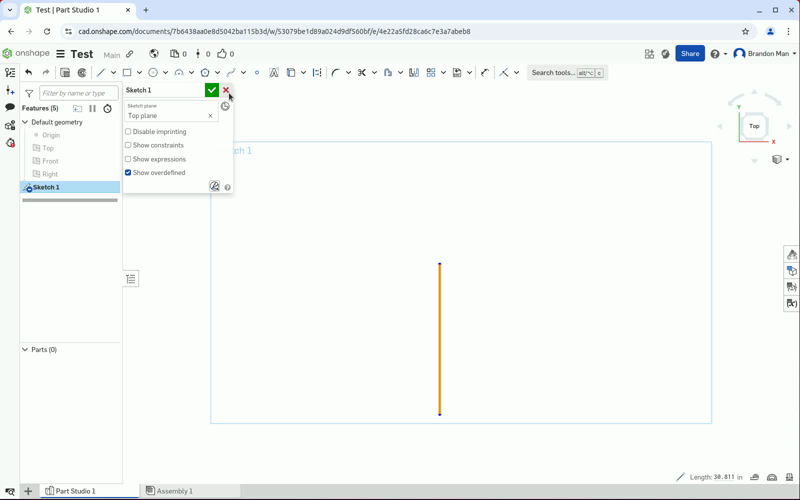
key(shift+h)
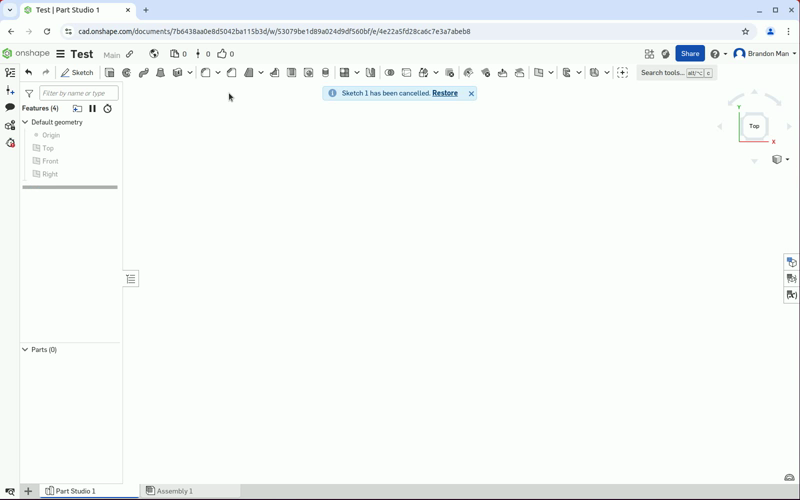
mouse_move(73, 352)
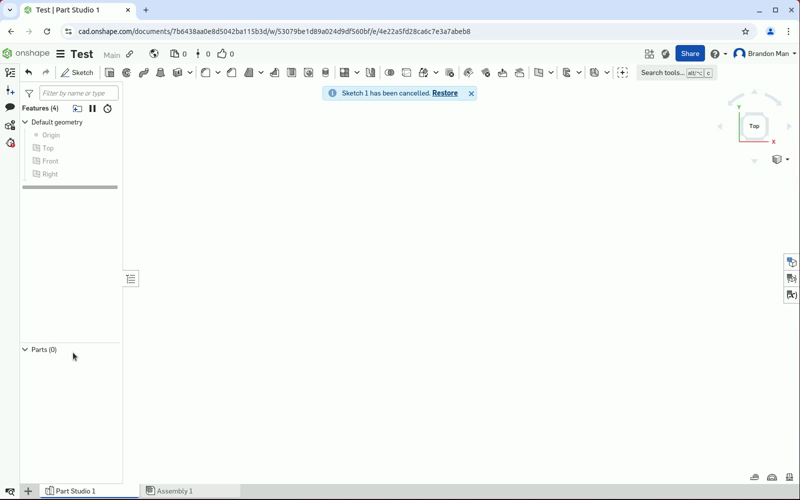
key(y)
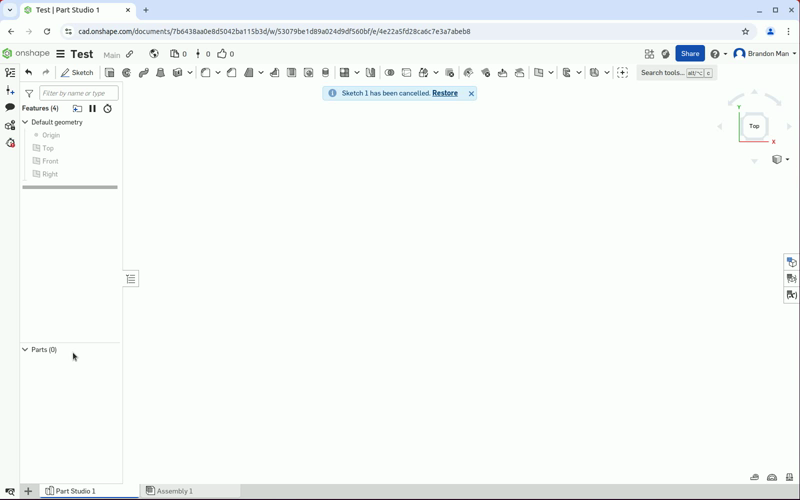
key(shift+p)
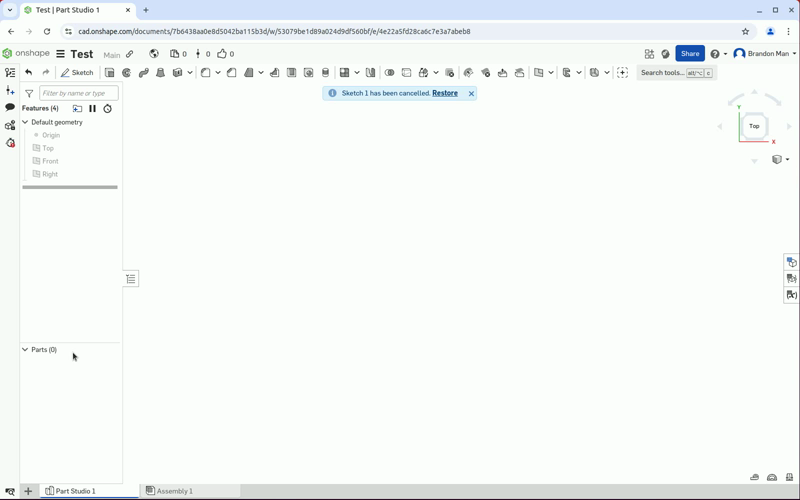
key(space)
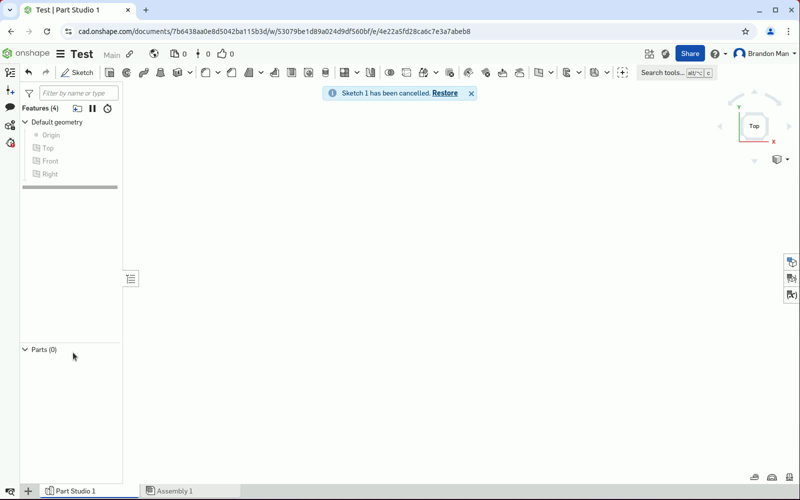
key_down(shift)
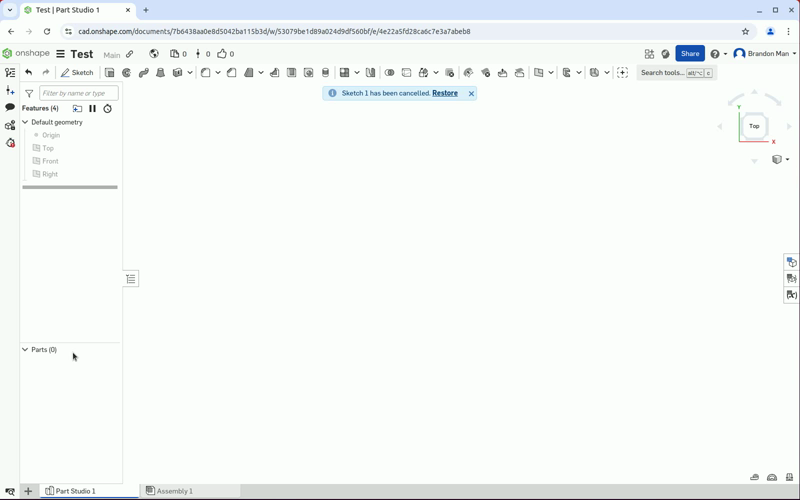
key(up)
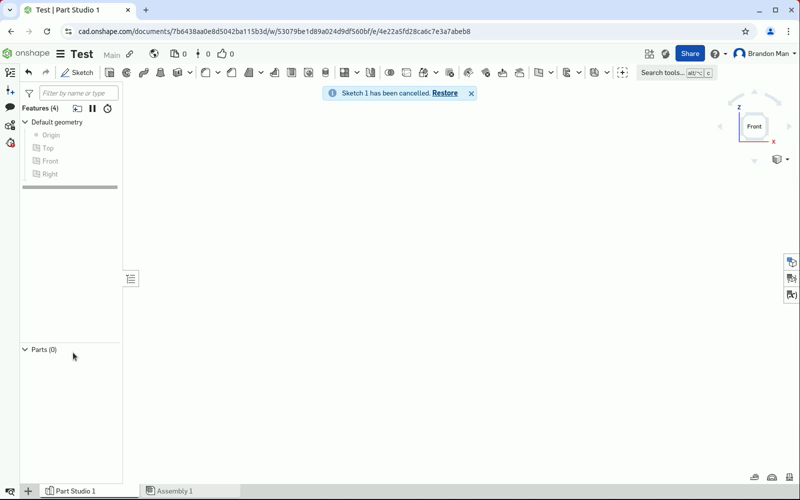
key_up(shift)
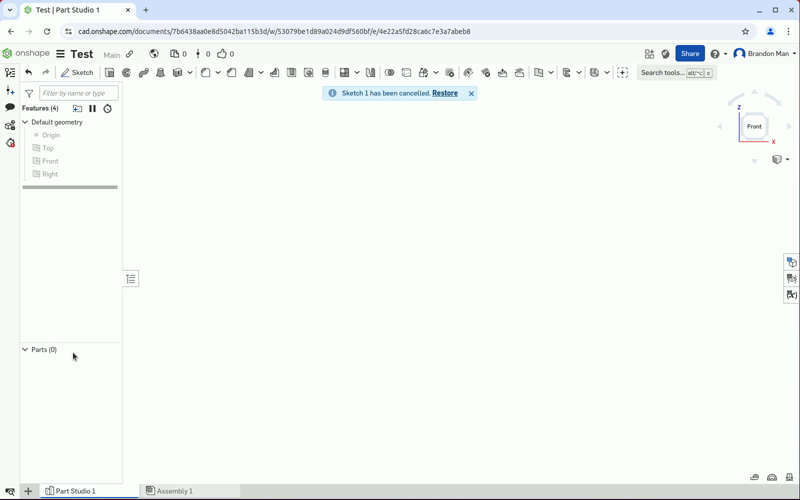
mouse_move(73, 352)
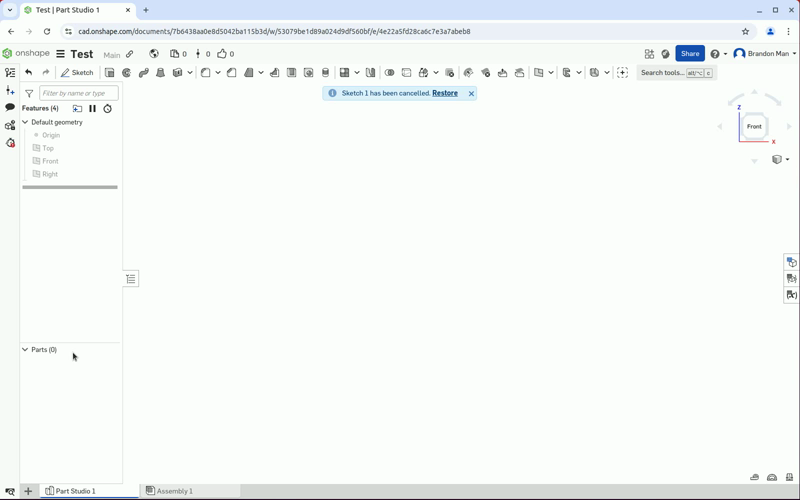
key(shift+y)
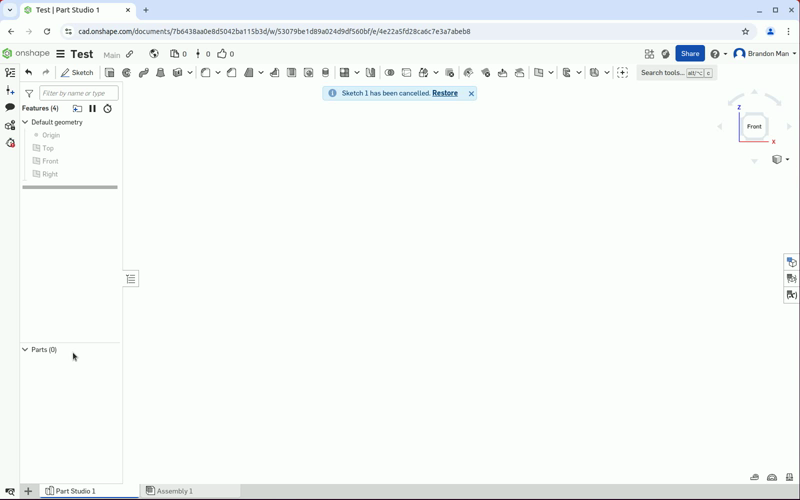
key(shift+s)
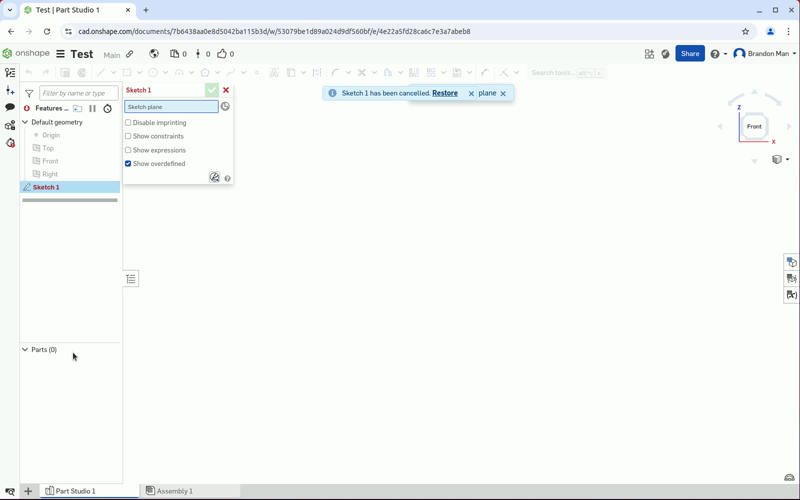
mouse_move(73, 163)
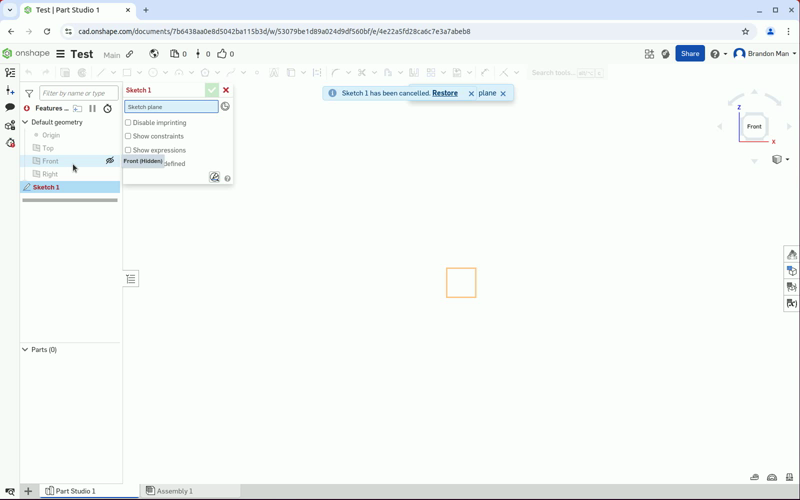
click(73, 163)
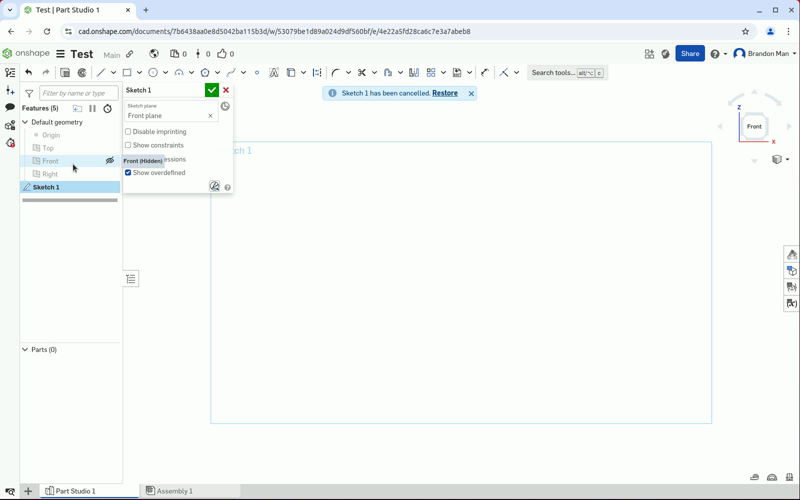
mouse_move(73, 352)
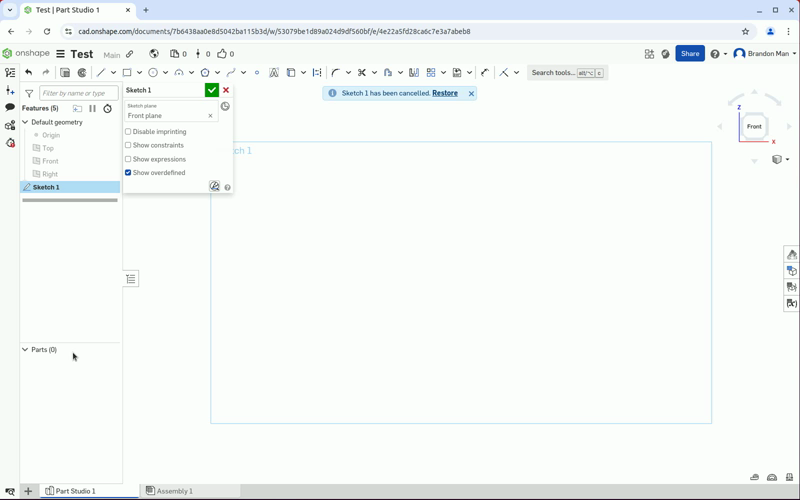
key(y)
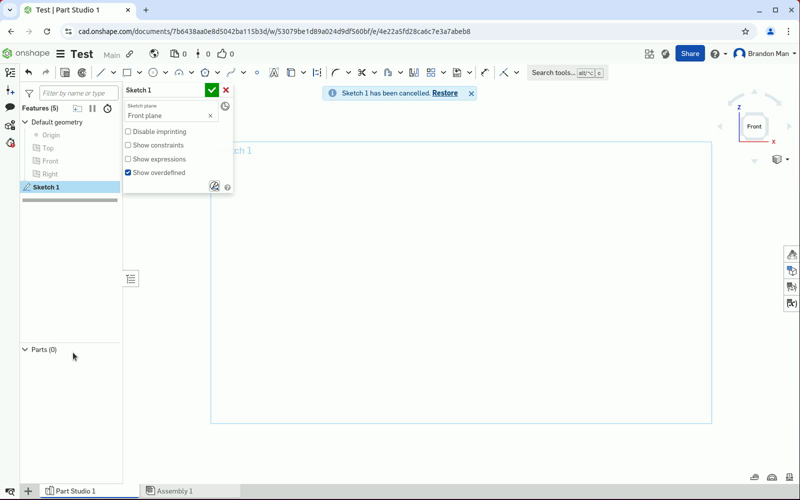
key(l)
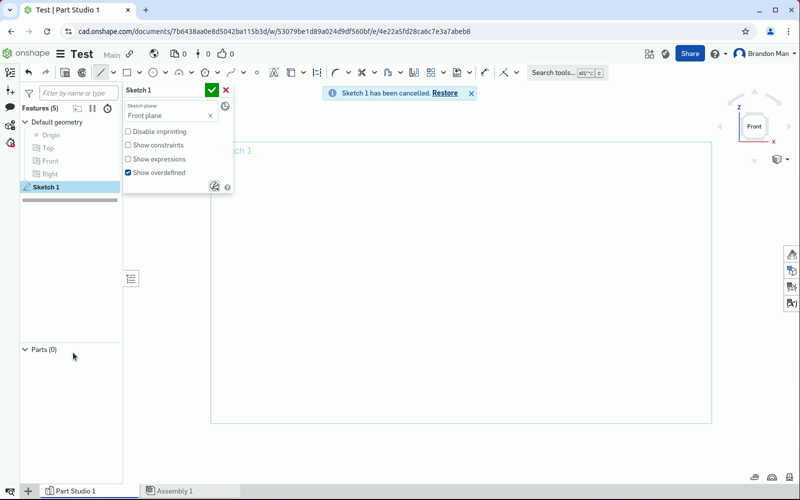
key_down(shift)
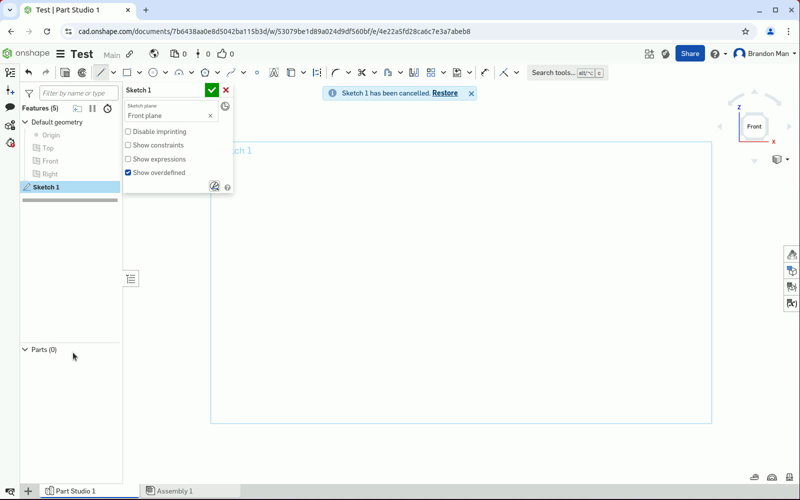
mouse_move(460, 262)
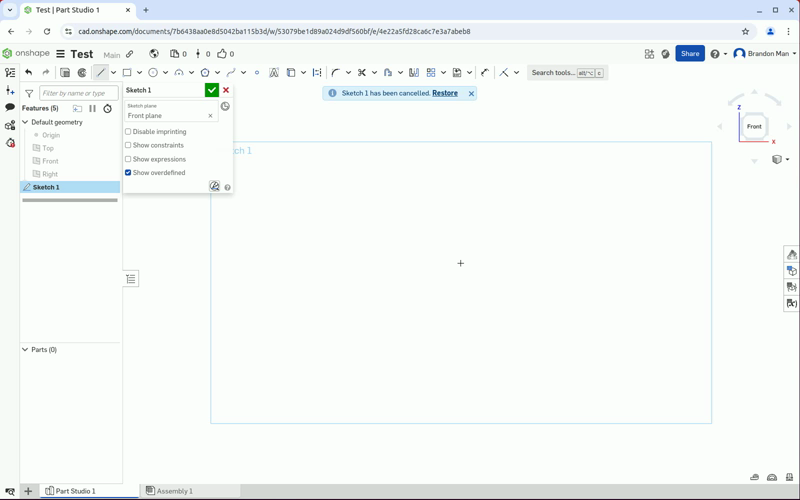
click(460, 262)
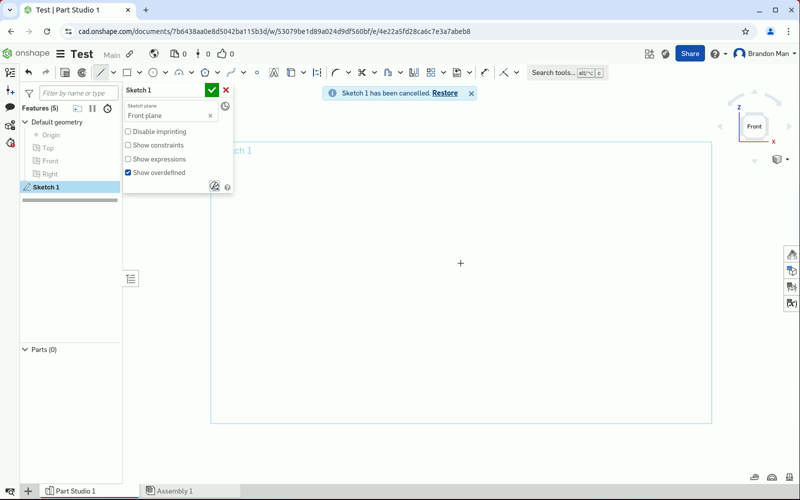
key_up(shift)
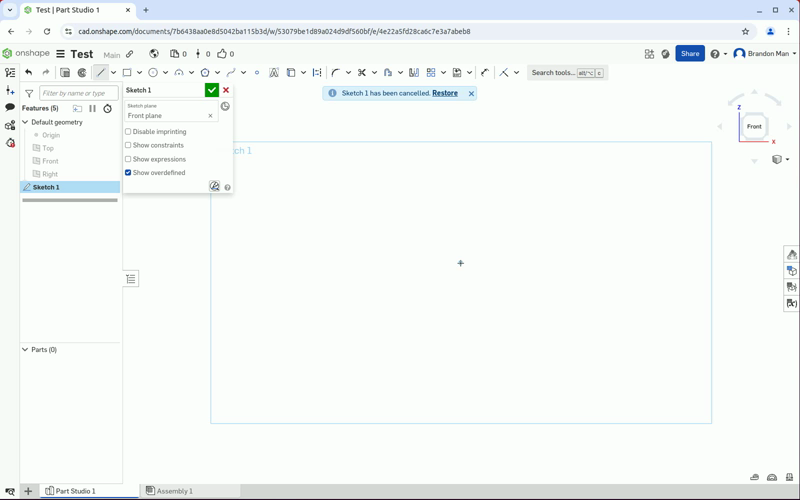
key_down(shift)
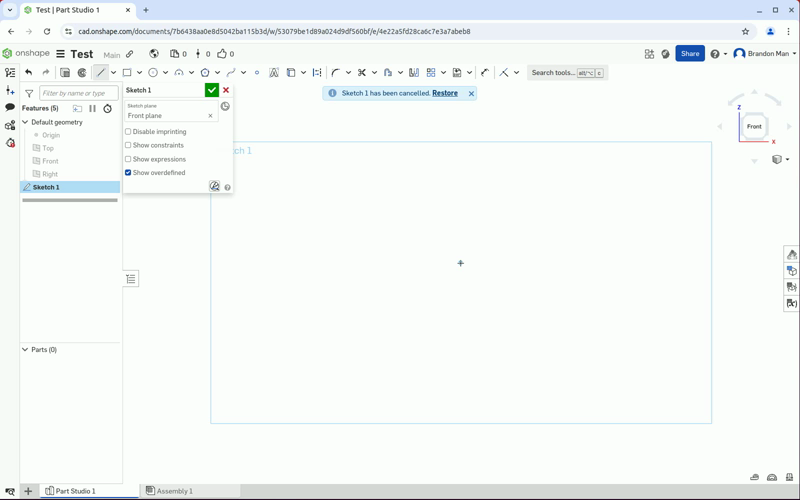
mouse_move(490, 262)
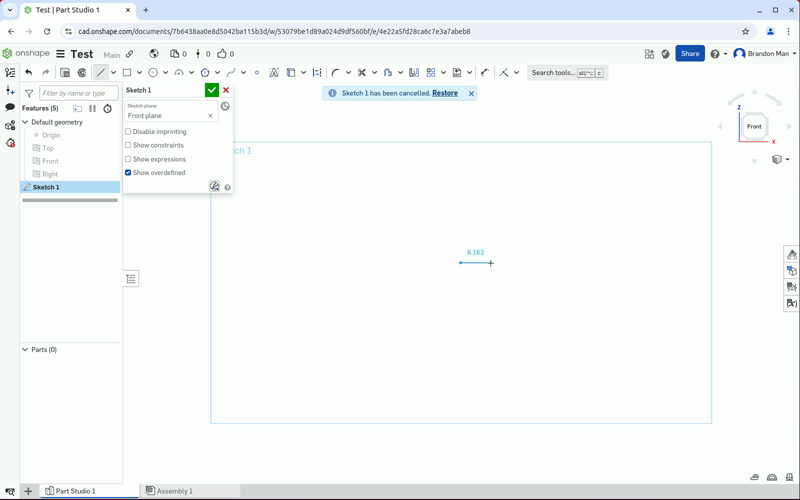
mouse_move(465, 263)
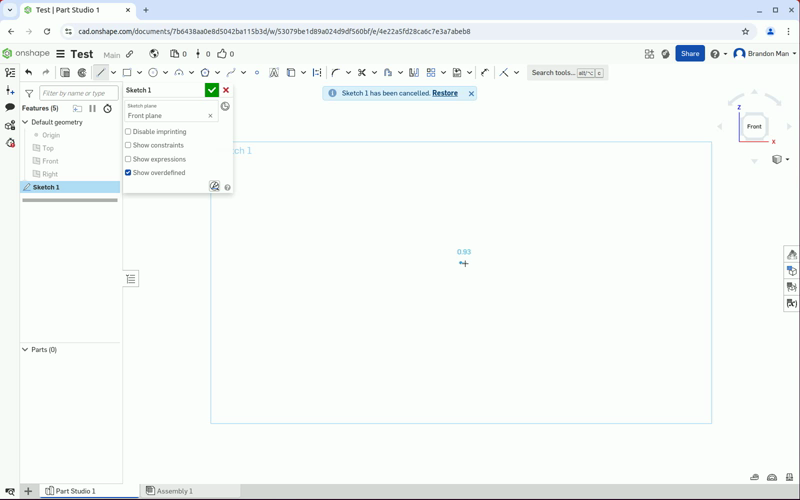
scroll(6)
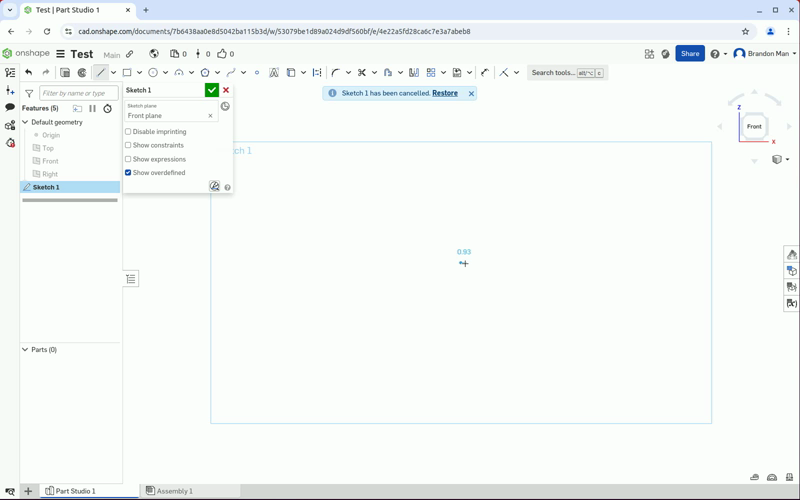
scroll(6)
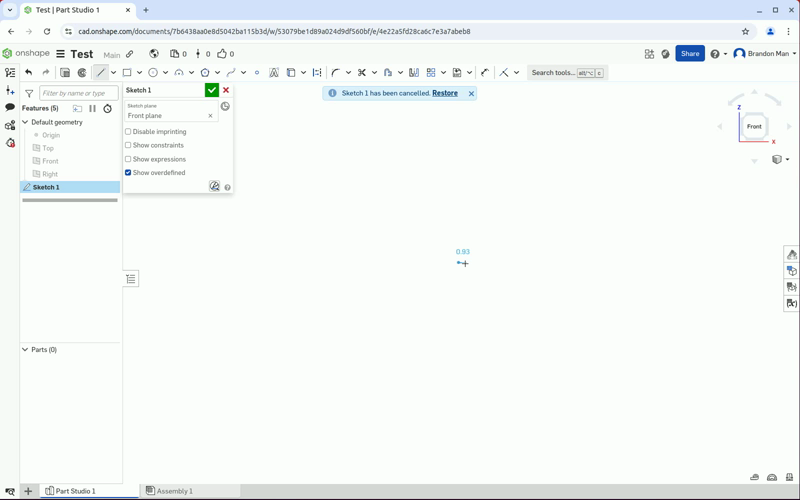
scroll(6)
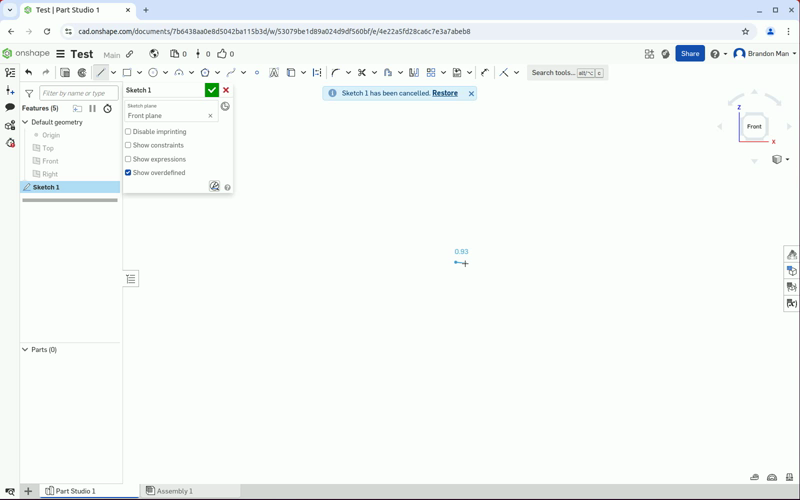
scroll(6)
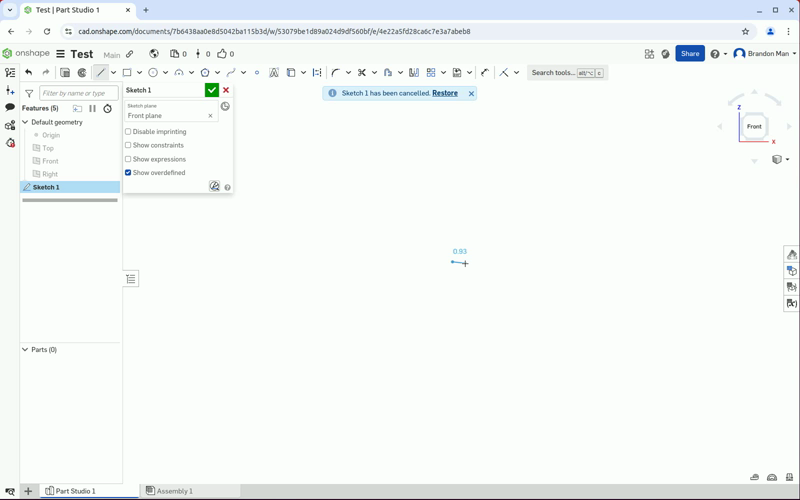
scroll(6)
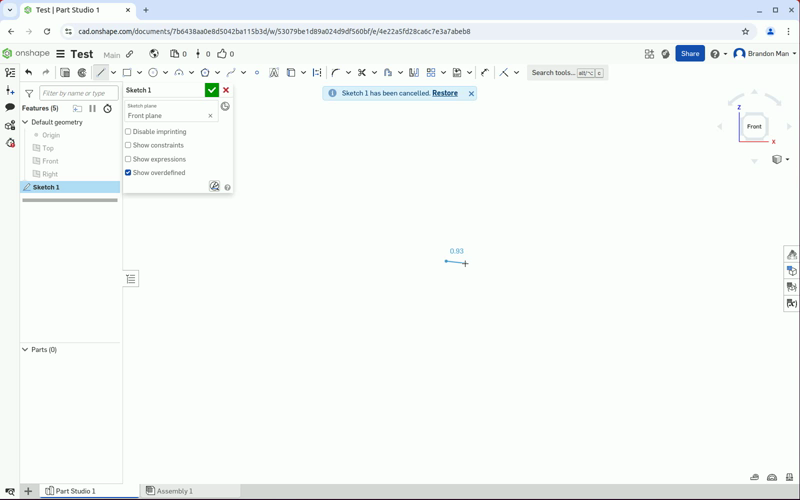
scroll(6)
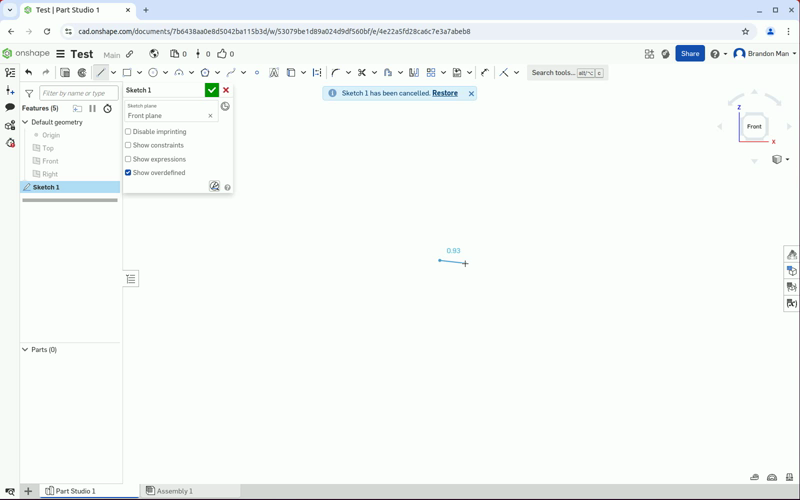
scroll(6)
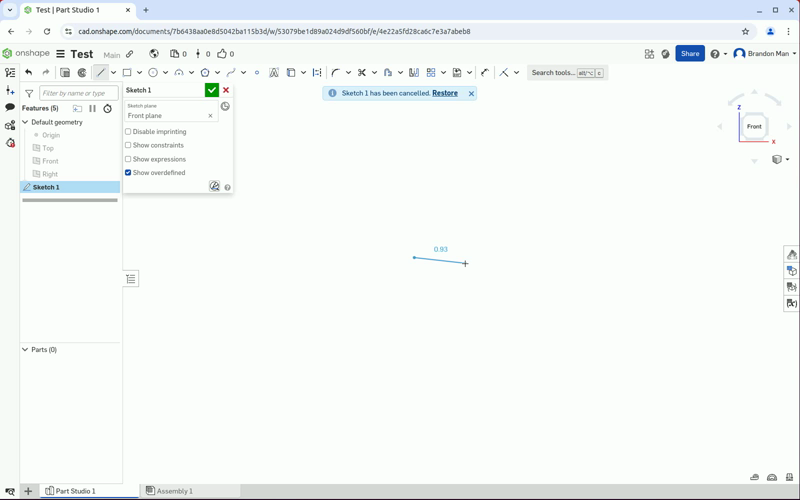
click(465, 263)
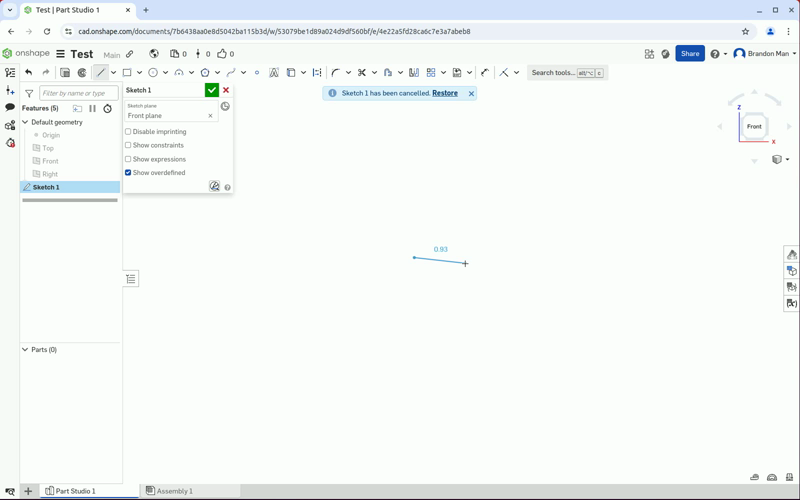
scroll(-6)
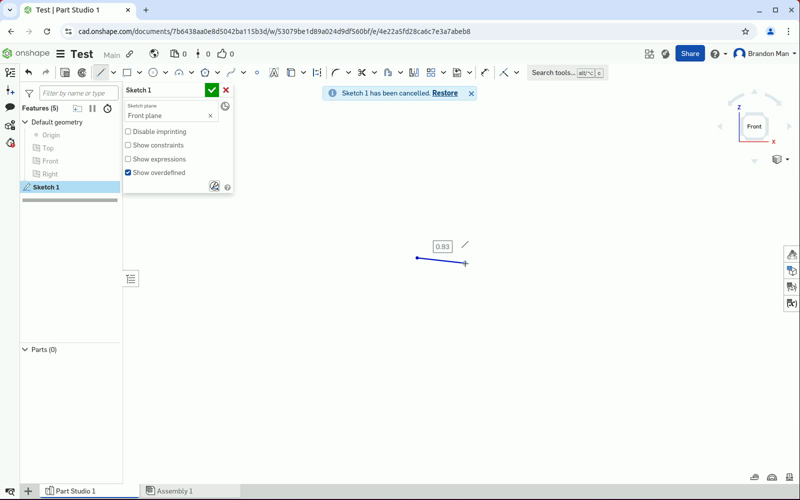
scroll(-6)
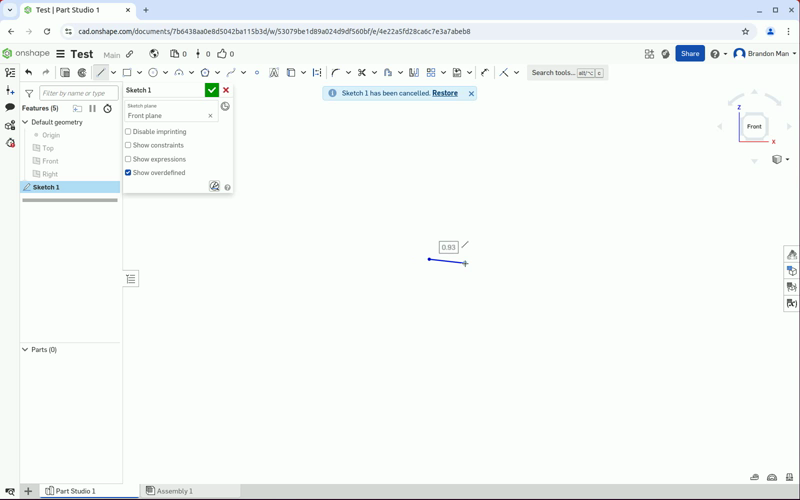
scroll(-6)
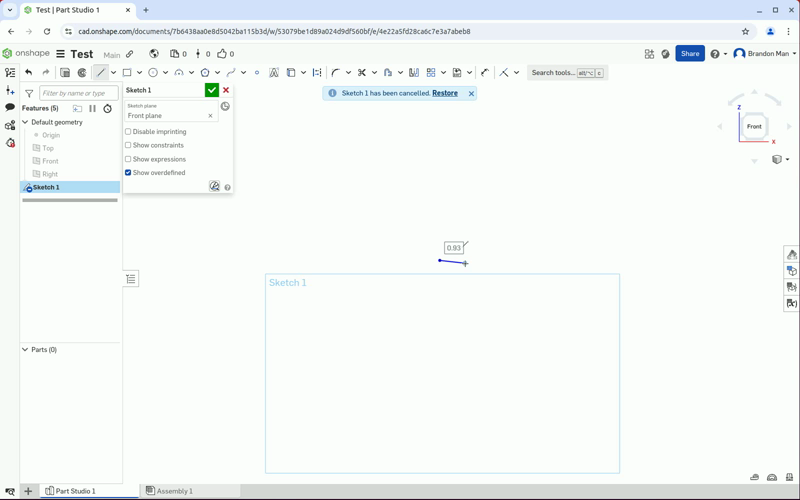
scroll(-6)
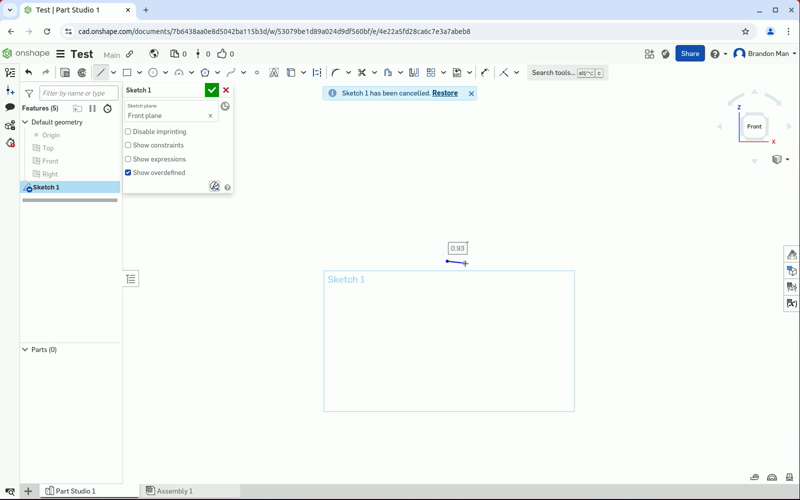
scroll(-6)
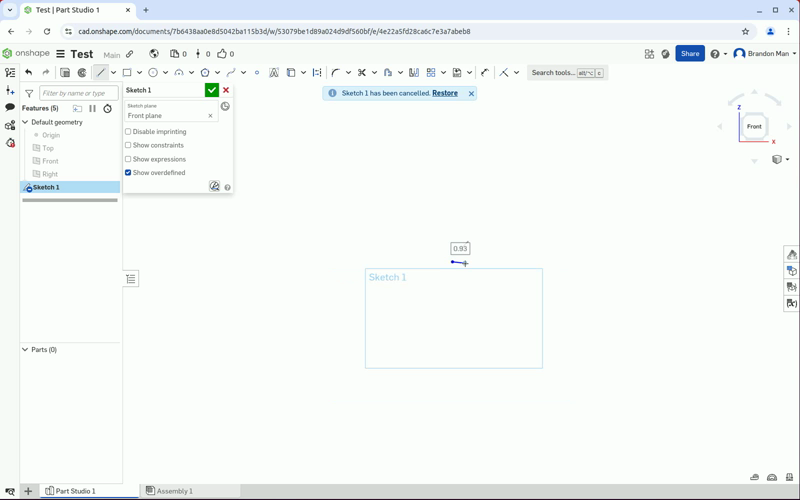
scroll(-6)
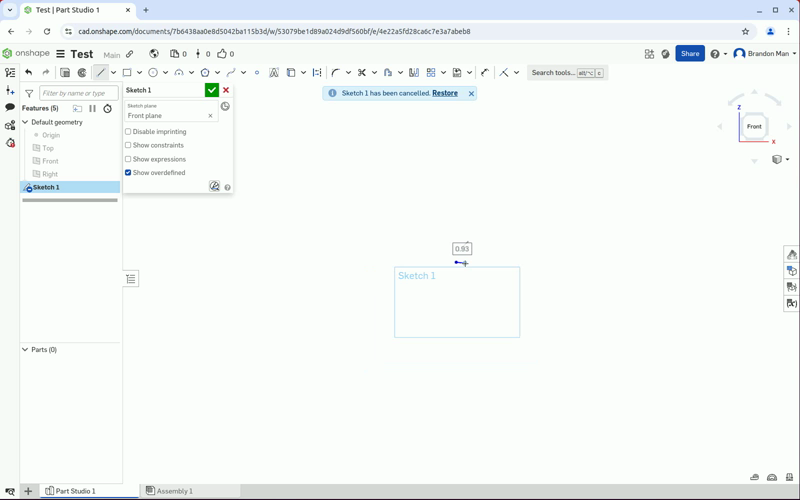
scroll(-6)
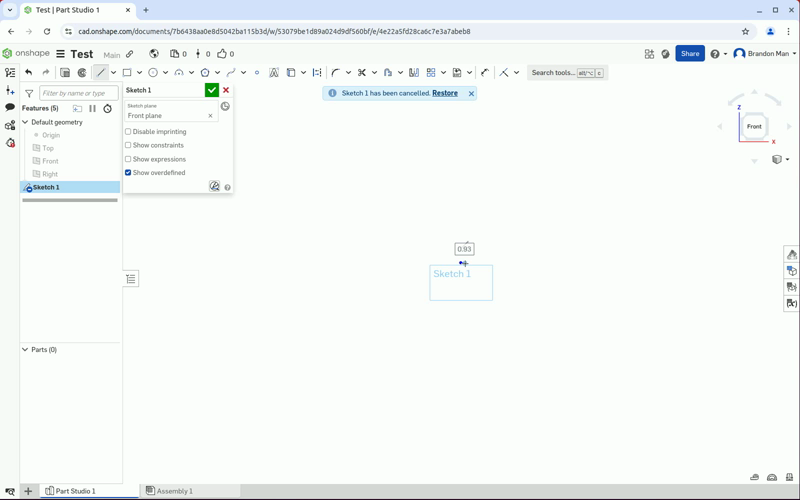
key_up(shift)
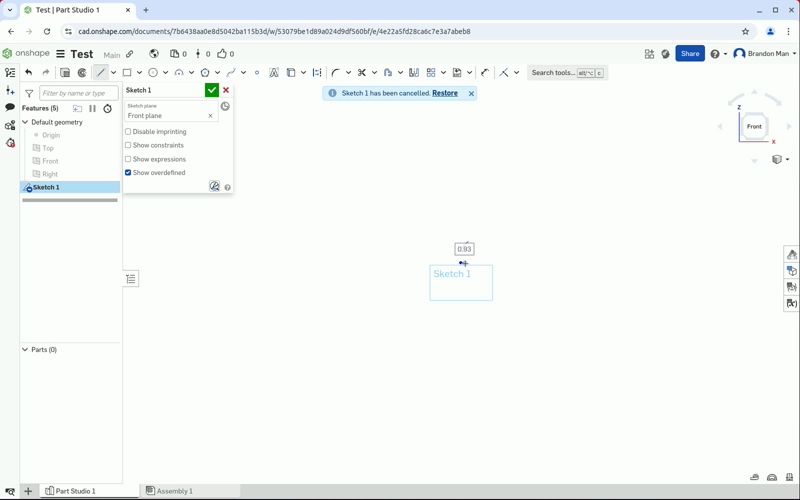
key(esc)
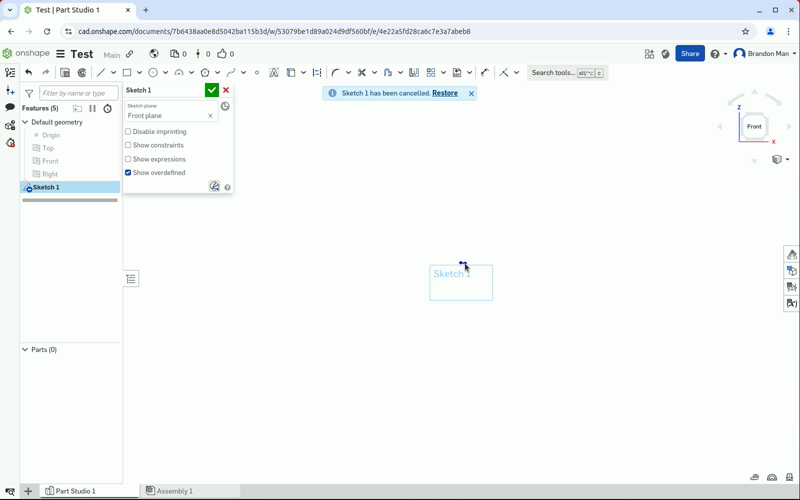
key(a)
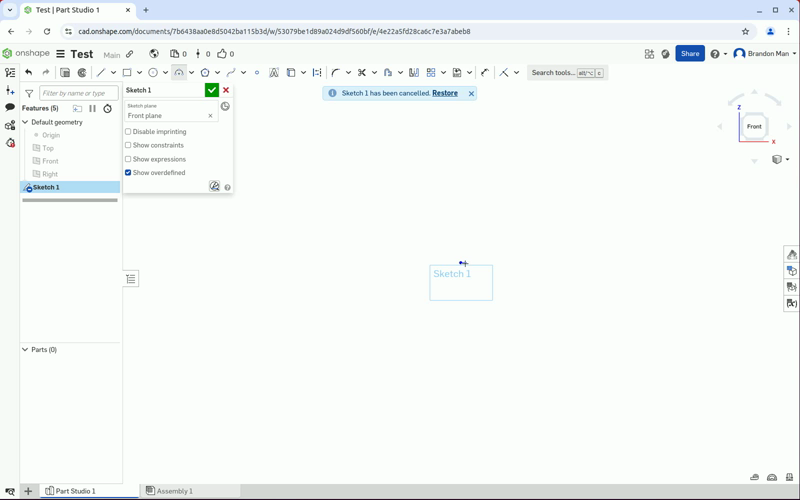
mouse_move(465, 263)
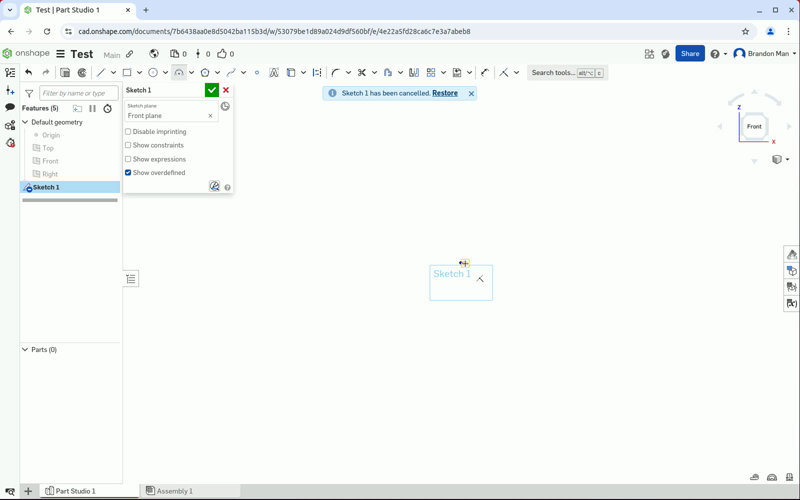
click(465, 263)
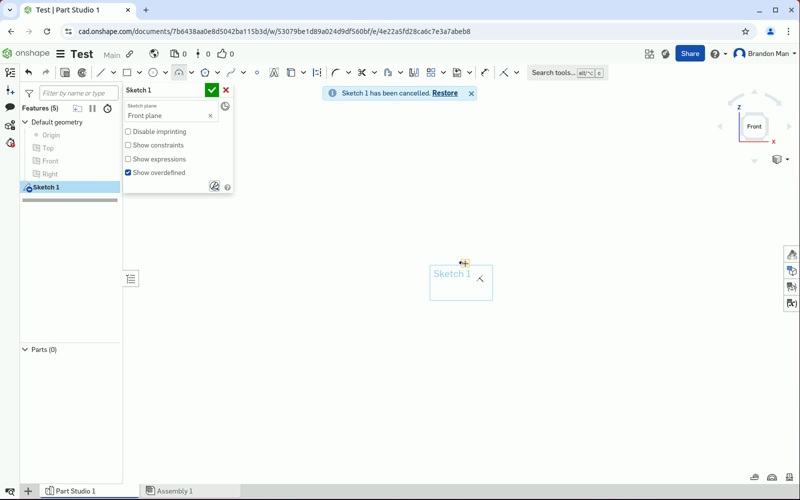
mouse_move(460, 262)
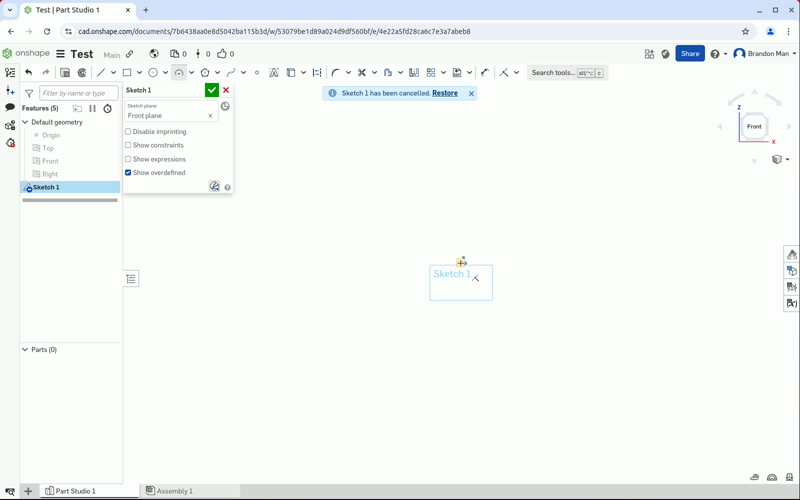
scroll(6)
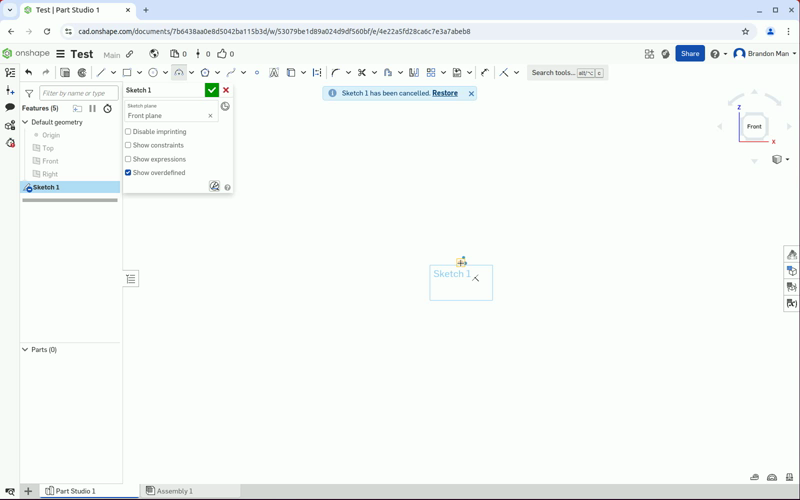
scroll(6)
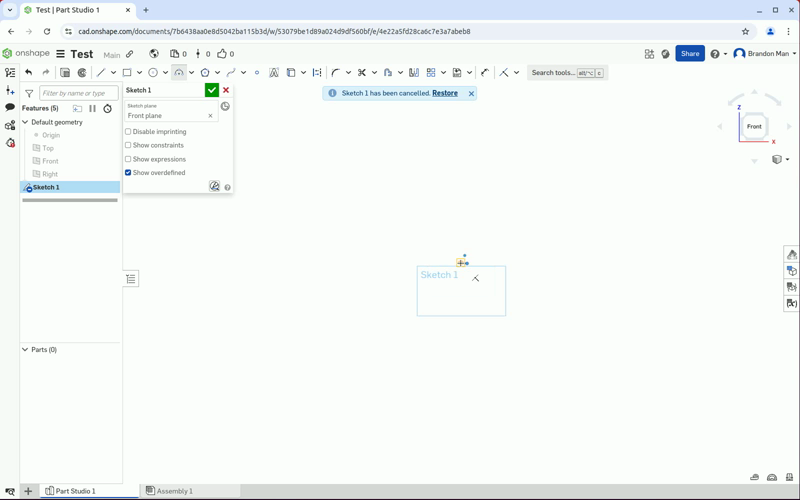
scroll(6)
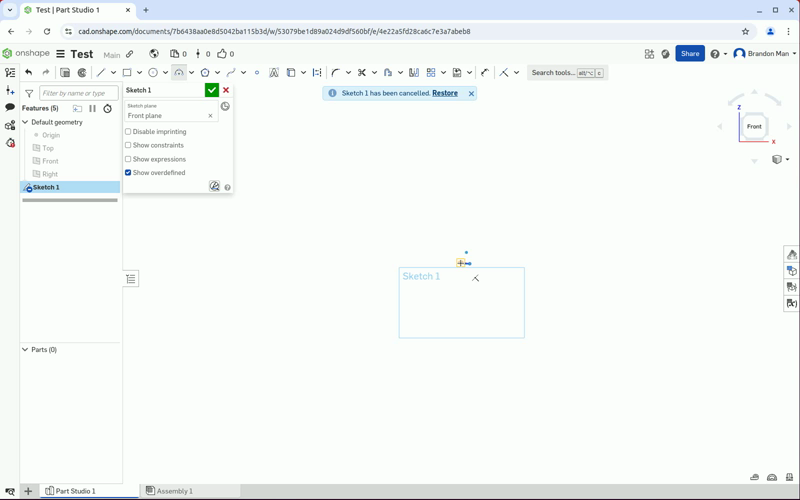
scroll(6)
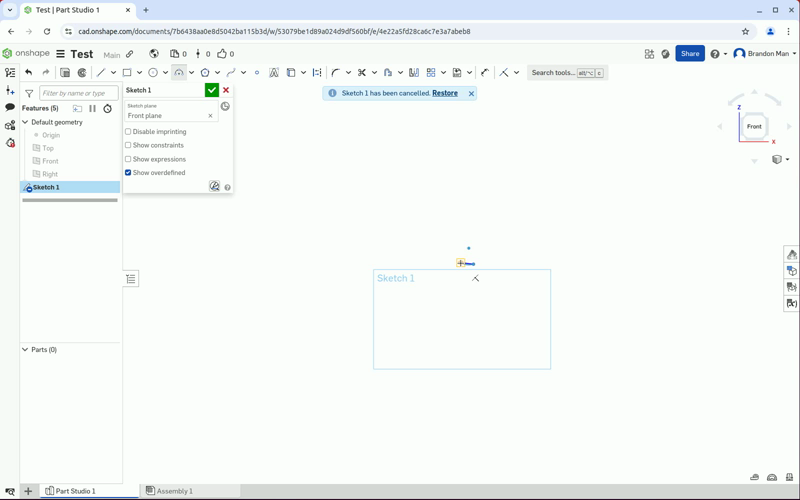
scroll(6)
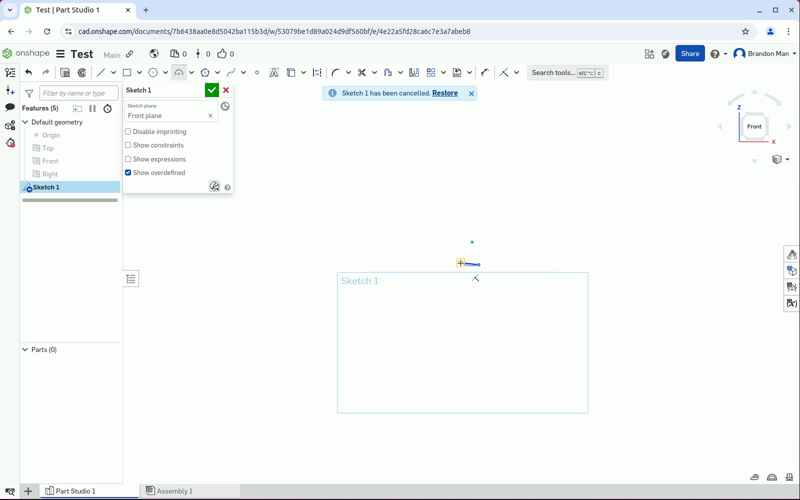
scroll(6)
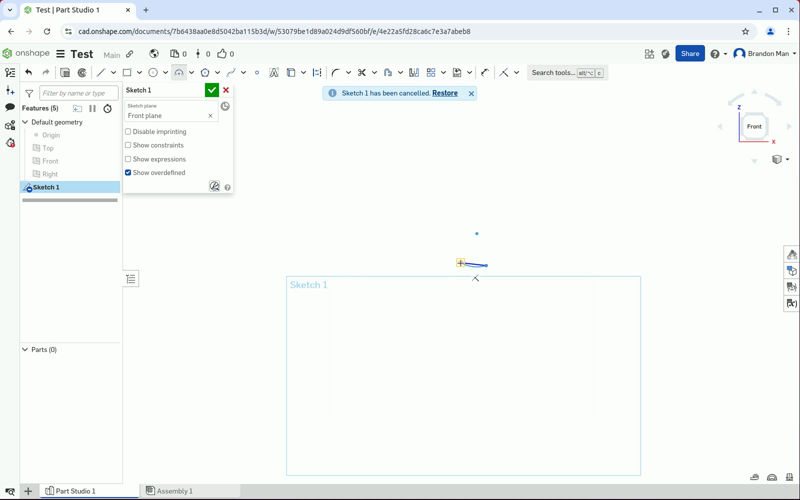
scroll(6)
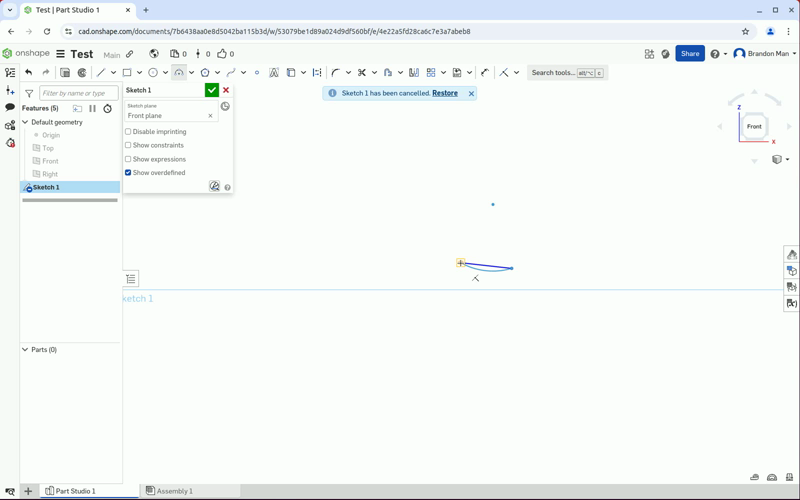
click(460, 262)
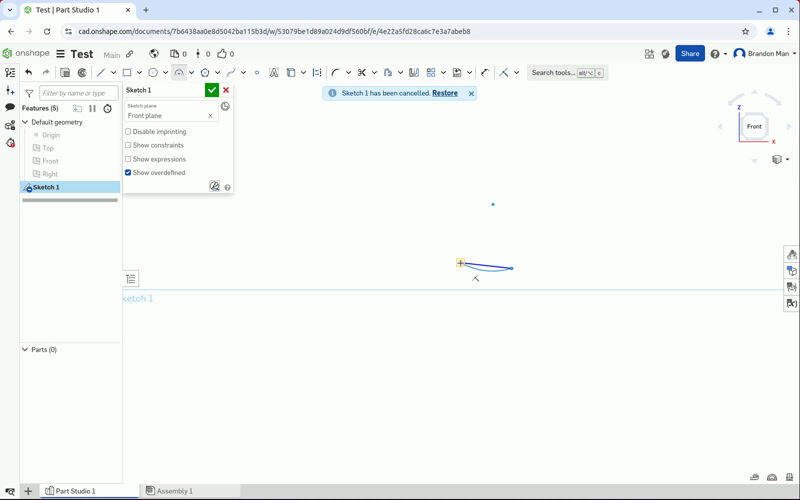
scroll(-6)
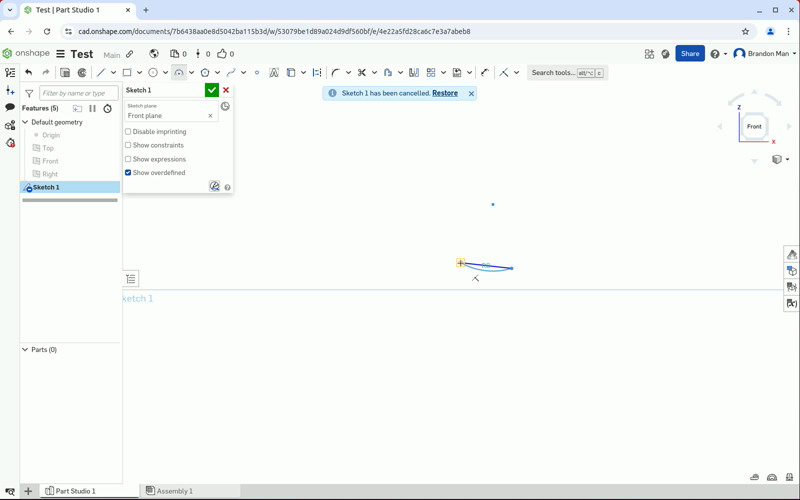
scroll(-6)
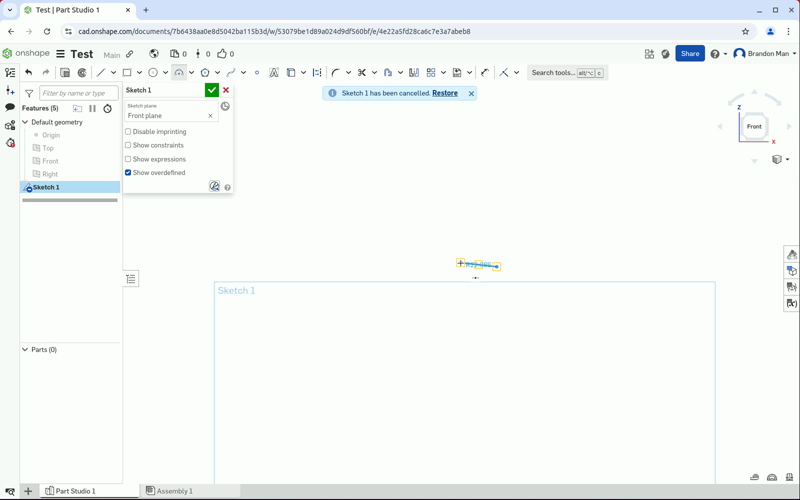
scroll(-6)
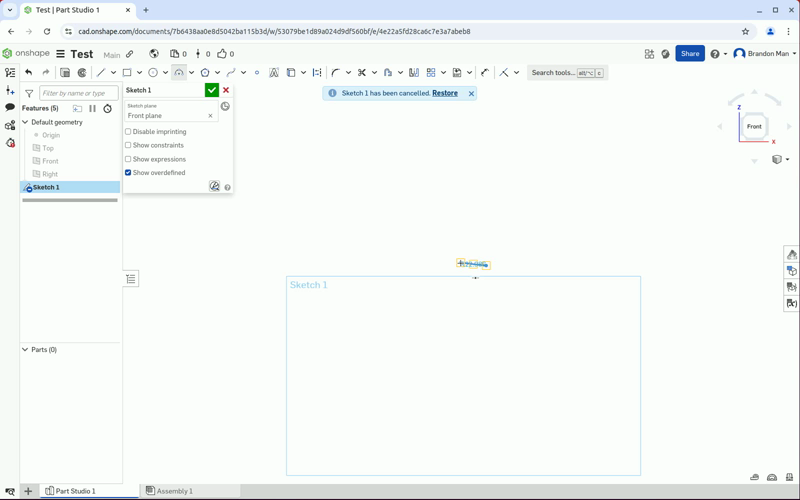
scroll(-6)
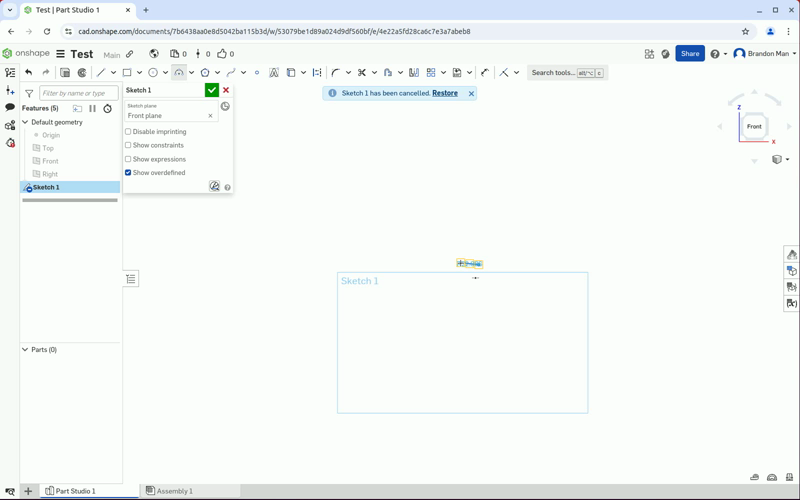
scroll(-6)
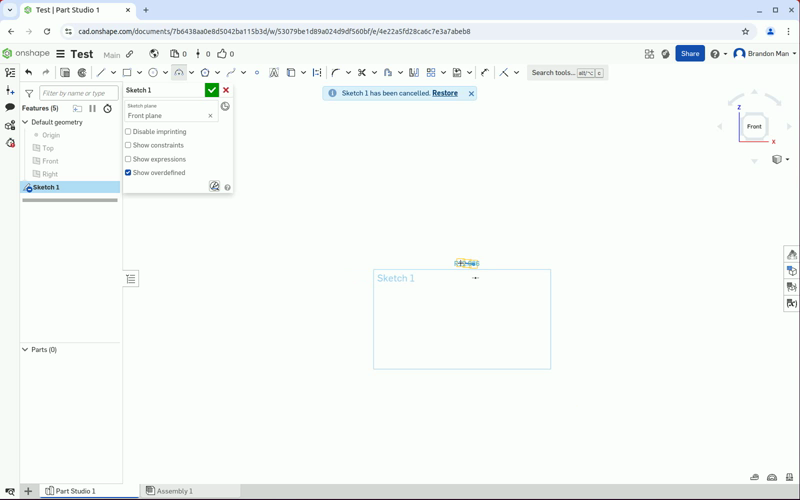
scroll(-6)
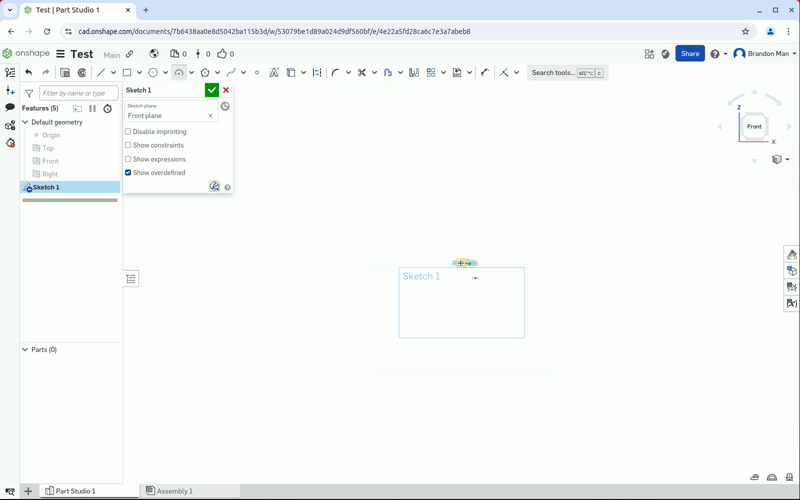
scroll(-6)
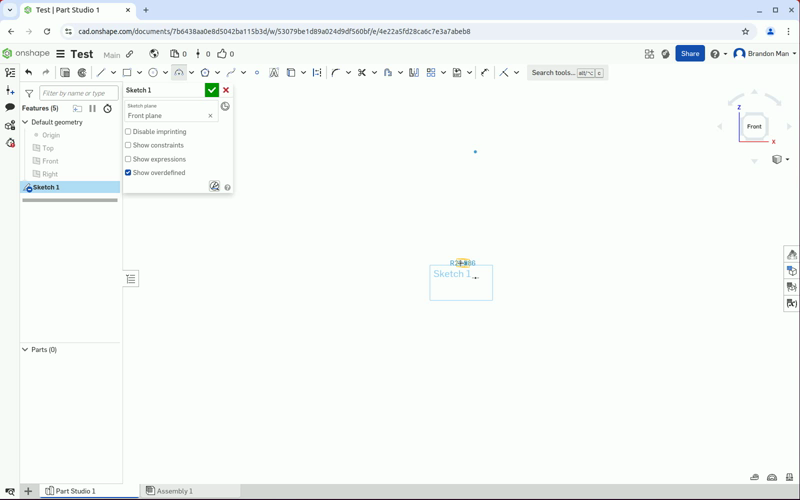
key_down(shift)
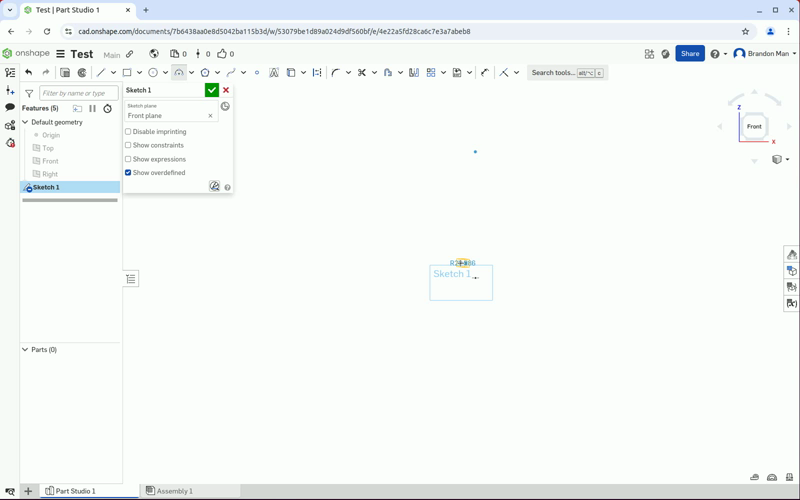
mouse_move(463, 262)
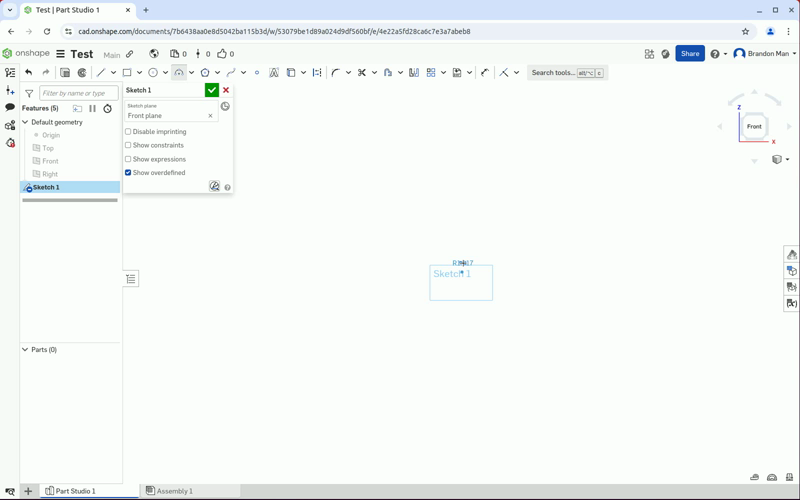
scroll(6)
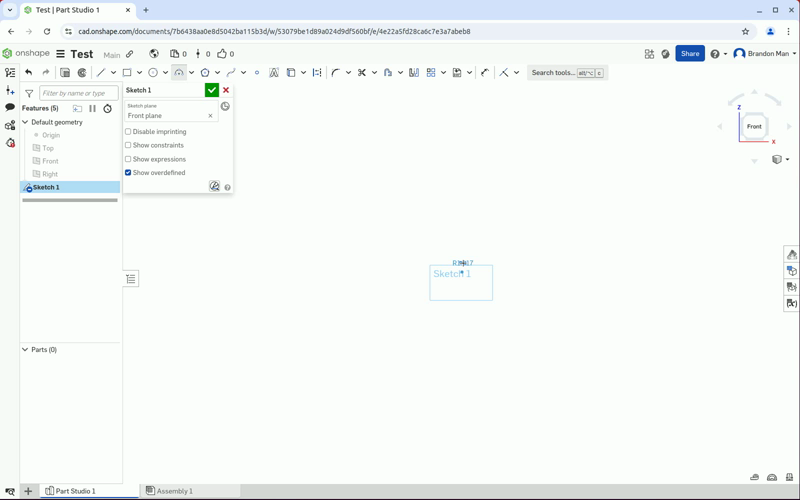
scroll(6)
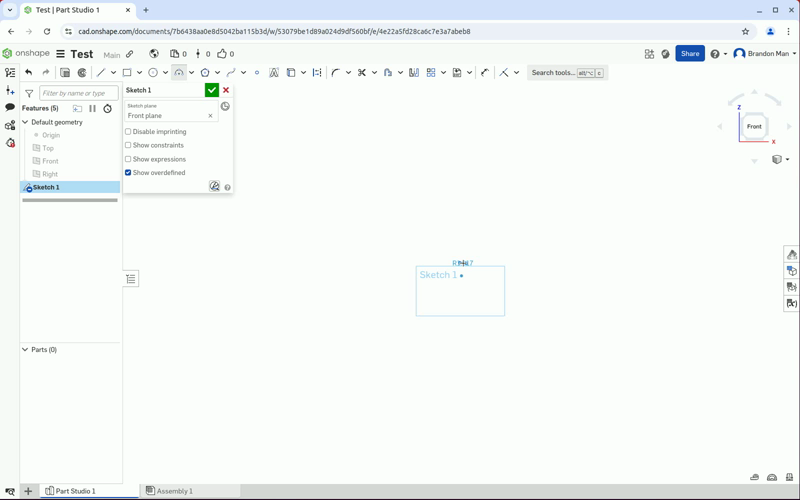
scroll(6)
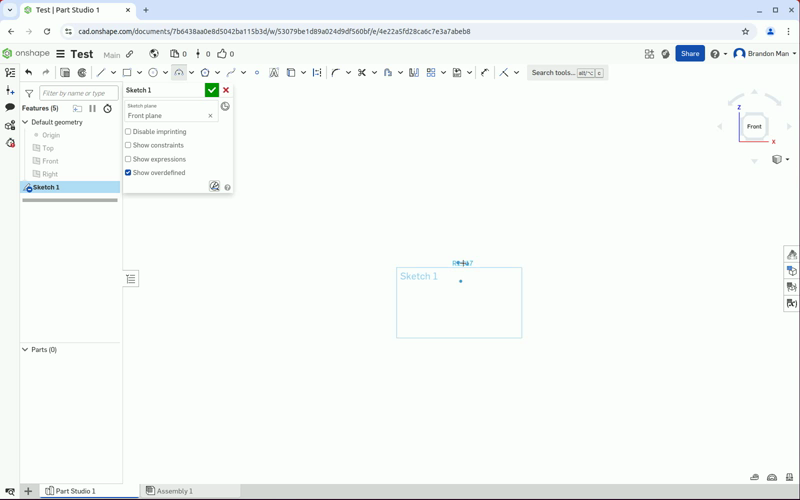
scroll(6)
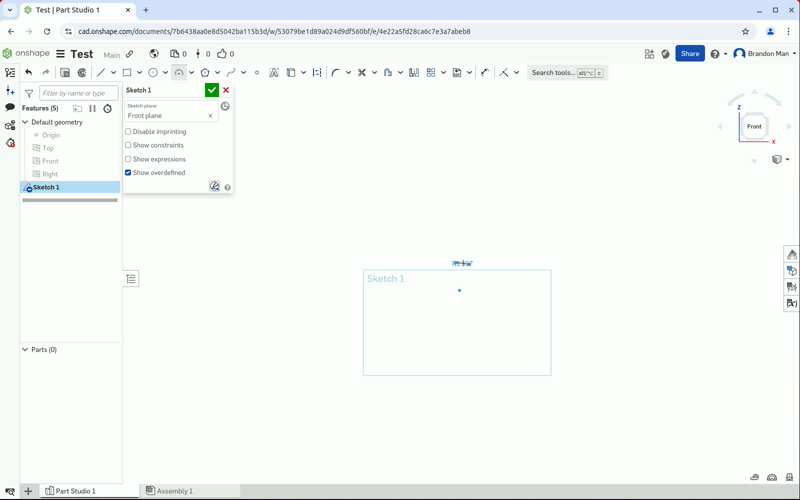
scroll(6)
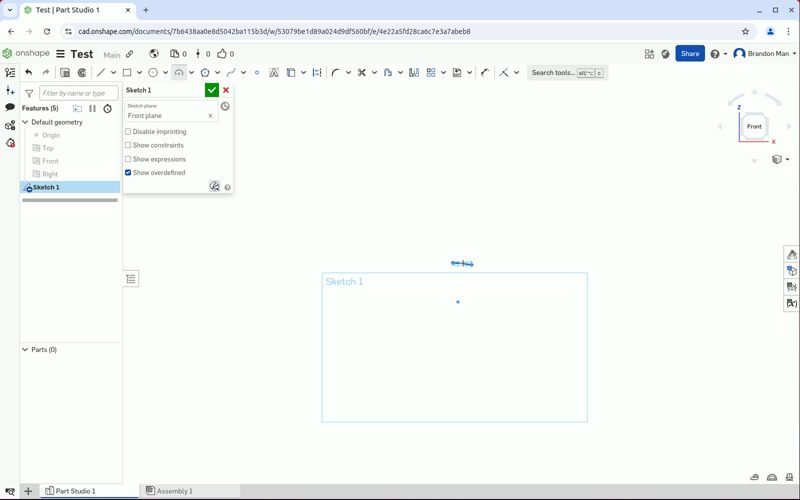
scroll(6)
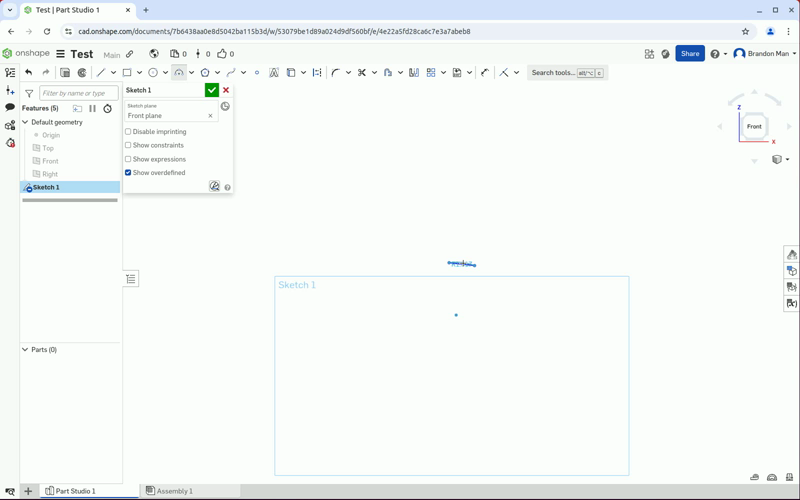
scroll(6)
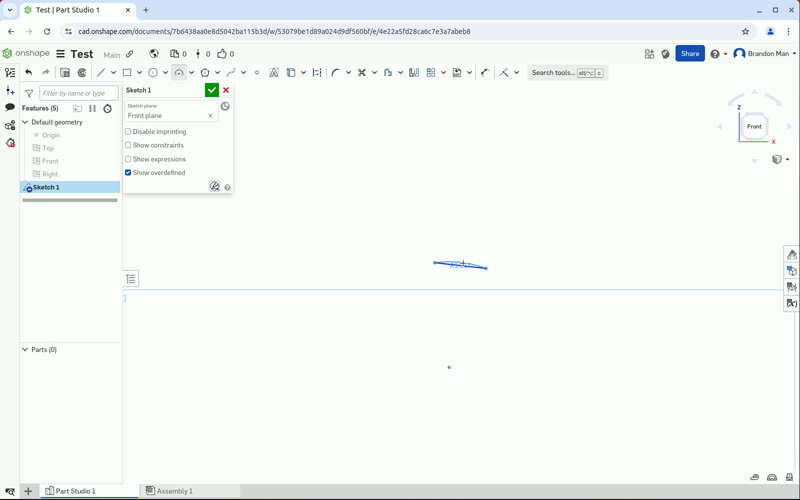
click(463, 262)
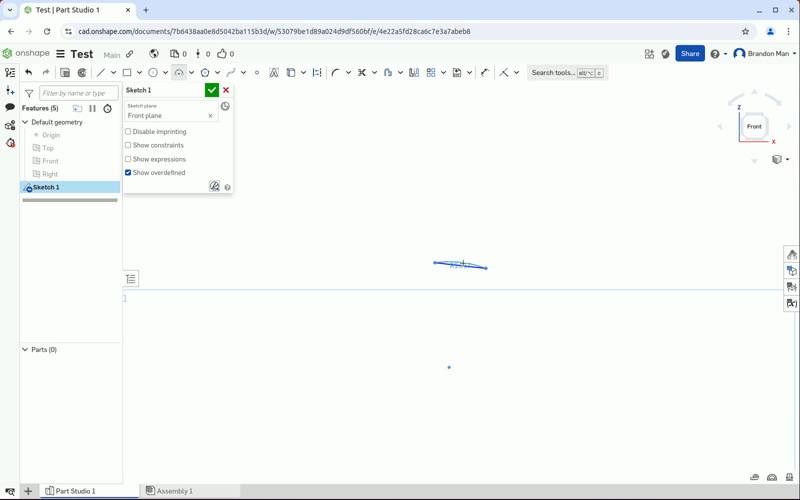
scroll(-6)
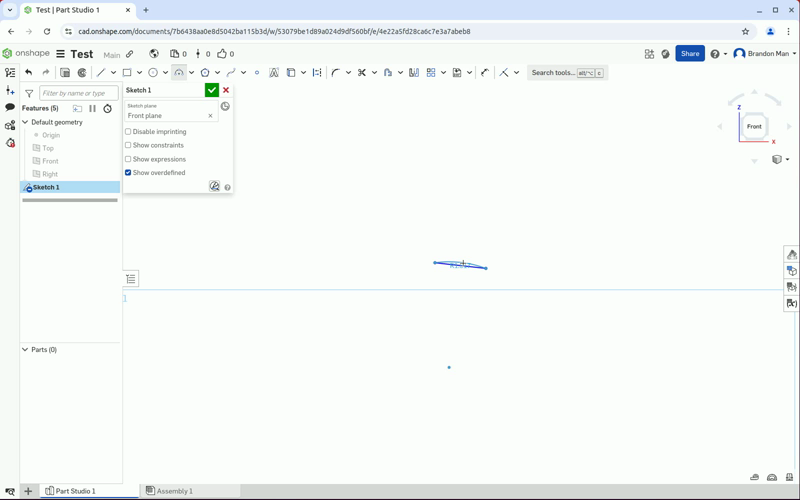
scroll(-6)
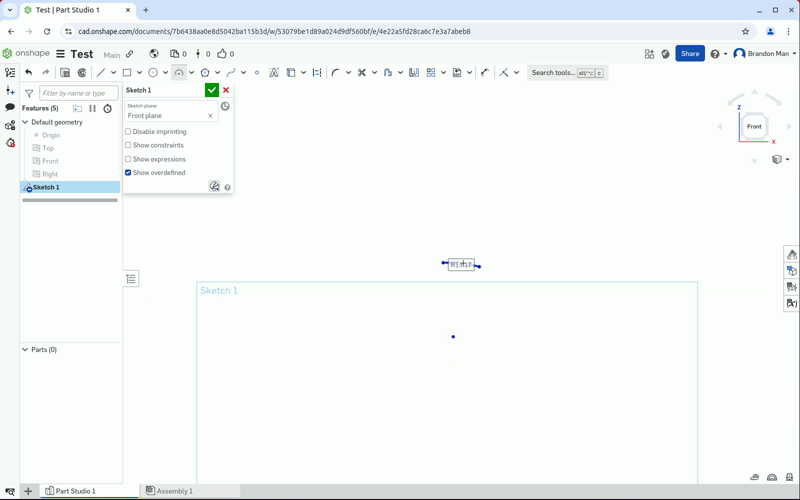
scroll(-6)
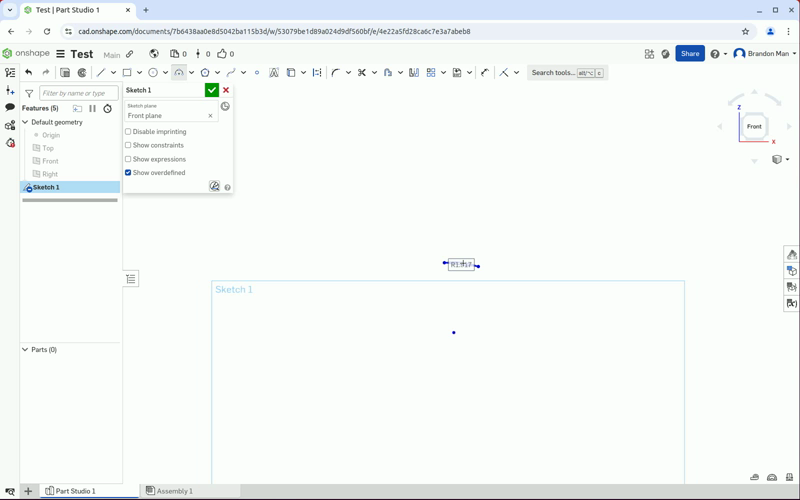
scroll(-6)
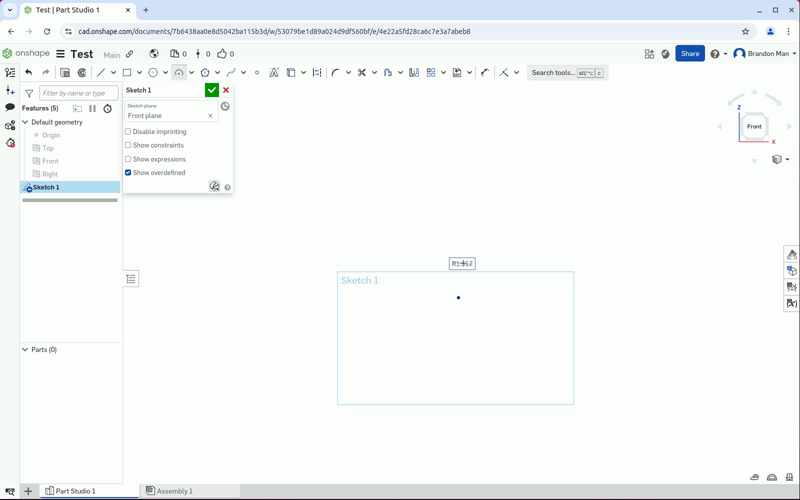
scroll(-6)
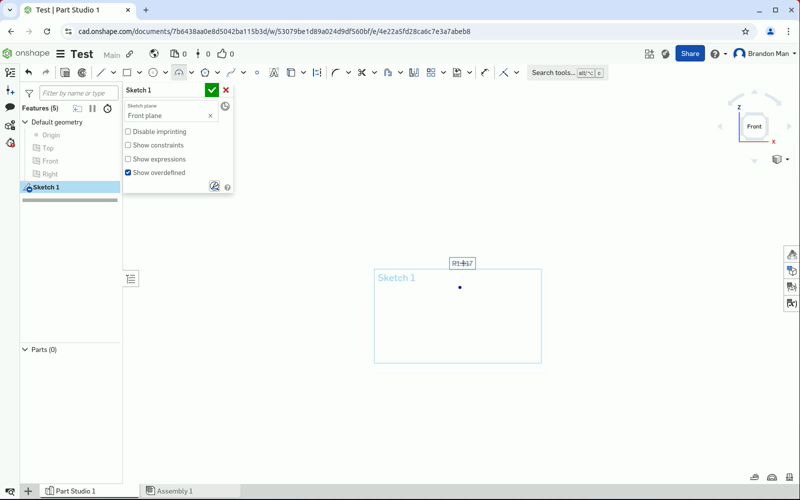
scroll(-6)
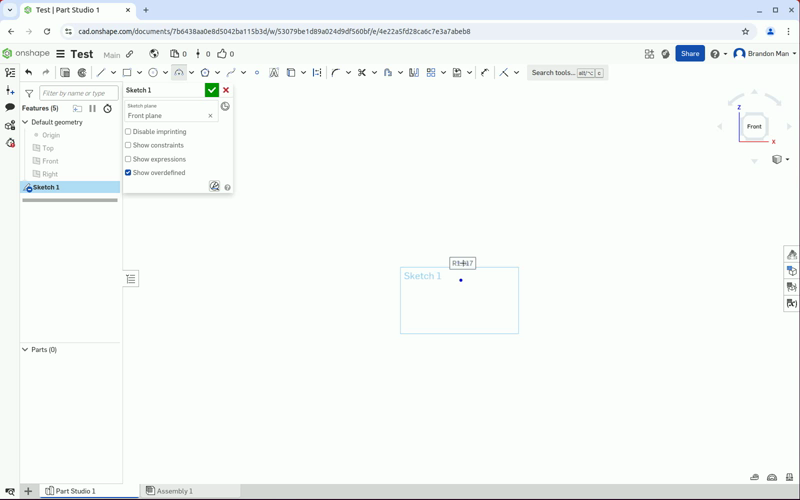
scroll(-6)
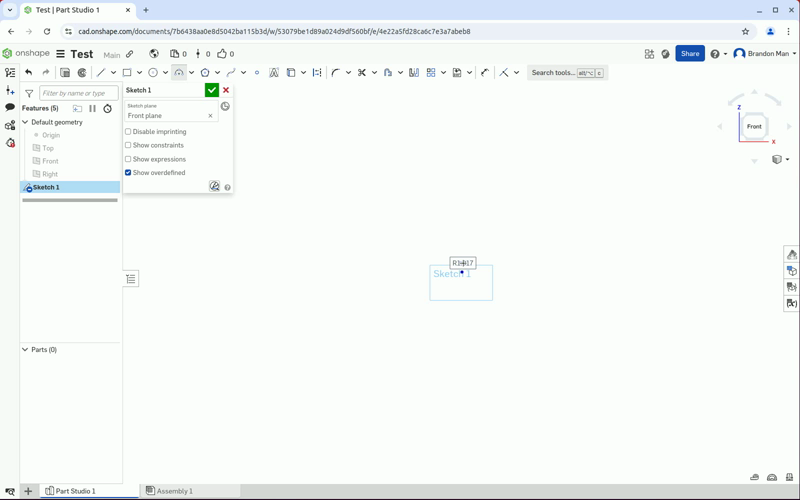
key_up(shift)
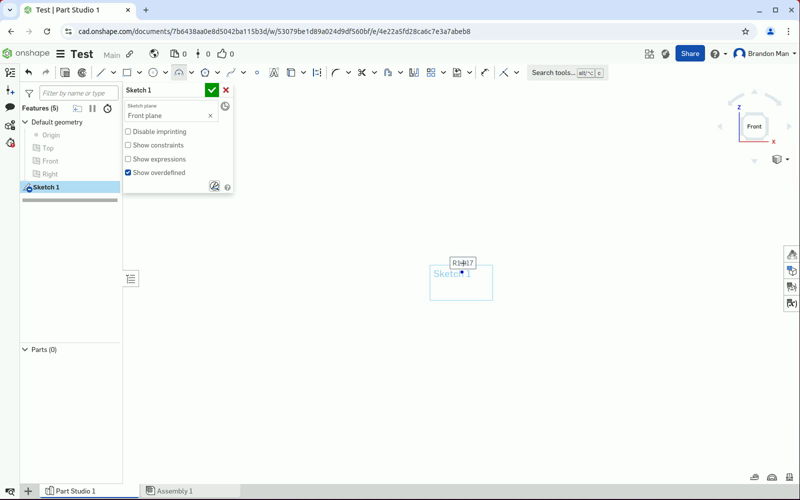
key(esc)
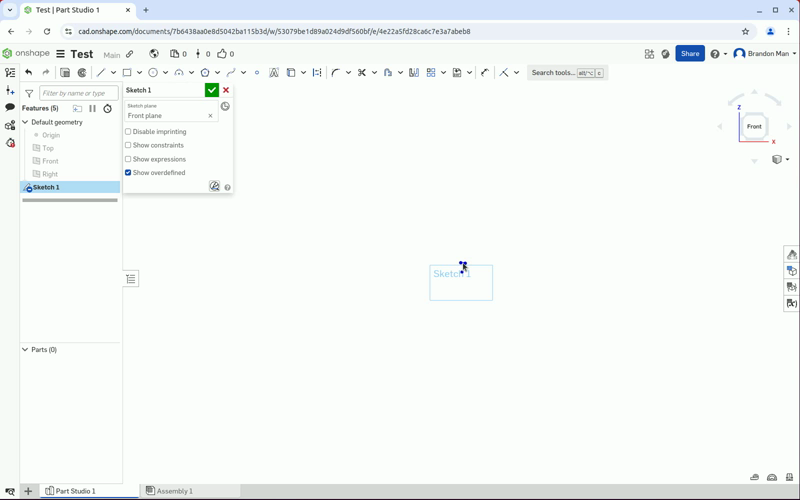
mouse_move(461, 262)
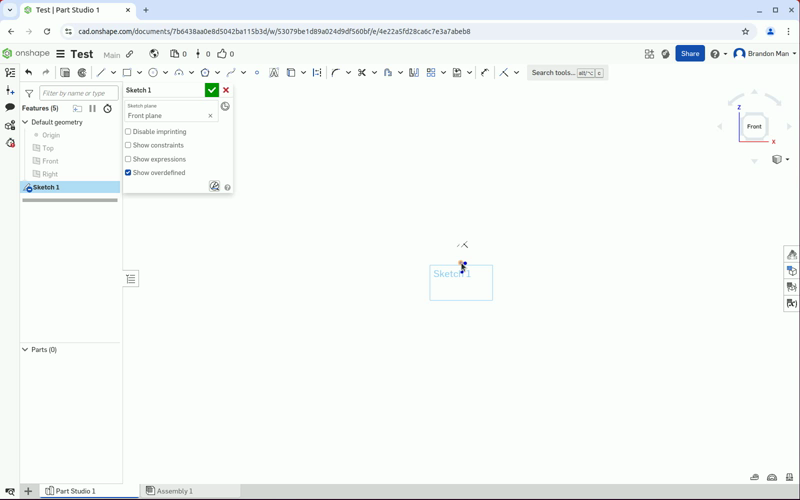
scroll(6)
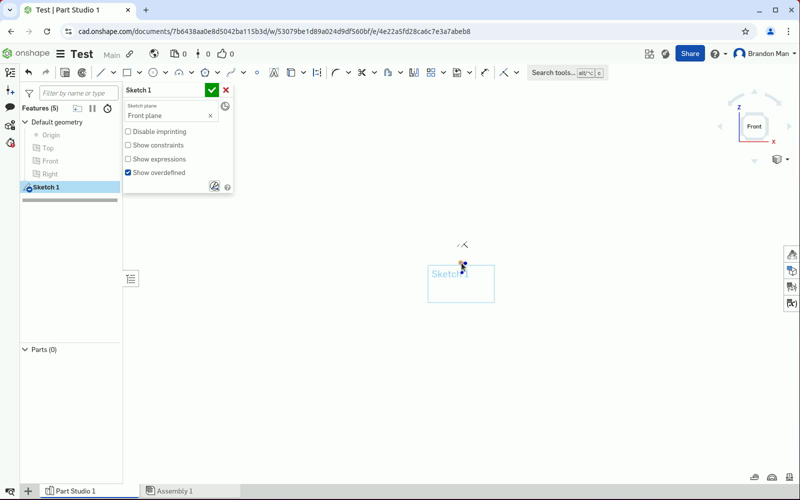
scroll(6)
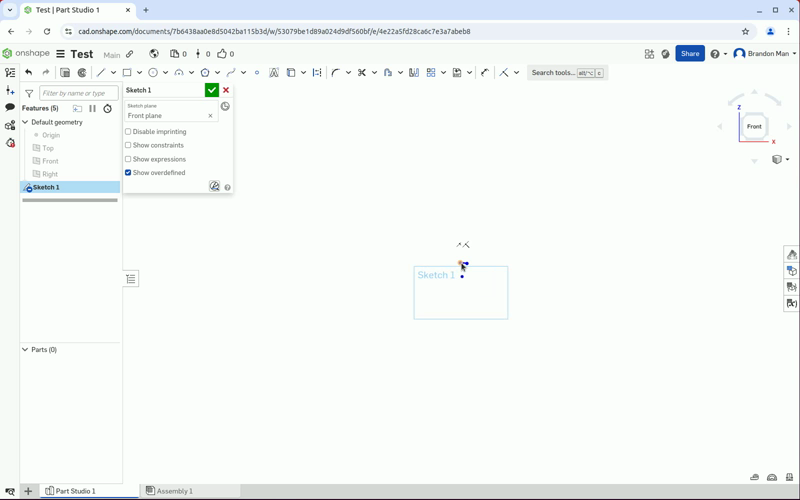
scroll(6)
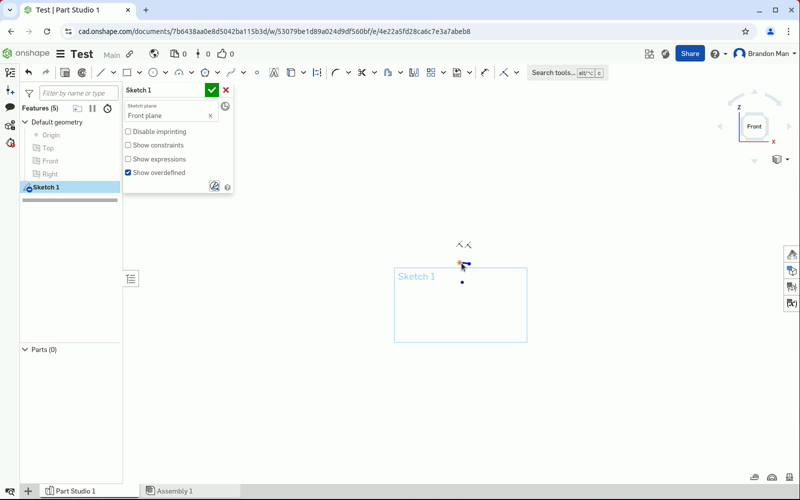
scroll(6)
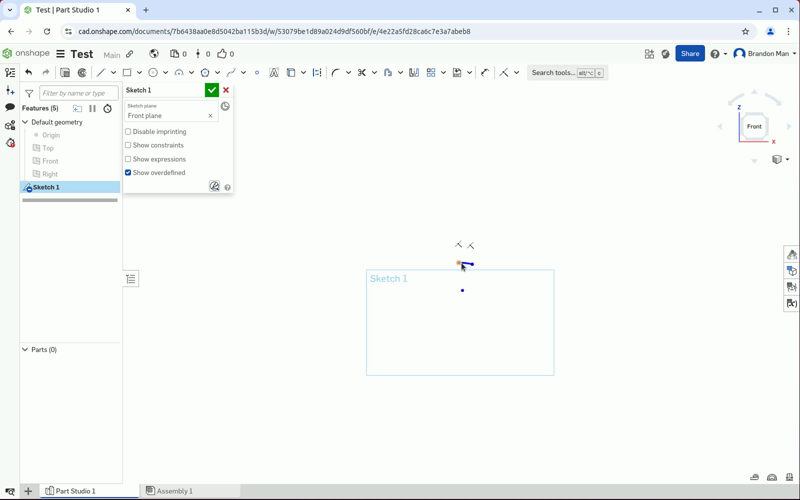
scroll(6)
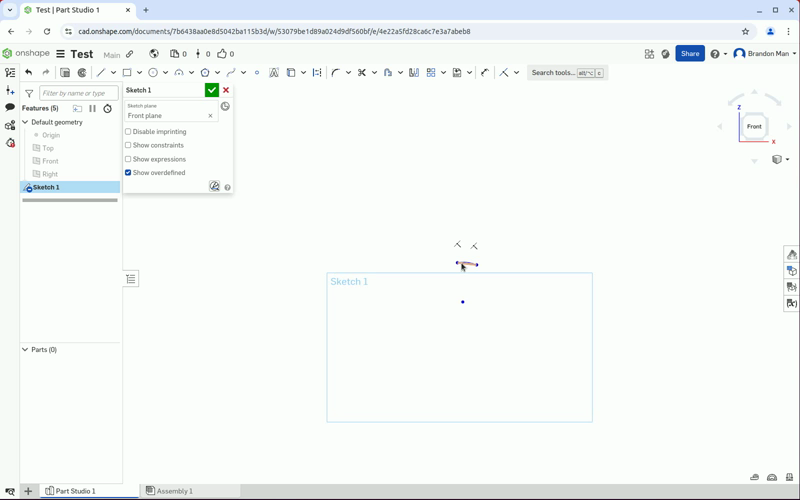
scroll(6)
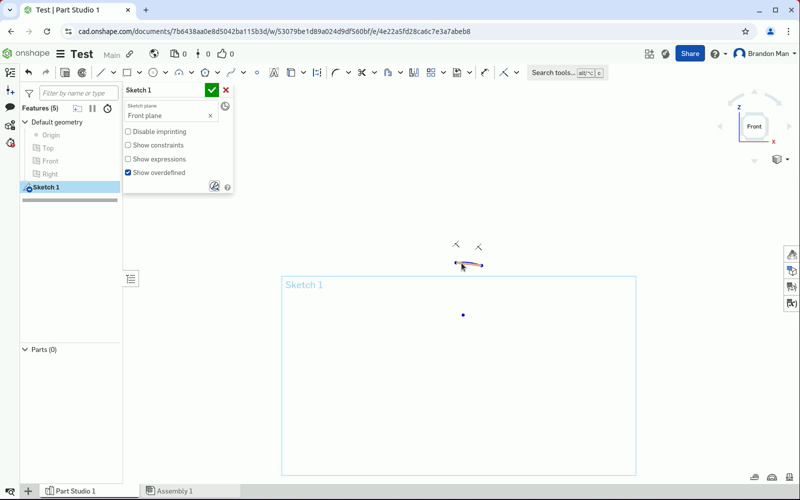
scroll(6)
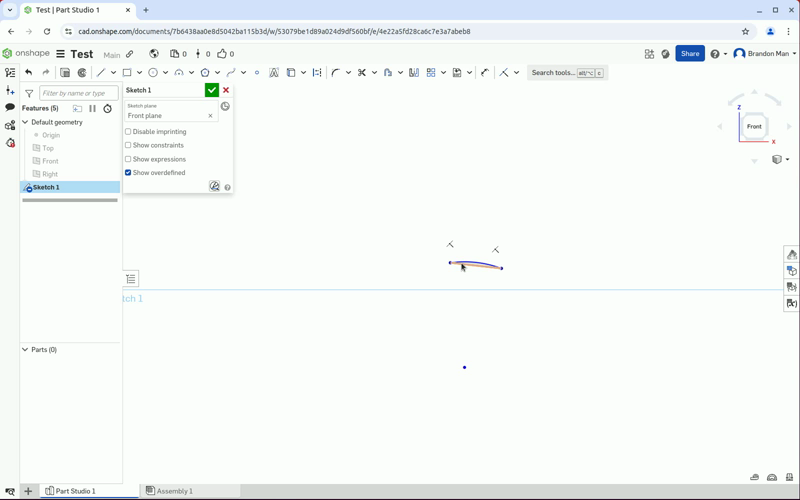
click(461, 262)
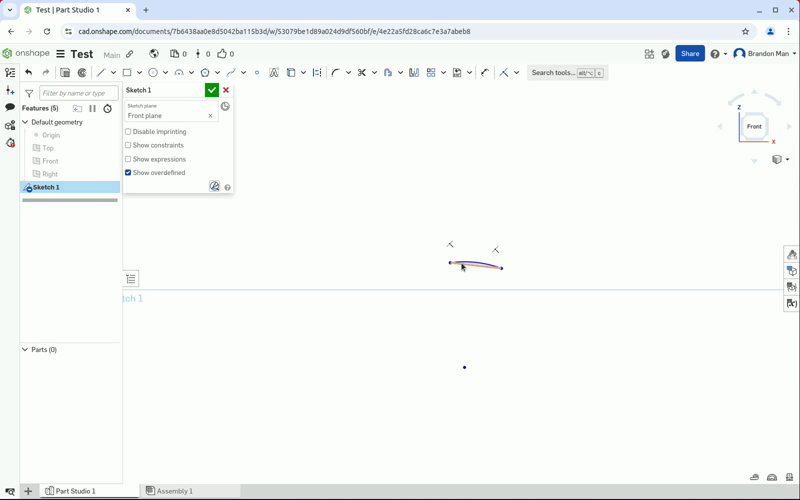
scroll(-6)
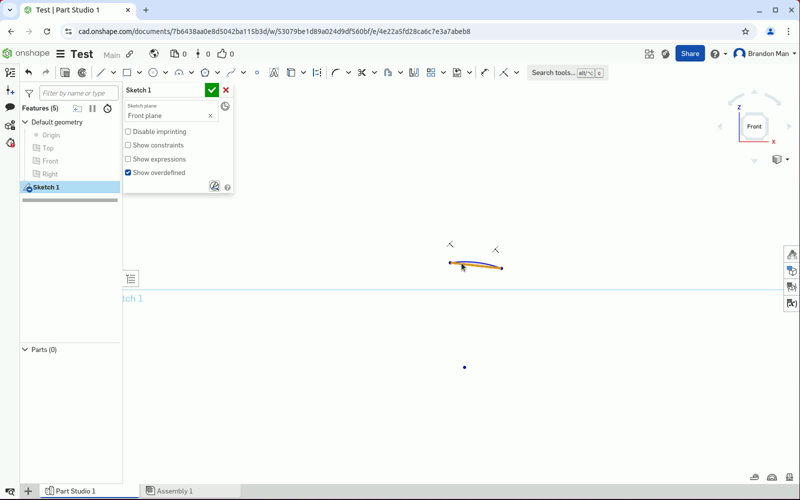
scroll(-6)
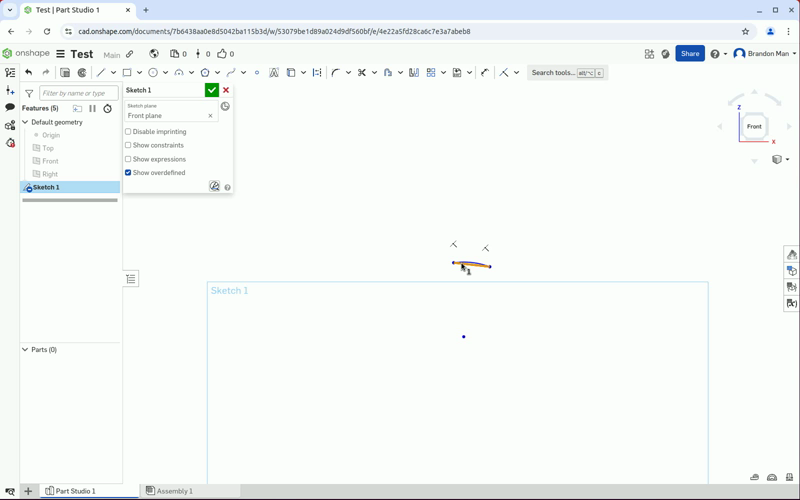
scroll(-6)
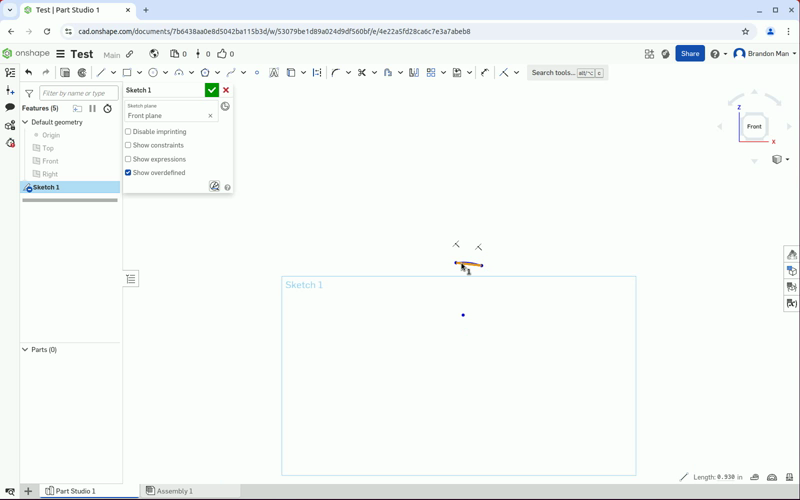
scroll(-6)
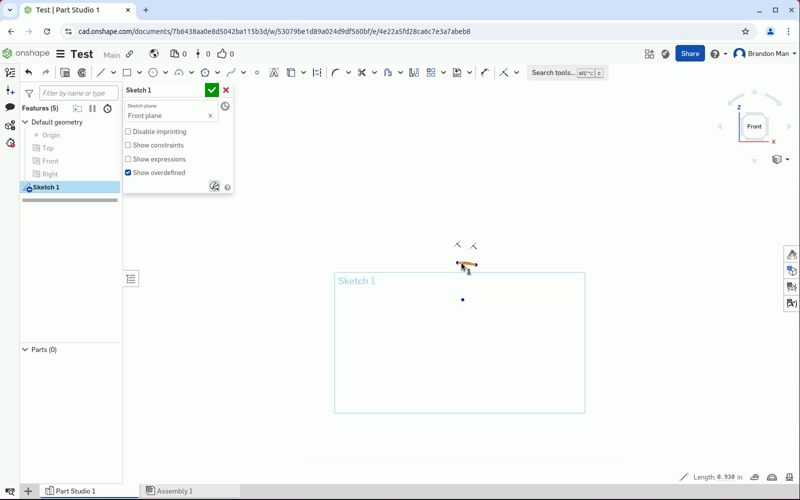
scroll(-6)
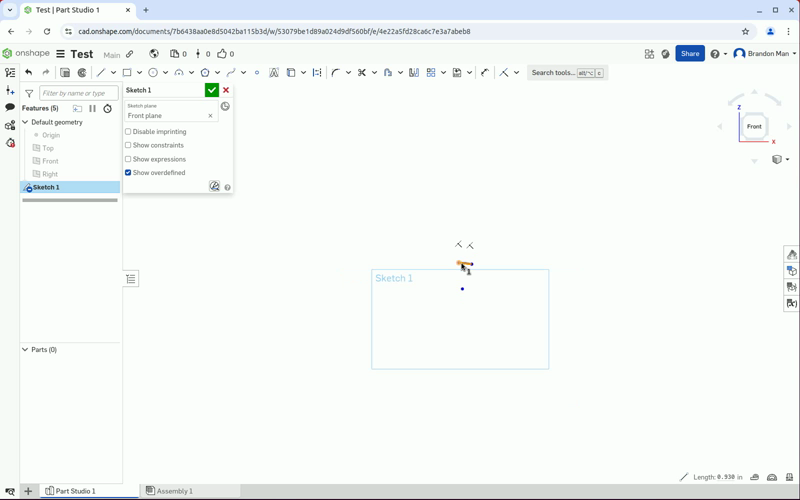
scroll(-6)
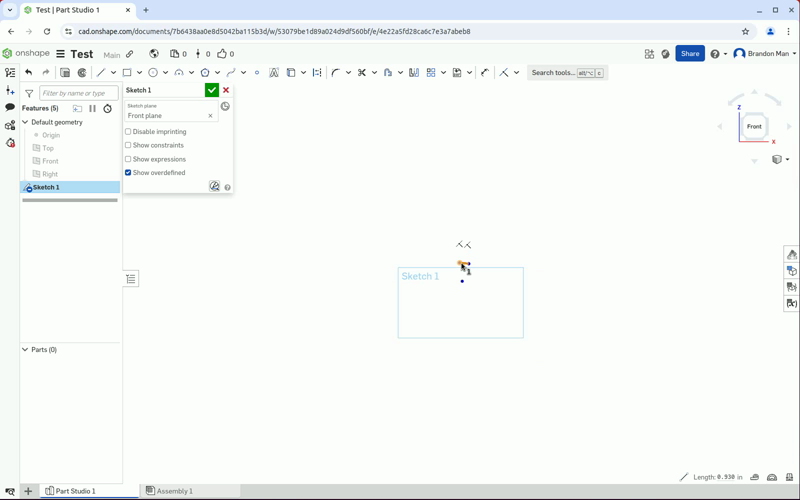
scroll(-6)
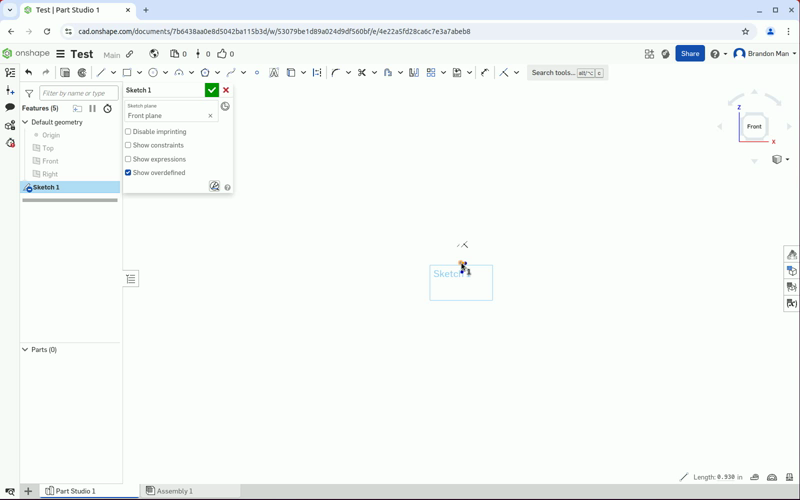
mouse_move(73, 352)
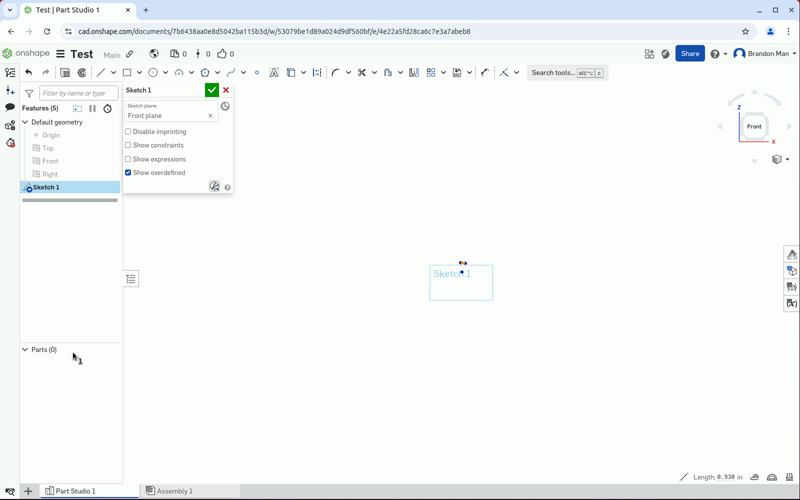
key(shift+y)
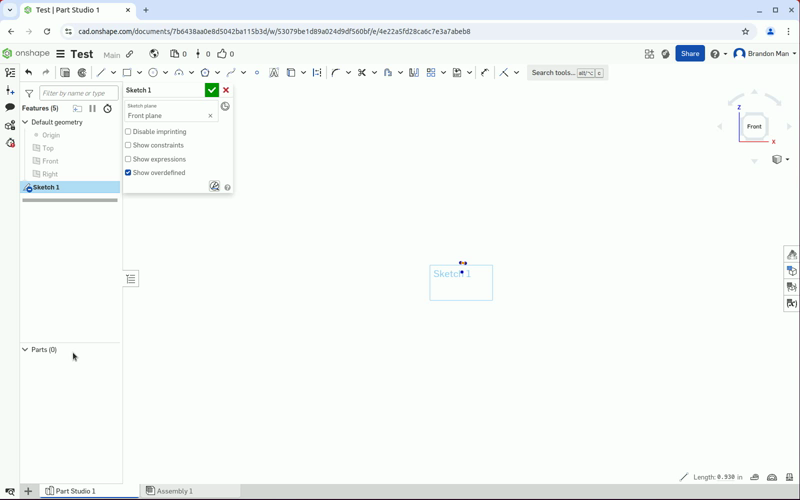
key(shift+e)
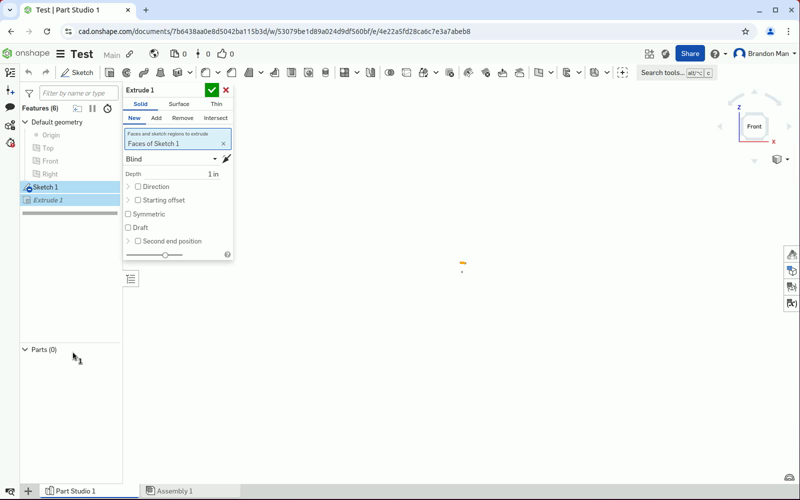
mouse_move(143, 106)
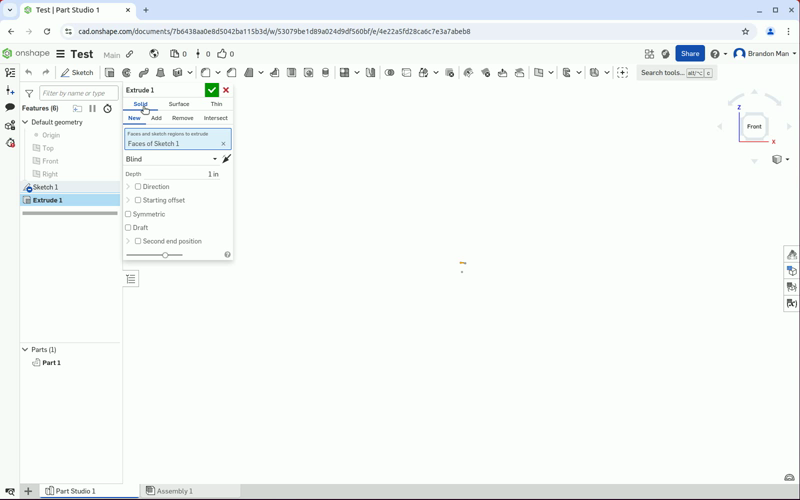
click(143, 106)
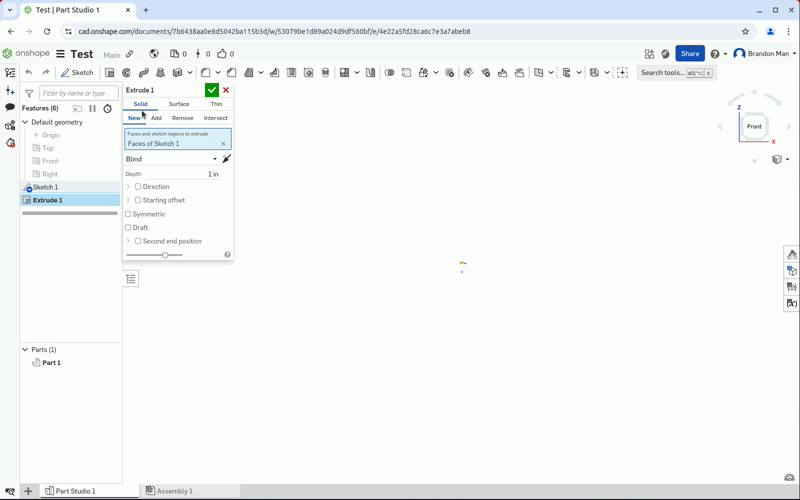
mouse_move(137, 120)
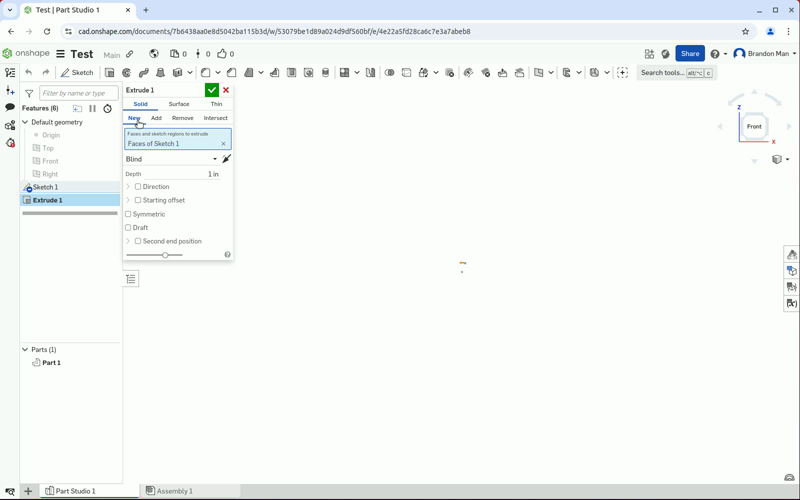
click(137, 120)
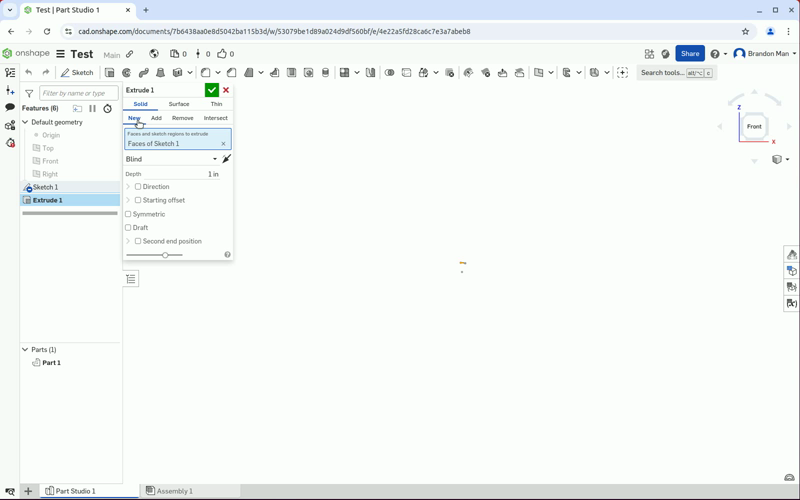
key(tab, 4)
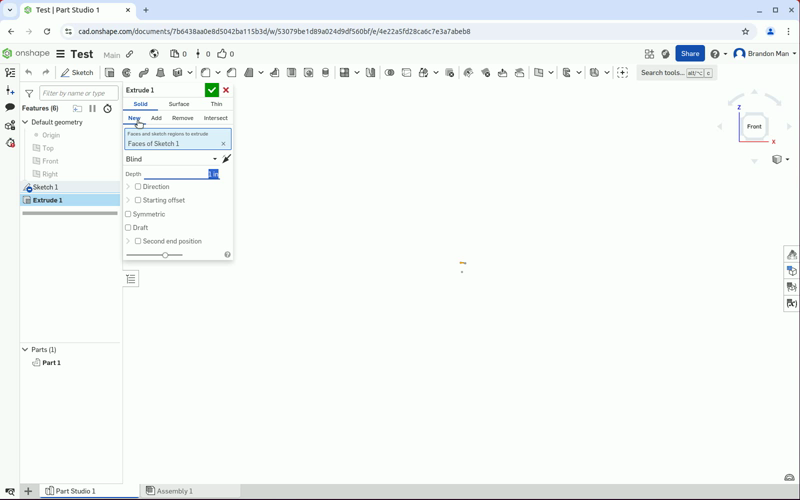
text(0.482)
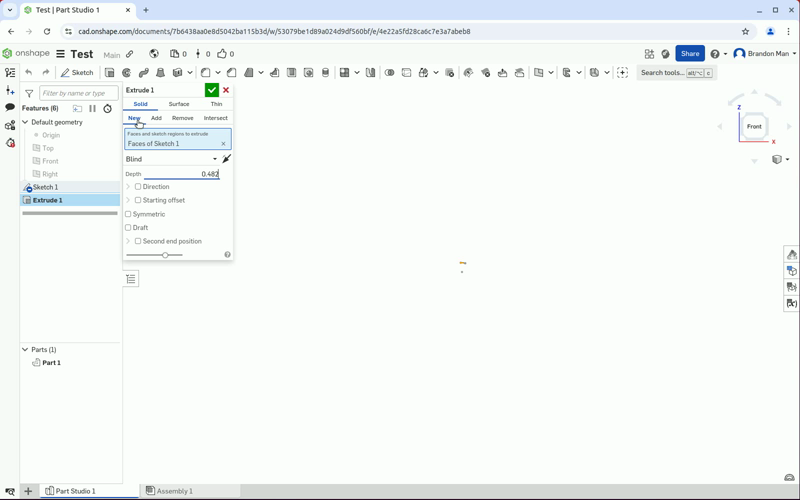
key(tab, 3)
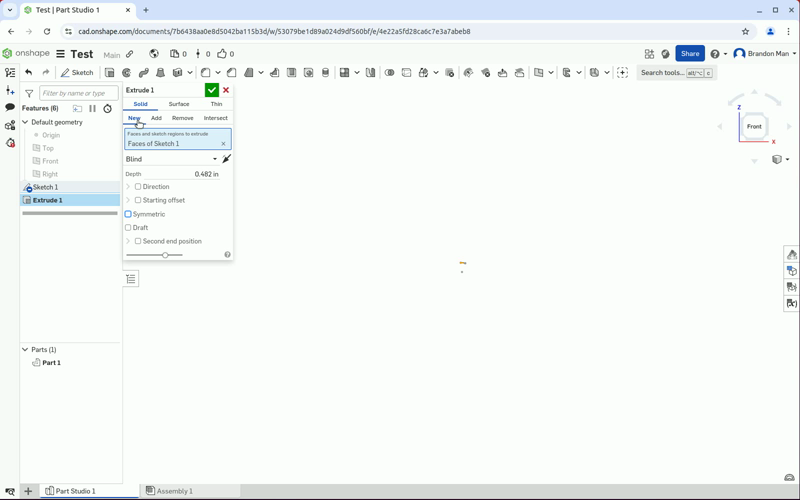
key(space)
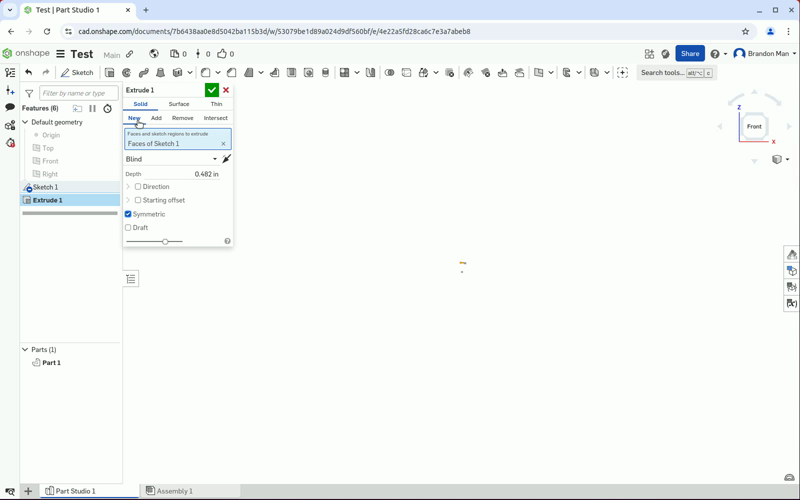
key(enter)
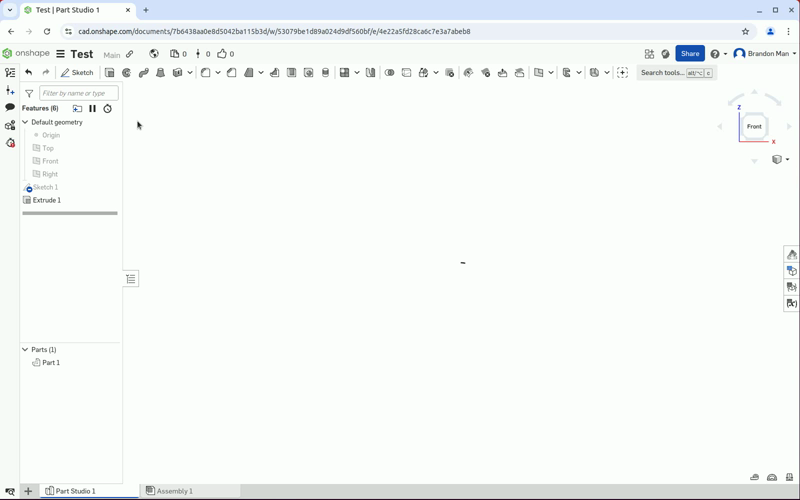
key(shift+h)
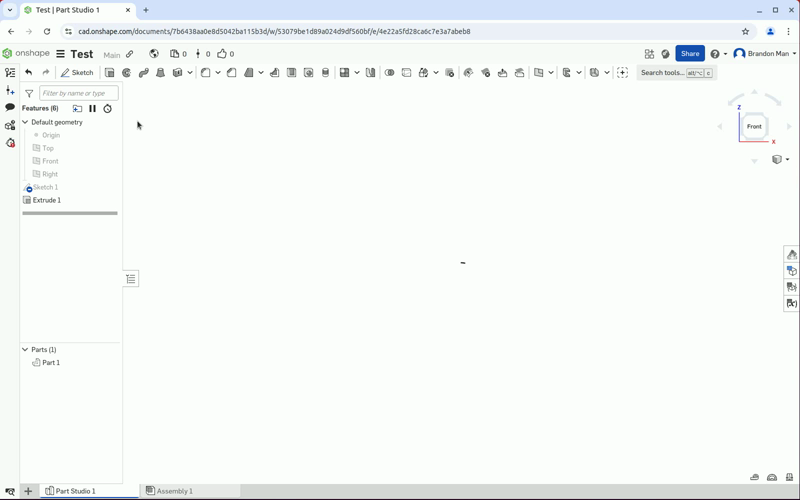
key(shift+h)
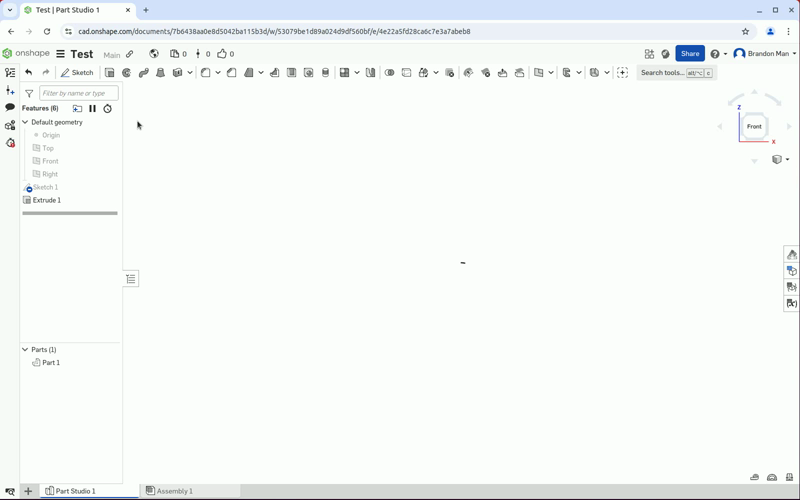
mouse_move(73, 189)
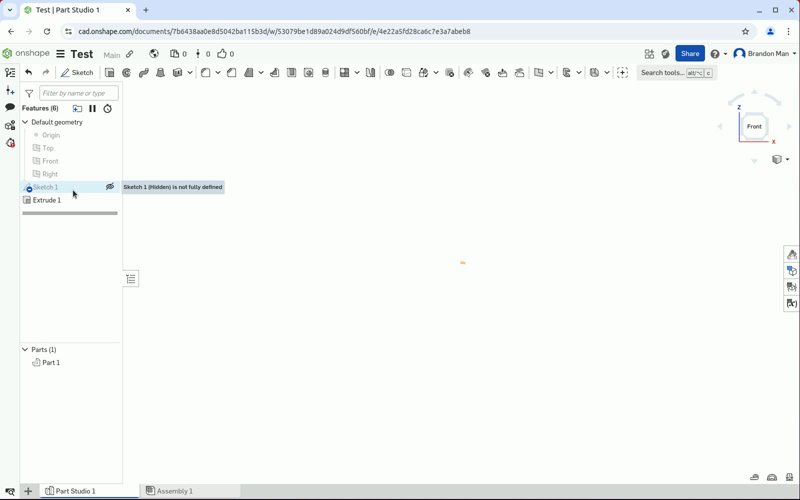
click(73, 189)
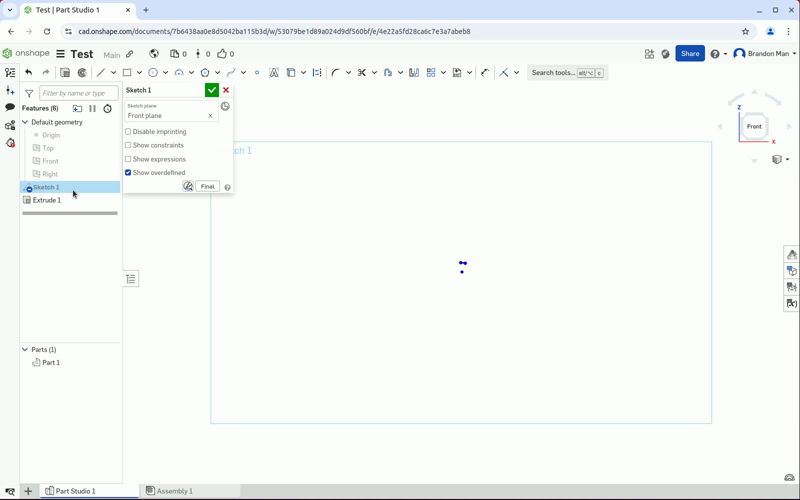
mouse_move(229, 92)
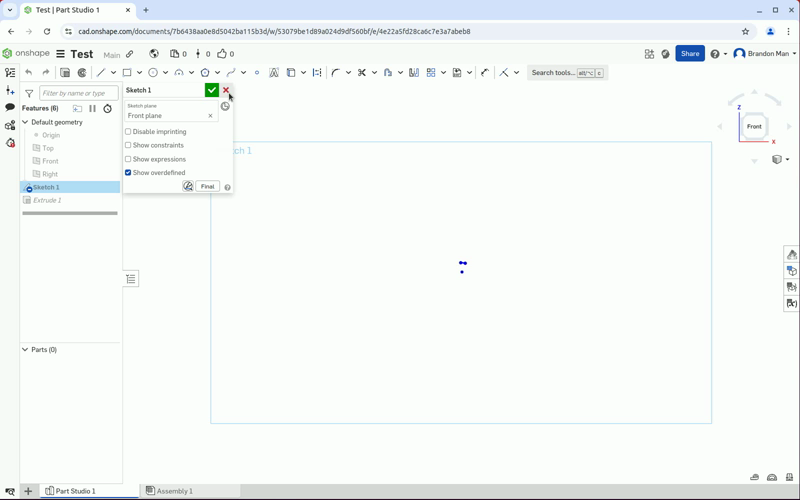
click(229, 92)
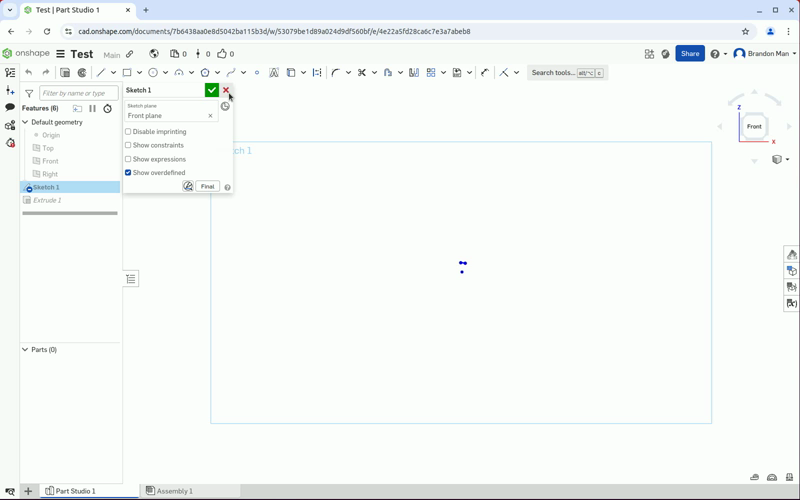
key(shift+s)
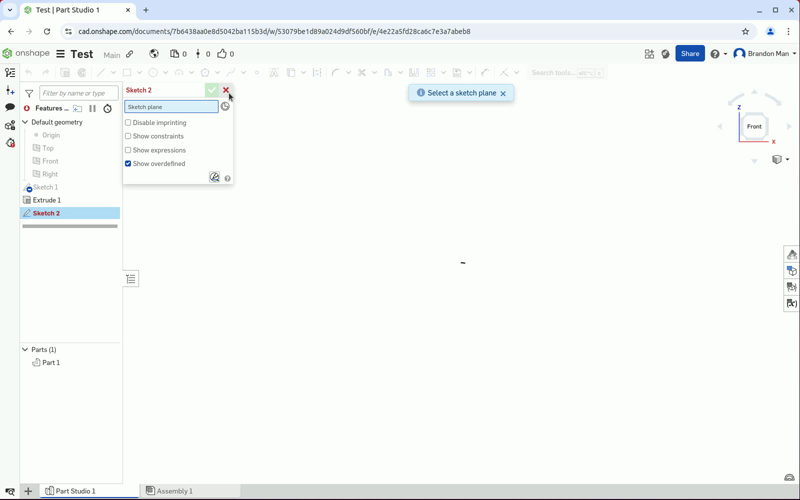
mouse_move(73, 163)
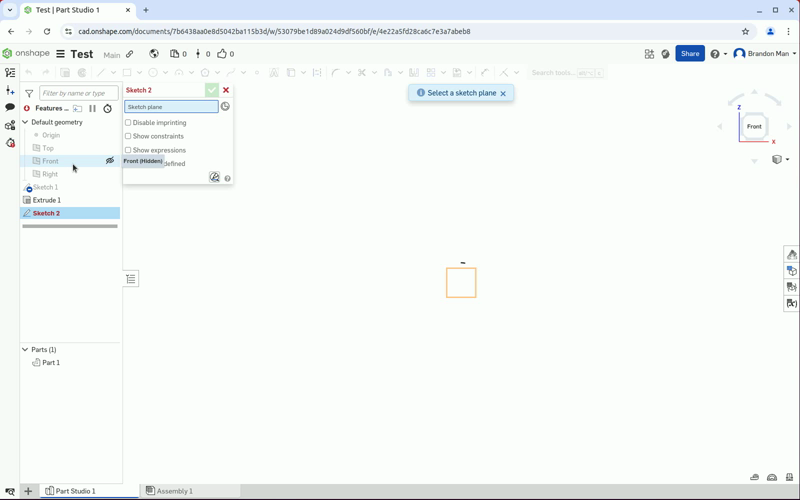
click(73, 163)
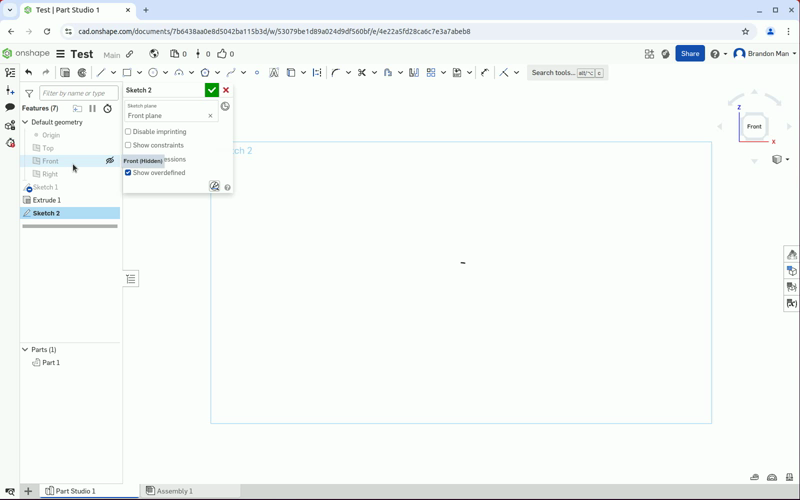
mouse_move(73, 352)
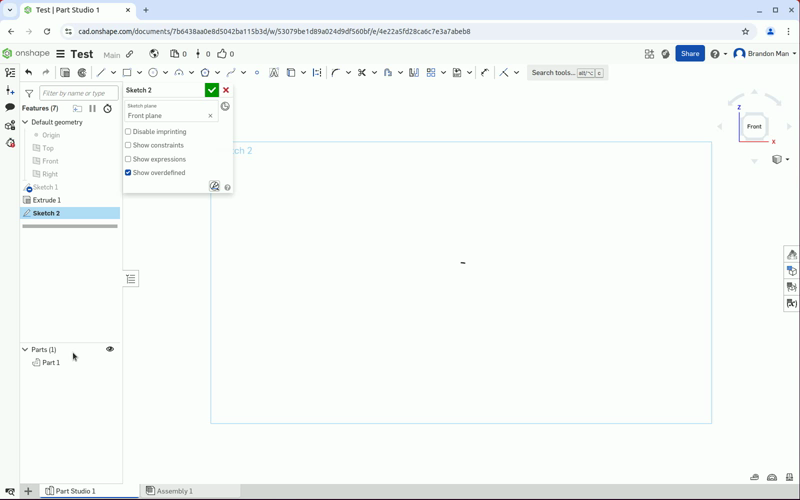
key(y)
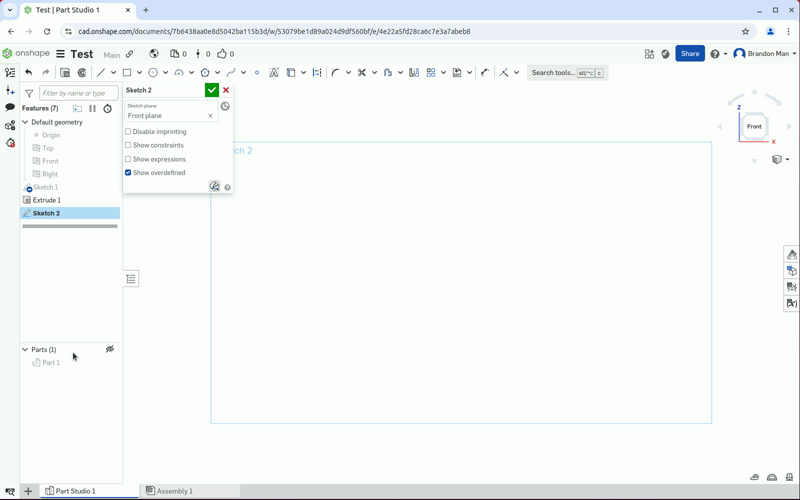
key(a)
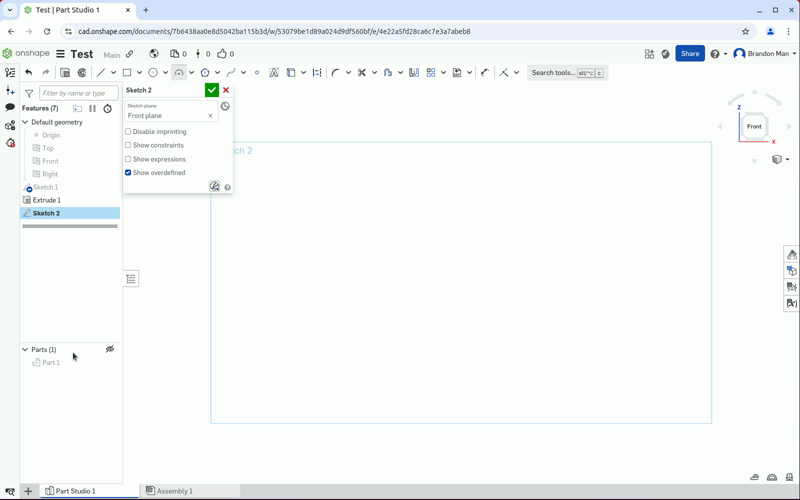
key_down(shift)
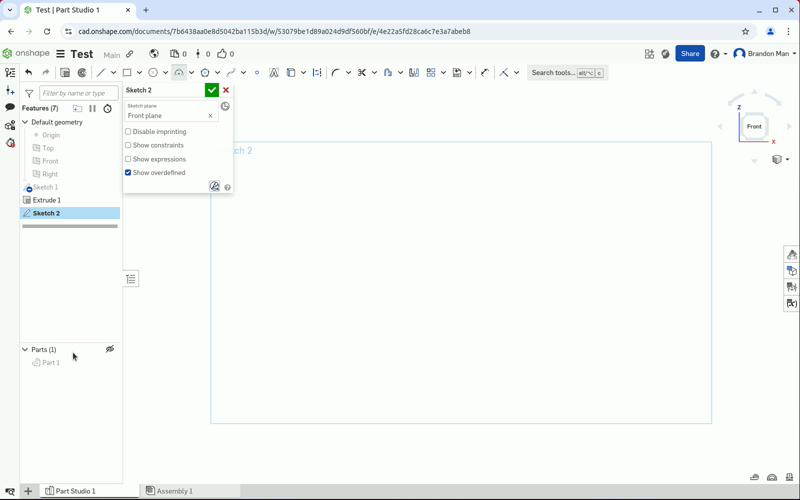
mouse_move(460, 262)
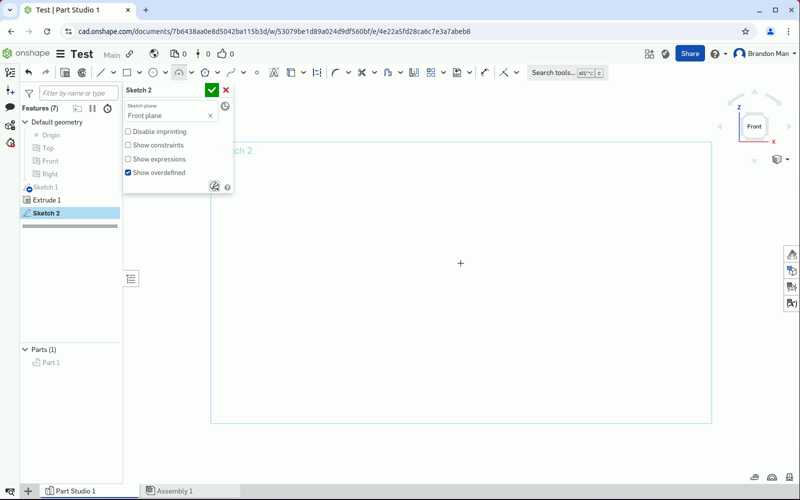
click(460, 262)
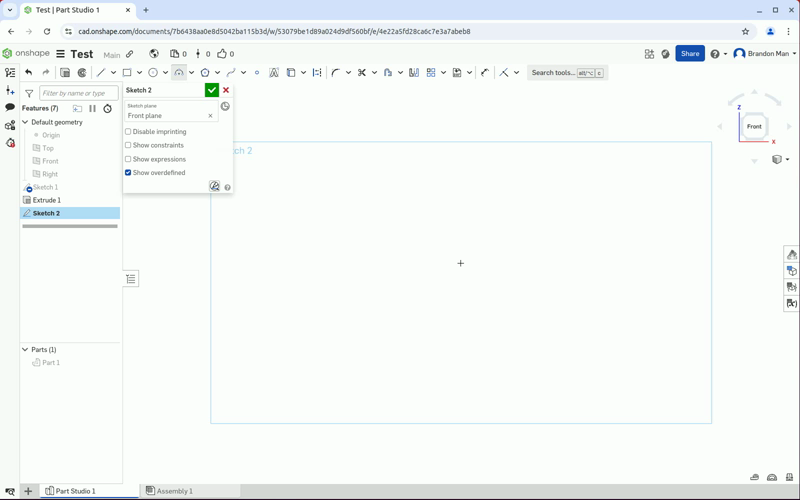
key_up(shift)
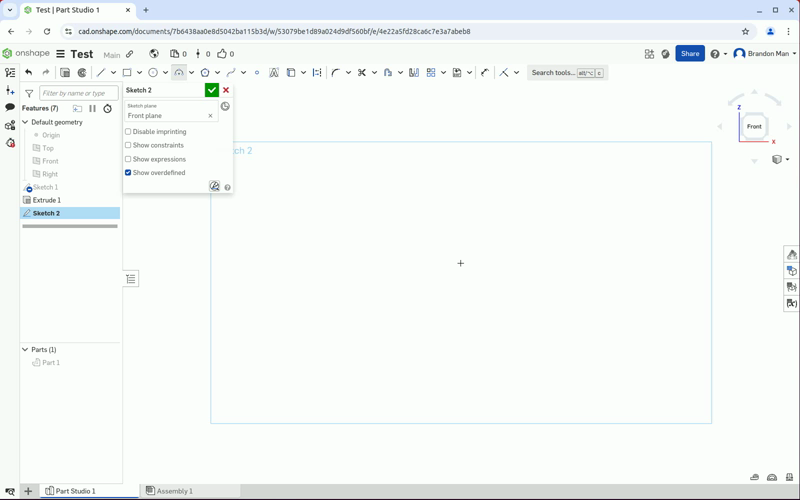
key_down(shift)
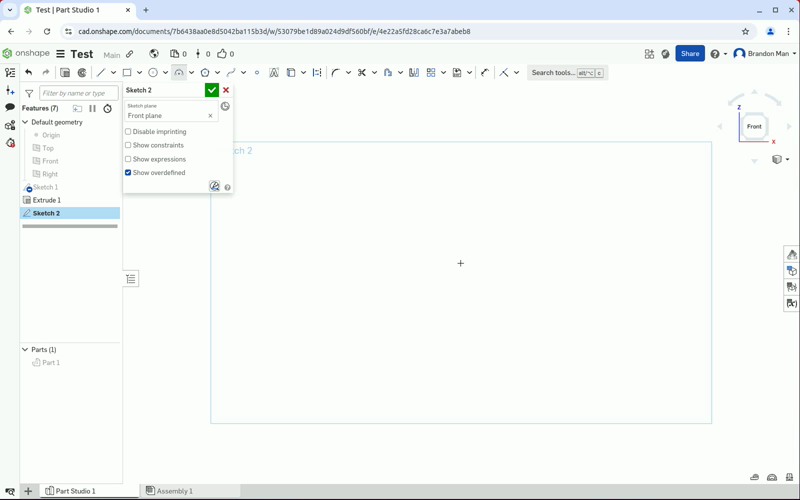
mouse_move(461, 302)
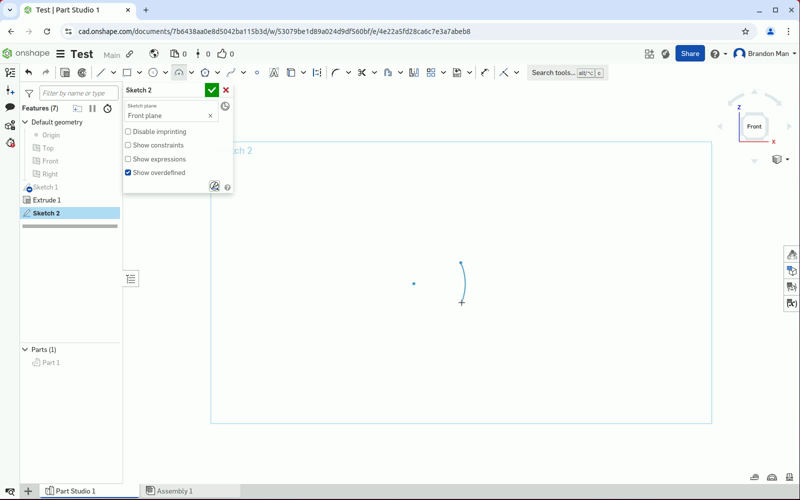
click(461, 302)
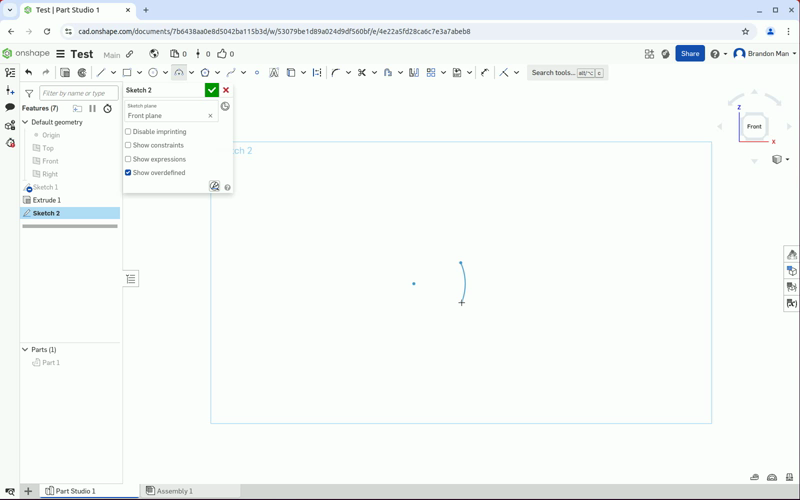
mouse_move(440, 283)
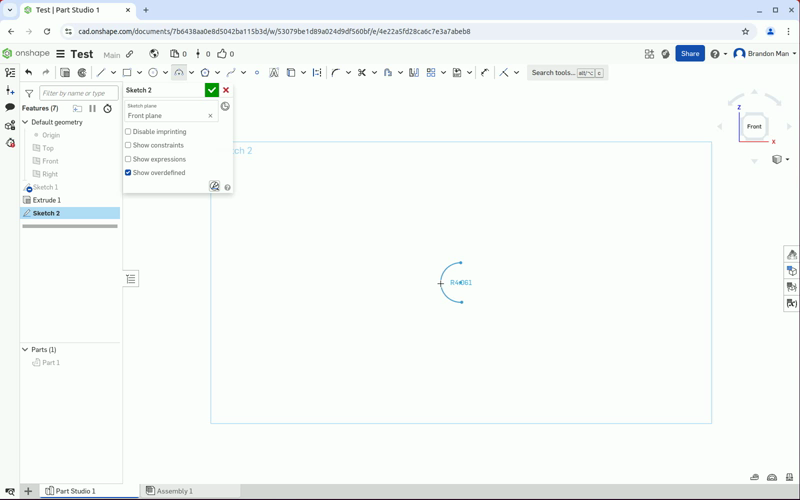
click(440, 283)
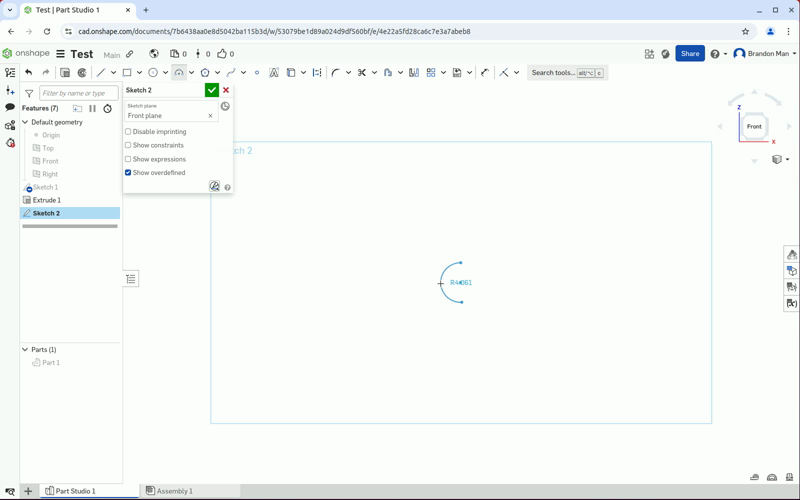
key_up(shift)
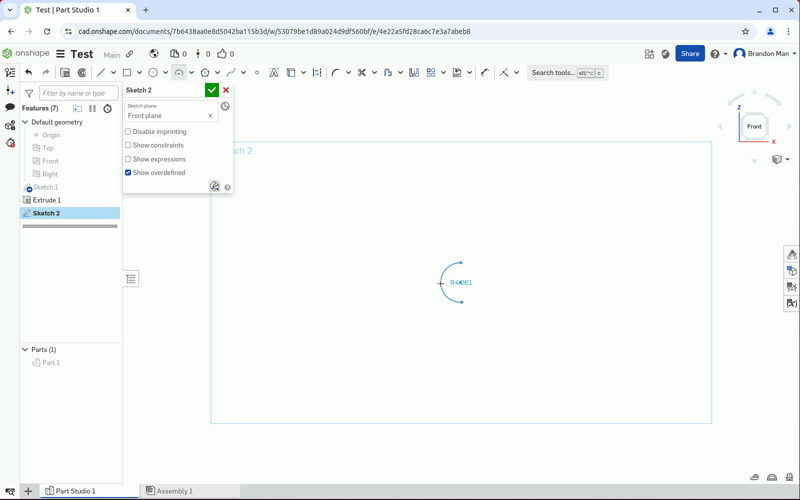
key(esc)
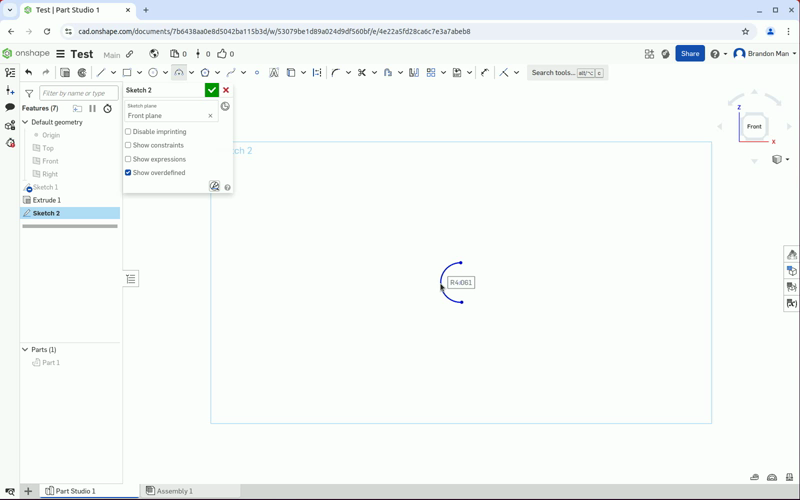
key(l)
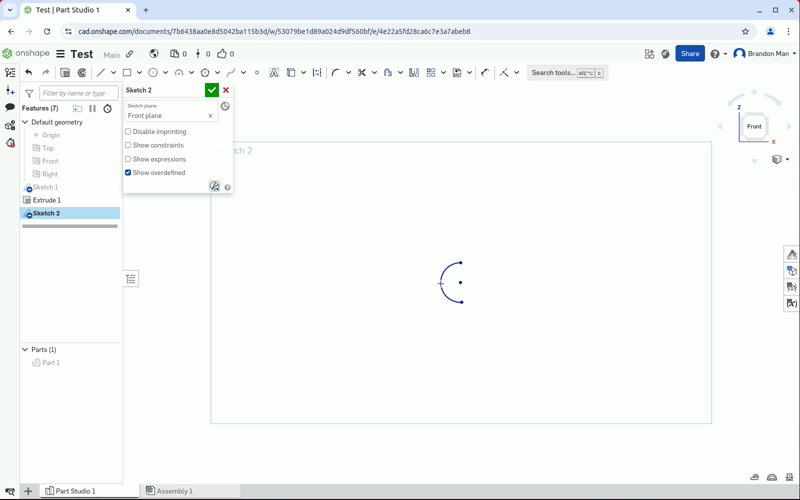
mouse_move(461, 302)
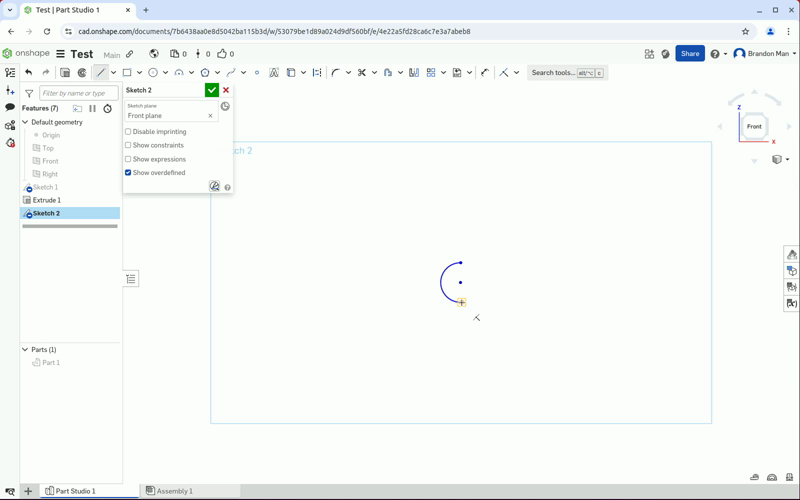
click(461, 302)
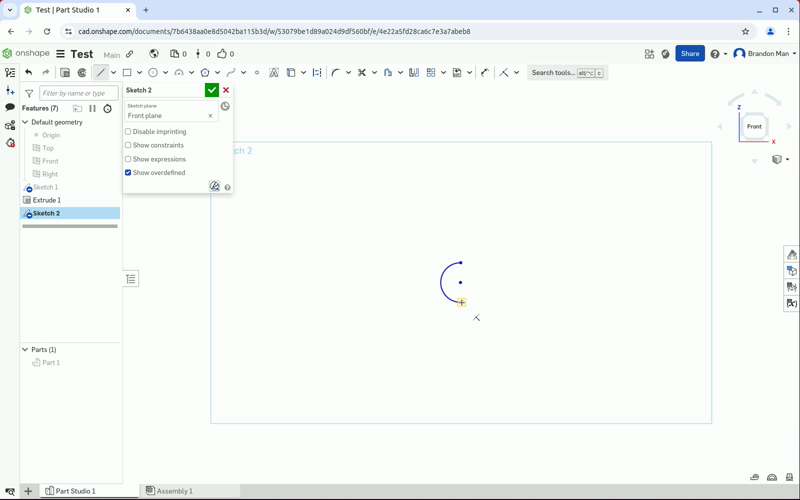
key_down(shift)
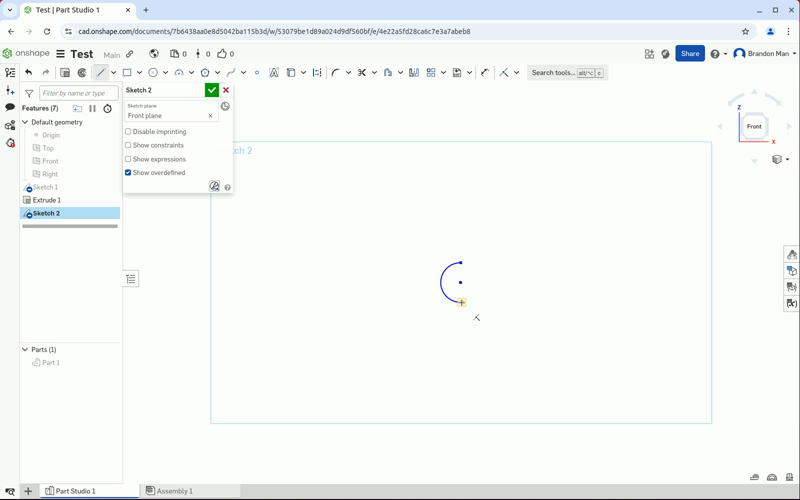
mouse_move(561, 294)
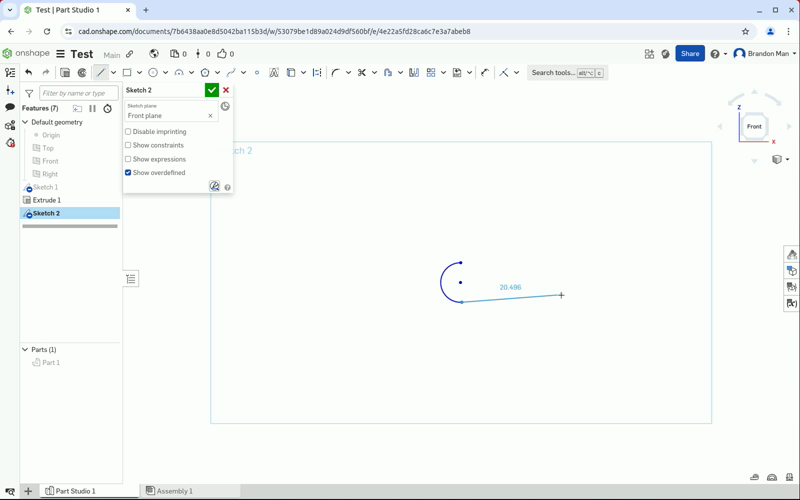
click(561, 294)
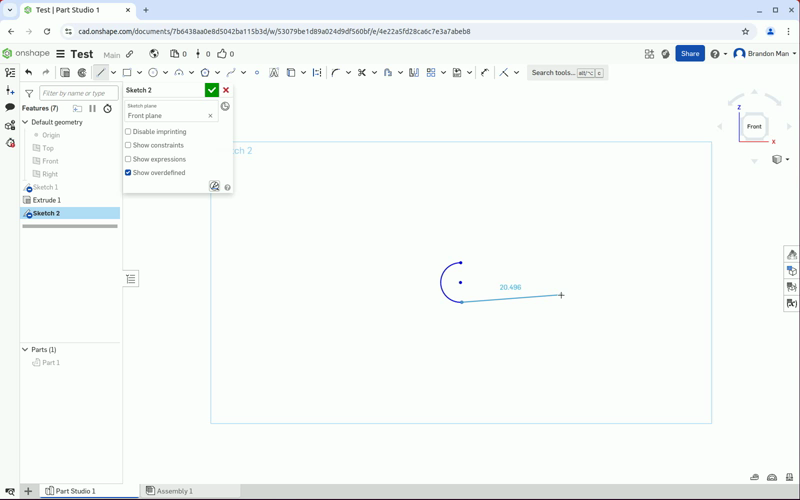
key_up(shift)
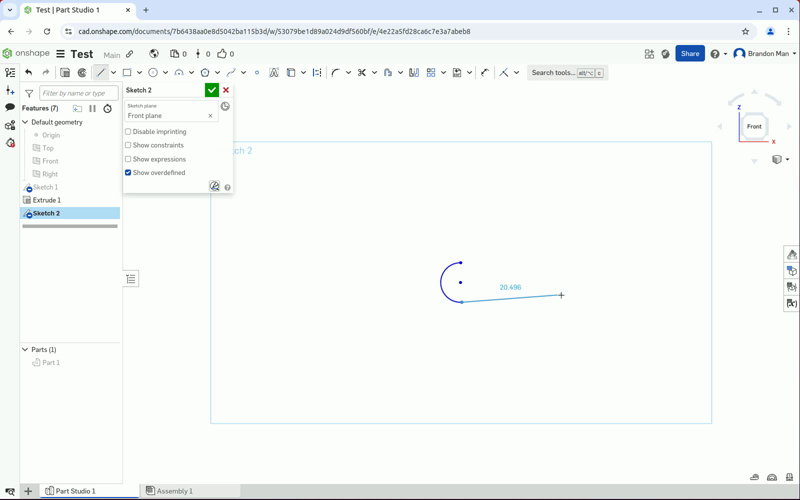
key(esc)
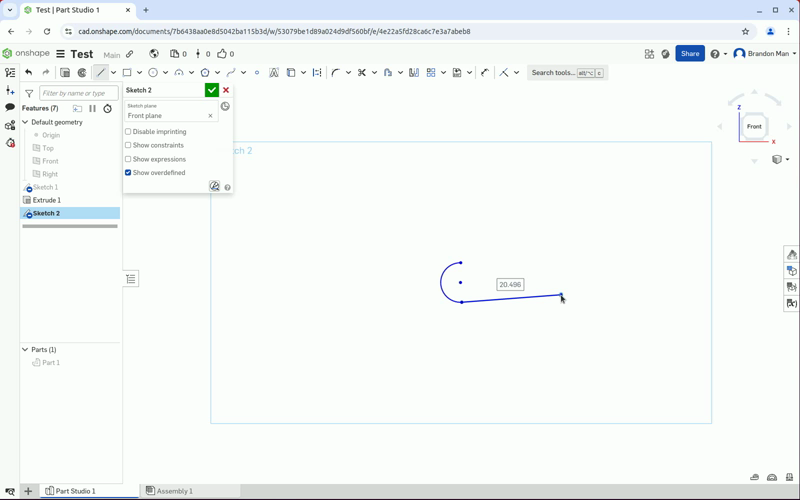
key(a)
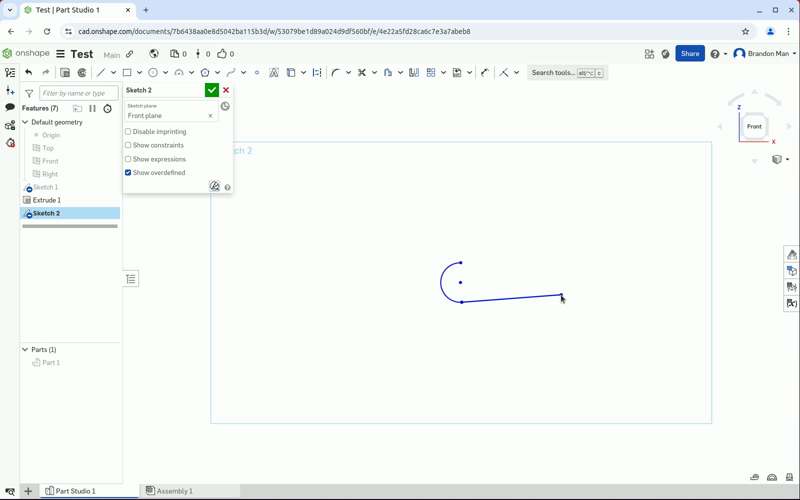
mouse_move(561, 294)
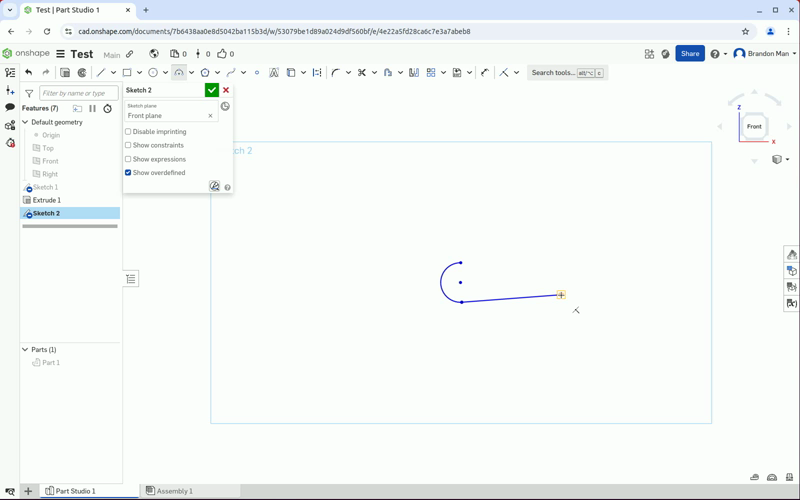
click(561, 294)
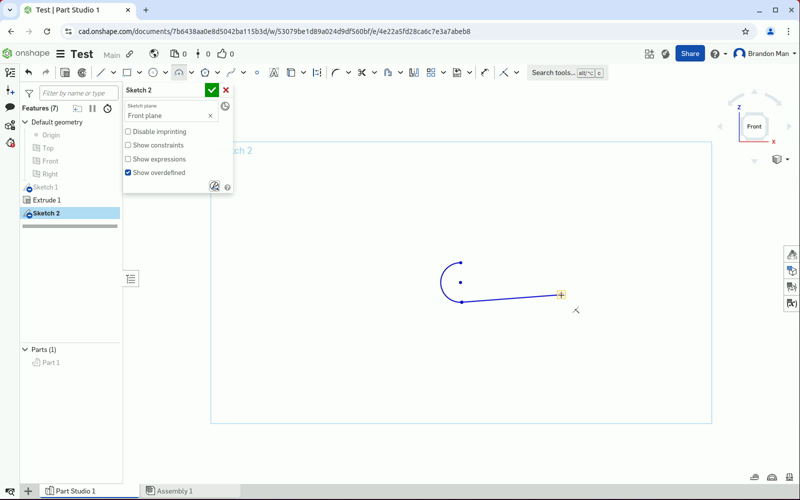
key_down(shift)
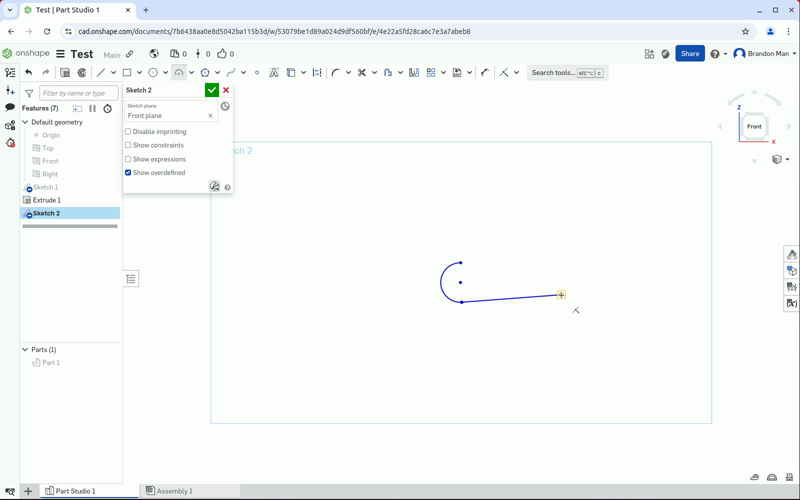
mouse_move(561, 271)
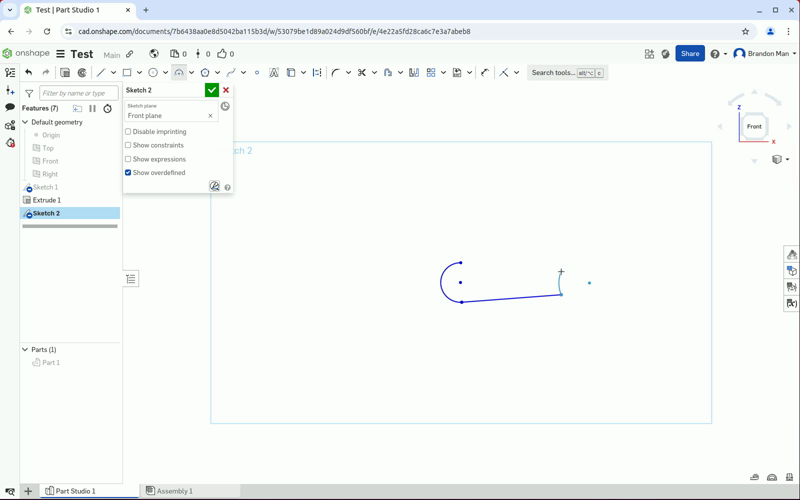
click(561, 271)
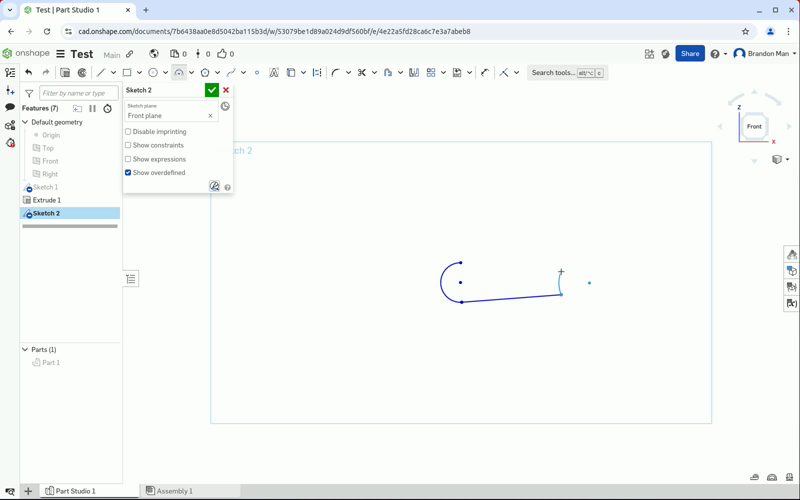
mouse_move(573, 283)
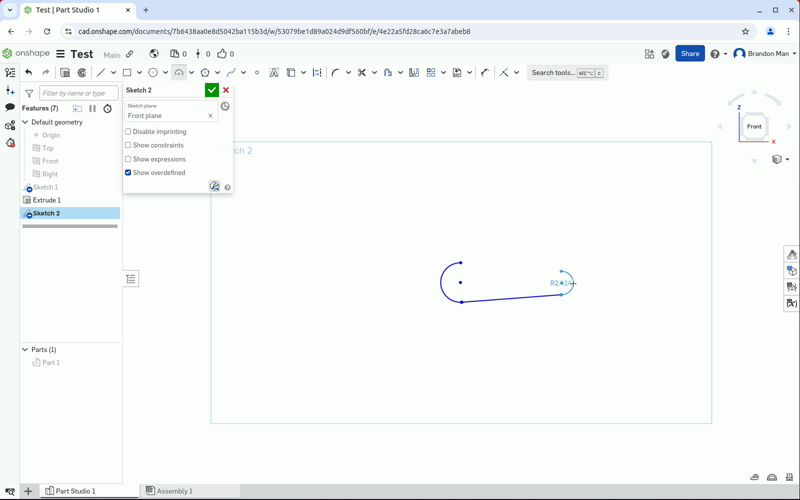
click(573, 283)
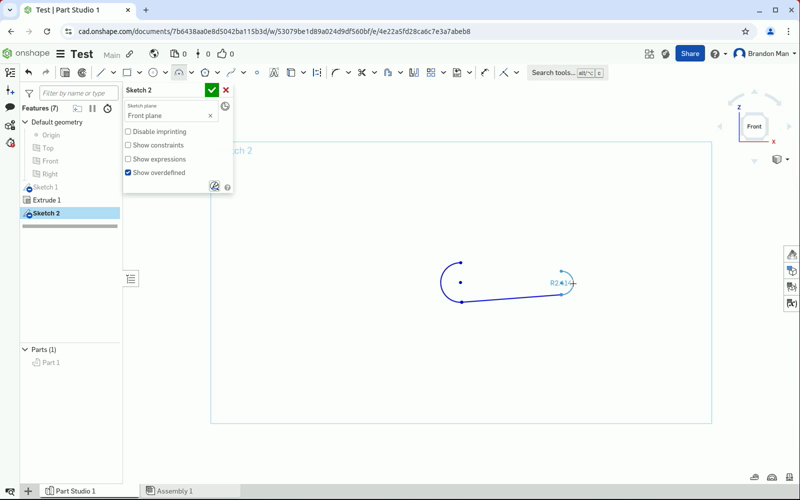
key_up(shift)
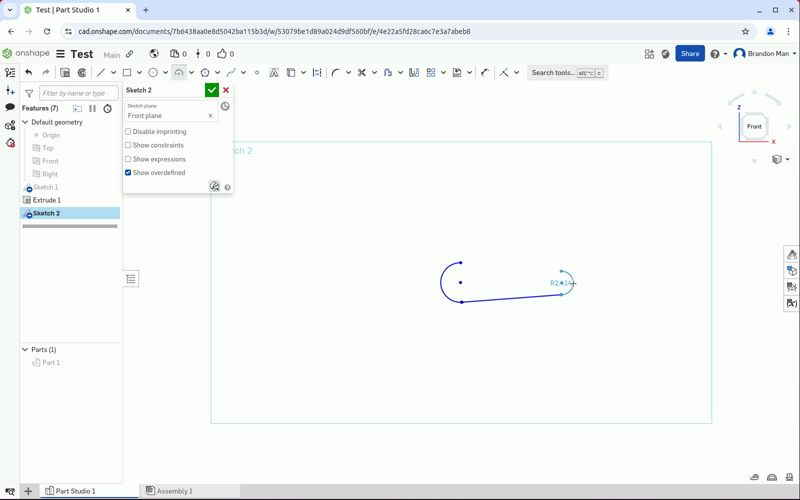
key(esc)
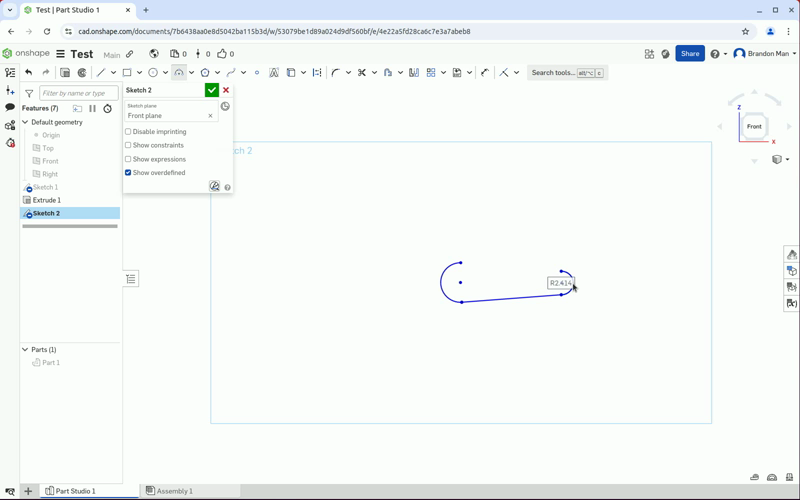
key(l)
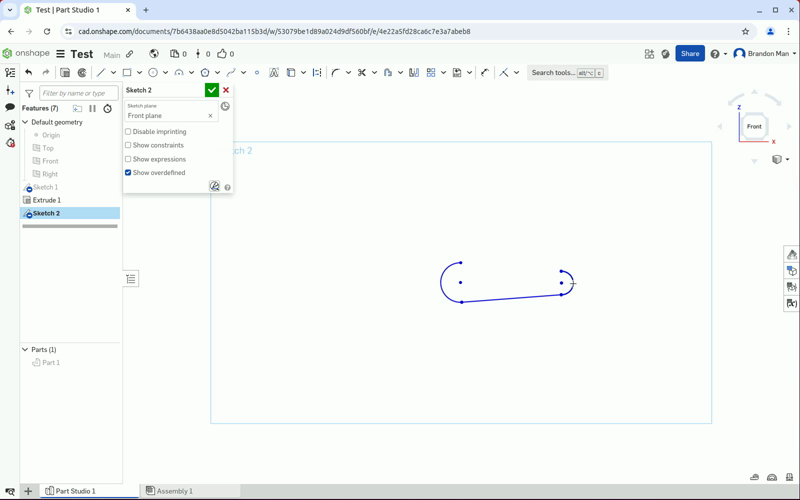
mouse_move(561, 271)
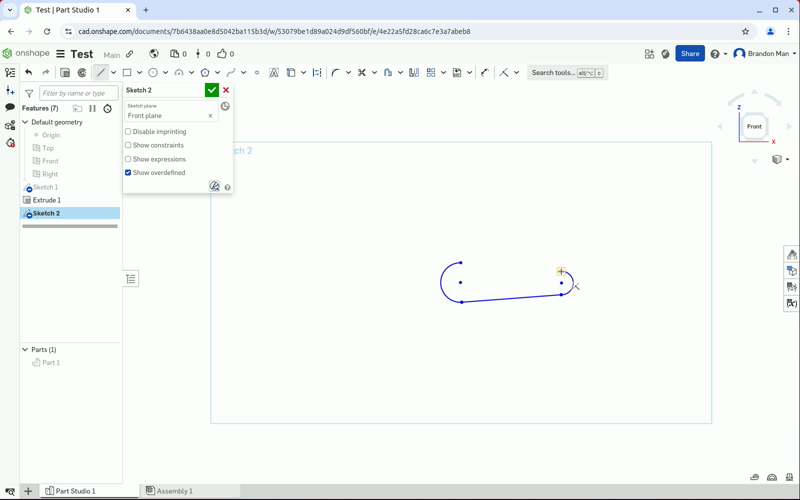
click(561, 271)
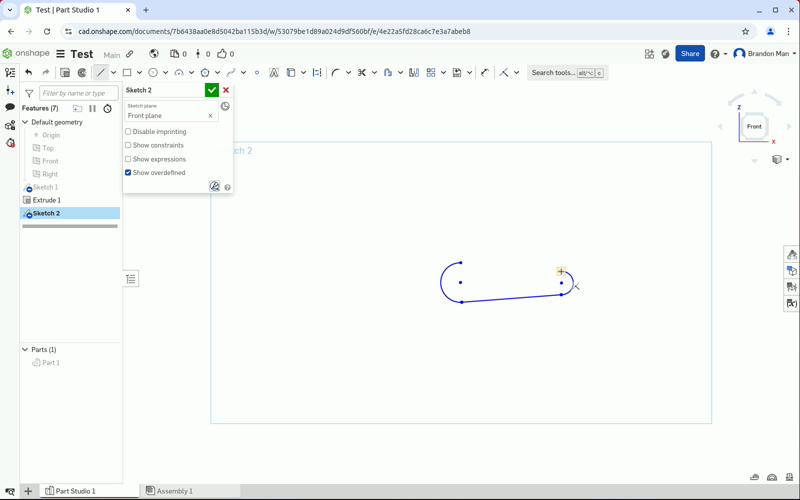
key_down(shift)
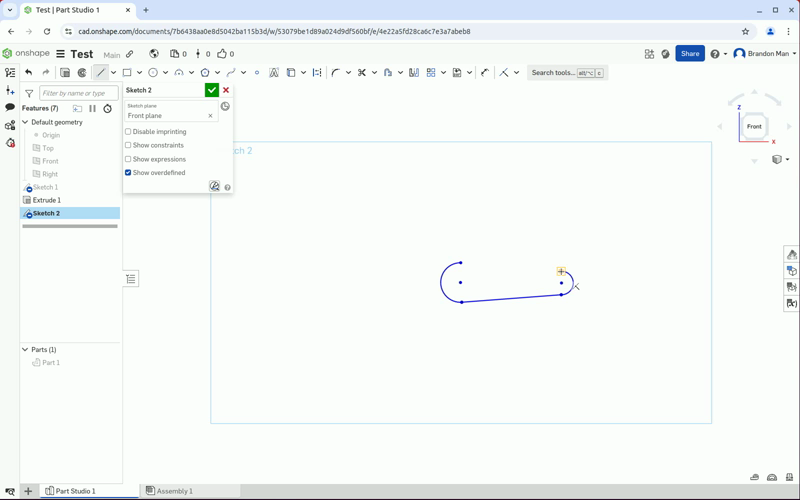
mouse_move(464, 262)
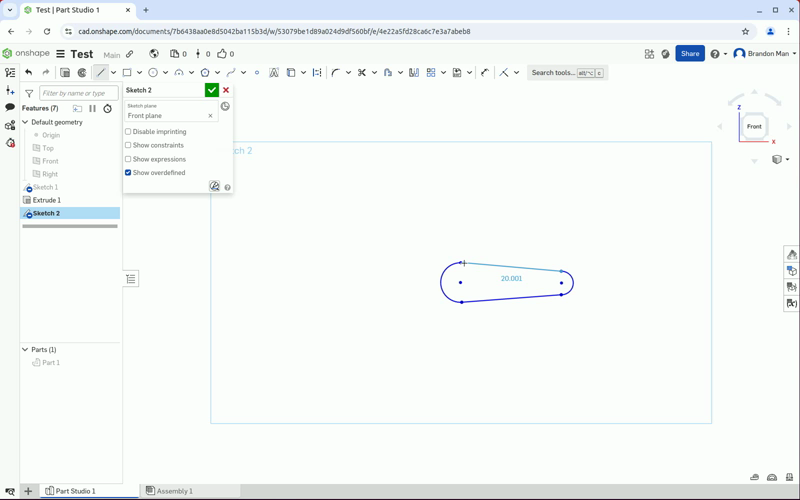
scroll(6)
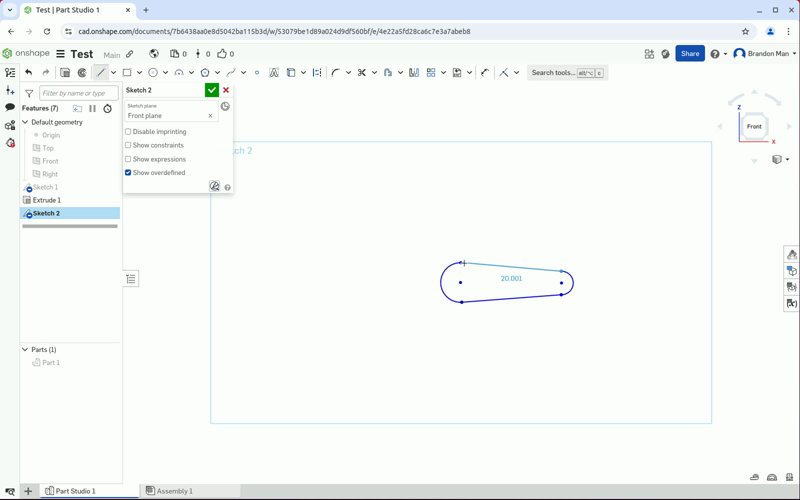
scroll(6)
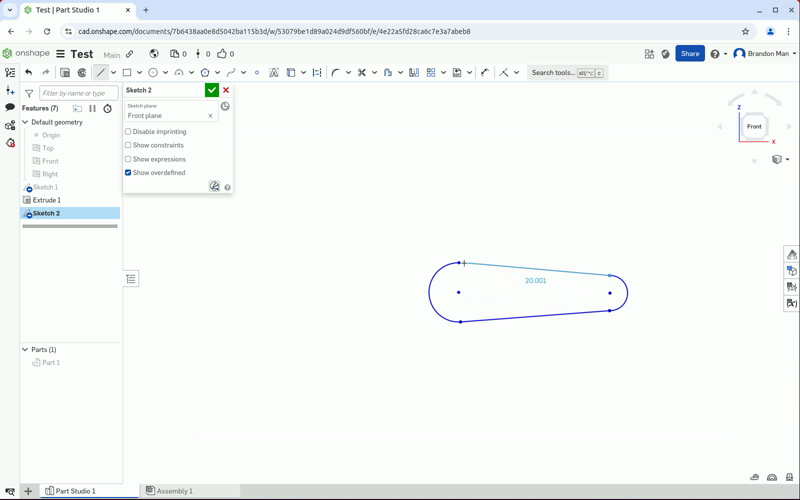
scroll(6)
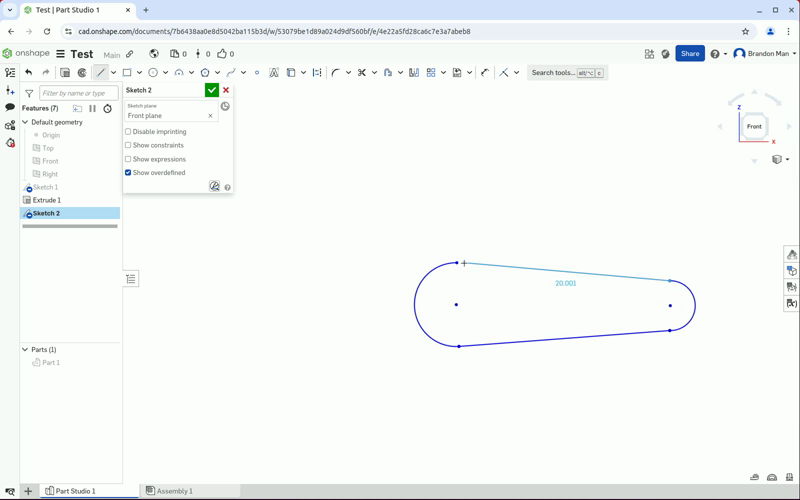
scroll(6)
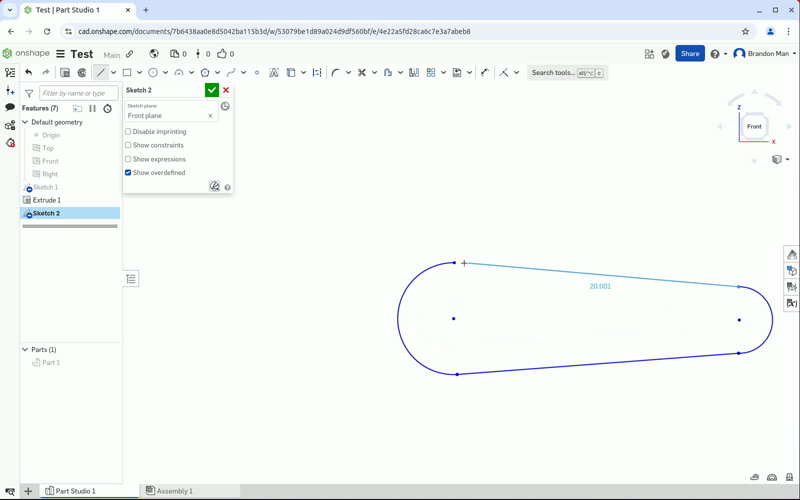
scroll(6)
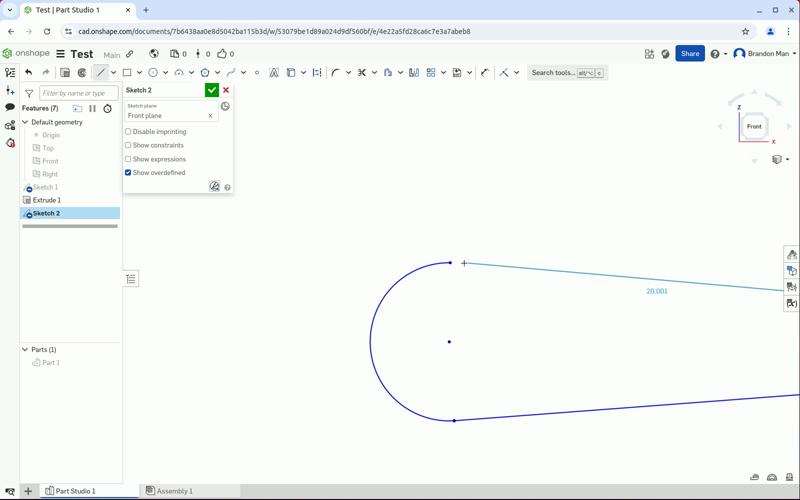
scroll(6)
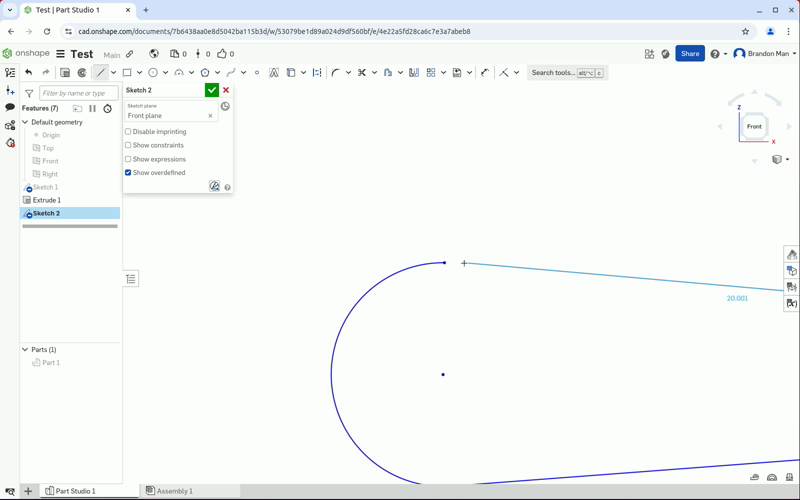
scroll(6)
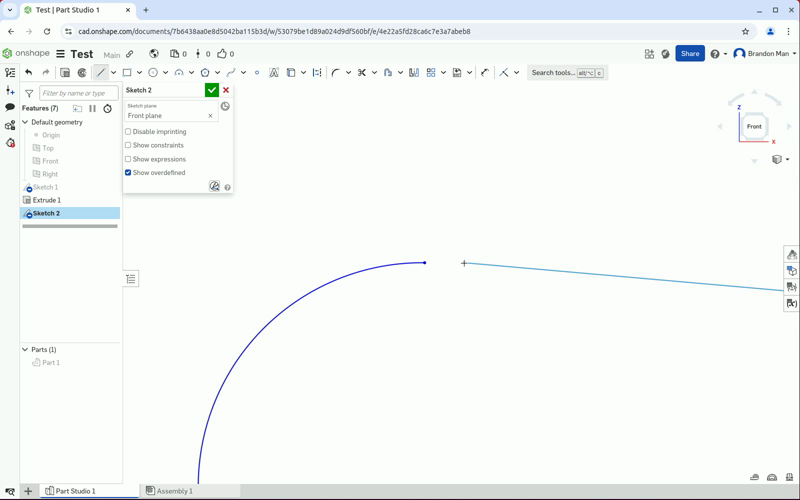
click(464, 262)
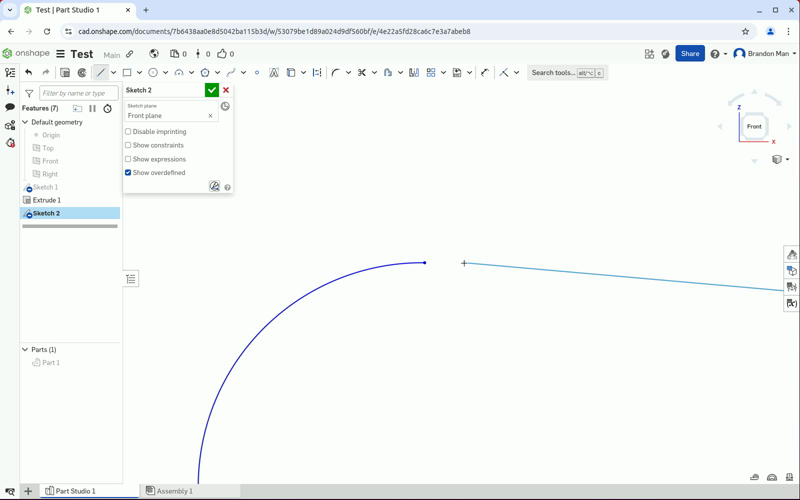
scroll(-6)
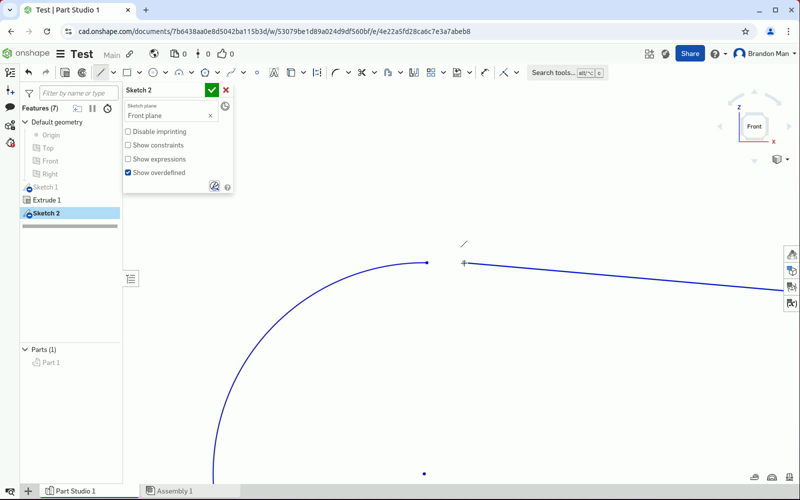
scroll(-6)
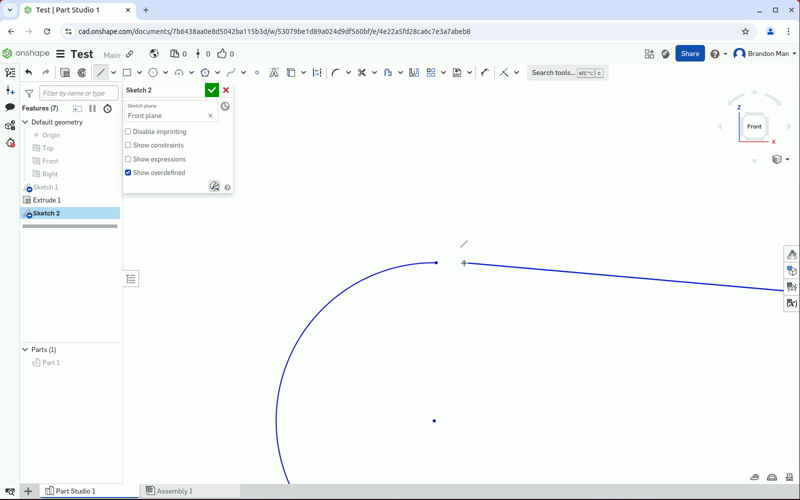
scroll(-6)
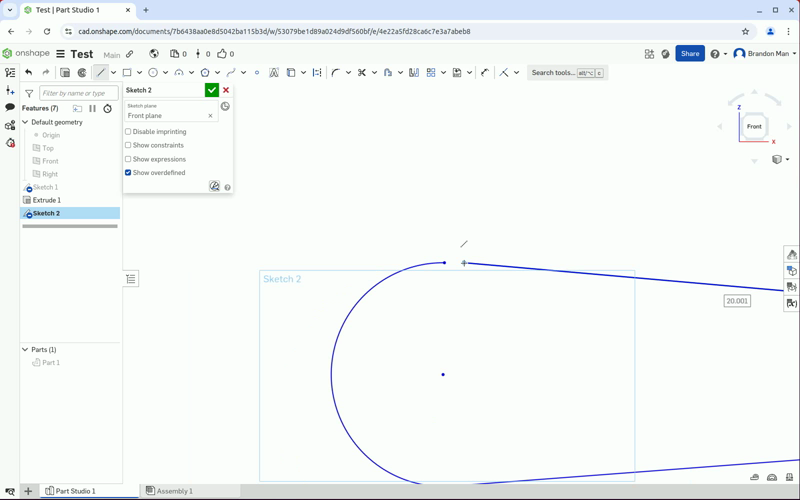
scroll(-6)
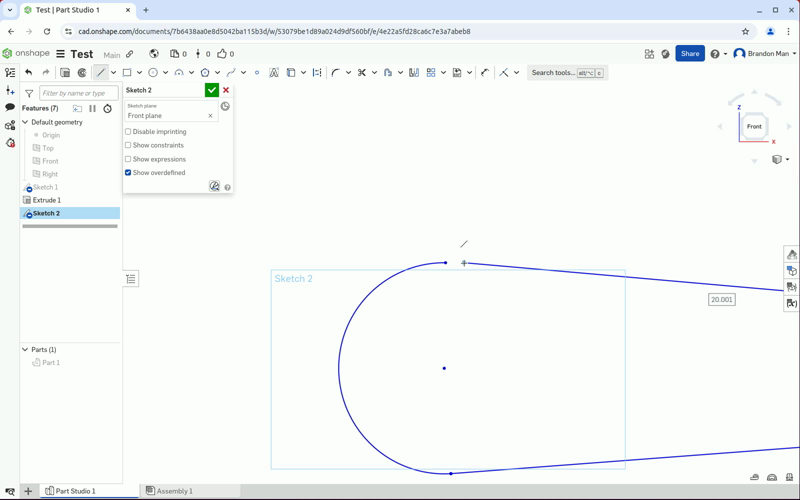
scroll(-6)
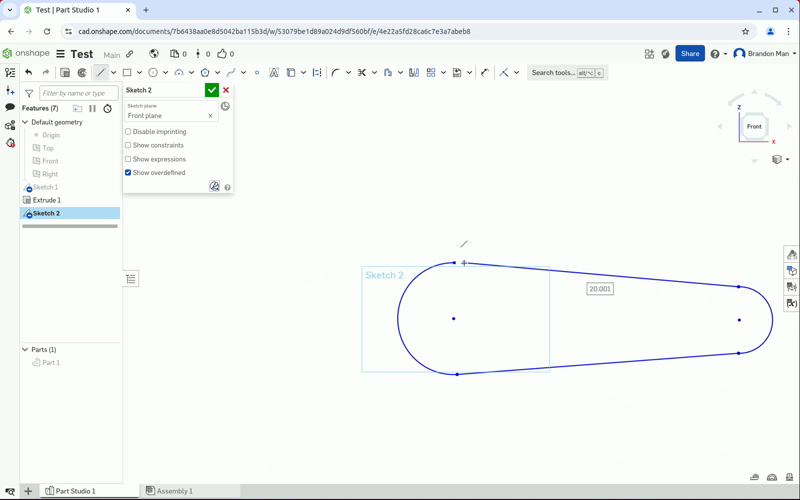
scroll(-6)
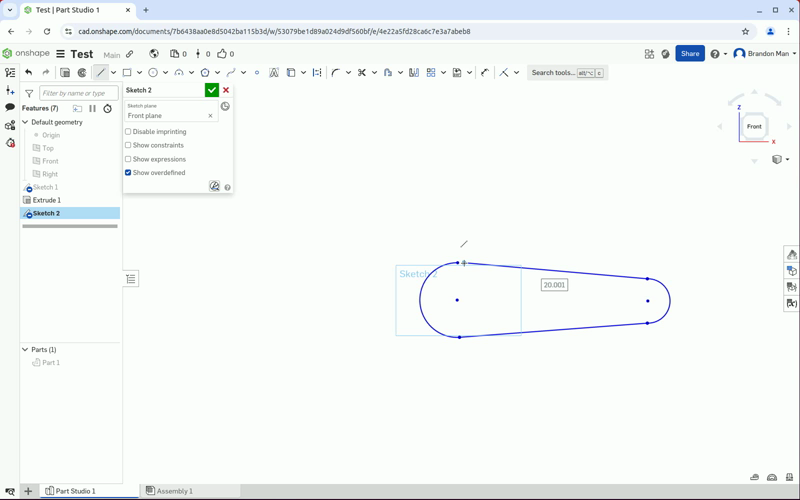
scroll(-6)
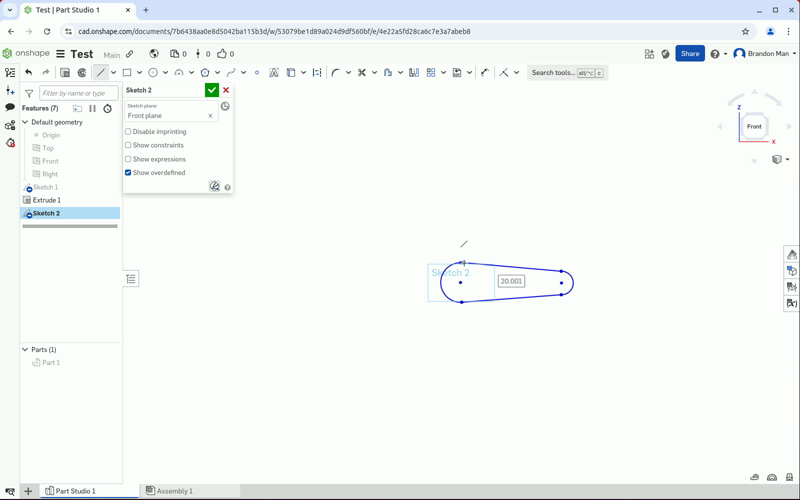
key_up(shift)
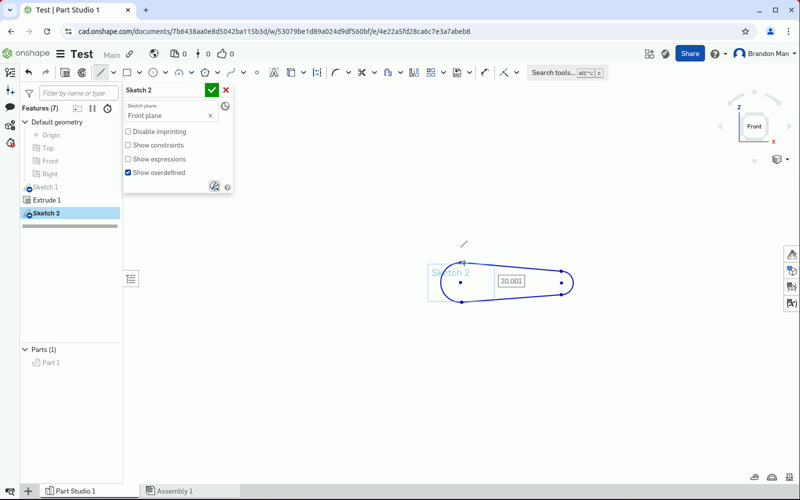
mouse_move(494, 262)
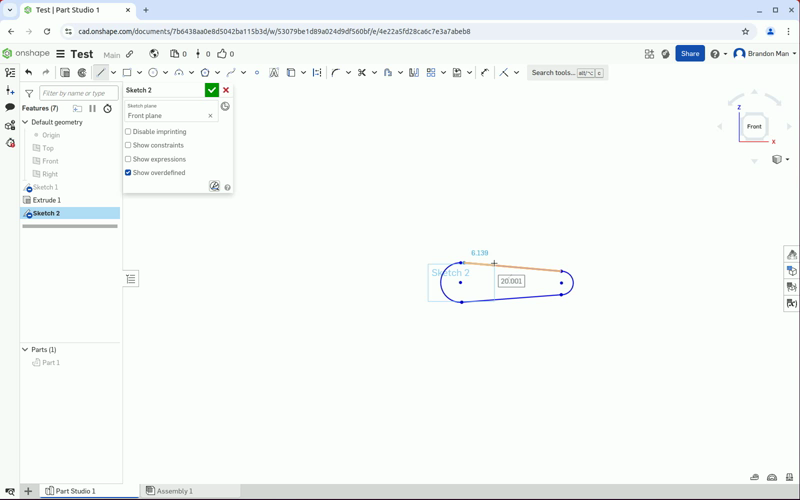
key_down(shift)
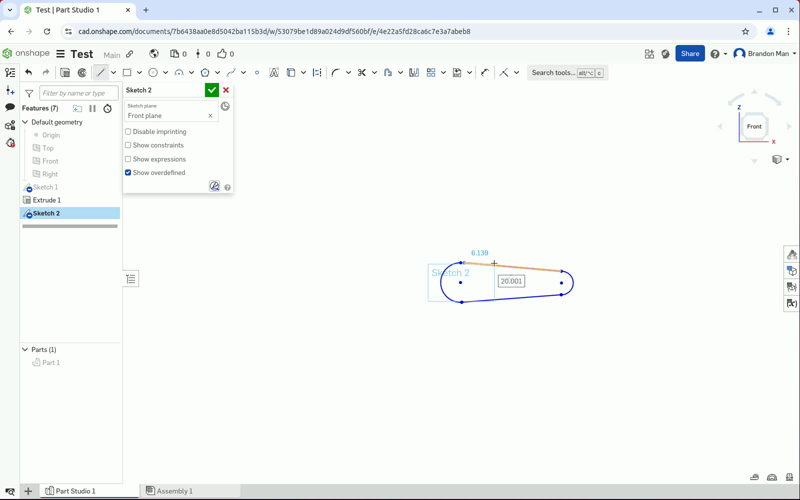
mouse_move(460, 262)
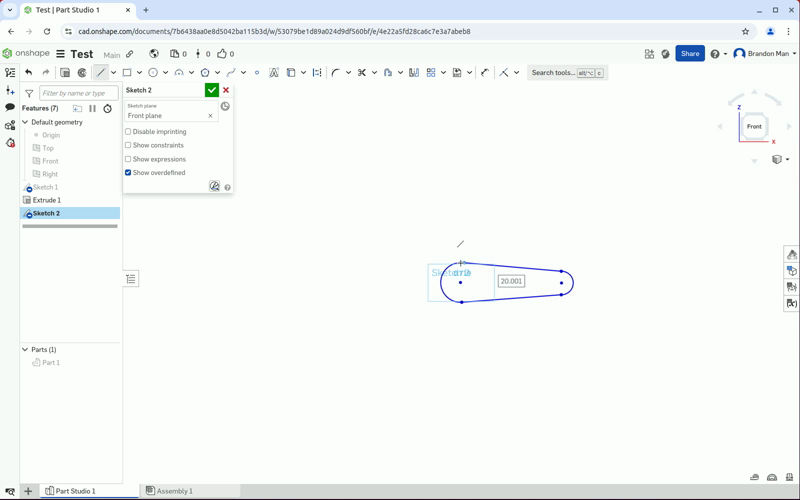
scroll(6)
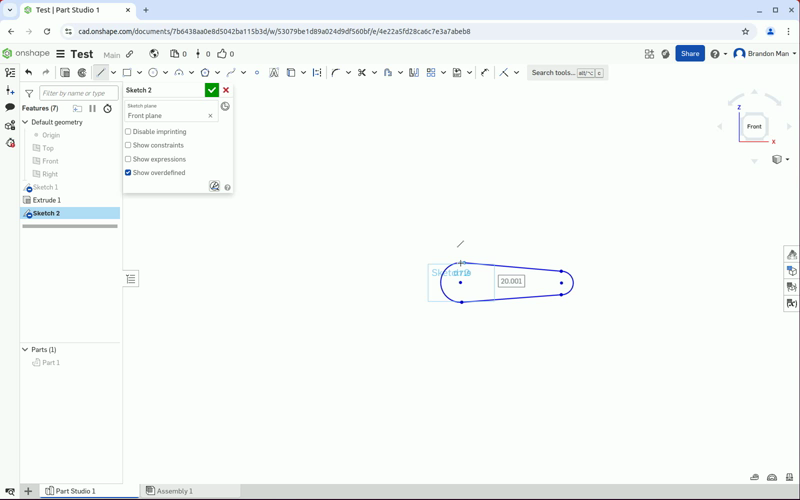
scroll(6)
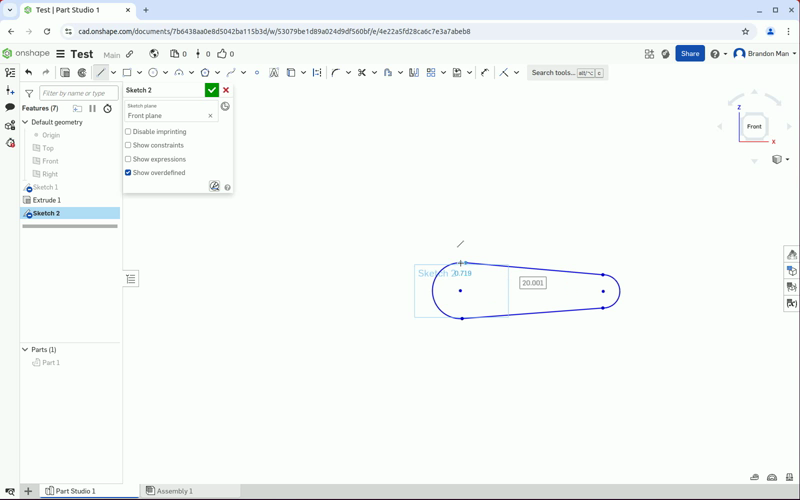
scroll(6)
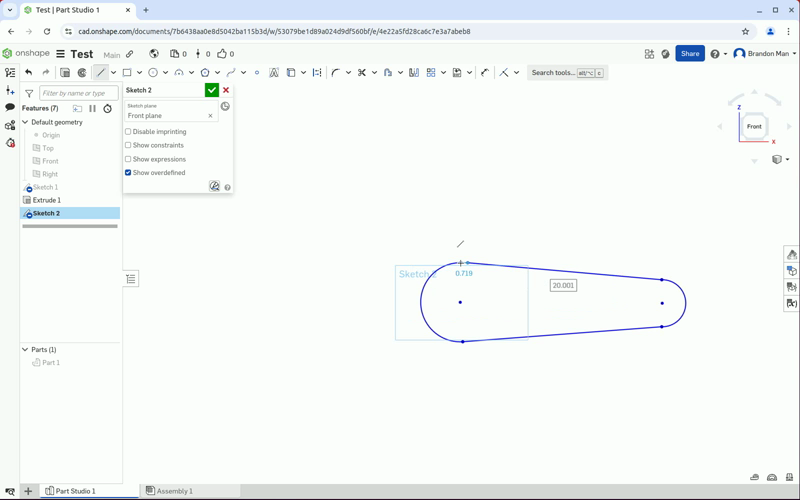
scroll(6)
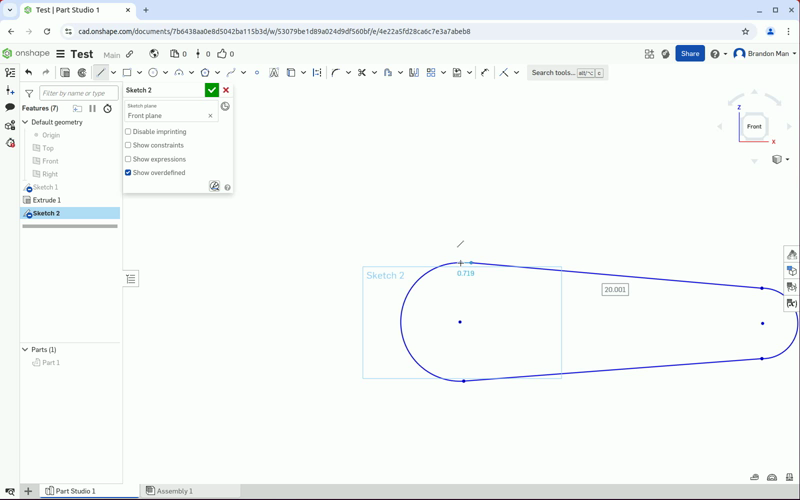
scroll(6)
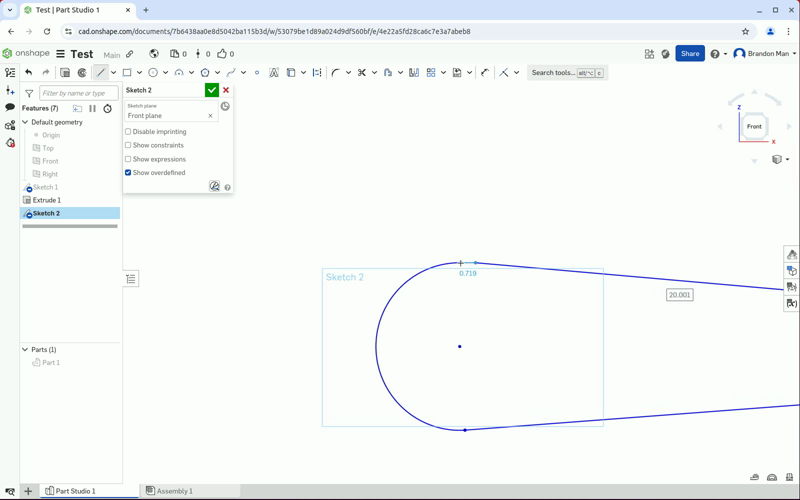
scroll(6)
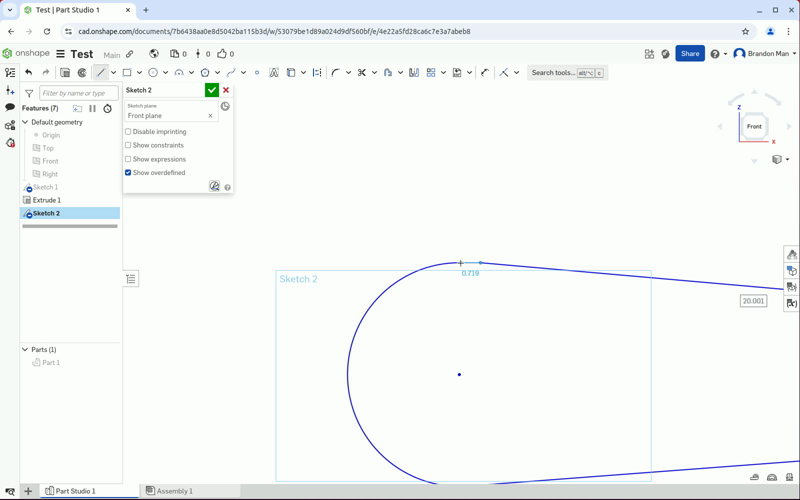
scroll(6)
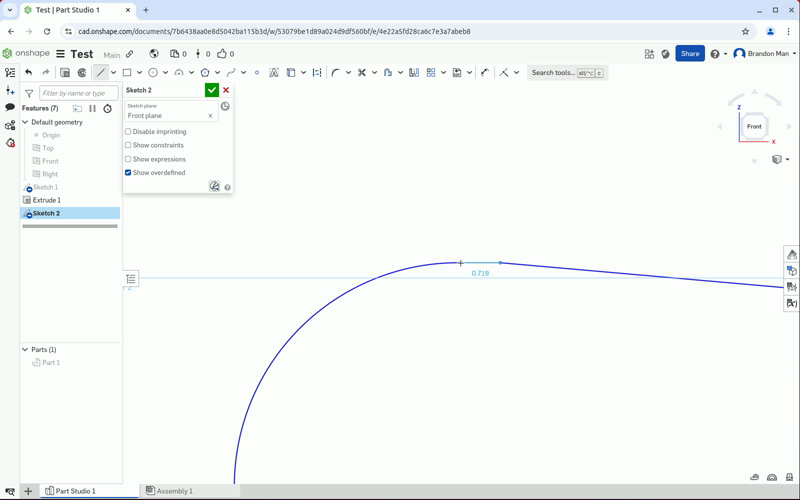
key_up(shift)
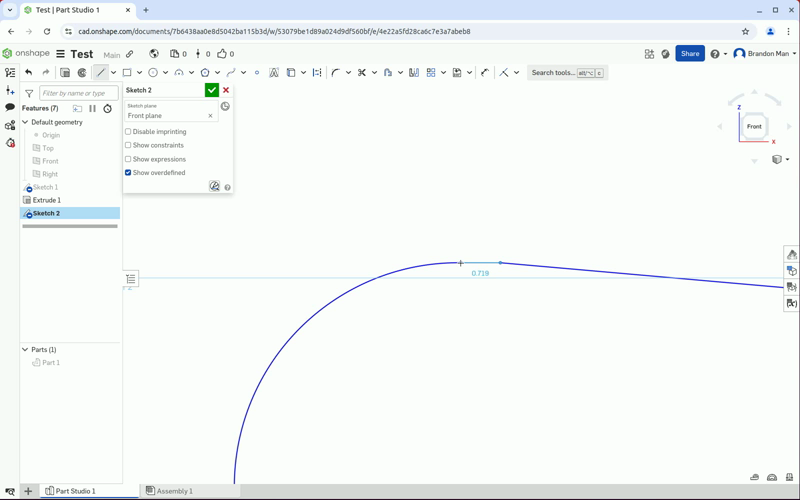
click(460, 262)
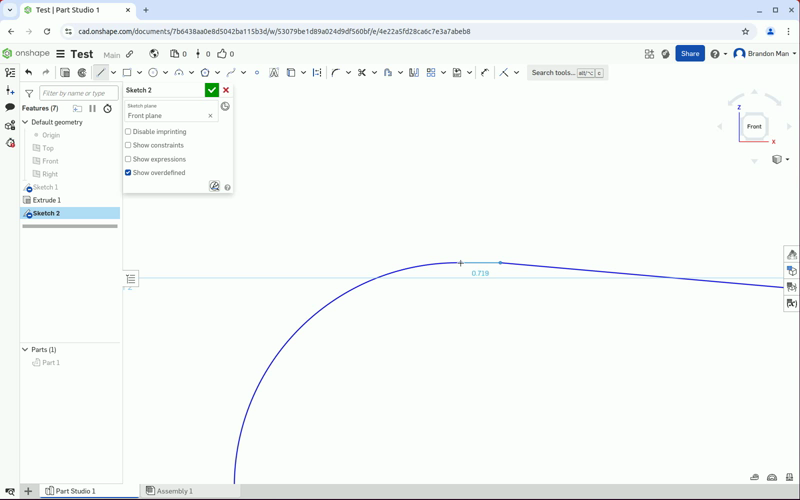
scroll(-6)
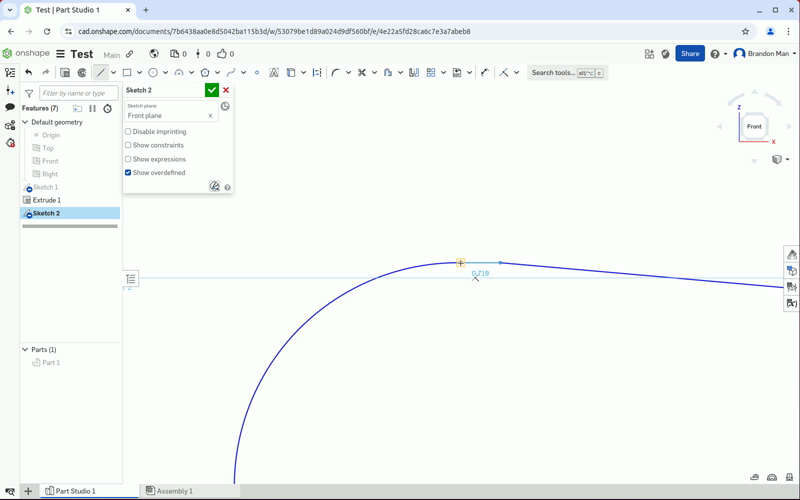
scroll(-6)
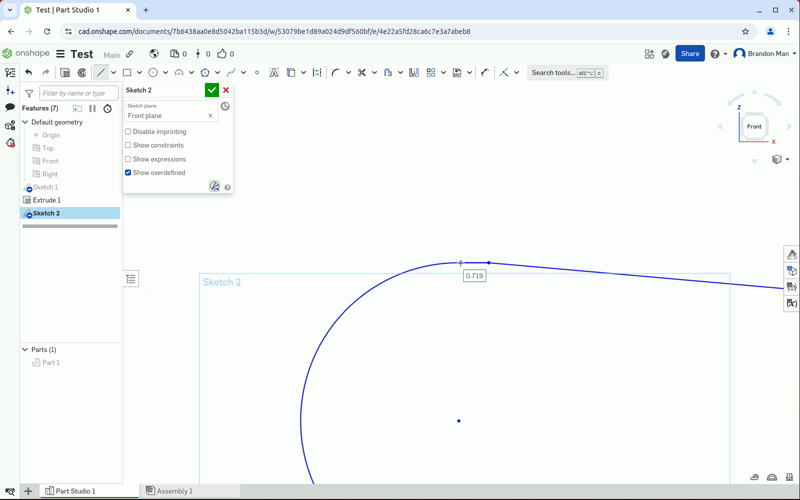
scroll(-6)
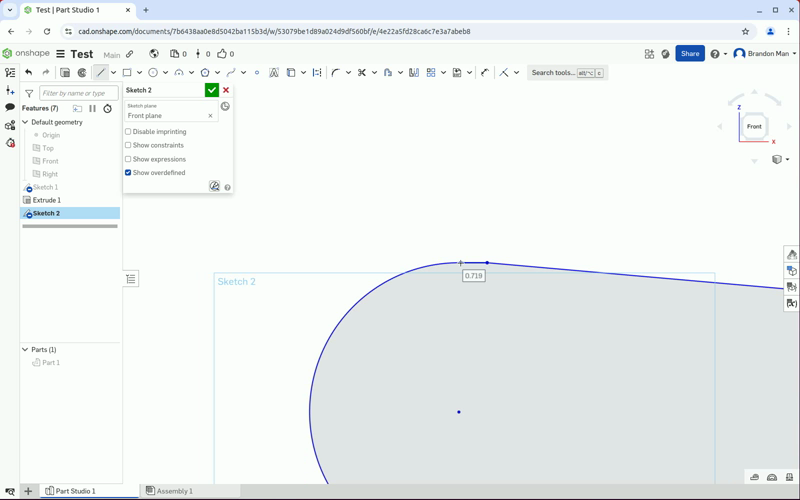
scroll(-6)
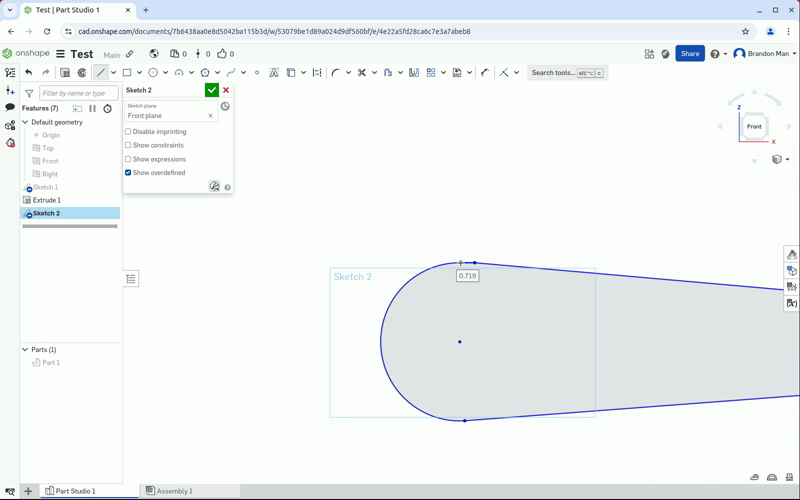
scroll(-6)
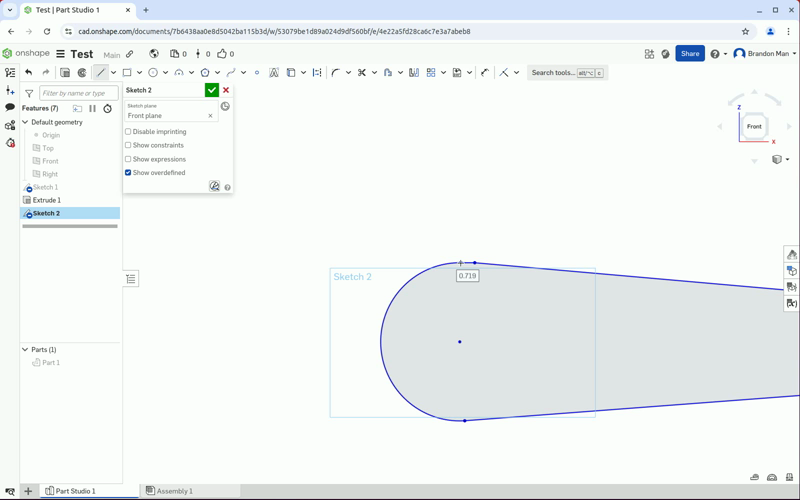
scroll(-6)
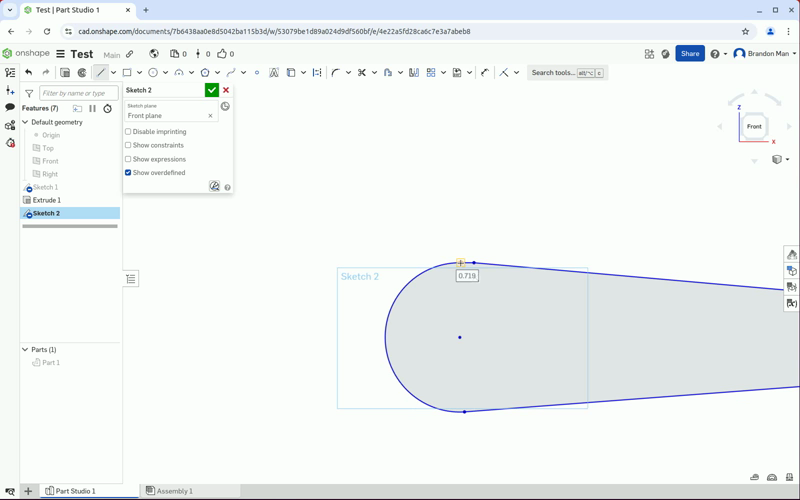
scroll(-6)
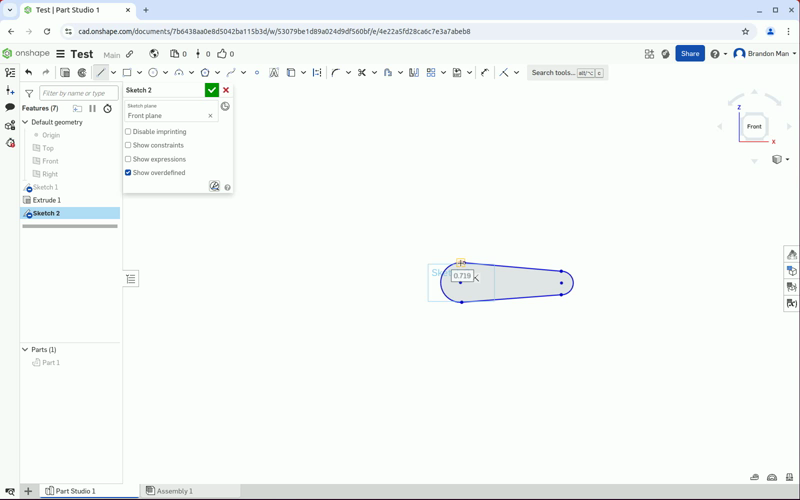
key(esc)
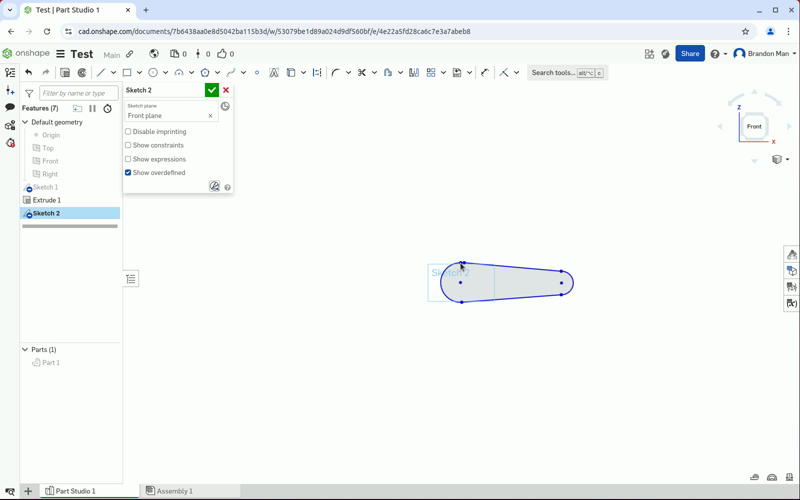
key(l)
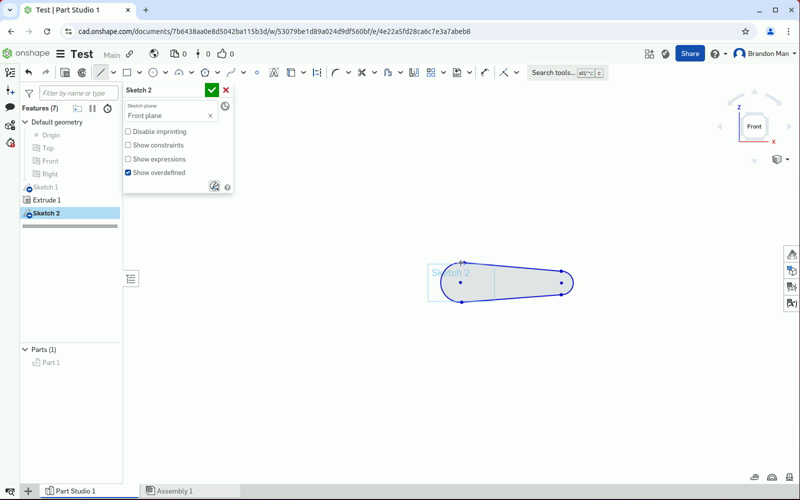
key_down(shift)
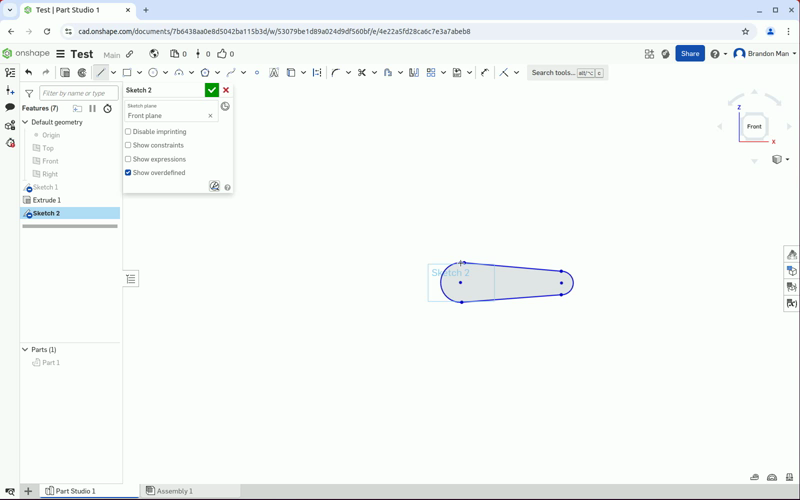
mouse_move(461, 300)
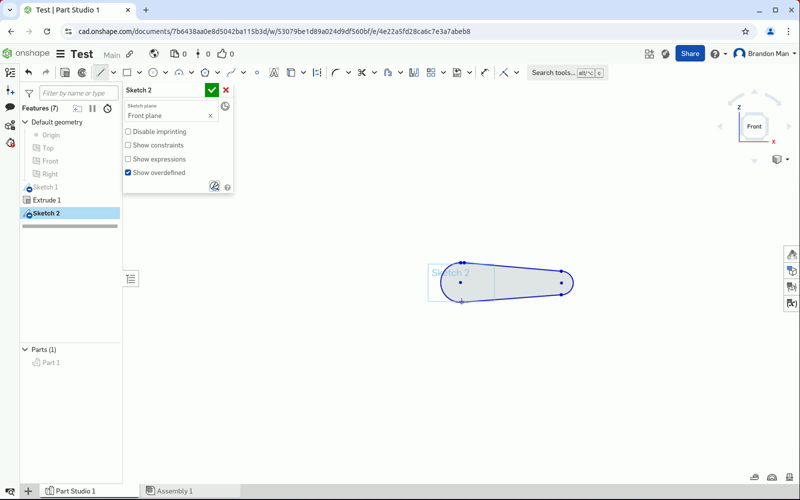
scroll(6)
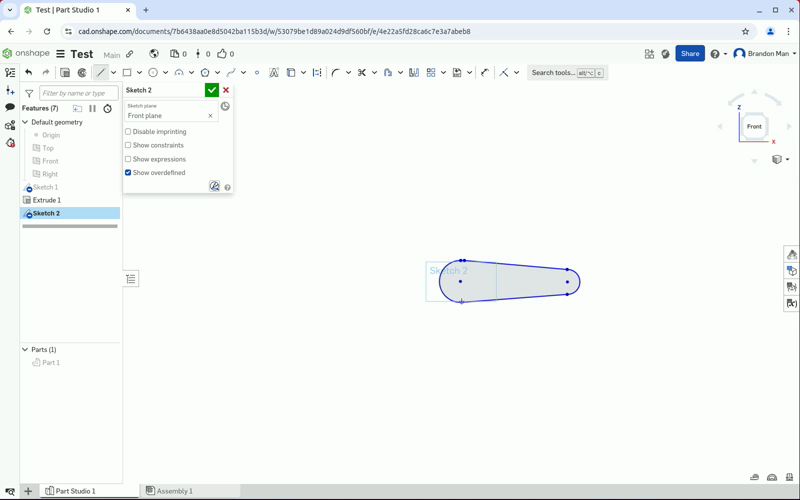
scroll(6)
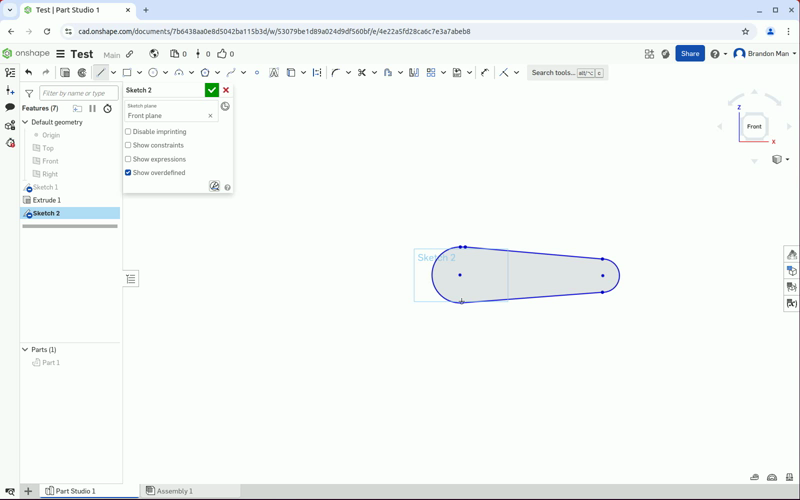
scroll(6)
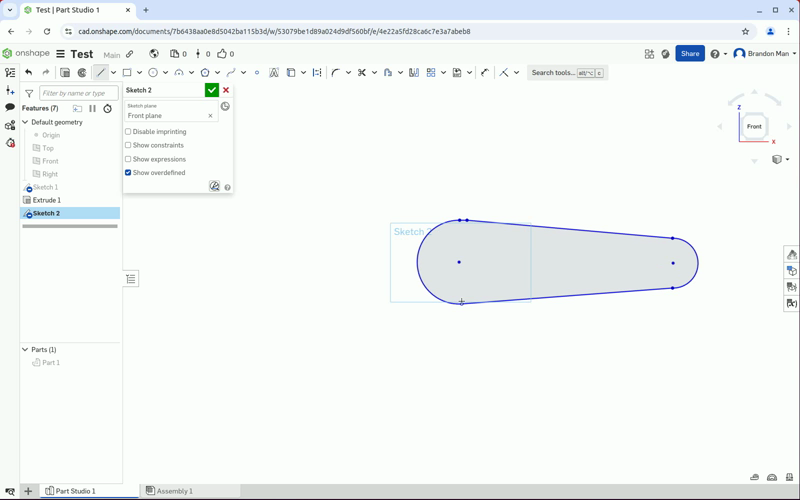
scroll(6)
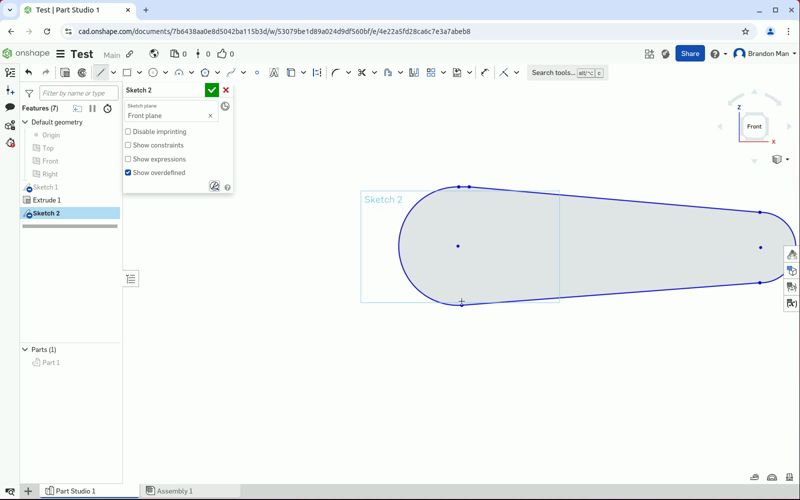
scroll(6)
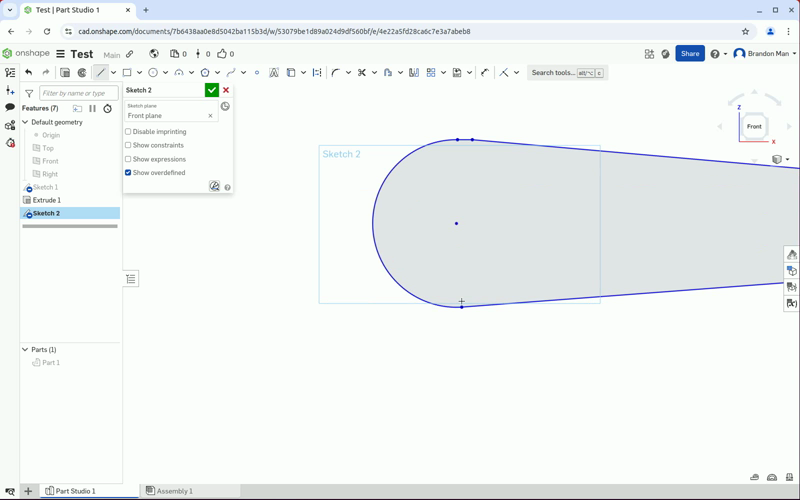
scroll(6)
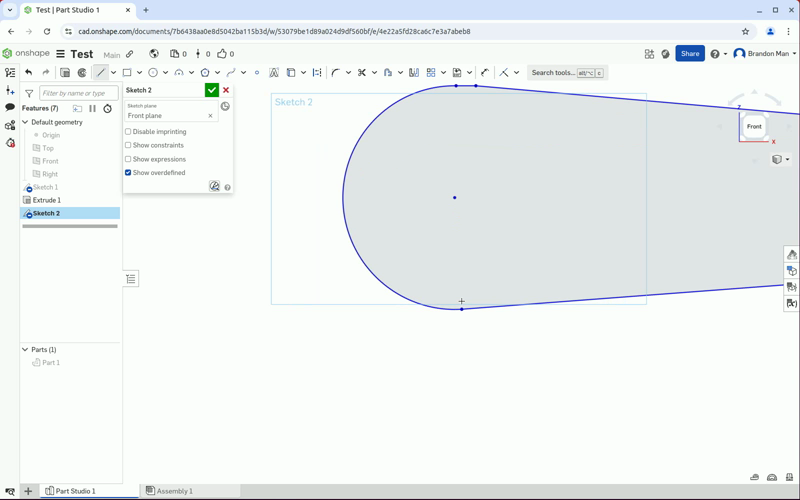
scroll(6)
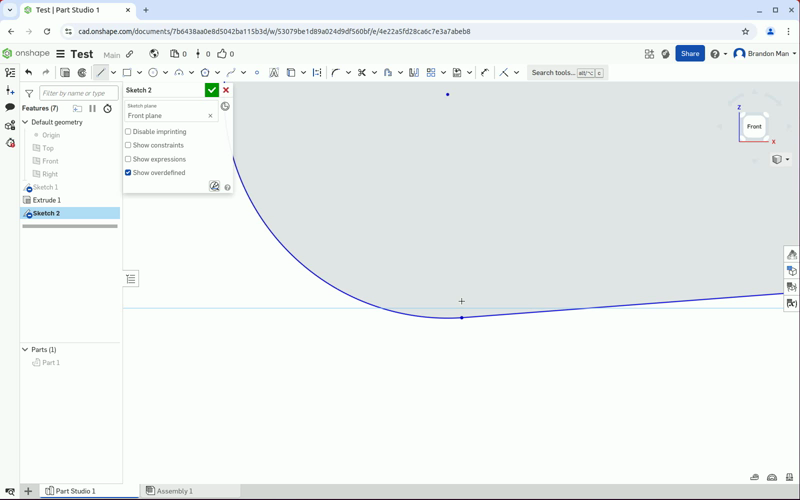
click(461, 300)
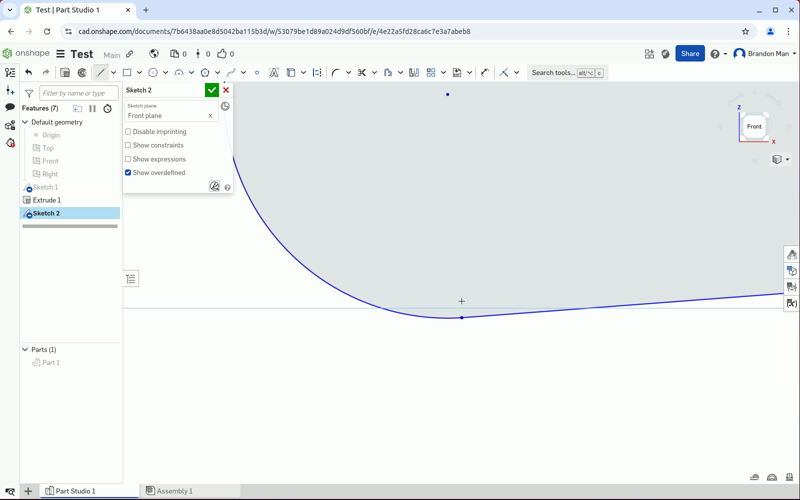
scroll(-6)
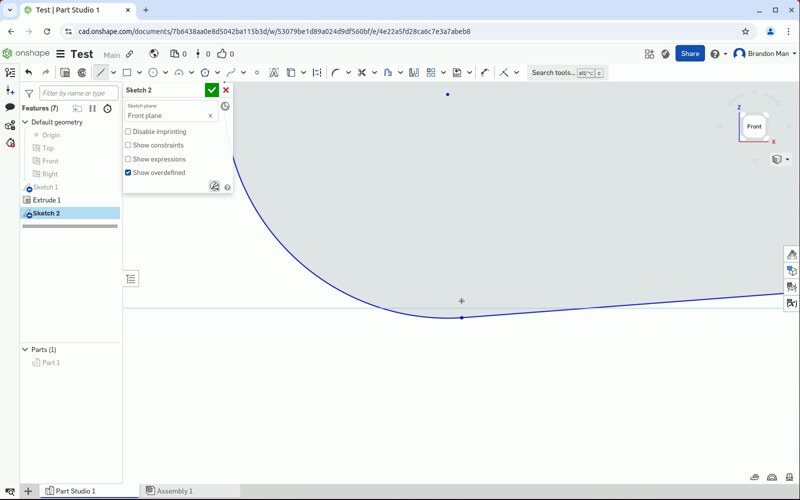
scroll(-6)
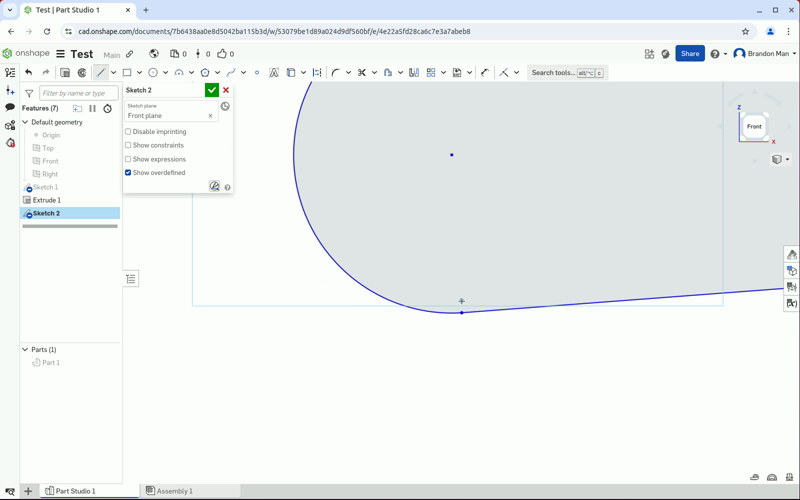
scroll(-6)
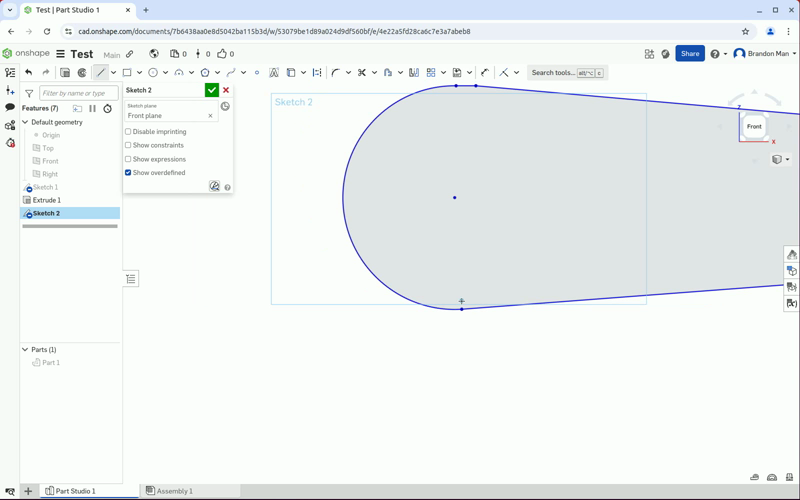
scroll(-6)
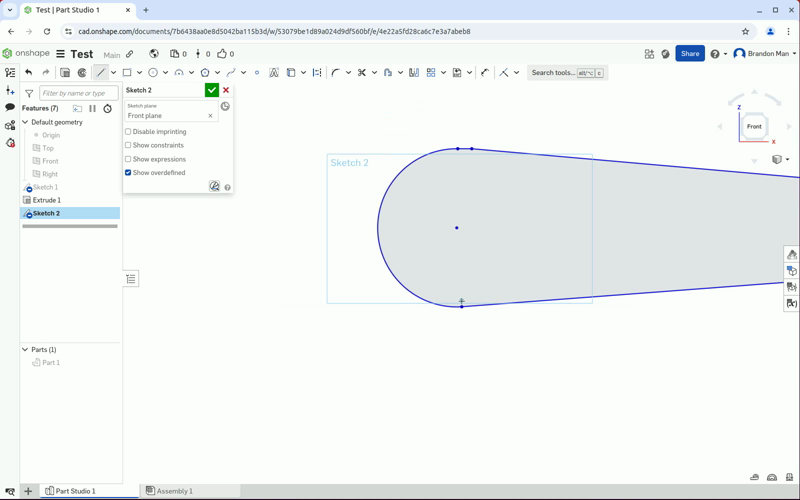
scroll(-6)
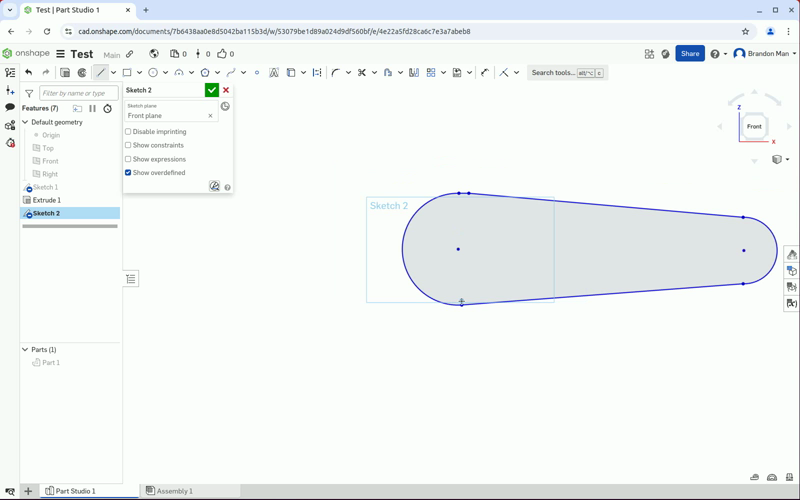
scroll(-6)
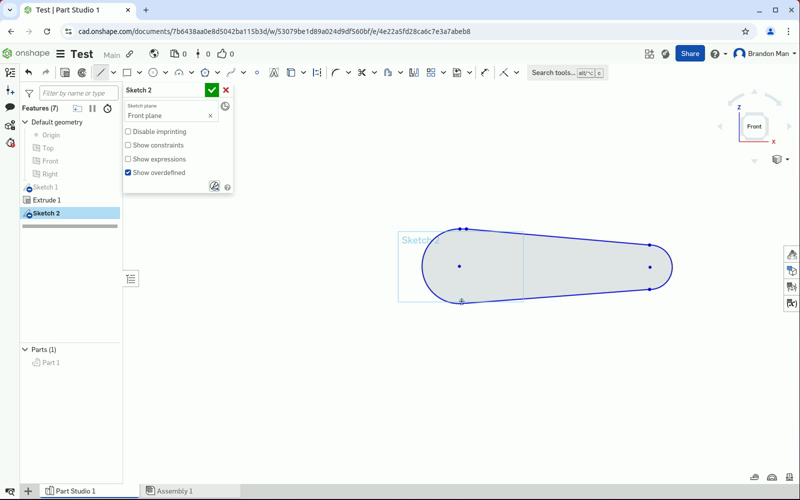
scroll(-6)
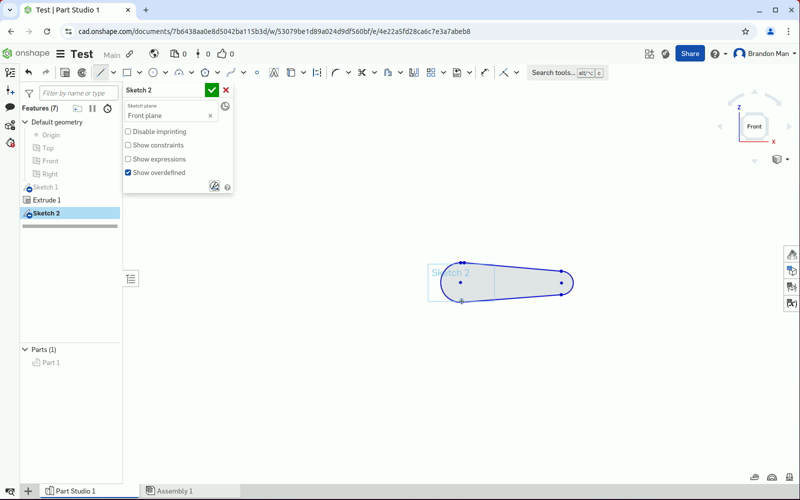
key_up(shift)
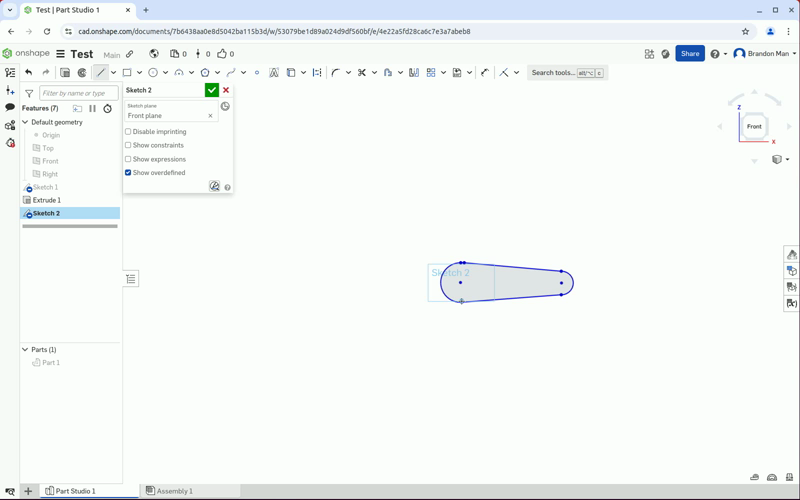
key_down(shift)
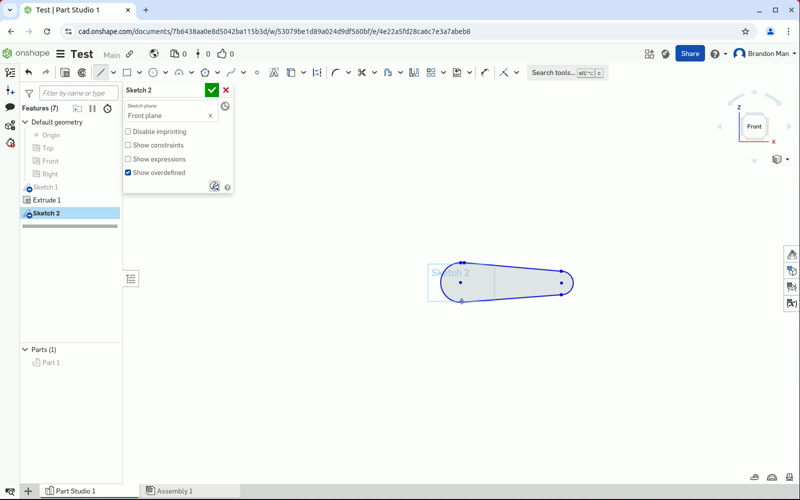
mouse_move(561, 293)
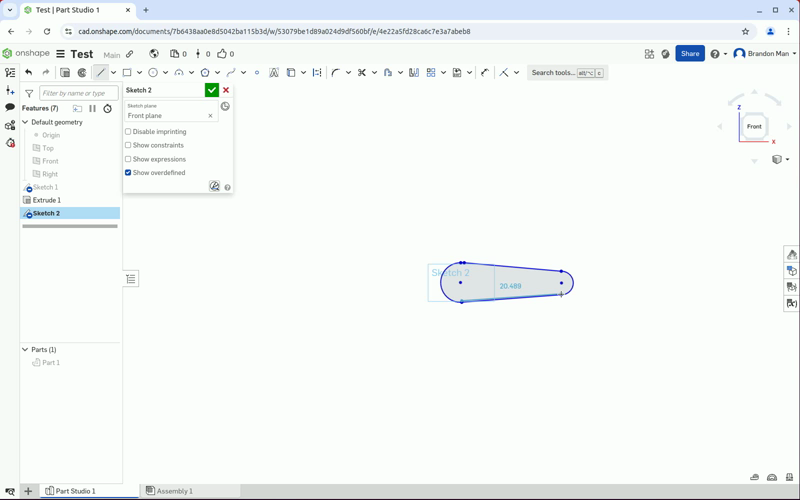
scroll(6)
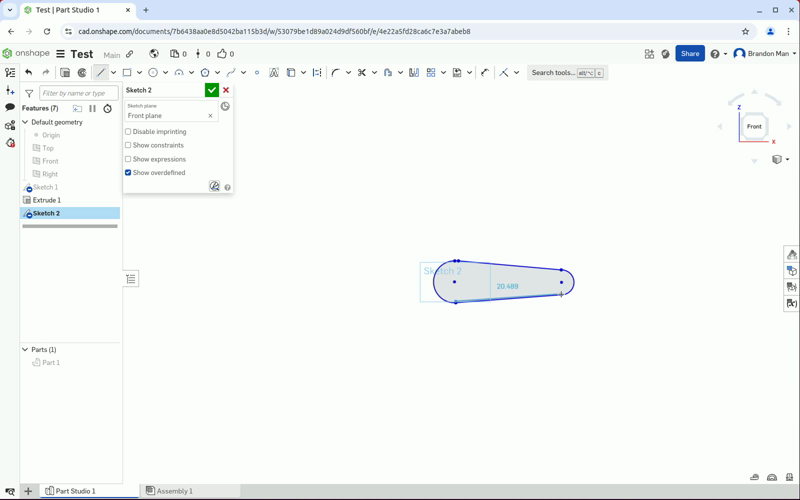
scroll(6)
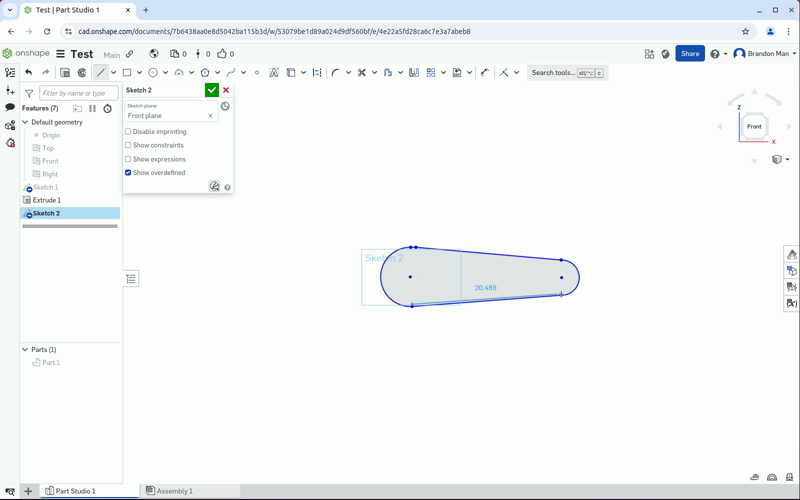
scroll(6)
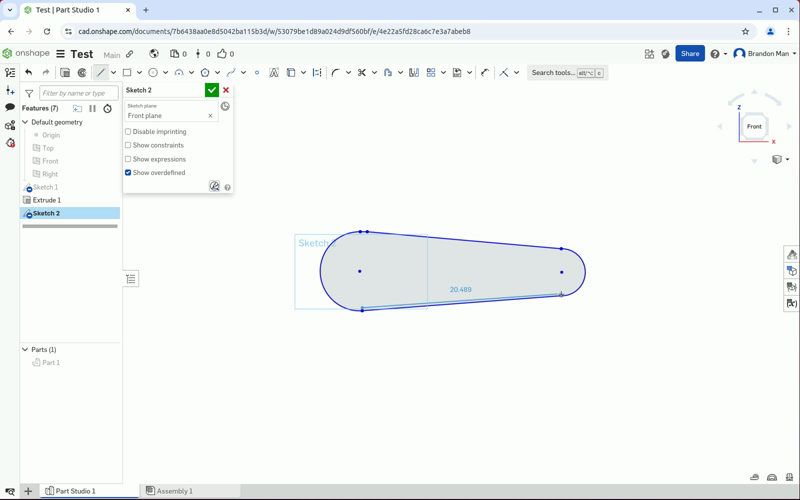
scroll(6)
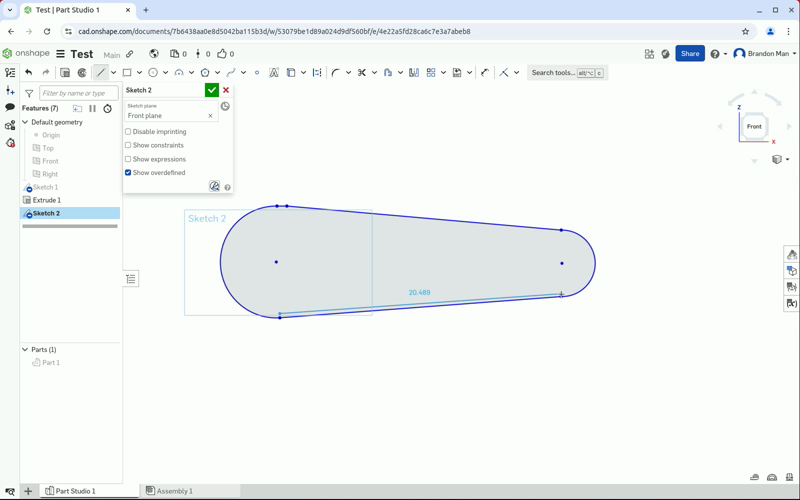
scroll(6)
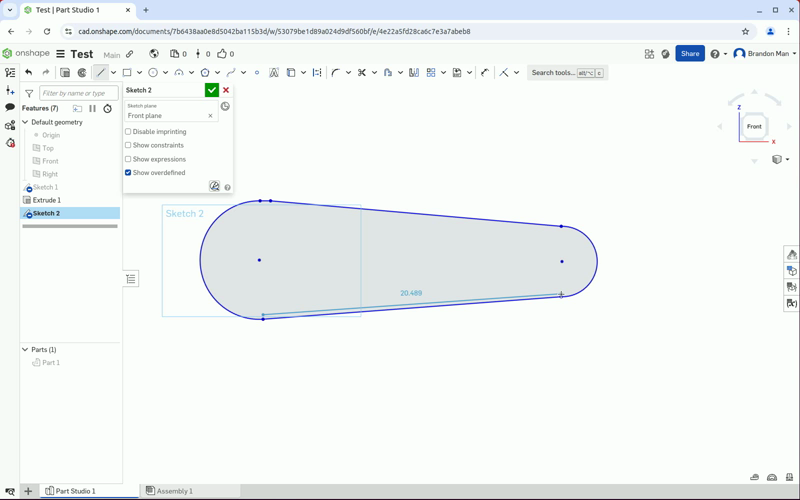
scroll(6)
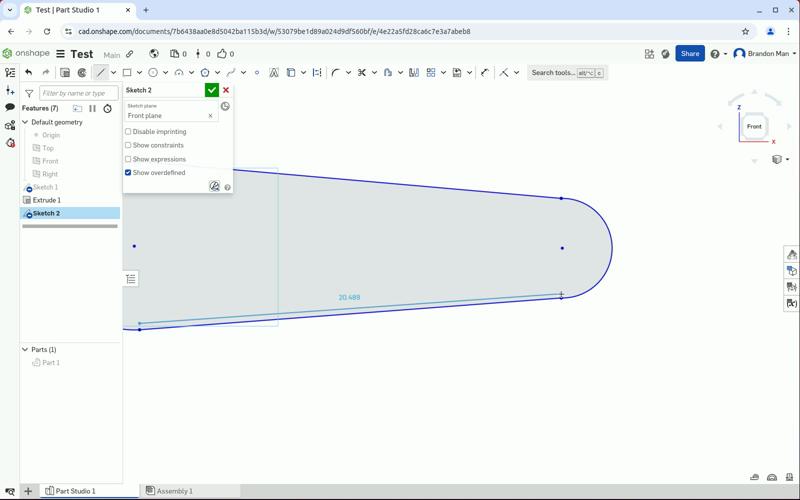
scroll(6)
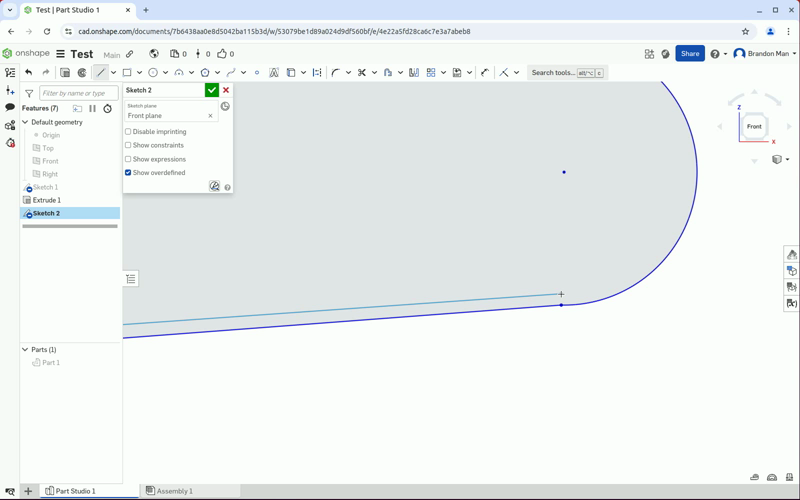
click(561, 293)
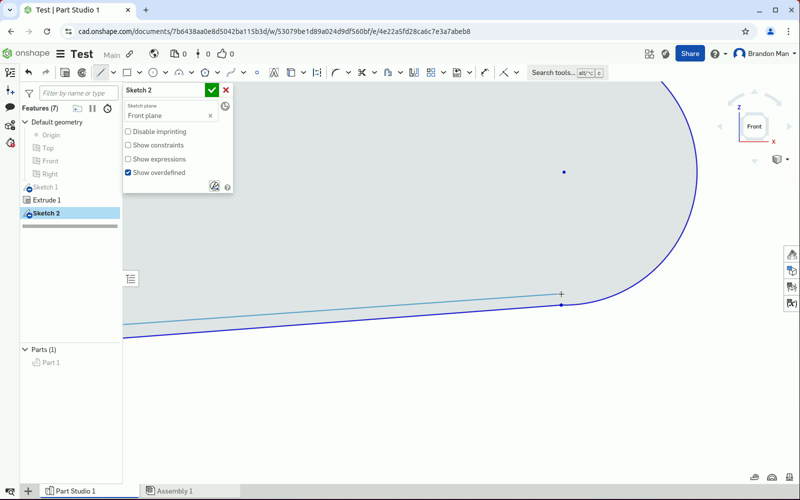
scroll(-6)
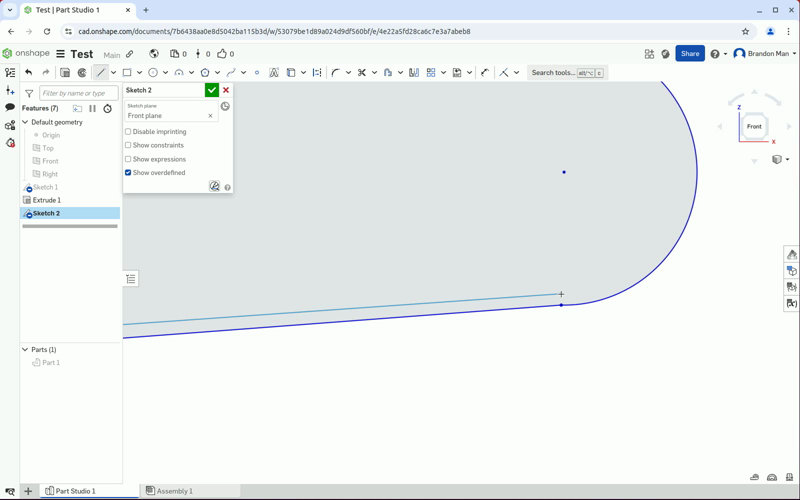
scroll(-6)
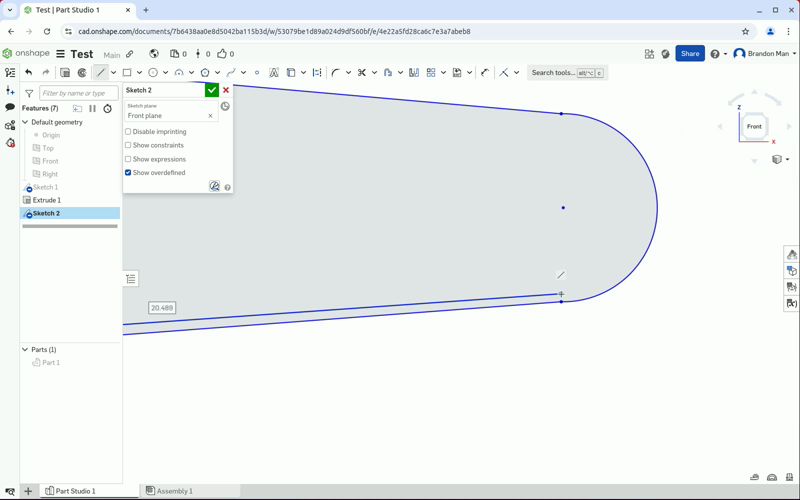
scroll(-6)
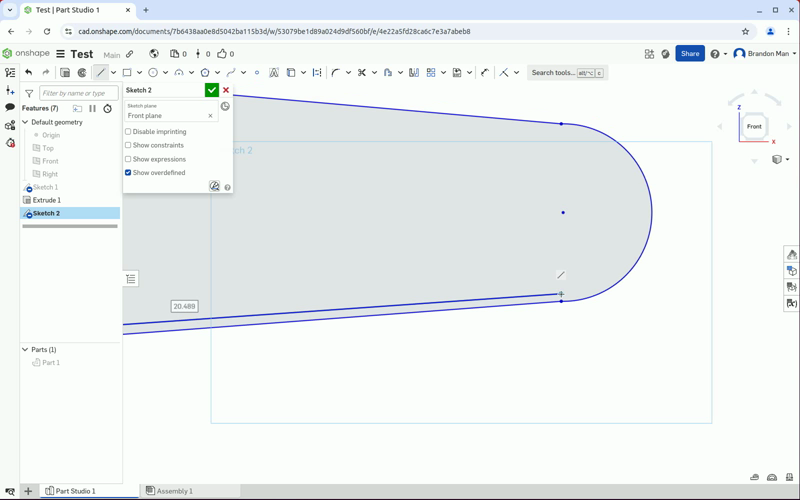
scroll(-6)
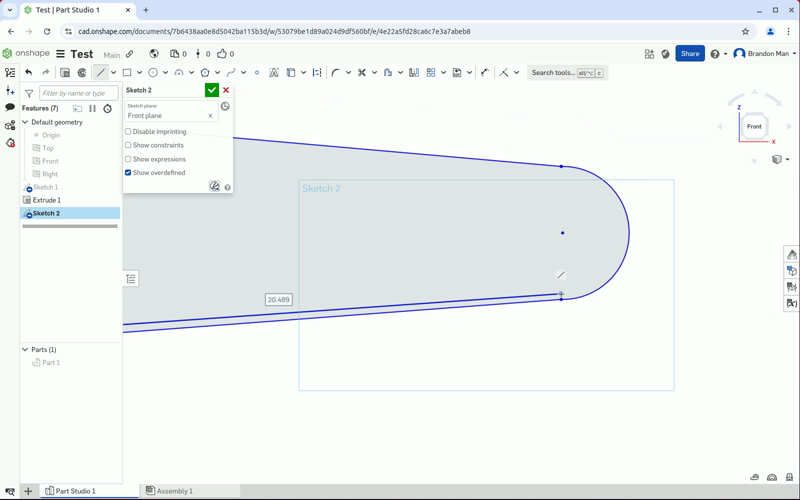
scroll(-6)
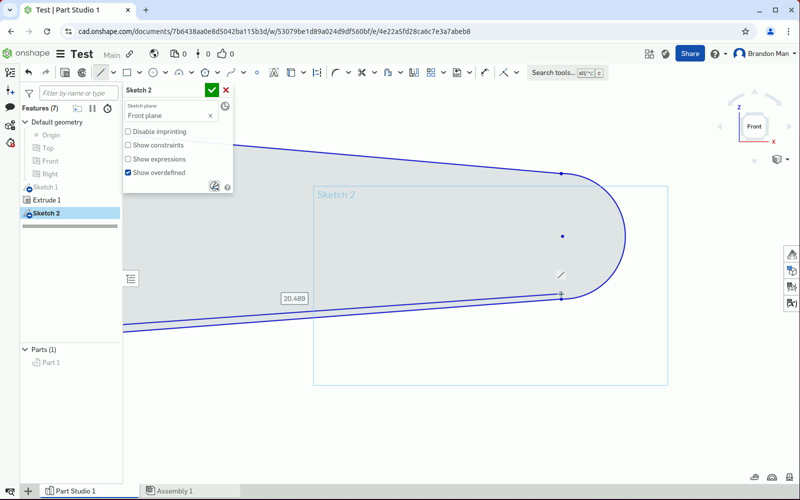
scroll(-6)
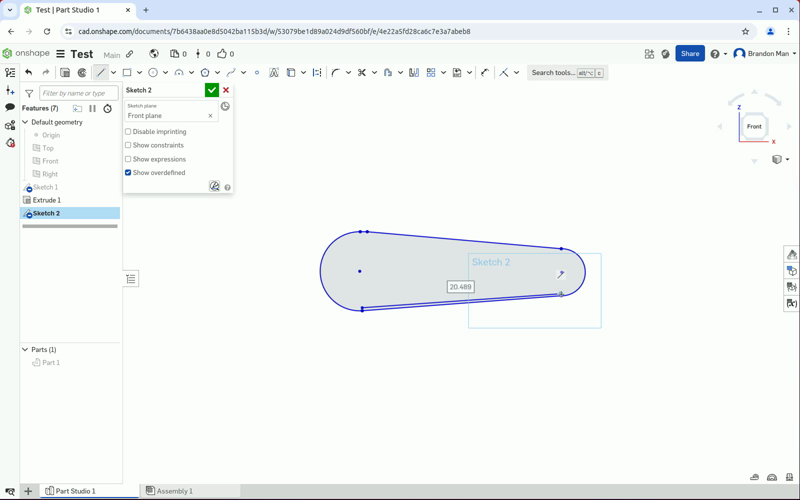
scroll(-6)
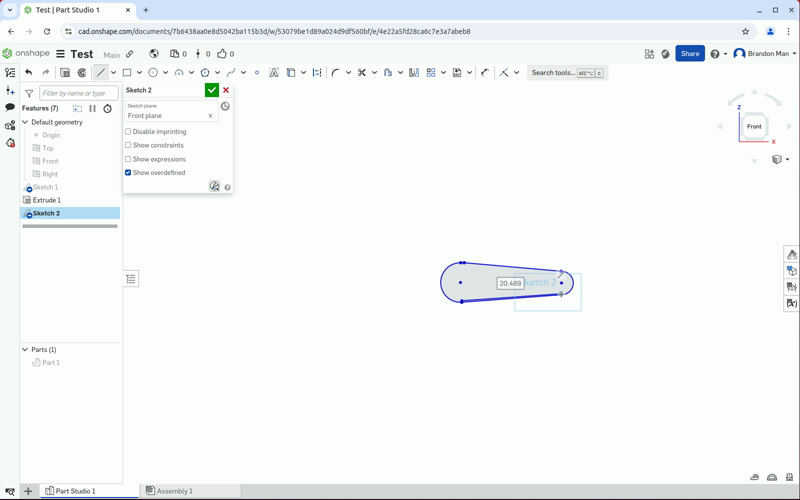
key_up(shift)
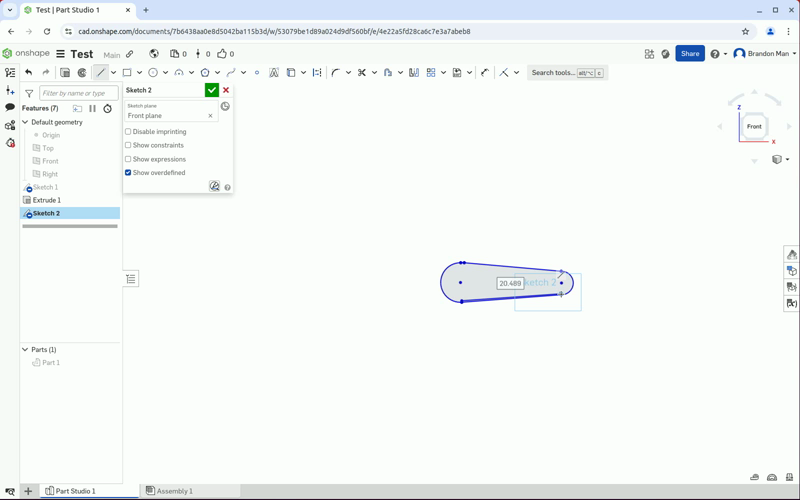
key(esc)
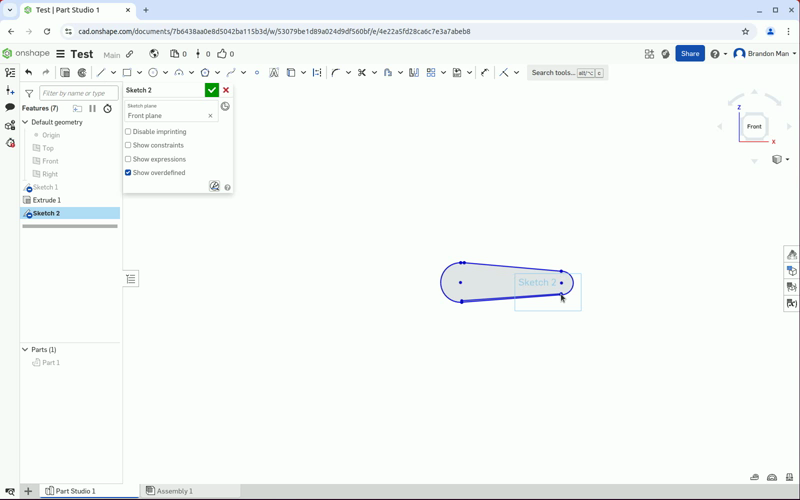
key(a)
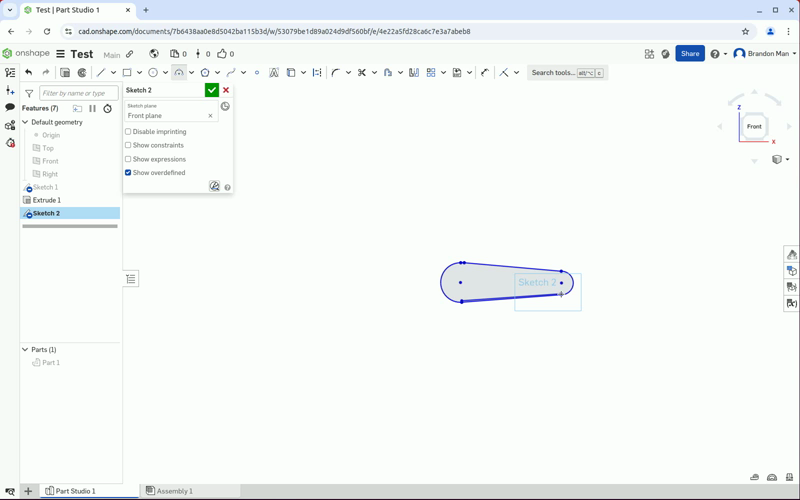
mouse_move(561, 293)
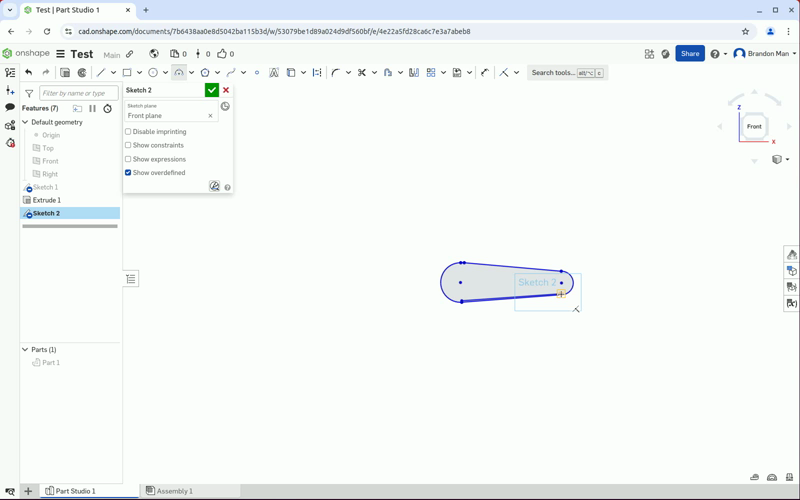
scroll(6)
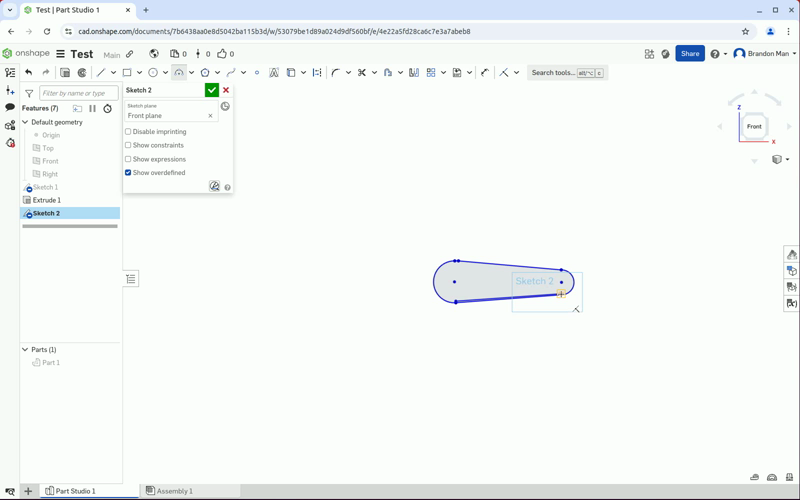
scroll(6)
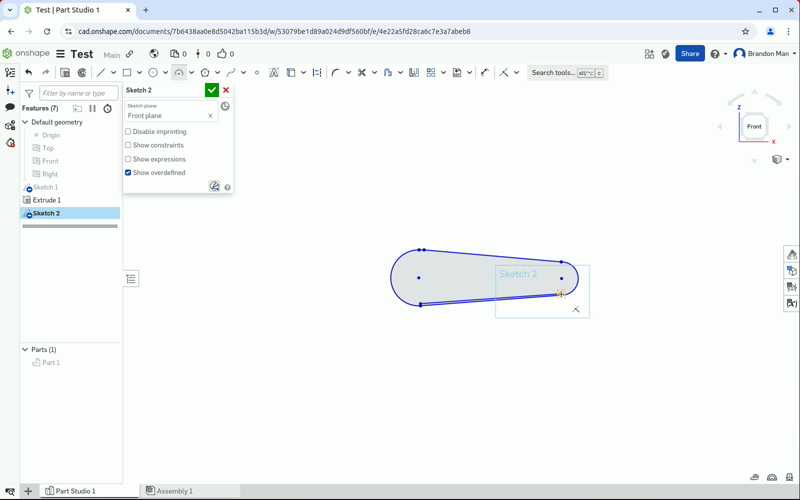
scroll(6)
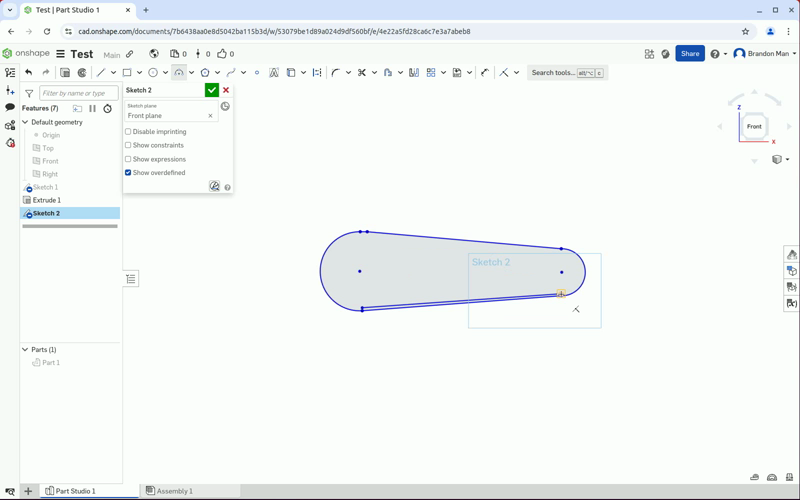
scroll(6)
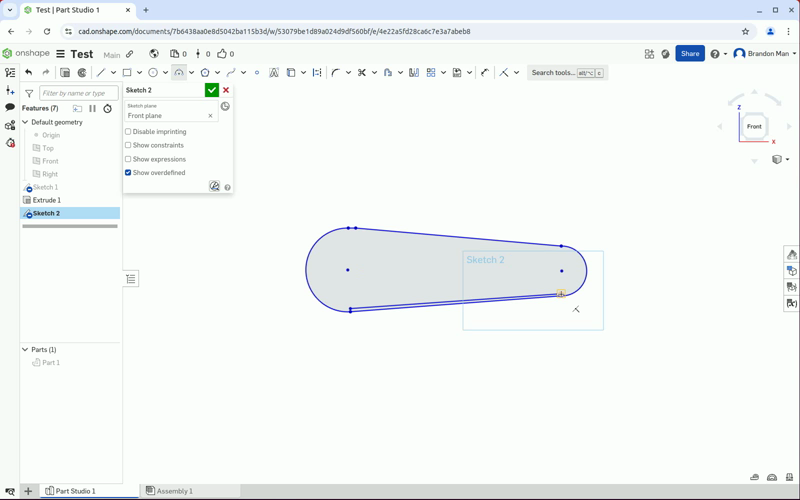
scroll(6)
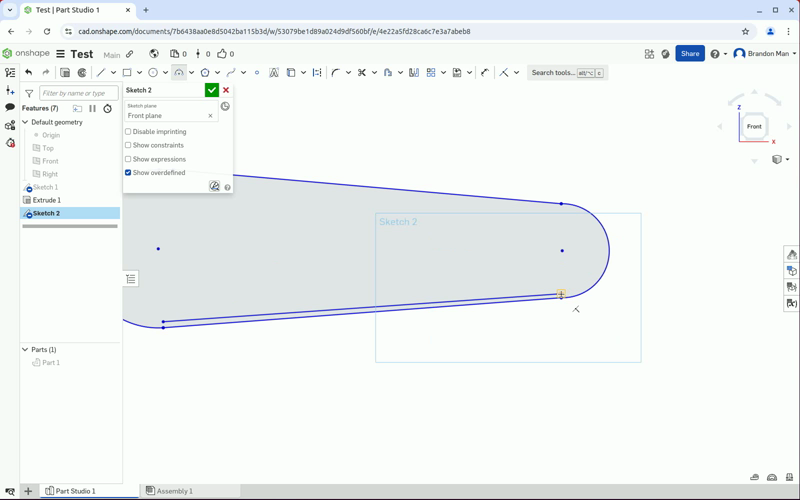
scroll(6)
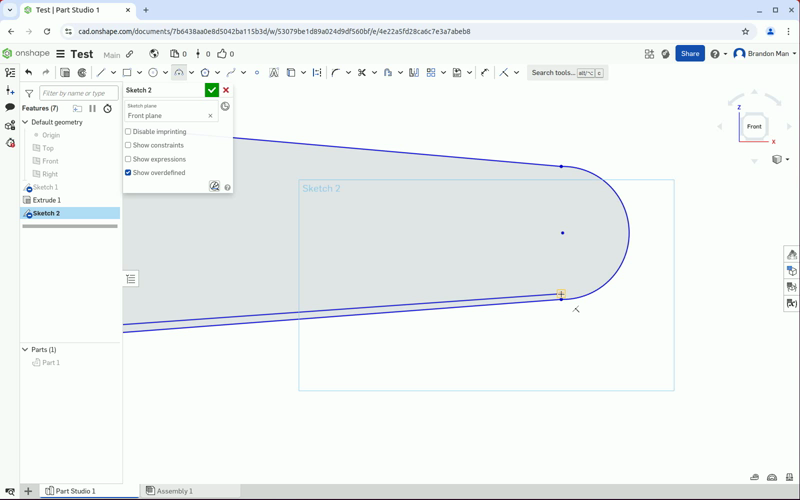
scroll(6)
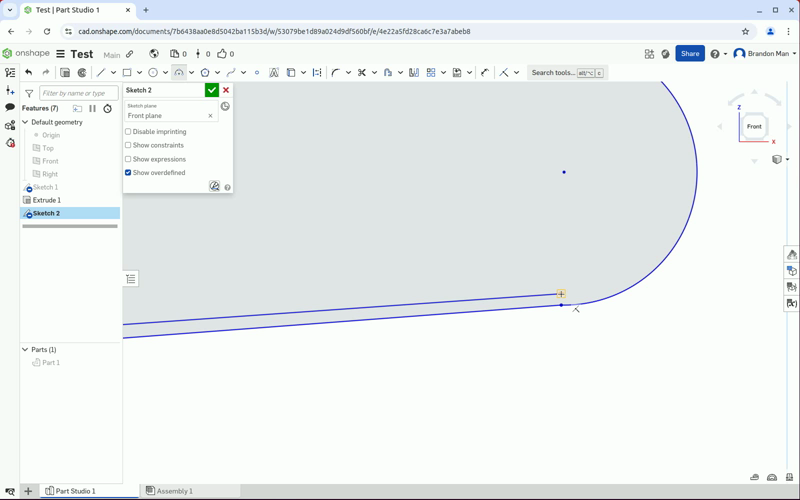
click(561, 293)
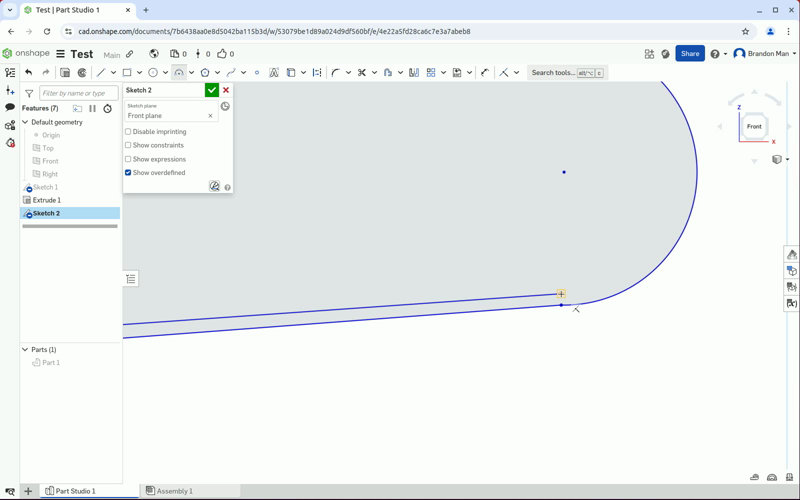
scroll(-6)
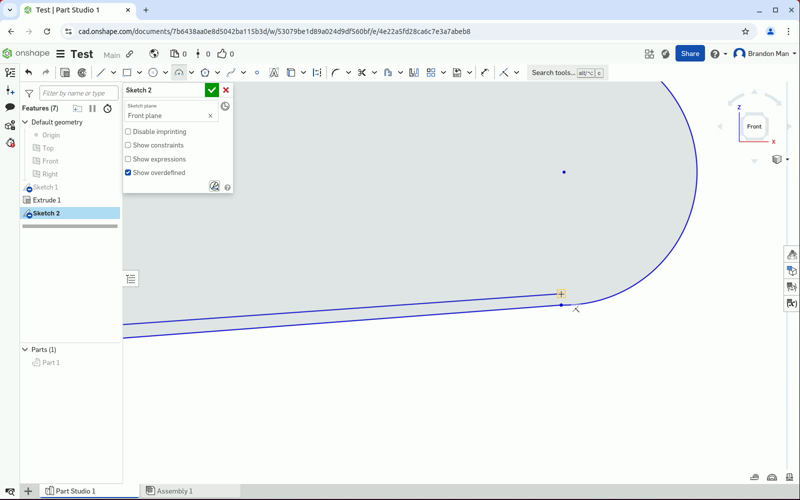
scroll(-6)
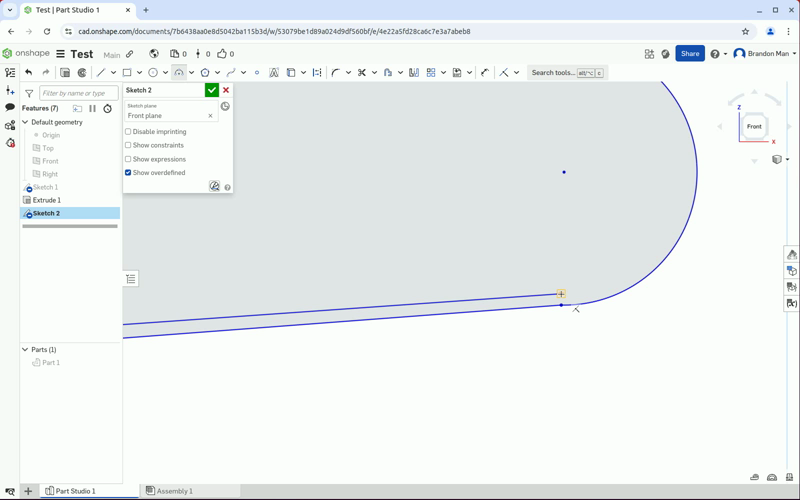
scroll(-6)
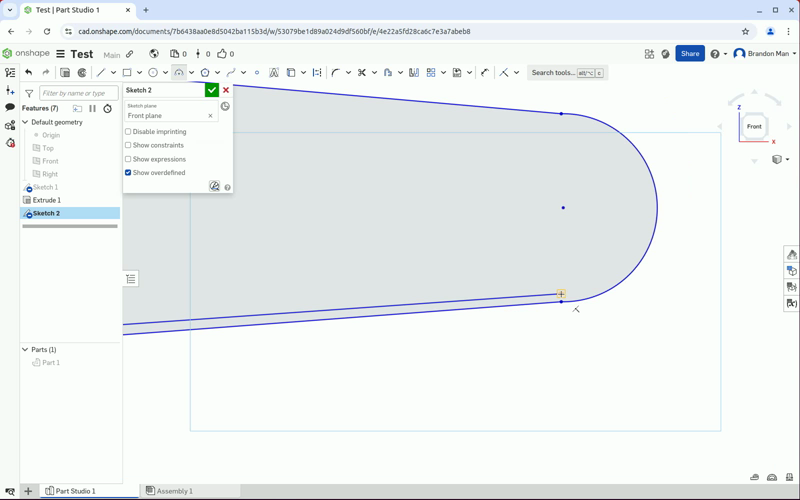
scroll(-6)
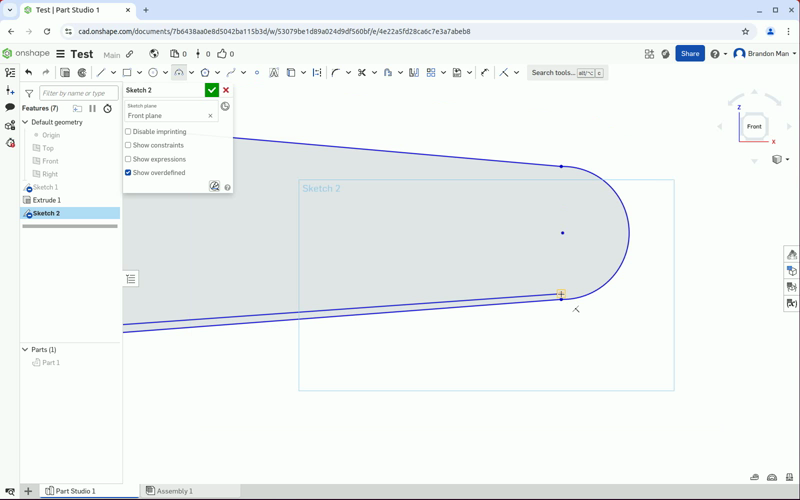
scroll(-6)
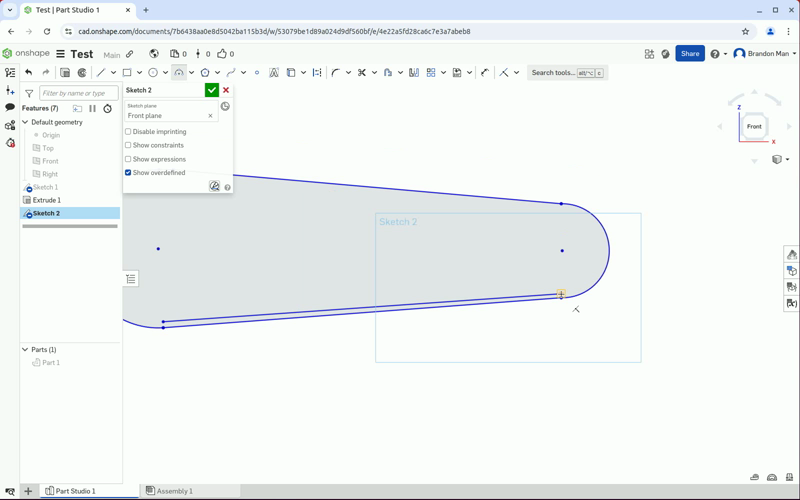
scroll(-6)
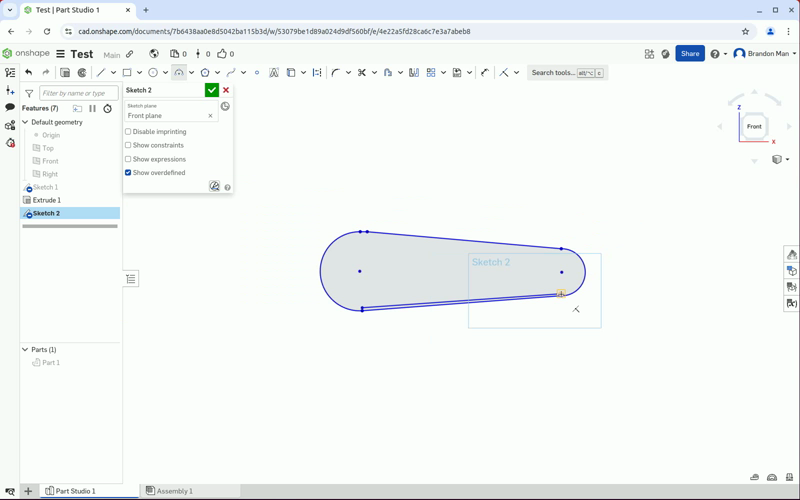
scroll(-6)
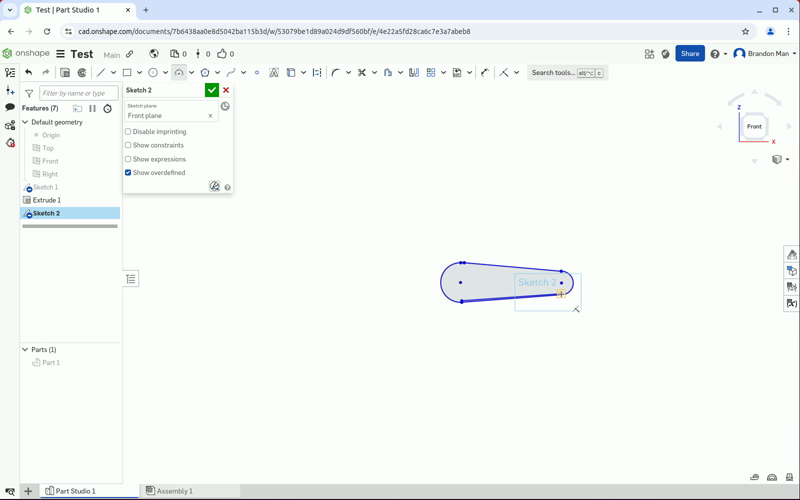
key_down(shift)
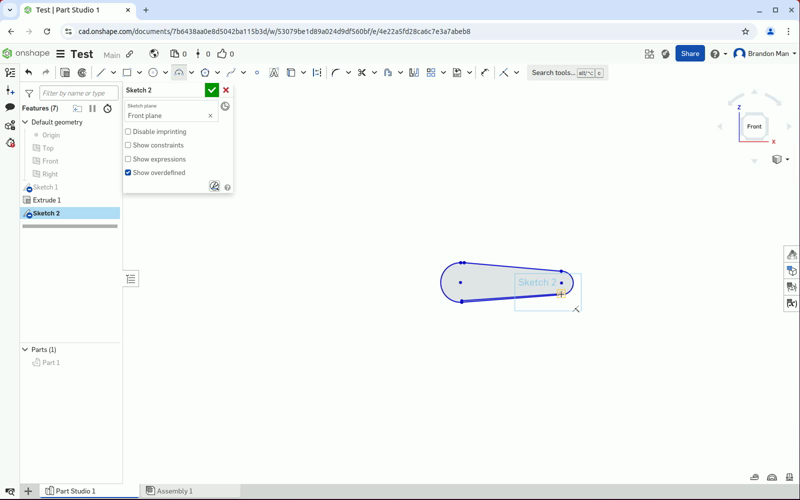
mouse_move(561, 272)
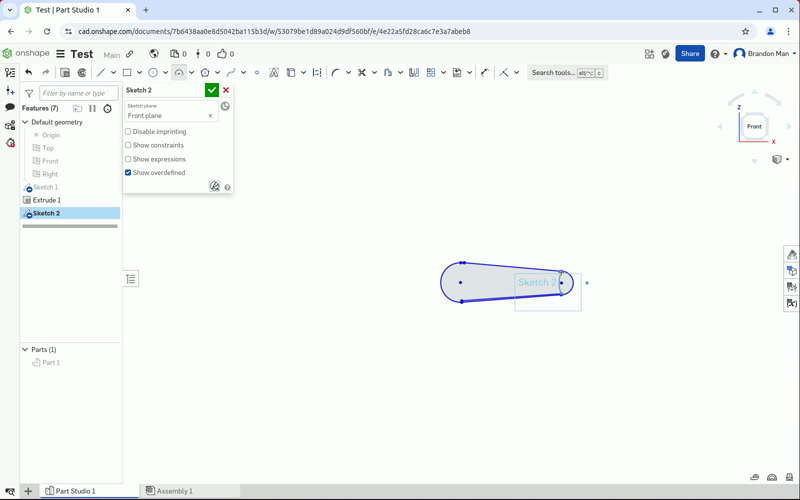
scroll(6)
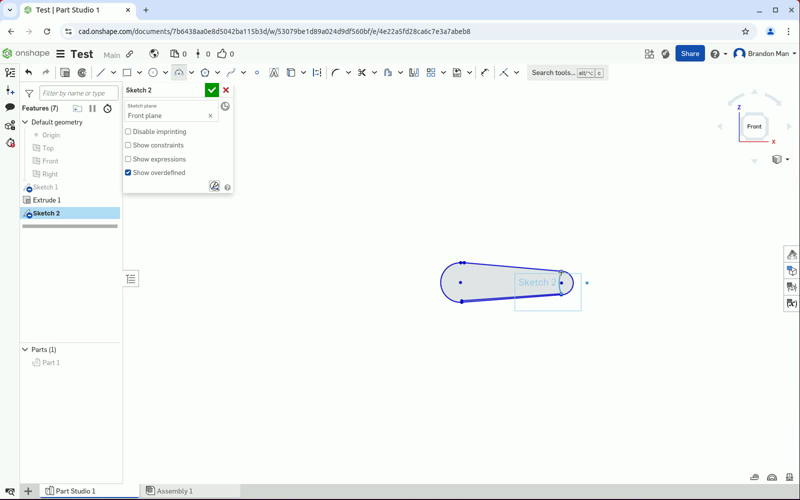
scroll(6)
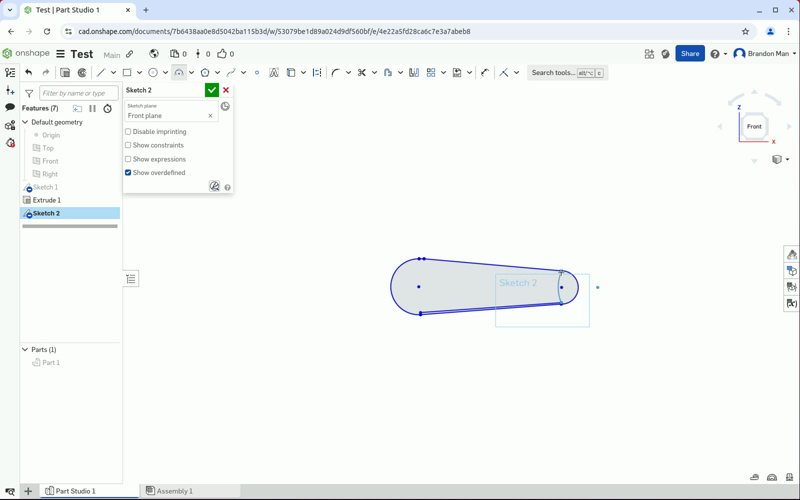
scroll(6)
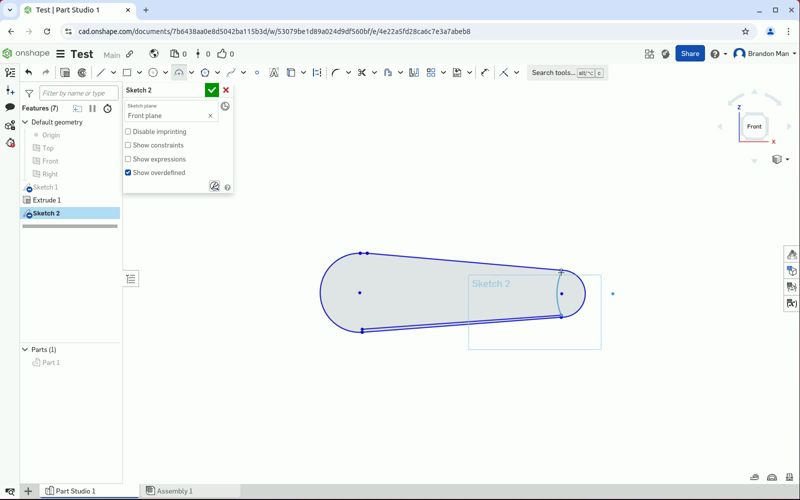
scroll(6)
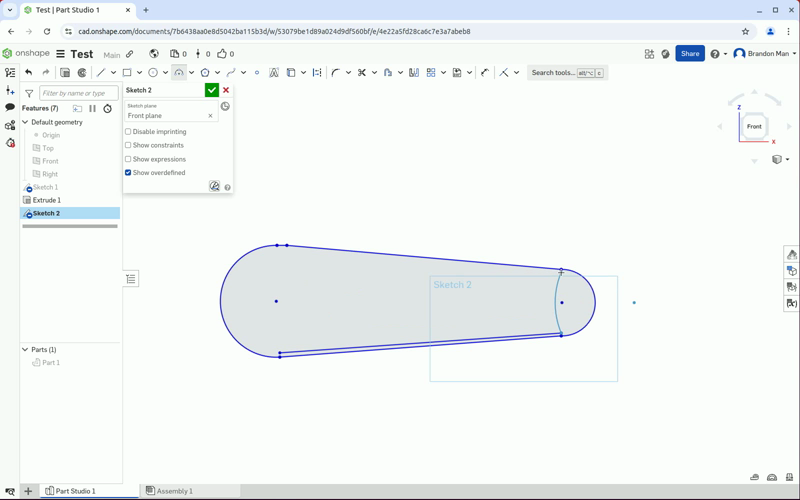
scroll(6)
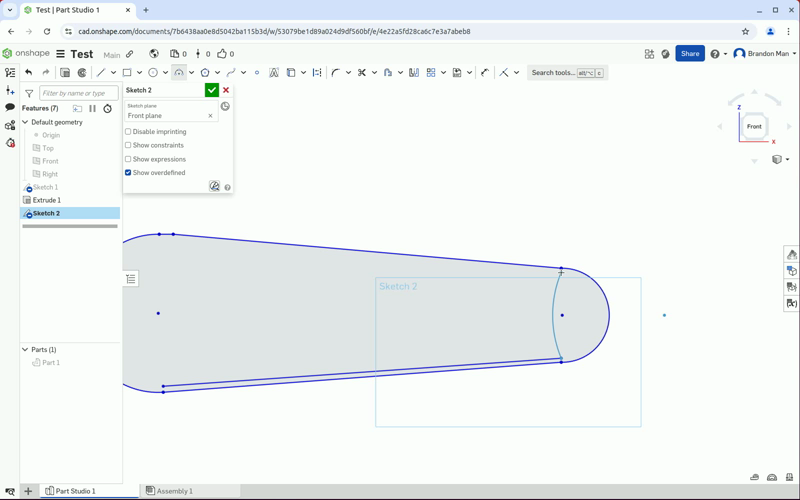
scroll(6)
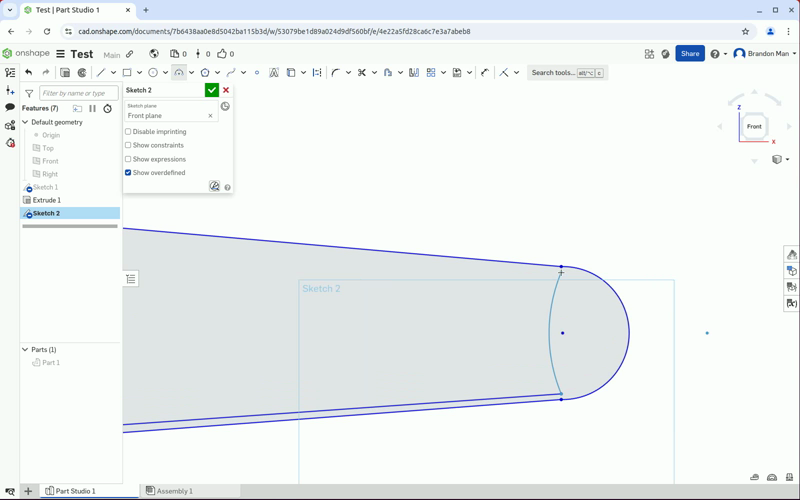
scroll(6)
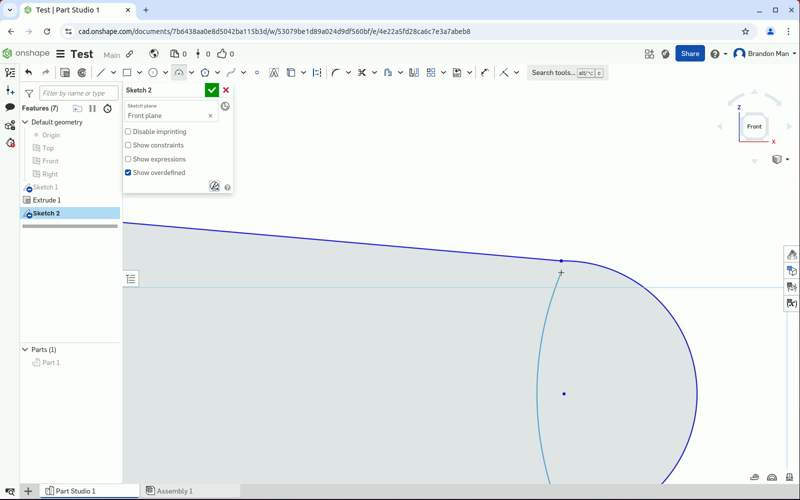
click(561, 272)
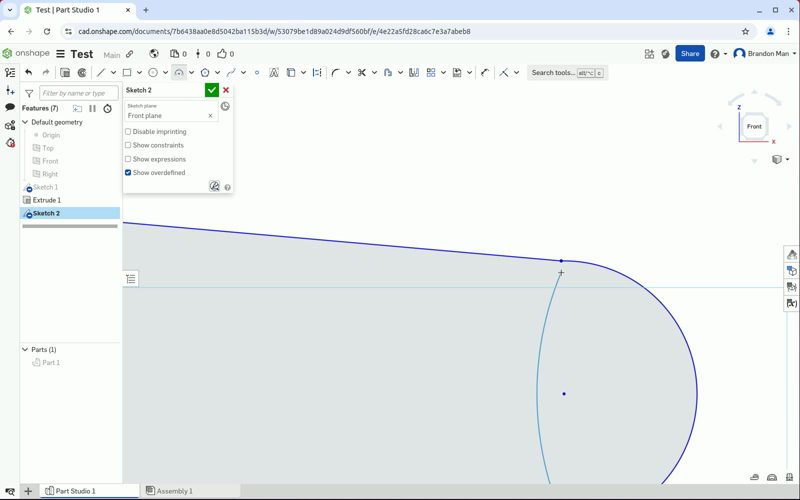
scroll(-6)
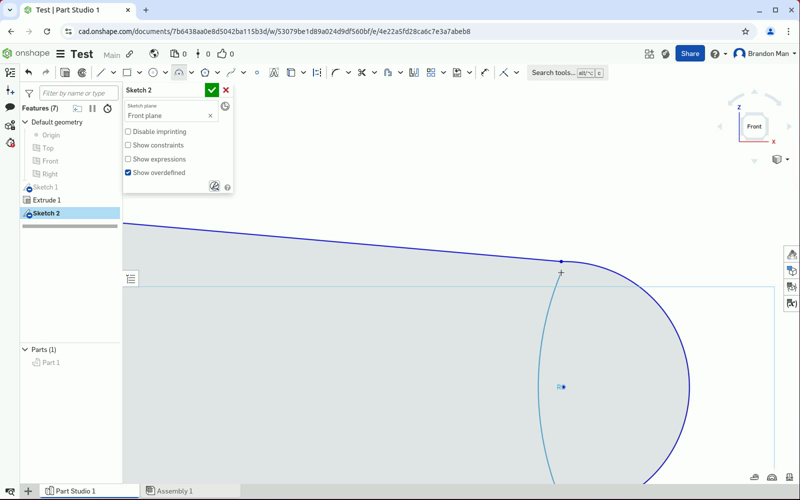
scroll(-6)
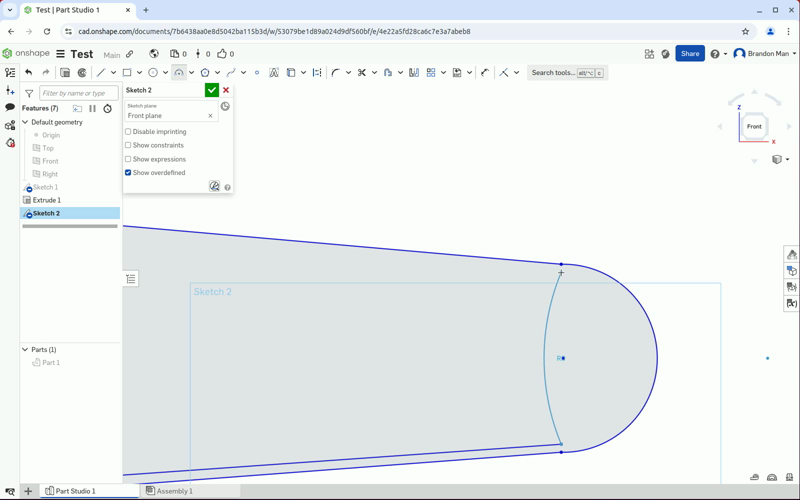
scroll(-6)
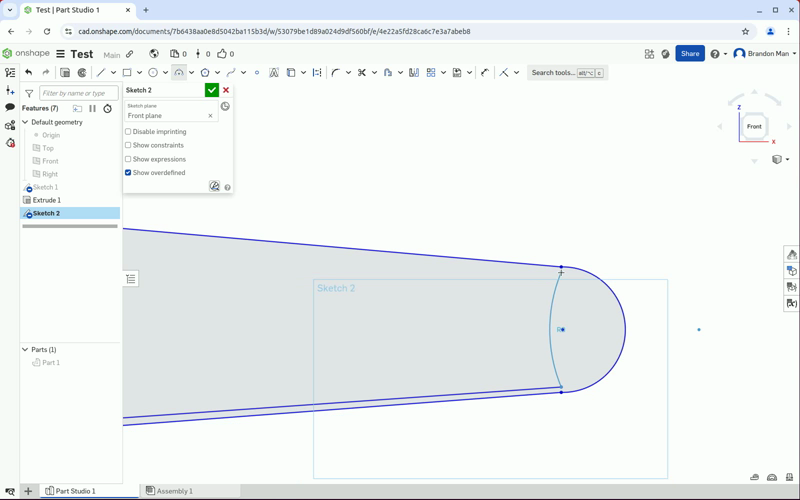
scroll(-6)
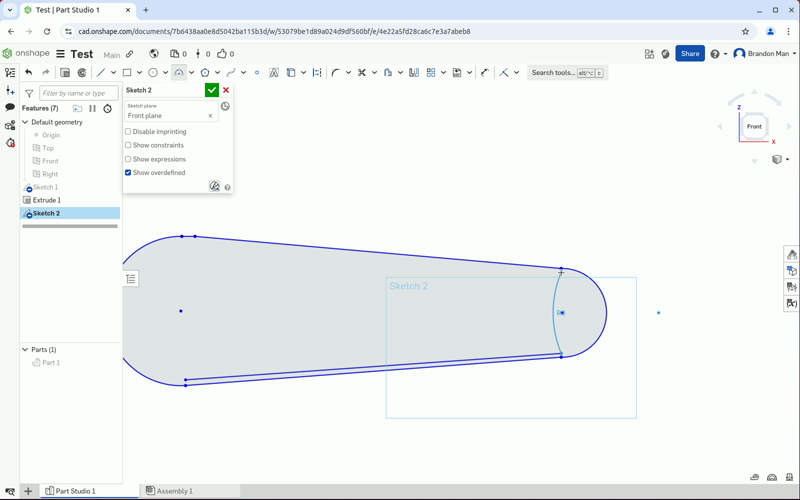
scroll(-6)
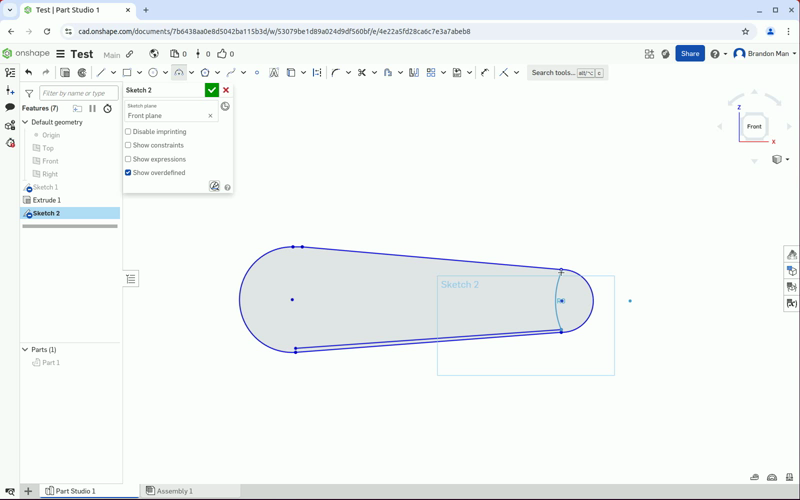
scroll(-6)
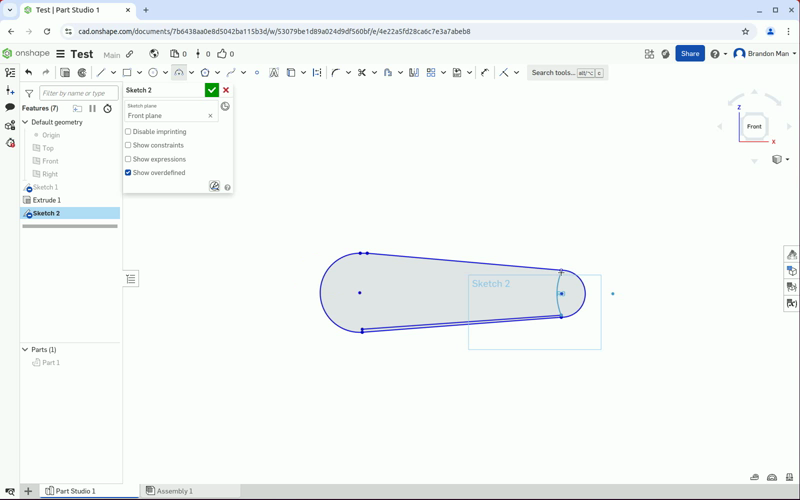
scroll(-6)
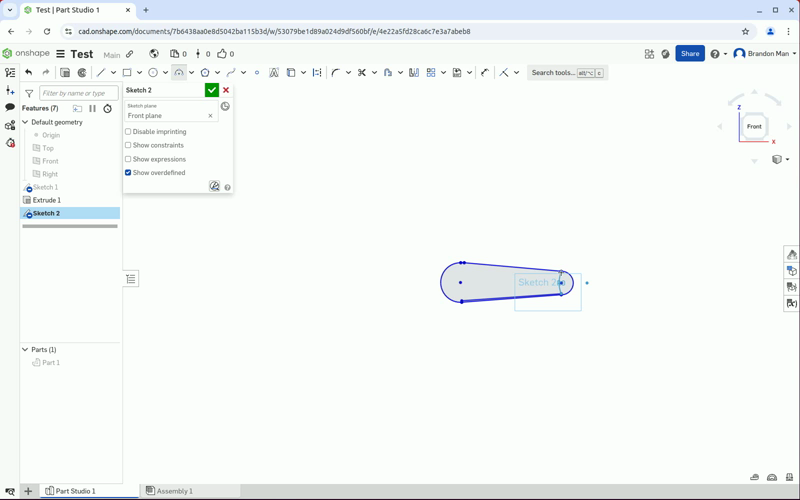
mouse_move(572, 283)
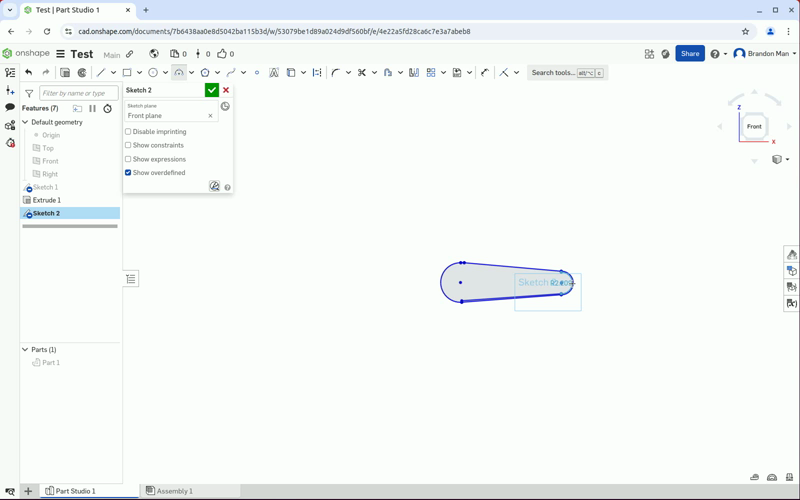
scroll(6)
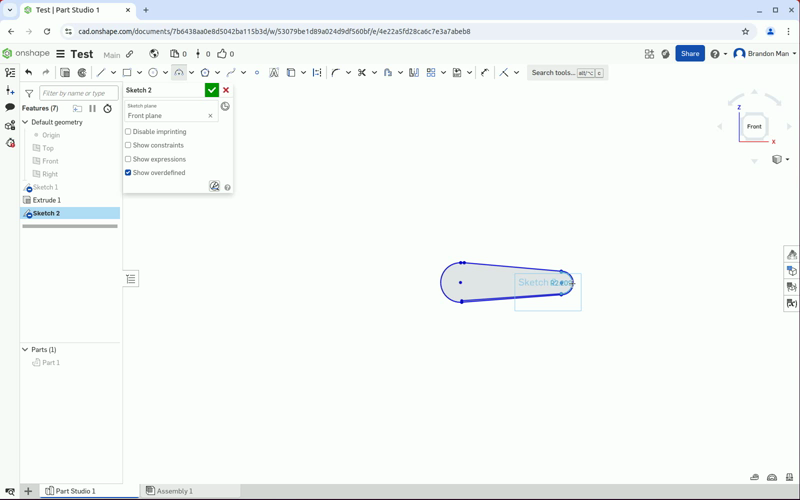
scroll(6)
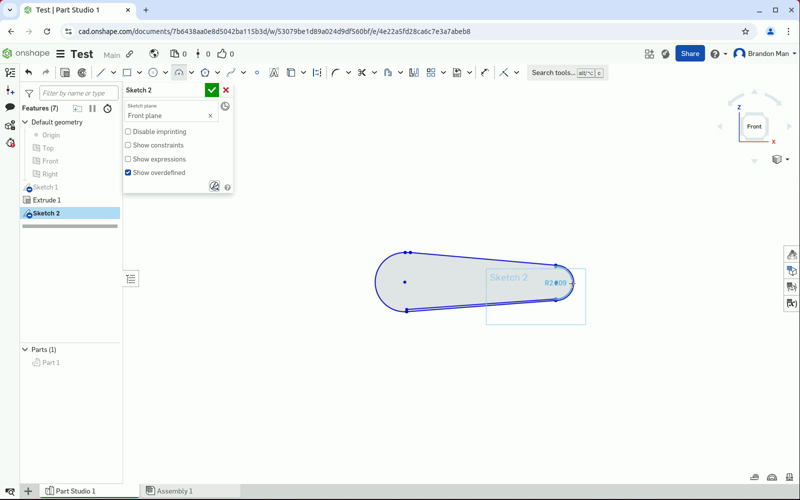
scroll(6)
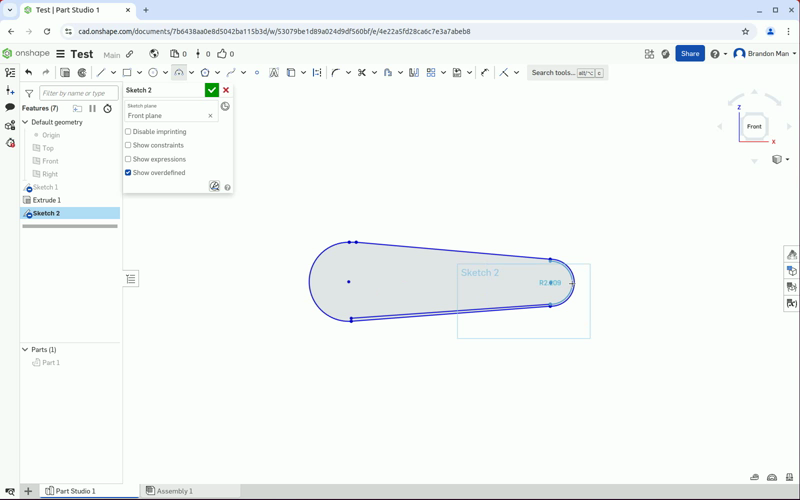
scroll(6)
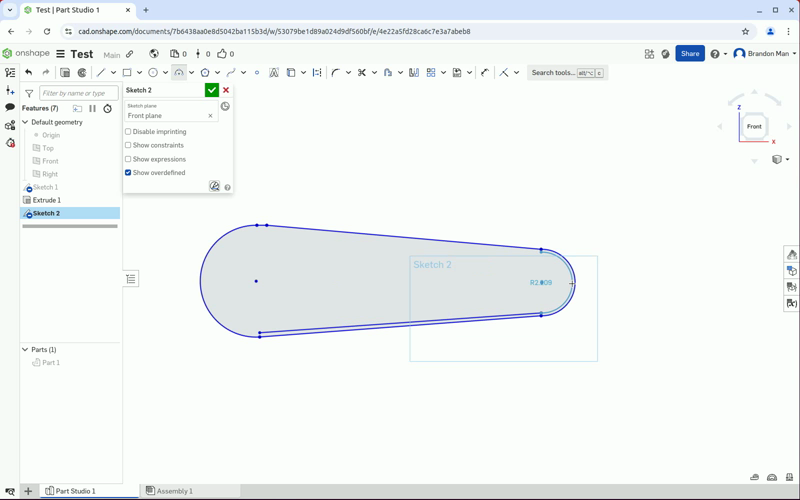
scroll(6)
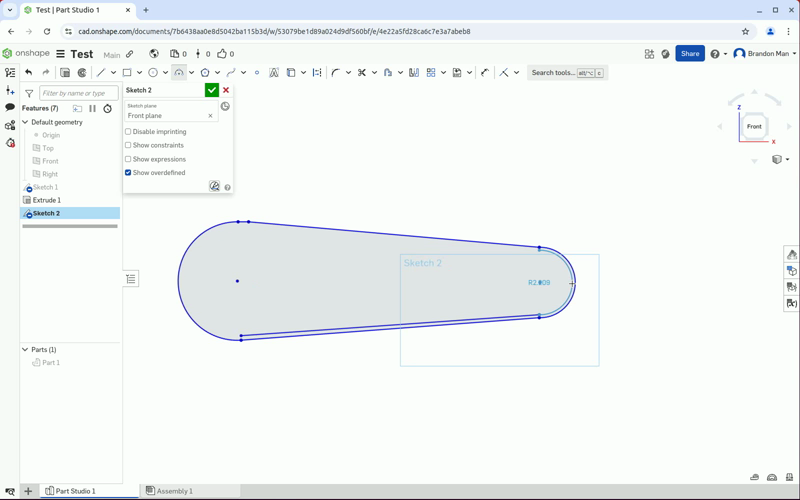
scroll(6)
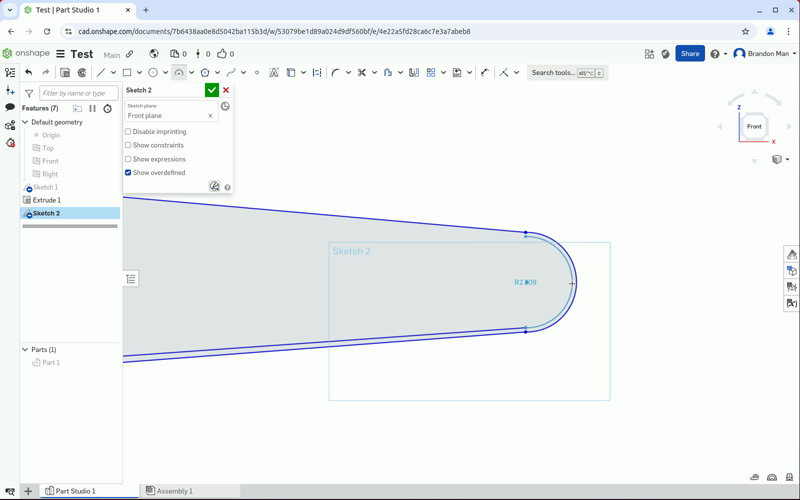
scroll(6)
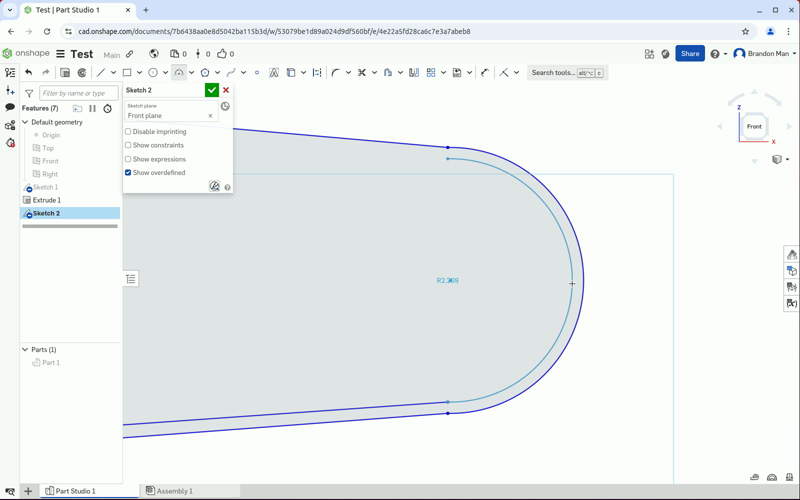
click(572, 283)
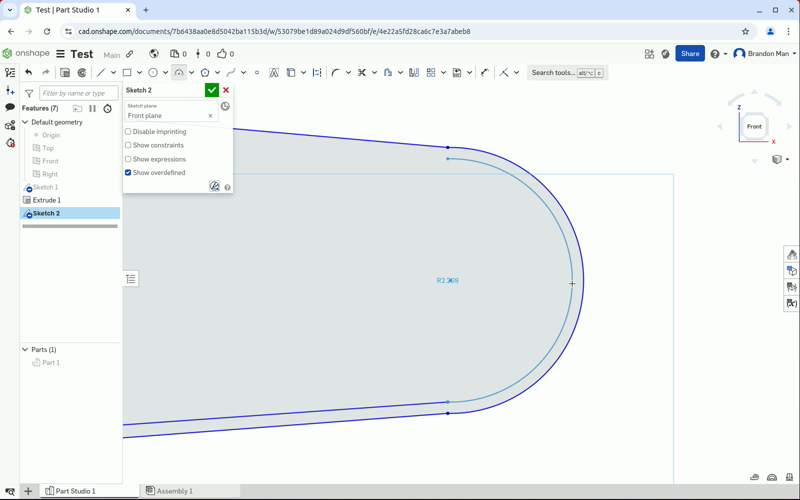
scroll(-6)
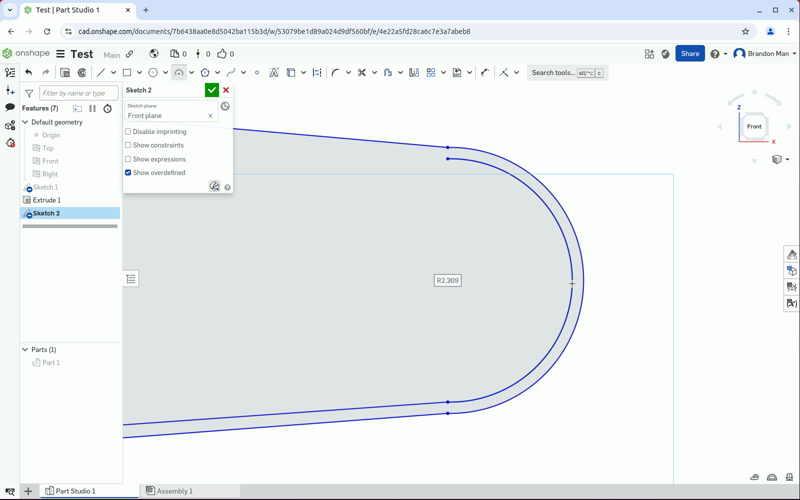
scroll(-6)
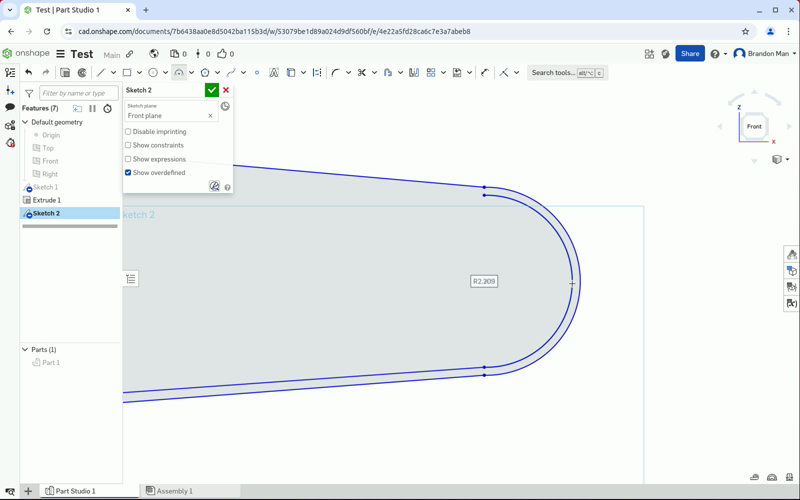
scroll(-6)
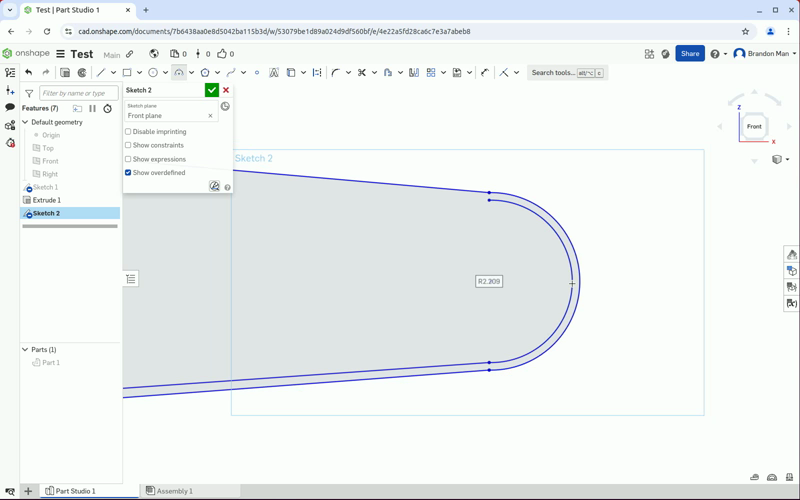
scroll(-6)
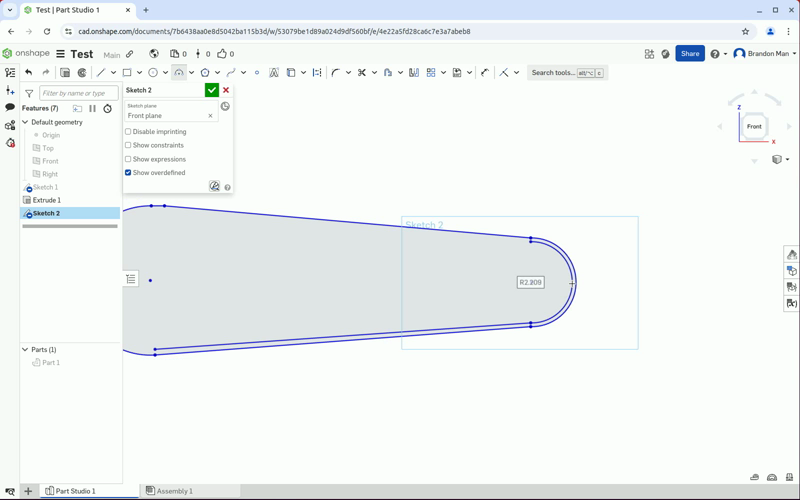
scroll(-6)
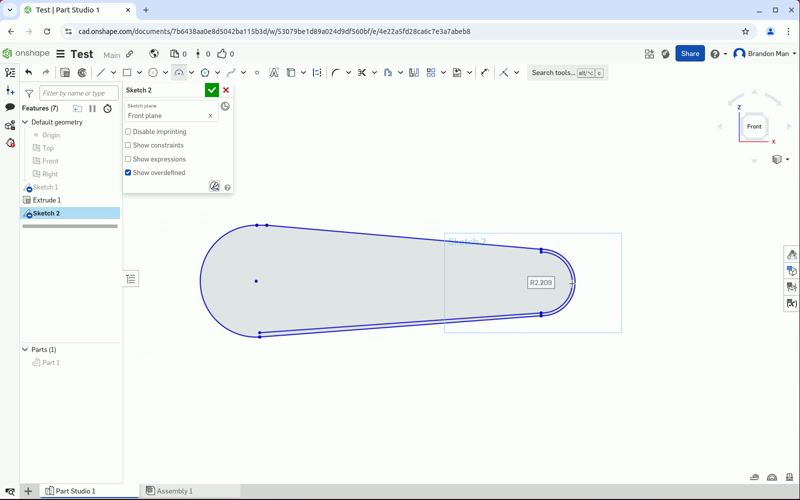
scroll(-6)
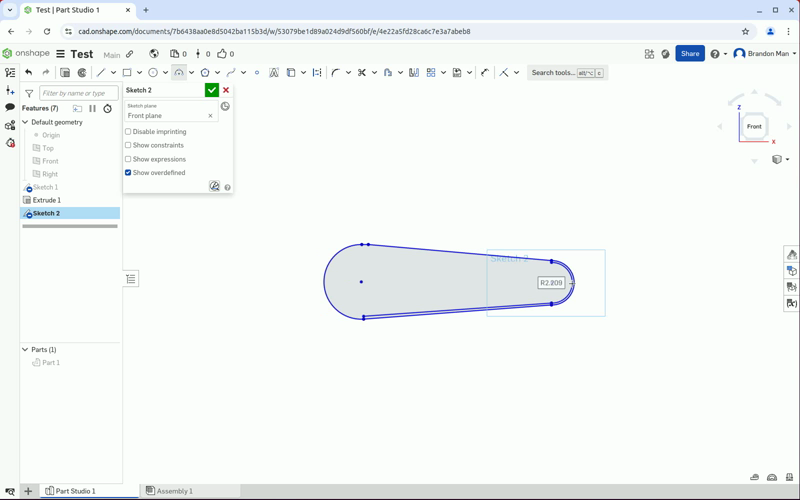
scroll(-6)
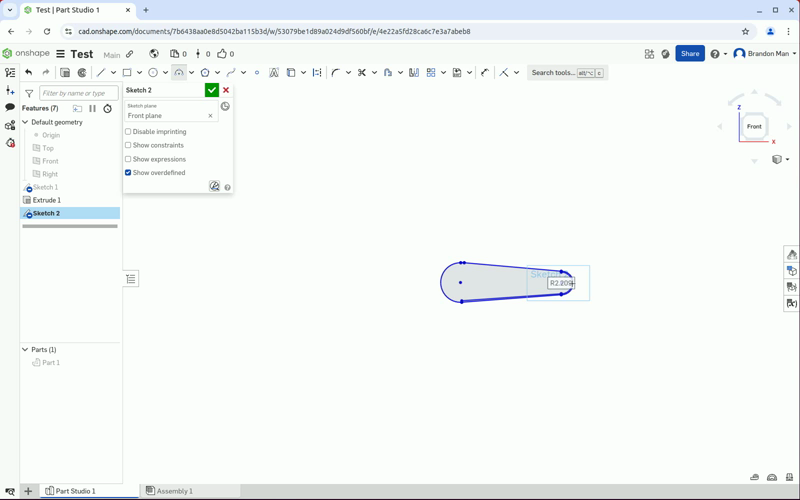
key_up(shift)
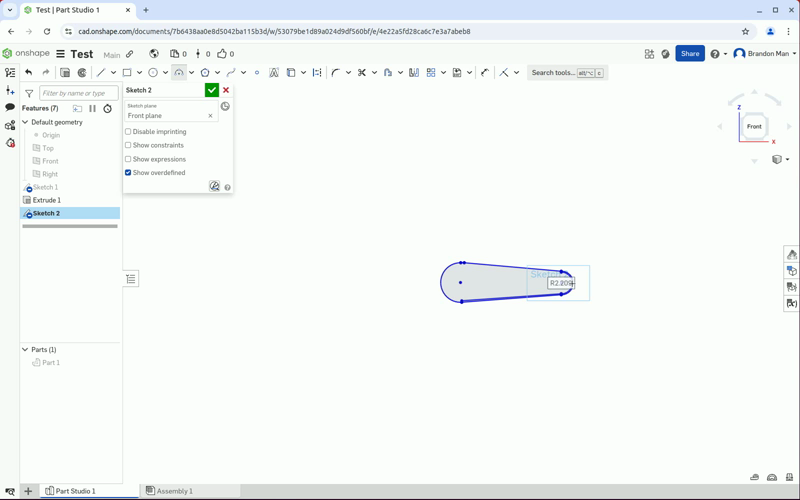
key(esc)
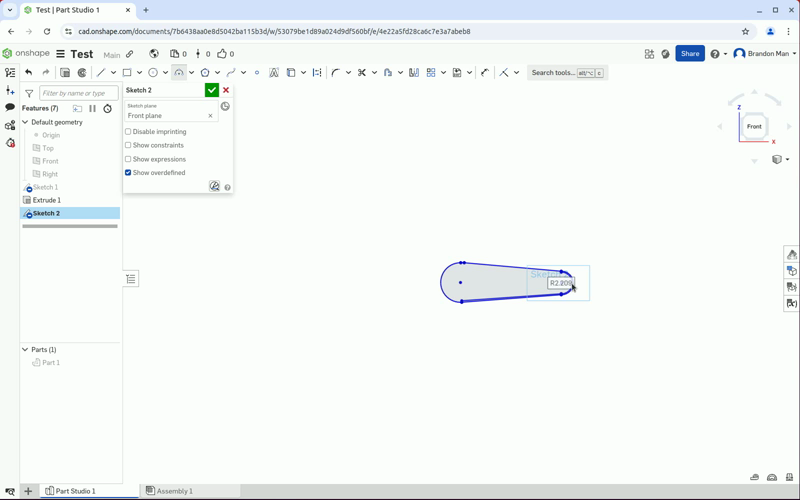
key(l)
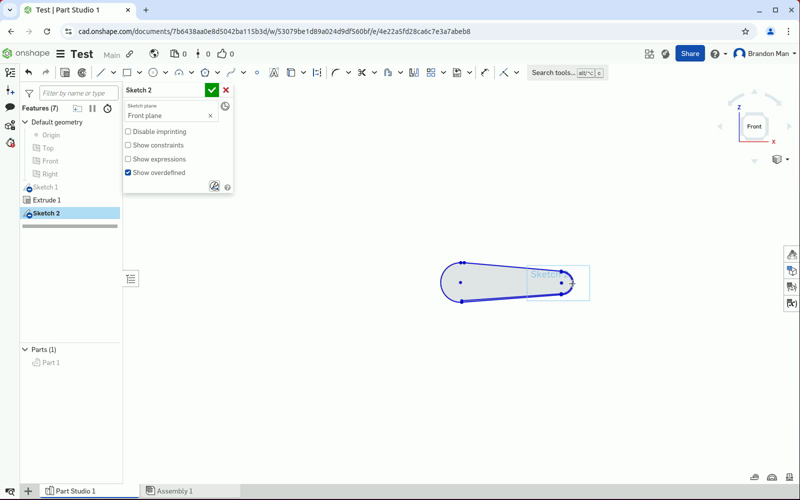
mouse_move(561, 272)
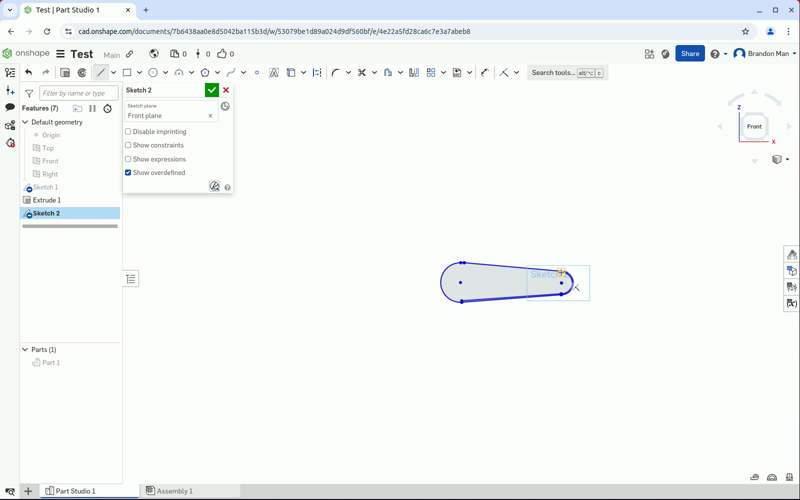
scroll(6)
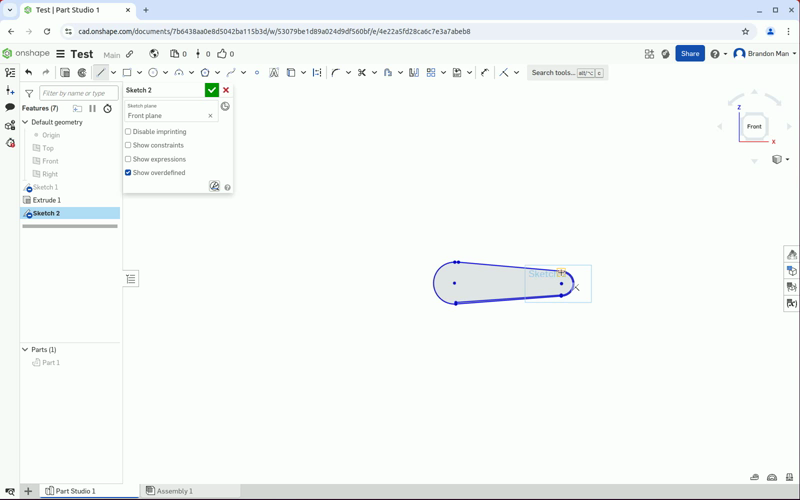
scroll(6)
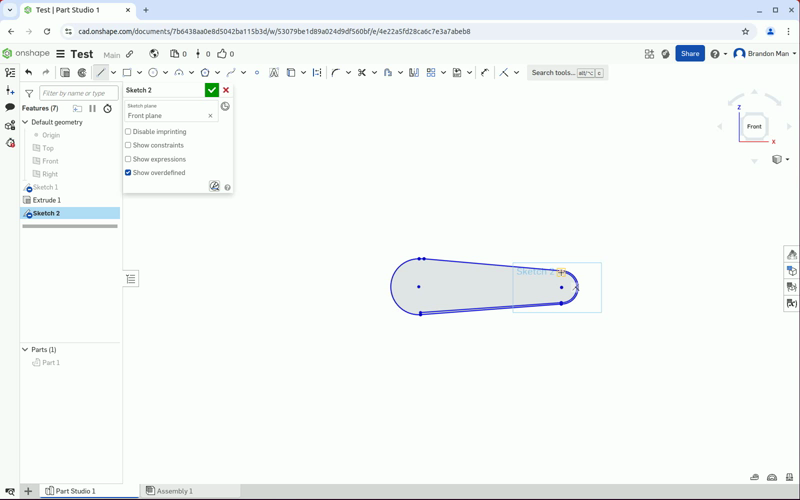
scroll(6)
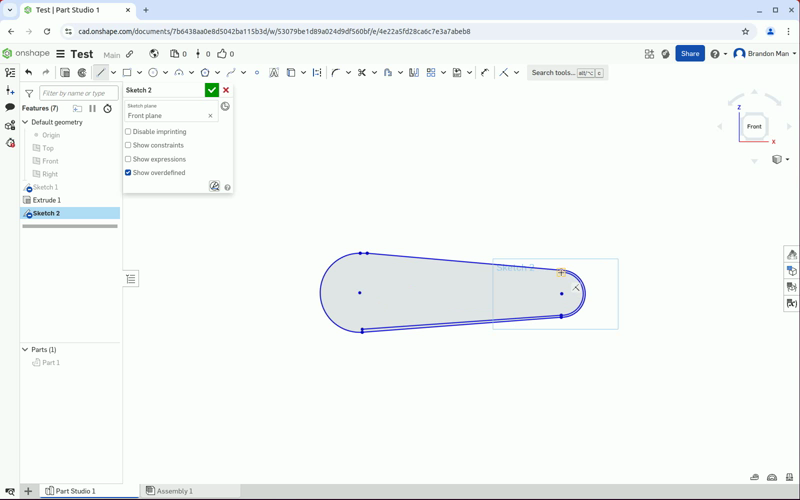
scroll(6)
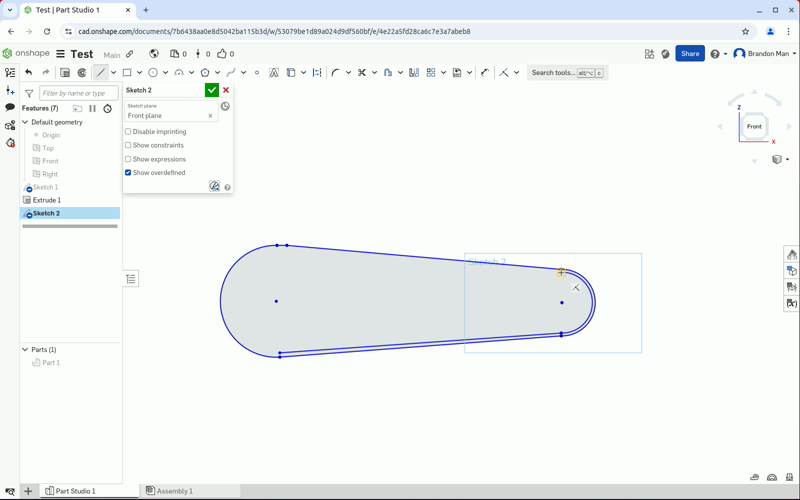
scroll(6)
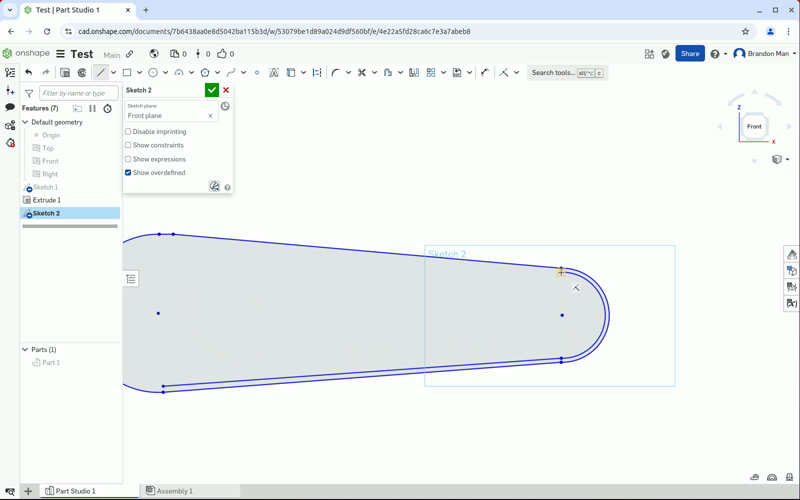
scroll(6)
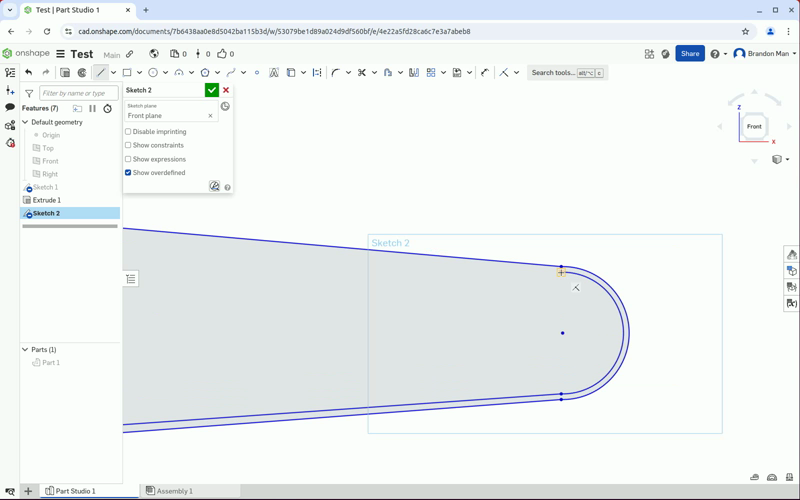
scroll(6)
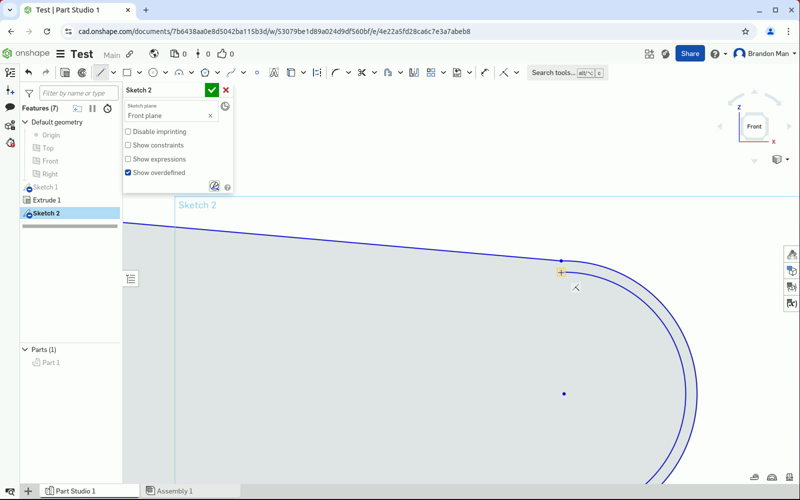
click(561, 272)
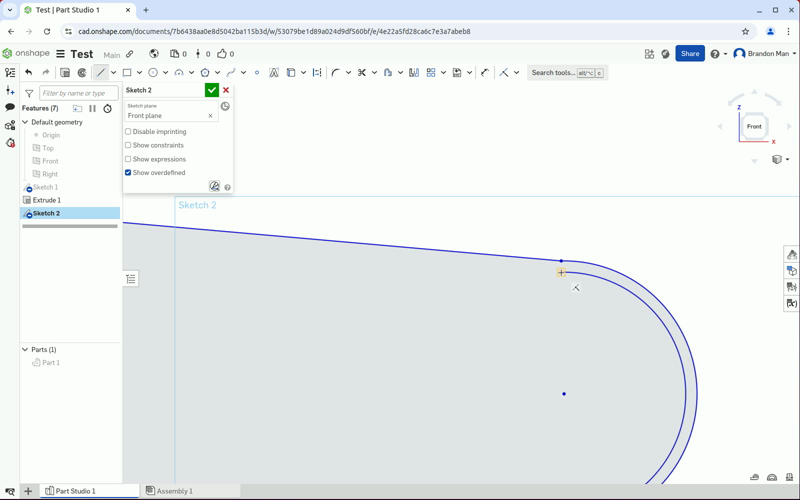
scroll(-6)
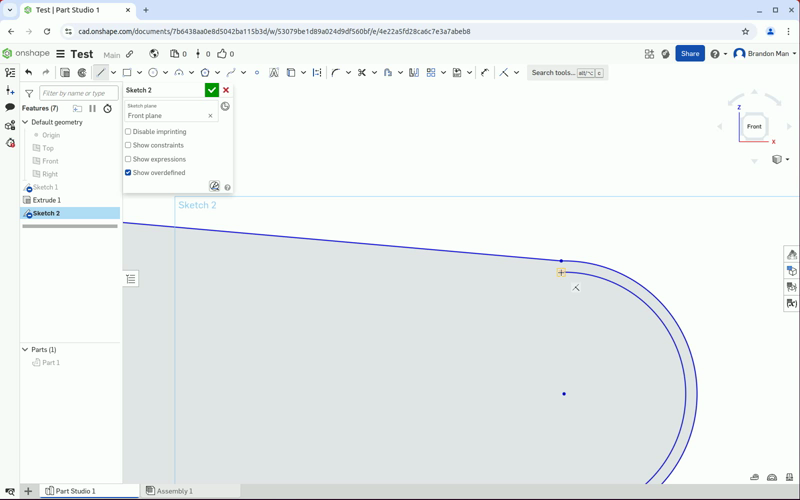
scroll(-6)
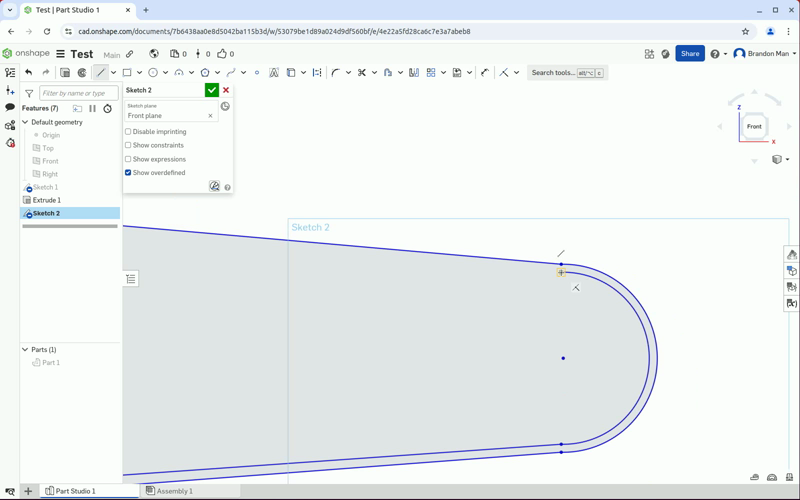
scroll(-6)
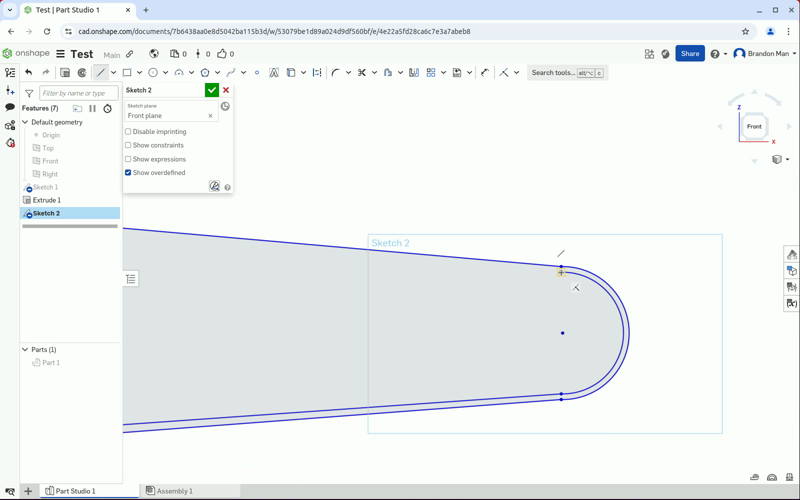
scroll(-6)
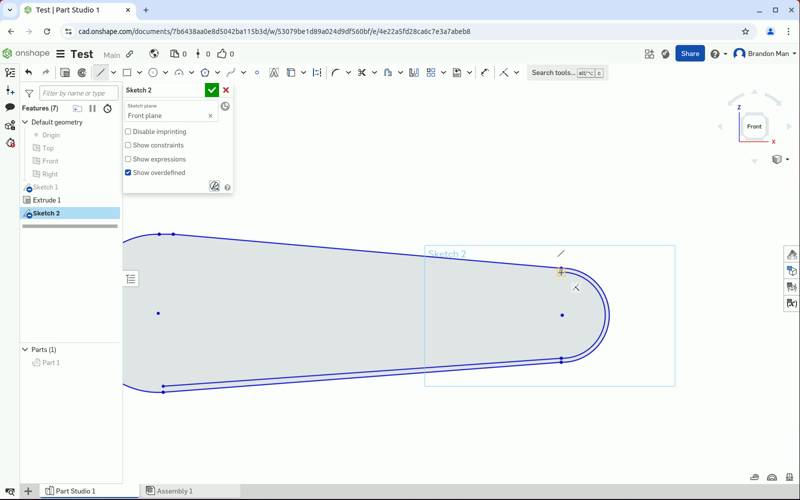
scroll(-6)
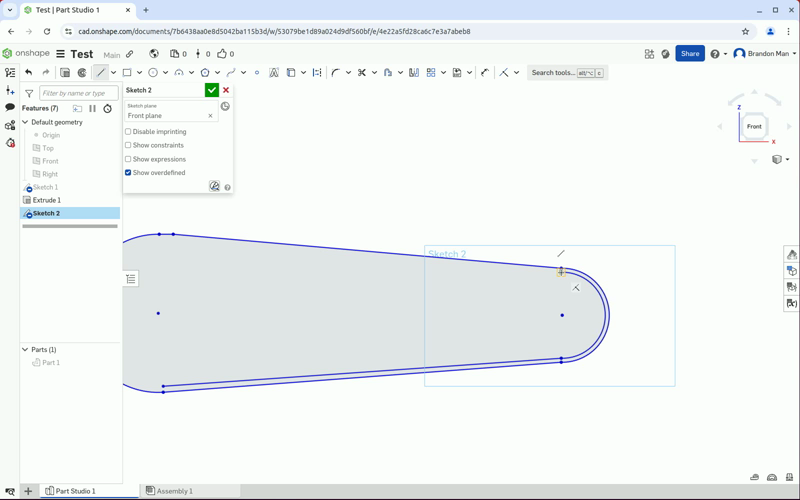
scroll(-6)
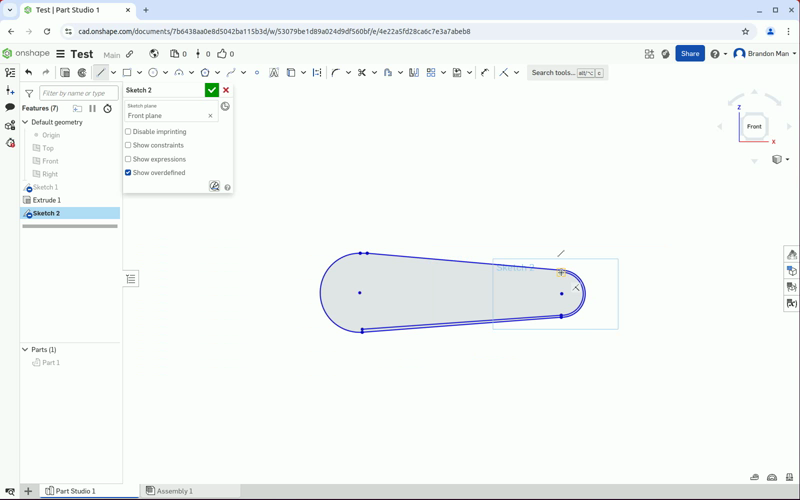
scroll(-6)
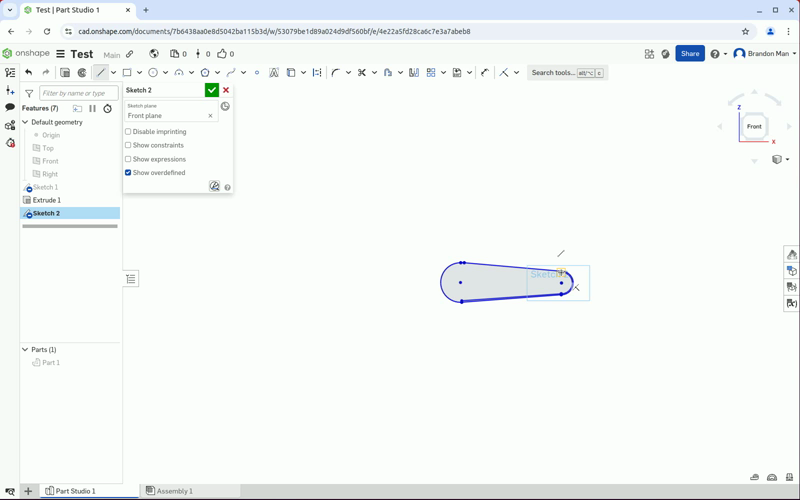
key_down(shift)
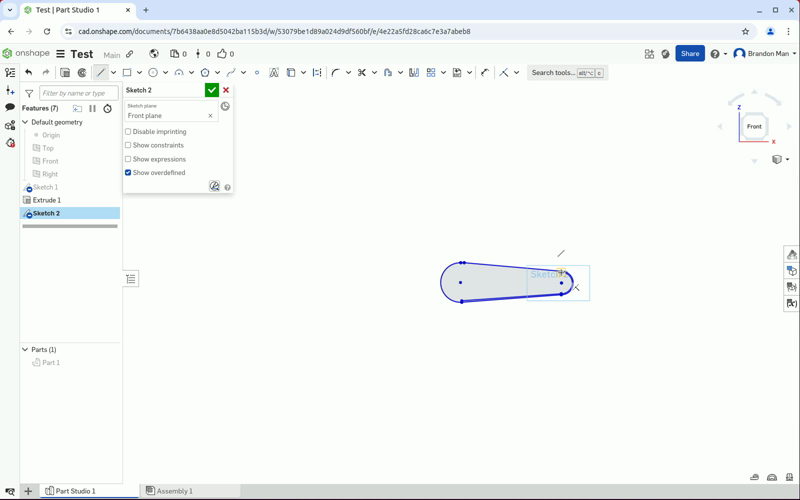
mouse_move(463, 264)
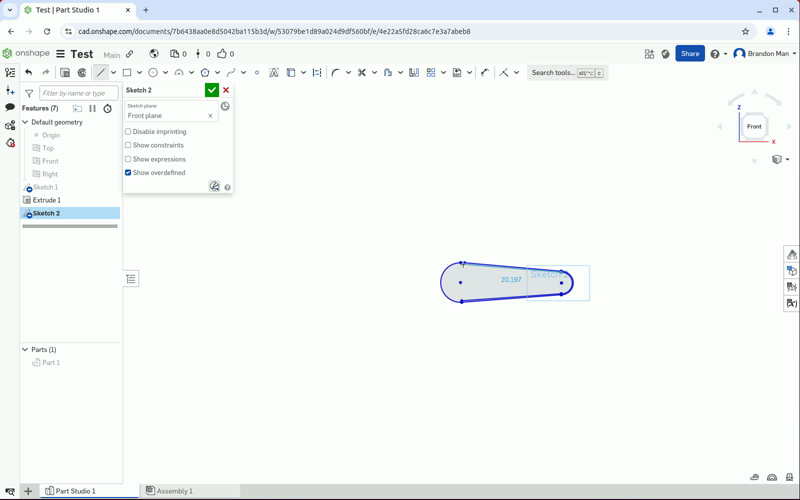
scroll(6)
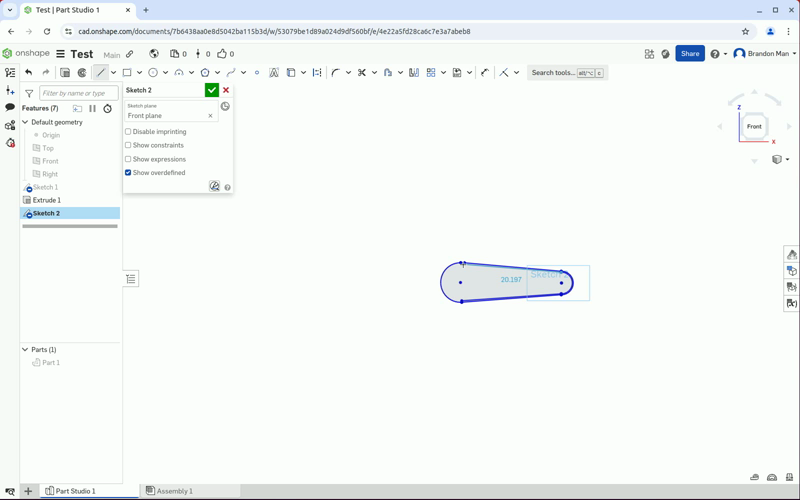
scroll(6)
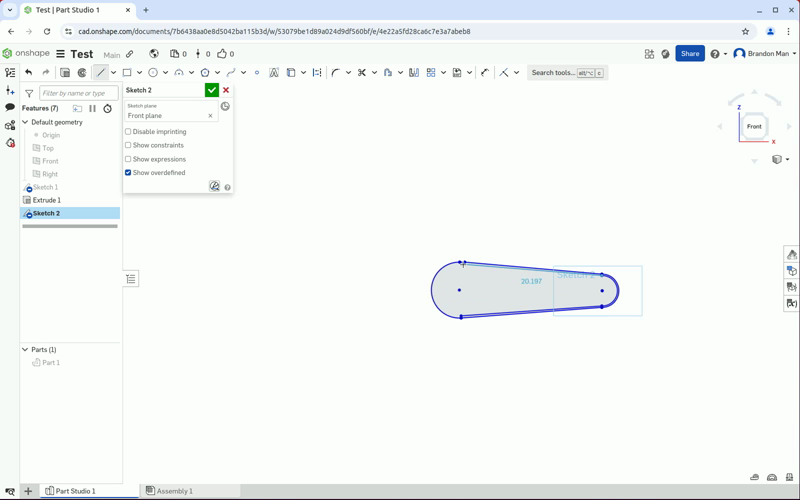
scroll(6)
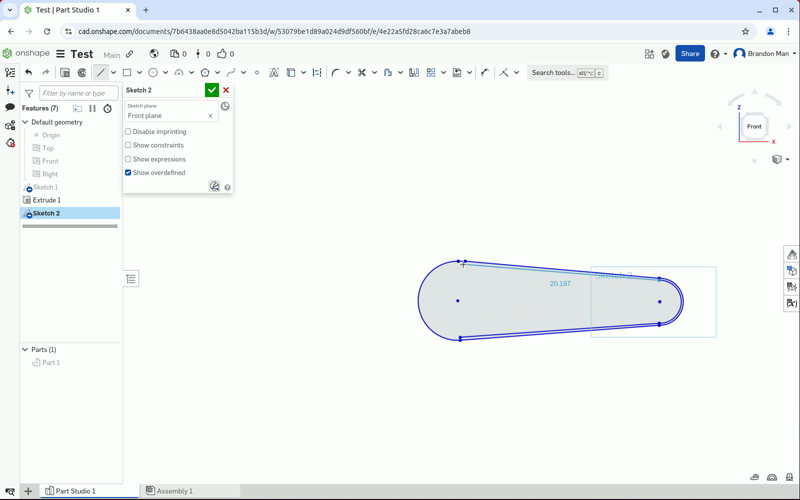
scroll(6)
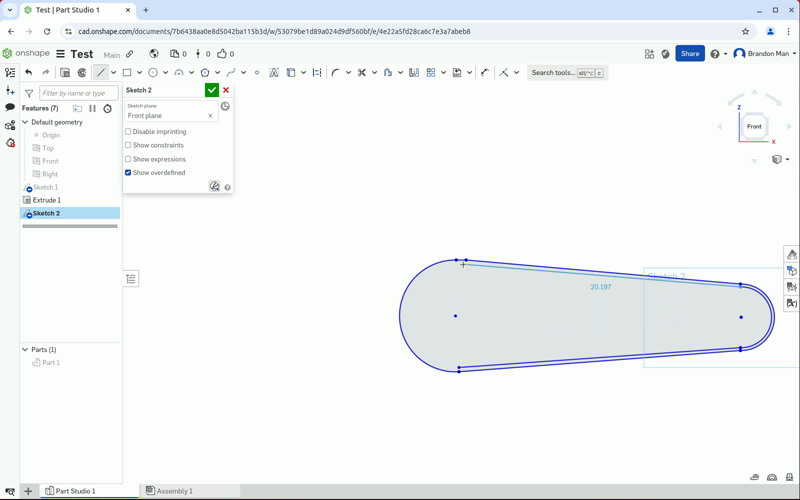
scroll(6)
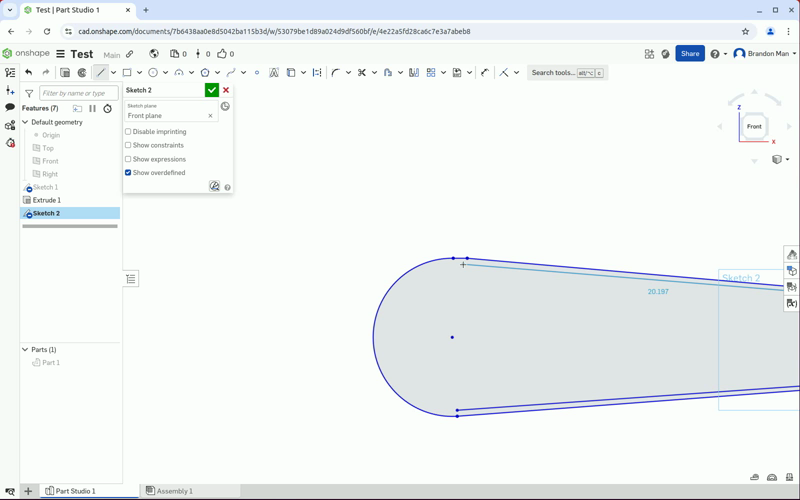
scroll(6)
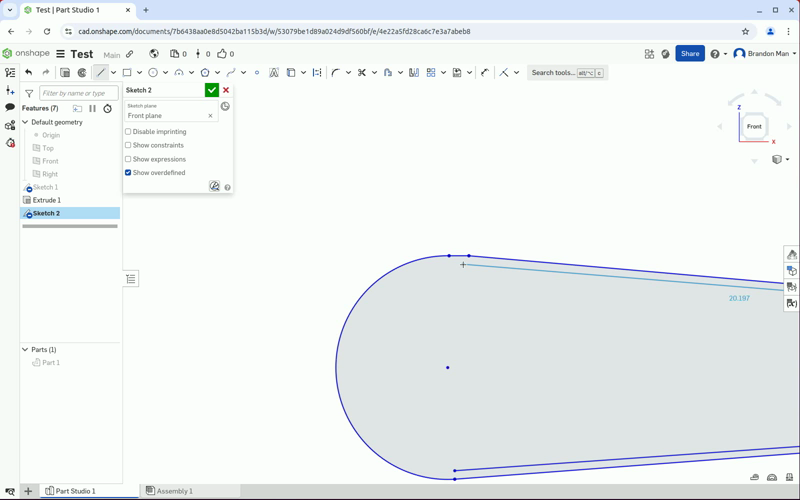
scroll(6)
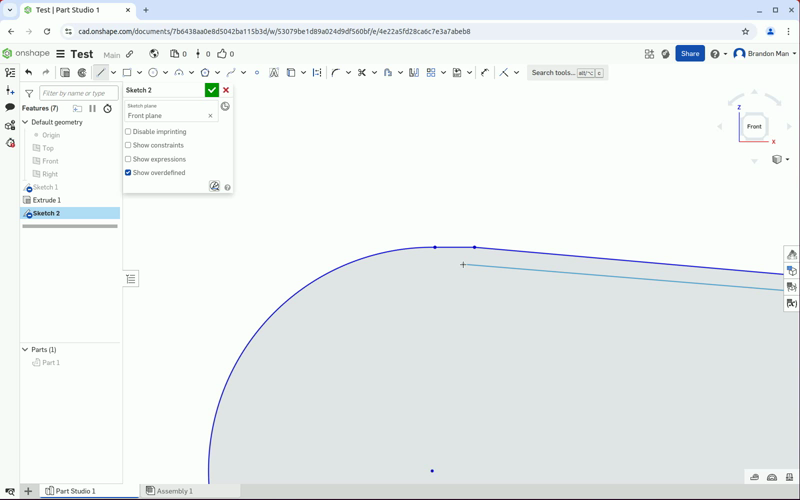
click(463, 264)
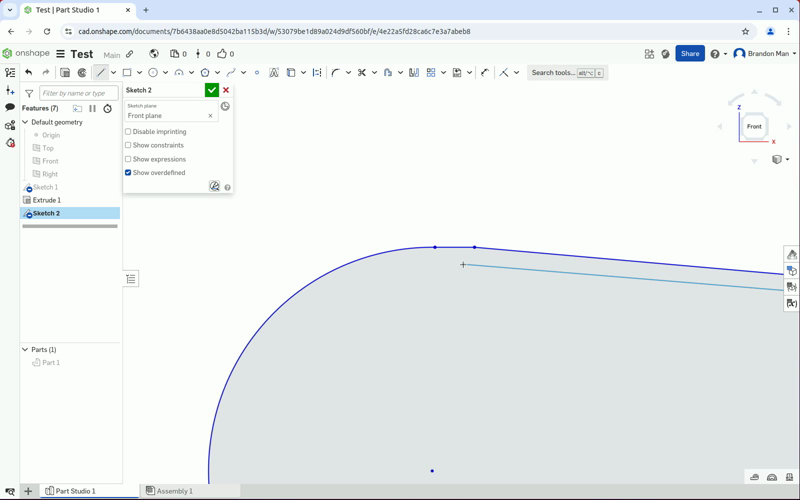
scroll(-6)
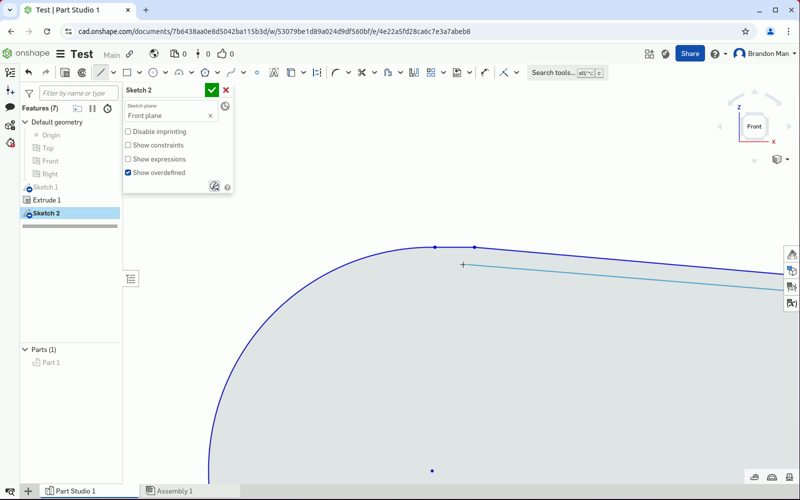
scroll(-6)
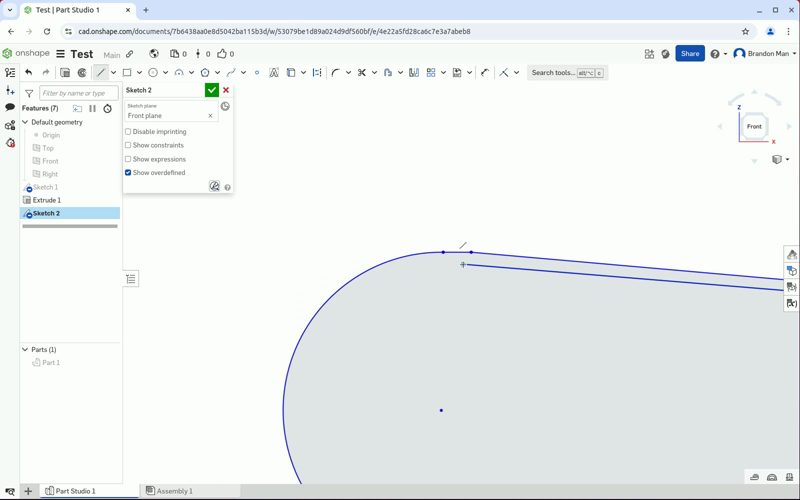
scroll(-6)
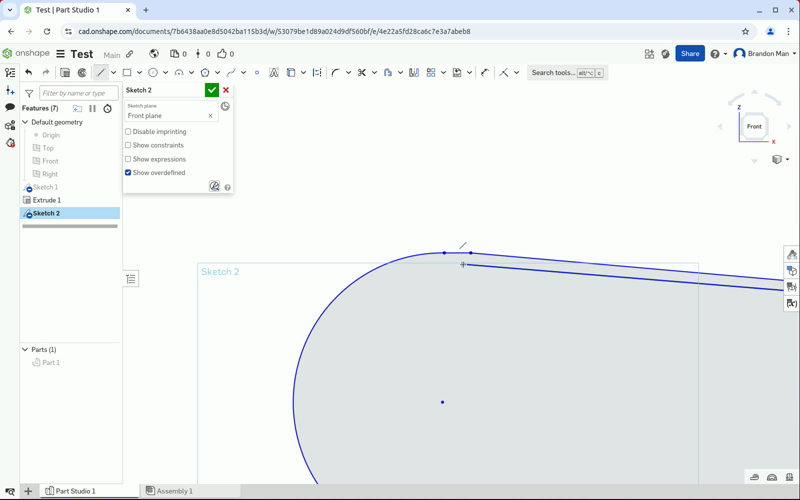
scroll(-6)
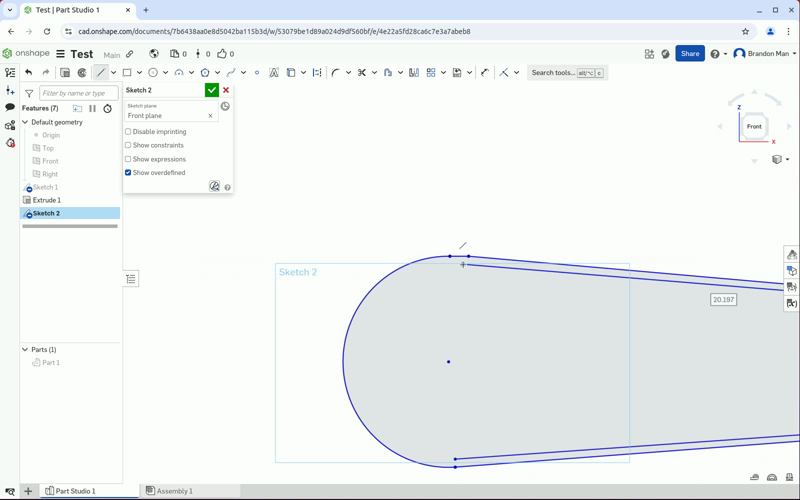
scroll(-6)
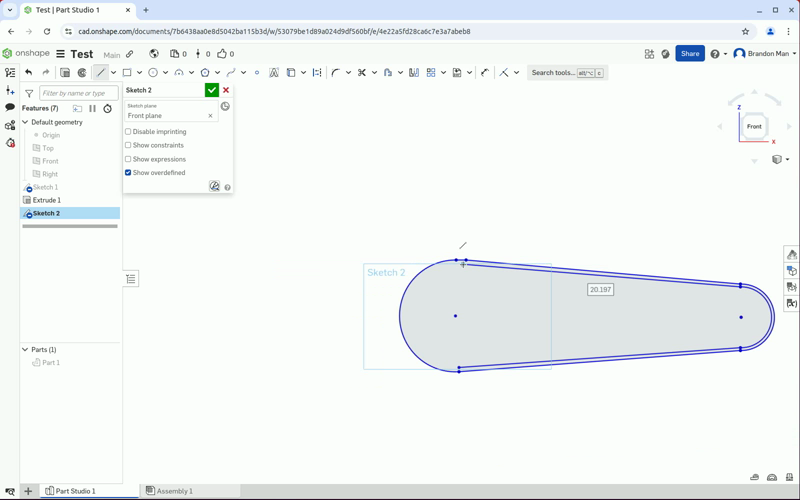
scroll(-6)
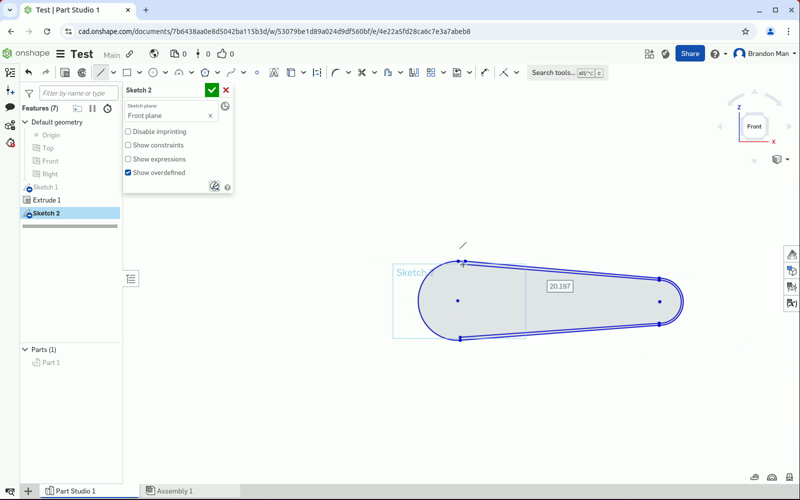
scroll(-6)
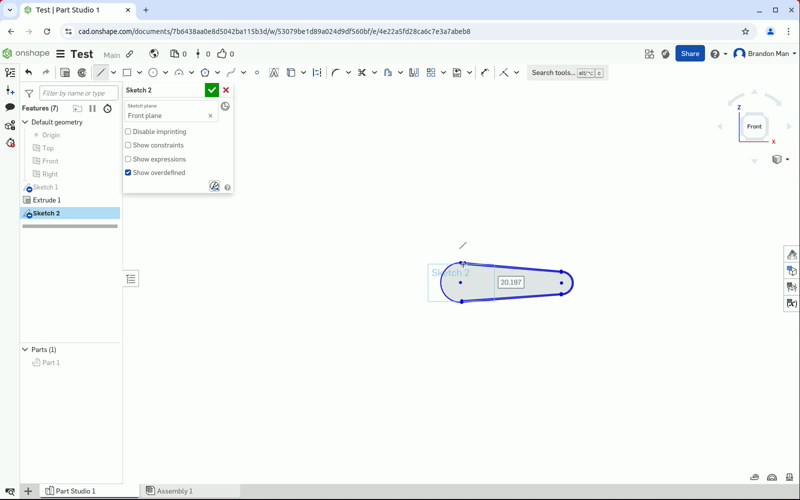
key_up(shift)
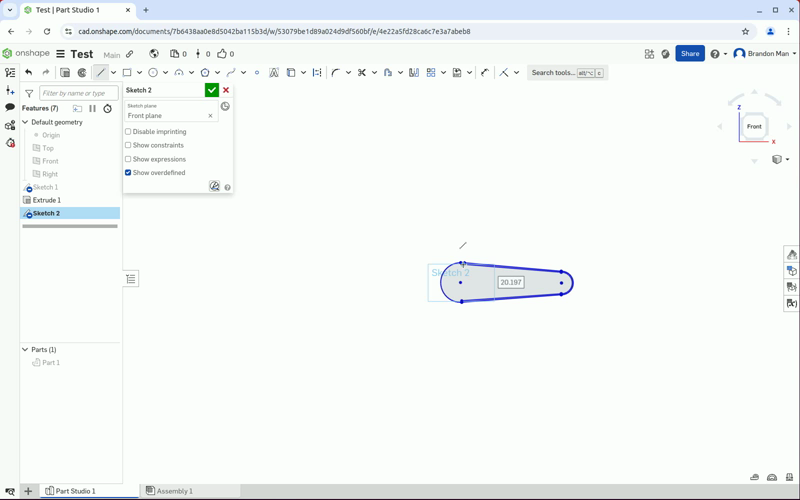
key(esc)
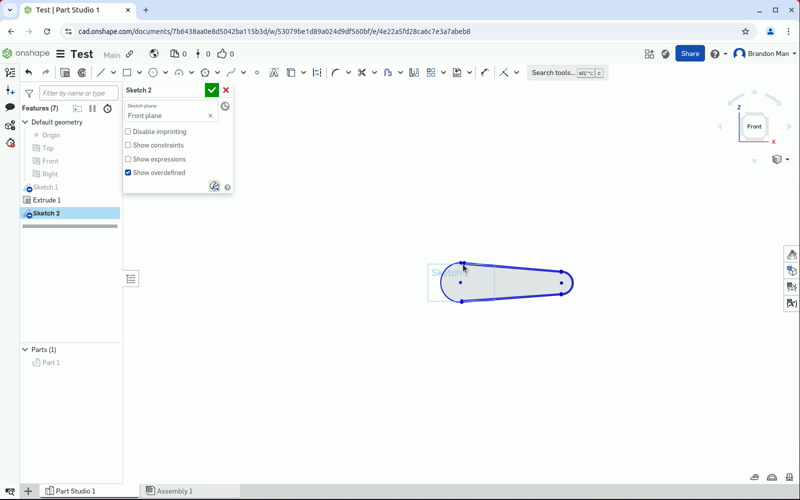
key(a)
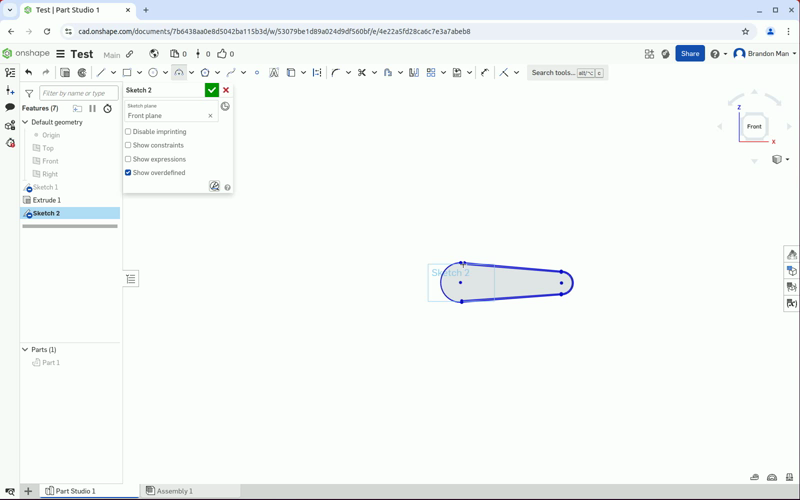
mouse_move(463, 264)
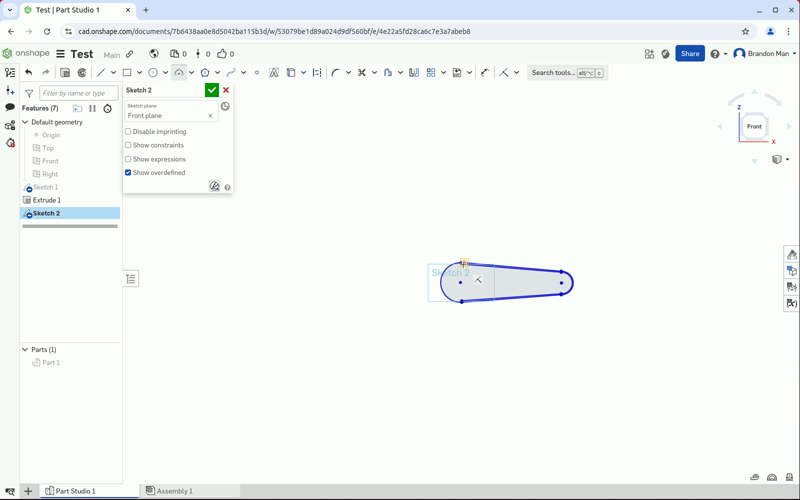
scroll(6)
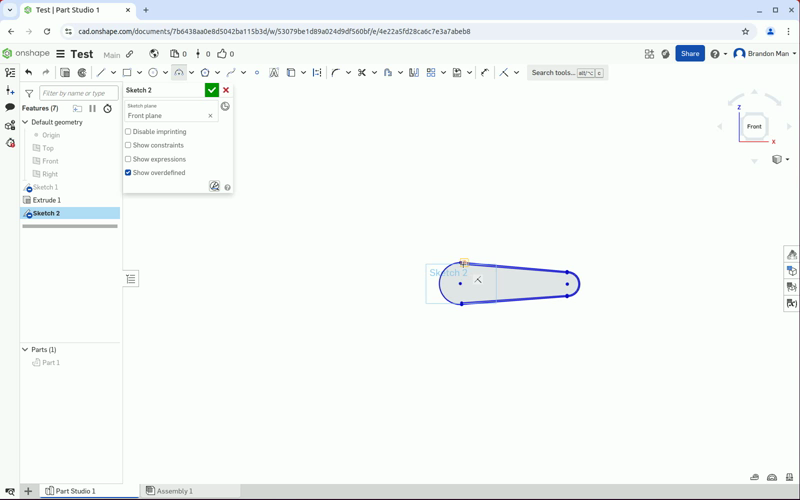
scroll(6)
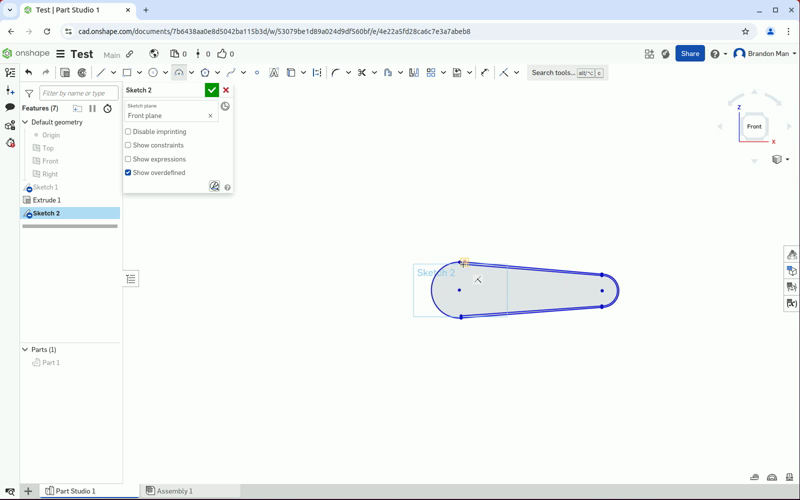
scroll(6)
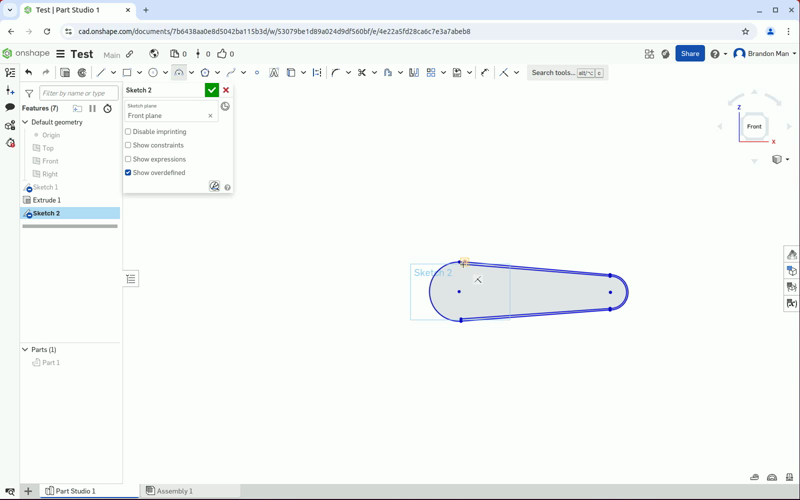
scroll(6)
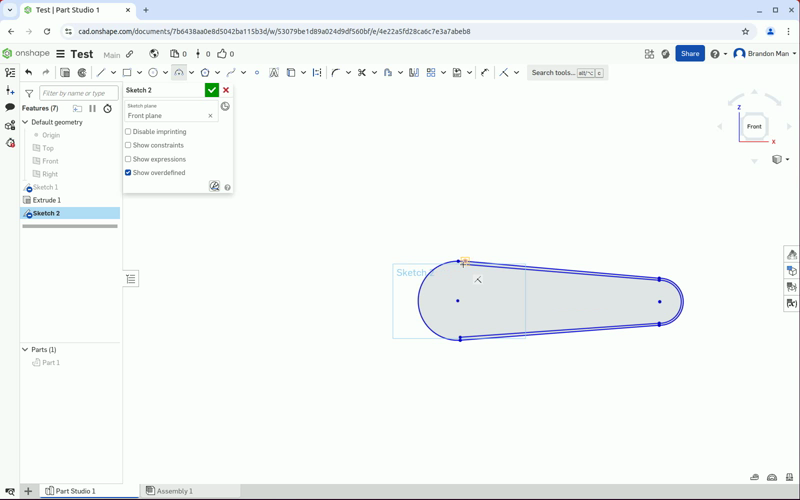
scroll(6)
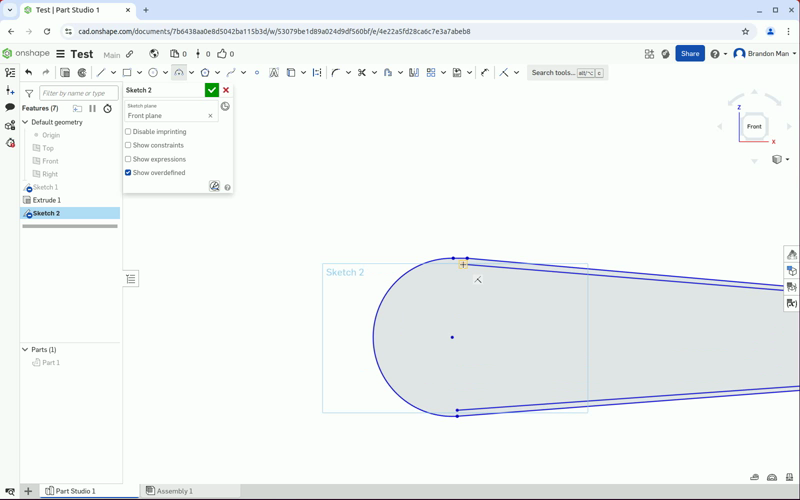
scroll(6)
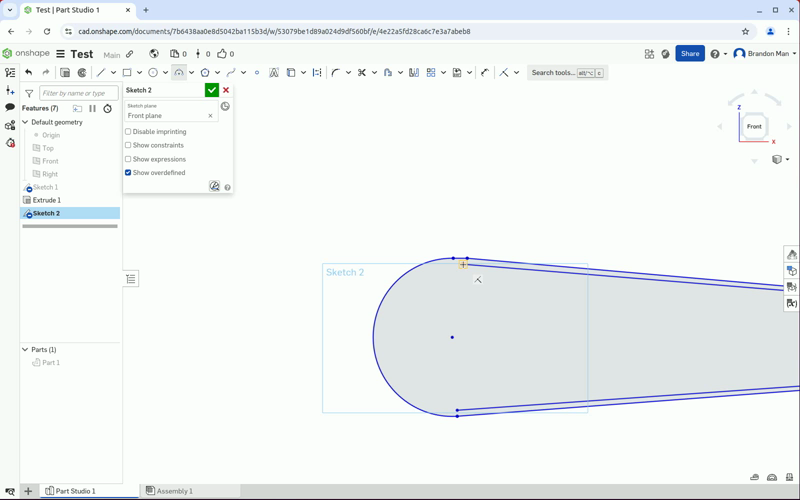
scroll(6)
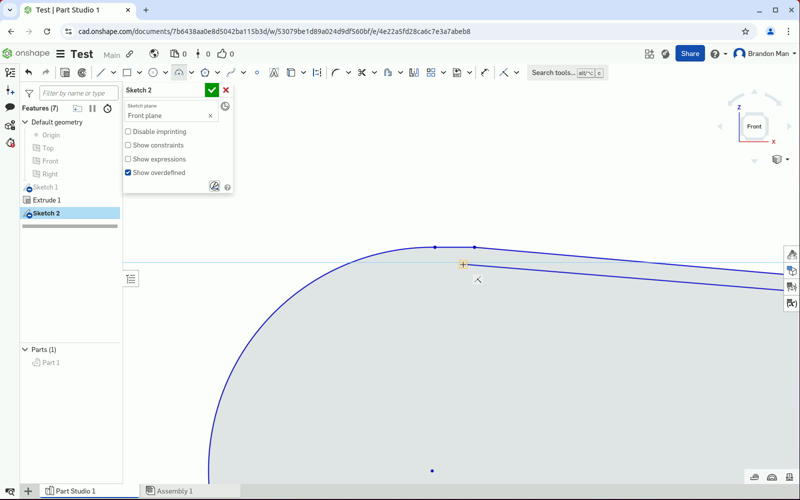
click(463, 264)
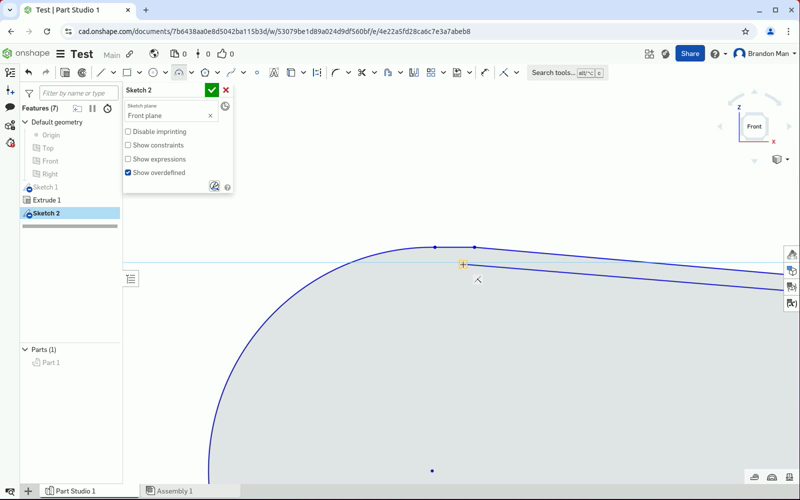
scroll(-6)
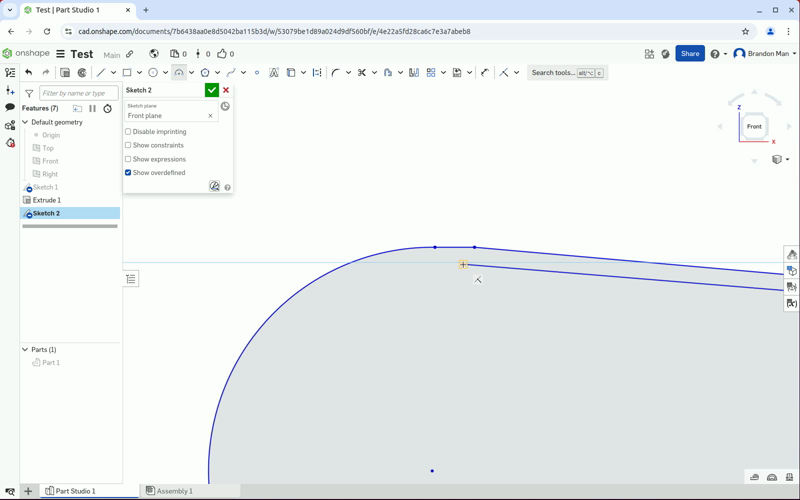
scroll(-6)
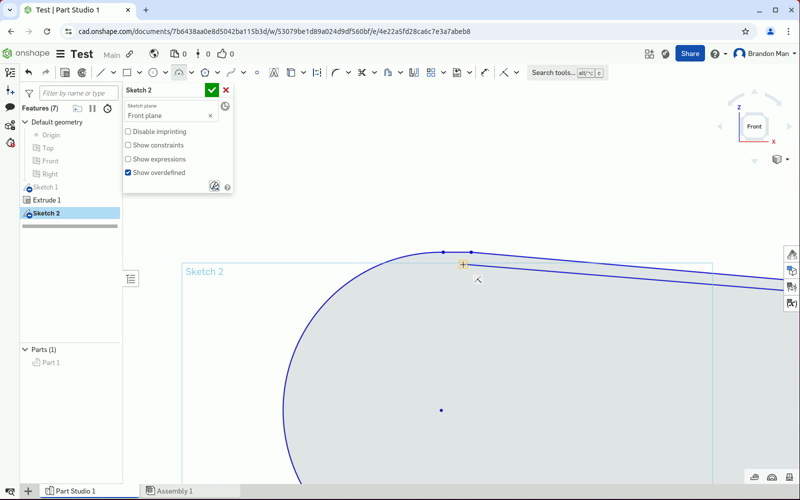
scroll(-6)
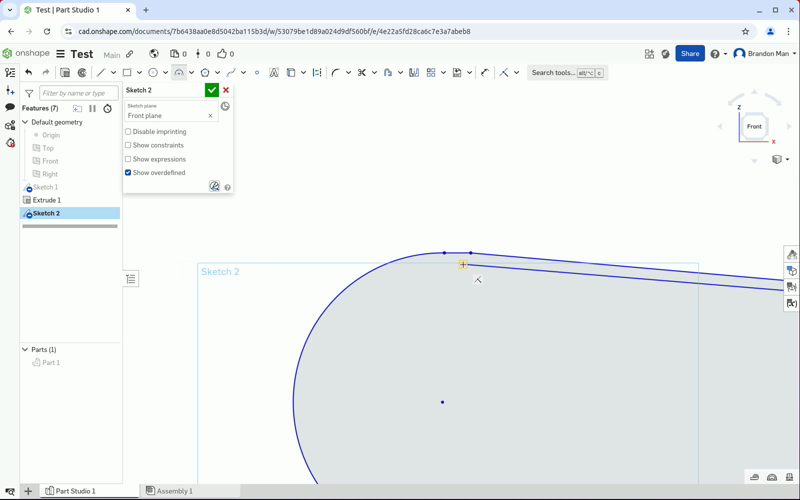
scroll(-6)
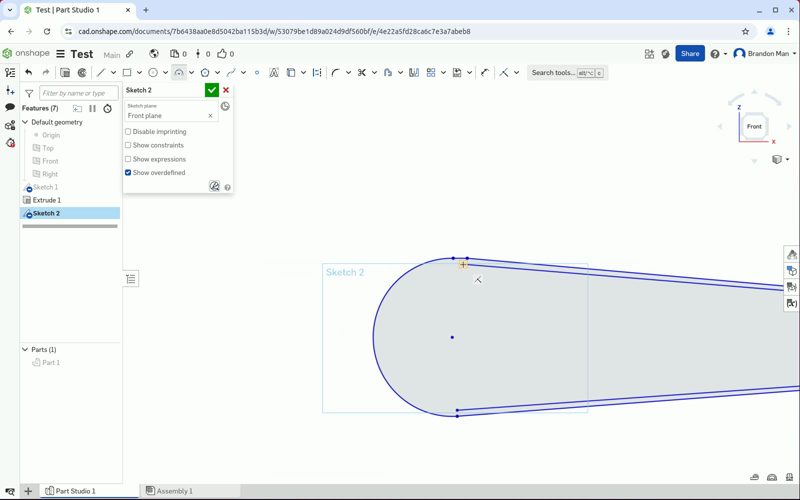
scroll(-6)
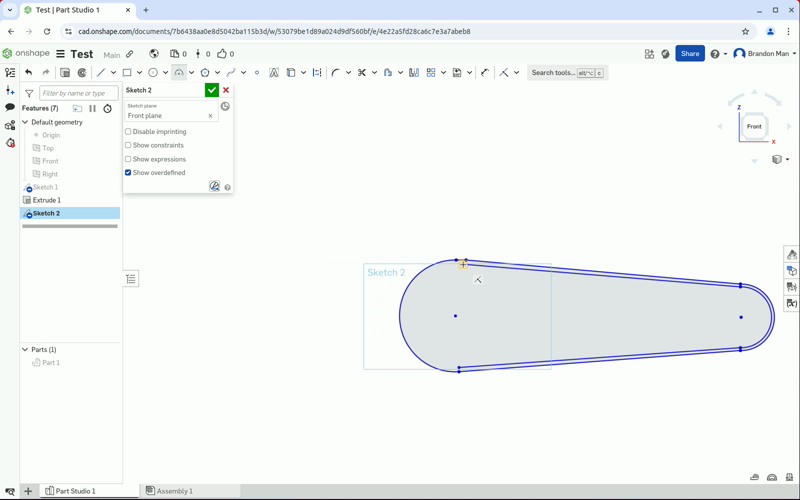
scroll(-6)
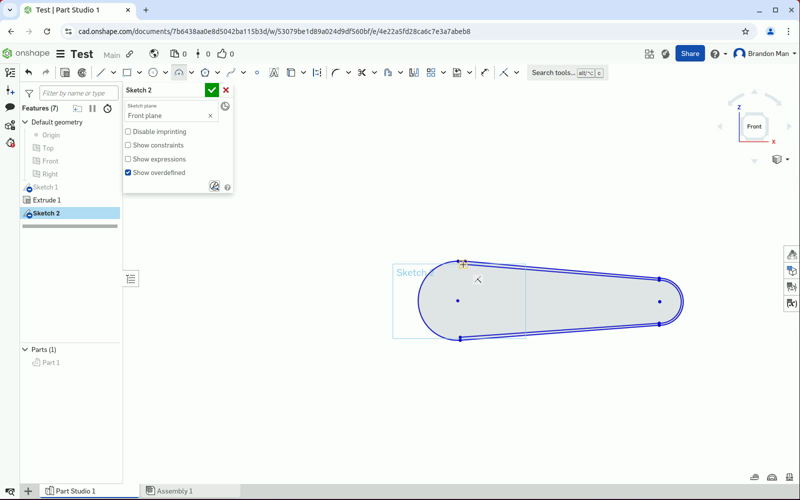
scroll(-6)
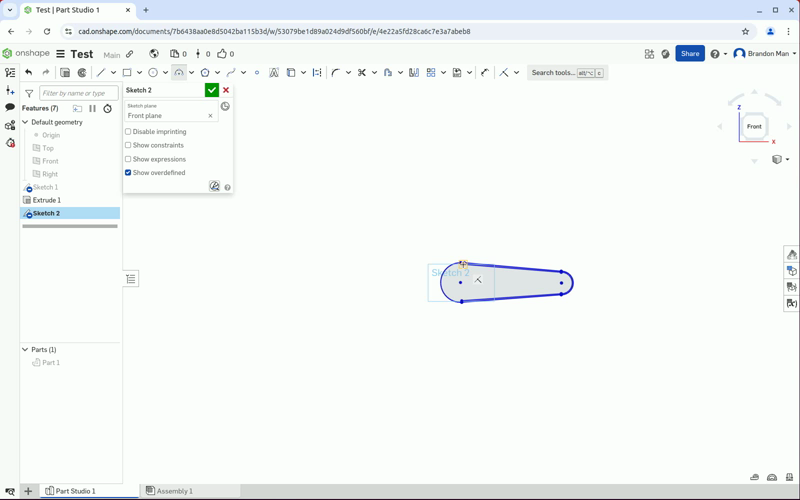
mouse_move(461, 300)
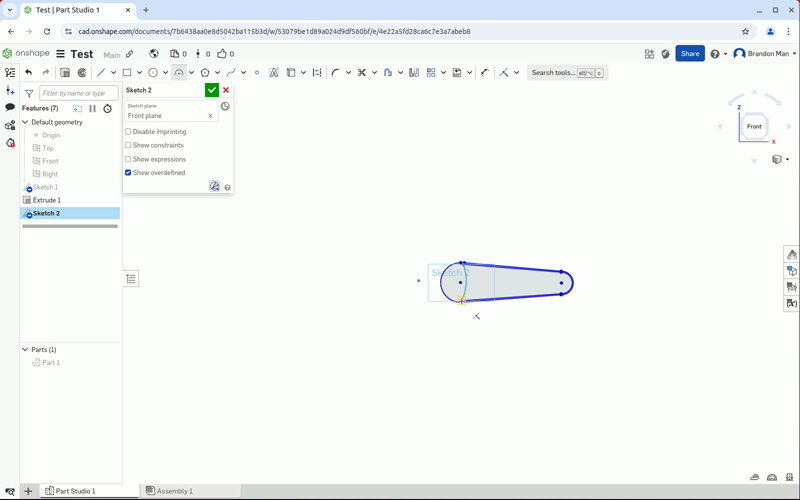
scroll(6)
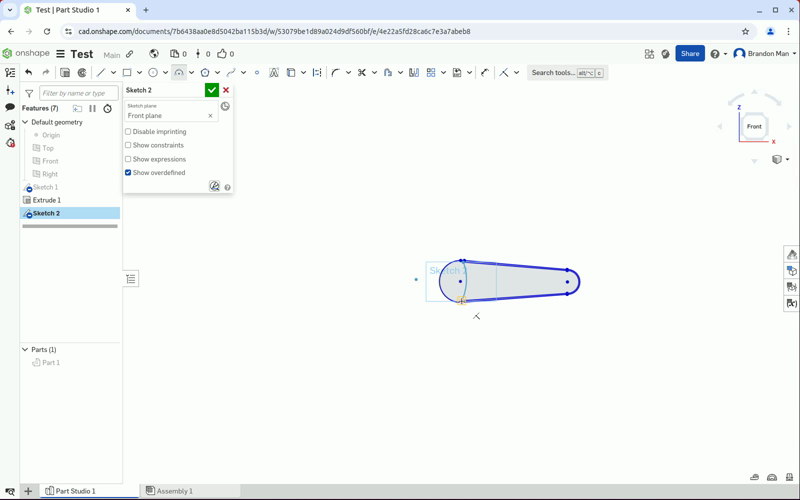
scroll(6)
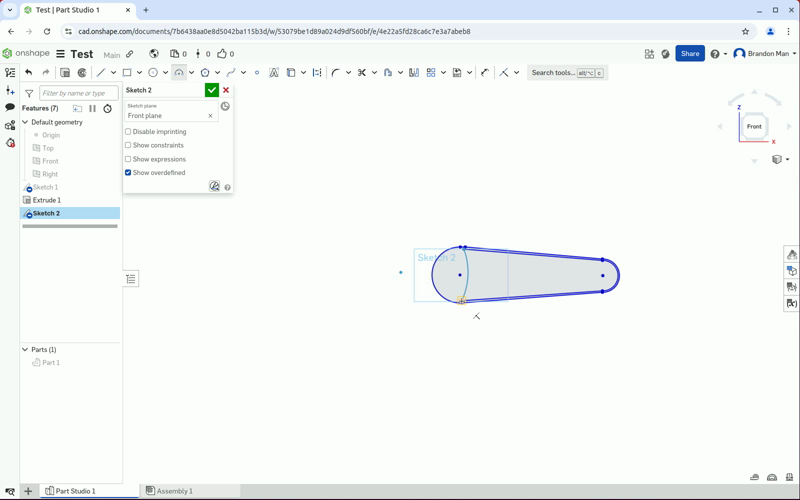
scroll(6)
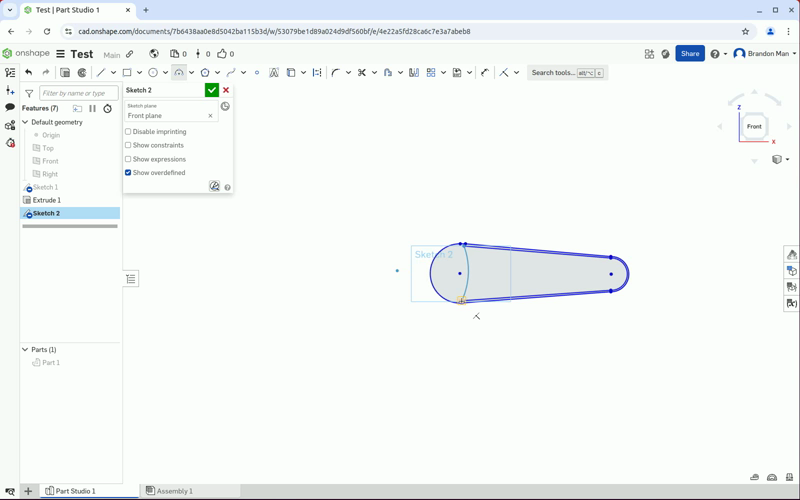
scroll(6)
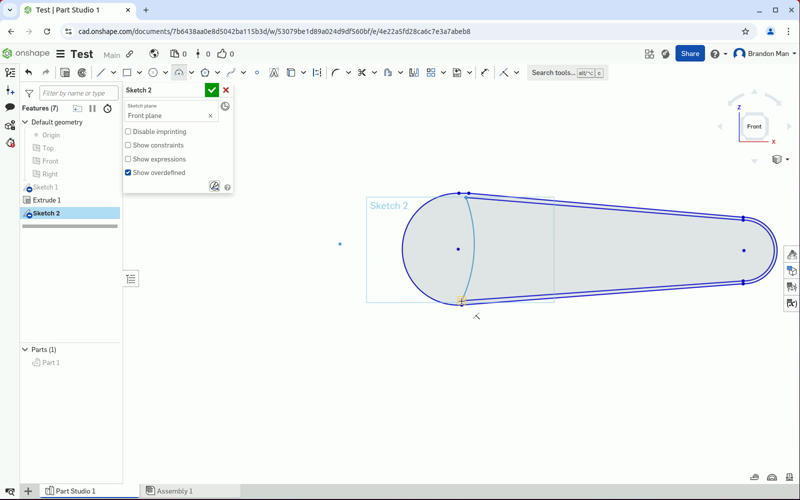
scroll(6)
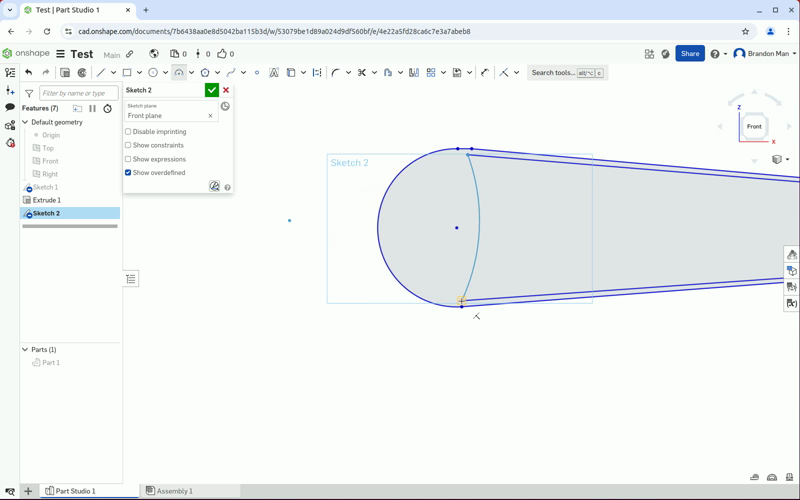
scroll(6)
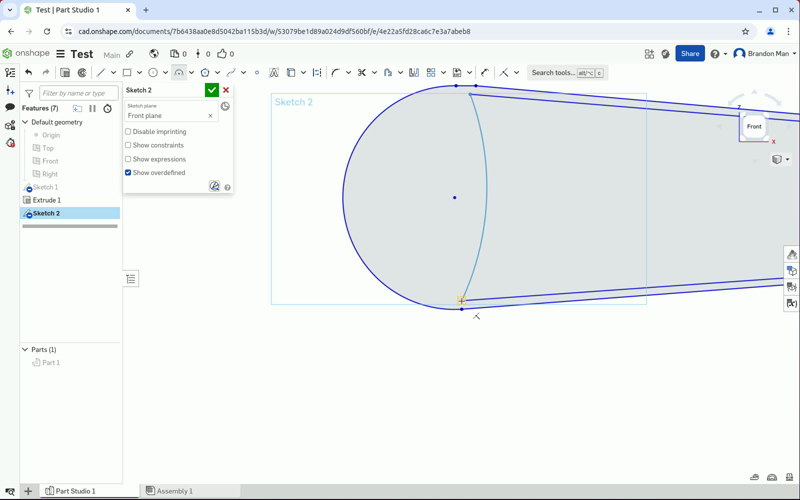
scroll(6)
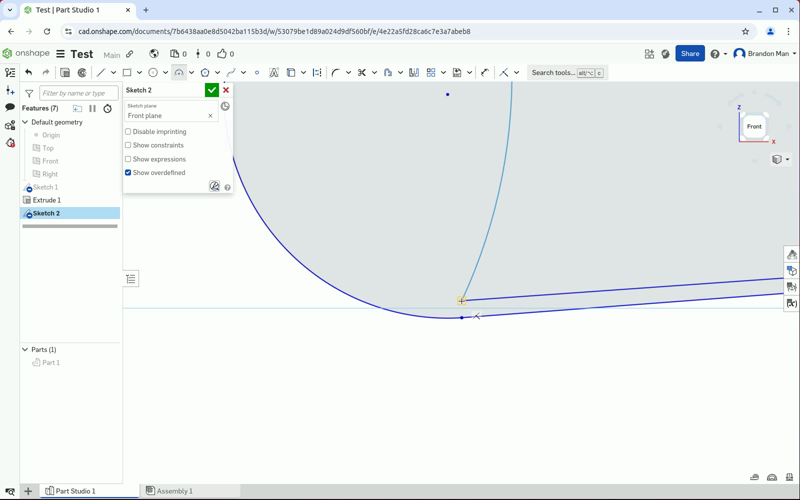
click(461, 300)
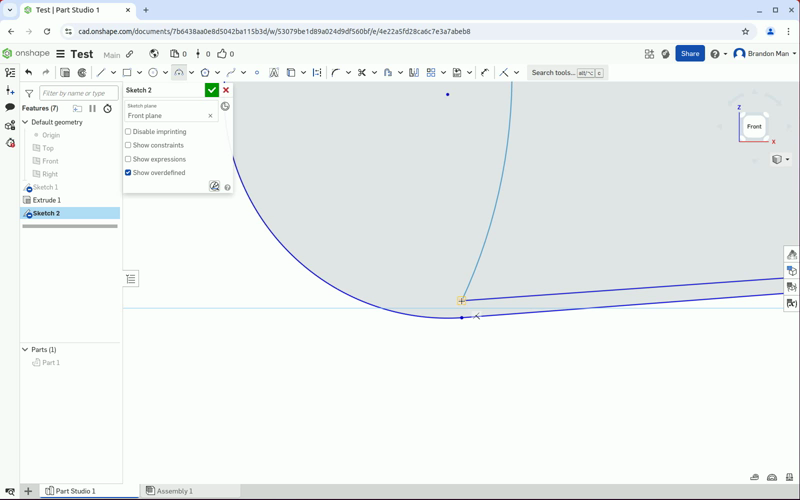
scroll(-6)
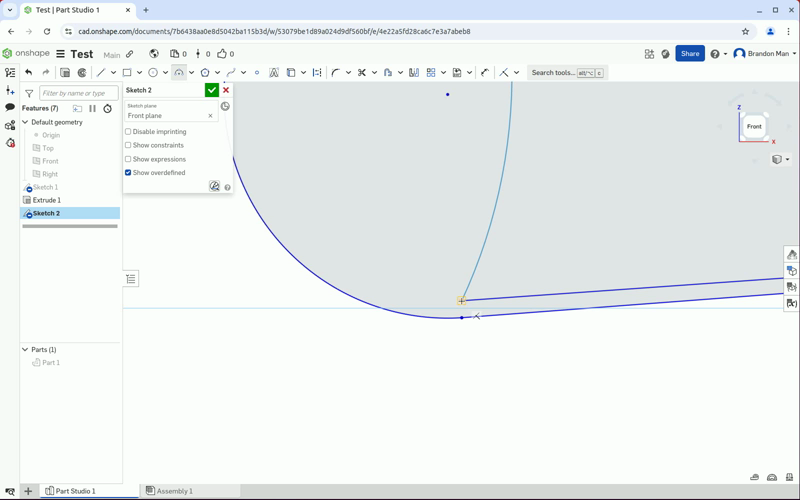
scroll(-6)
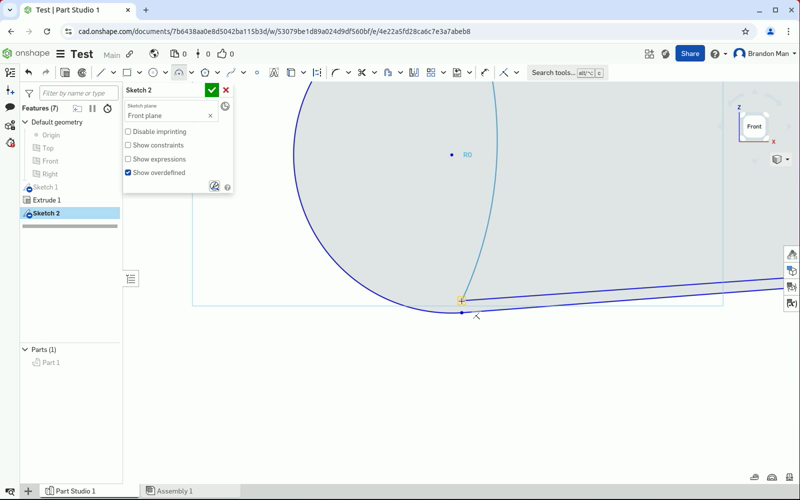
scroll(-6)
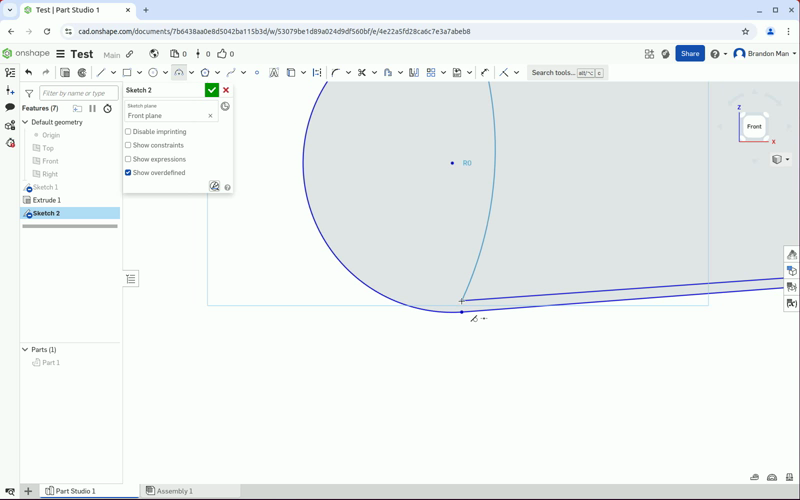
scroll(-6)
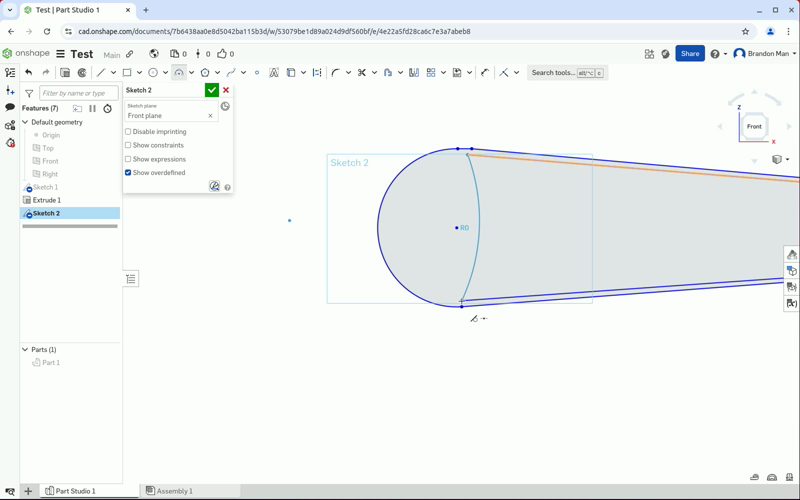
scroll(-6)
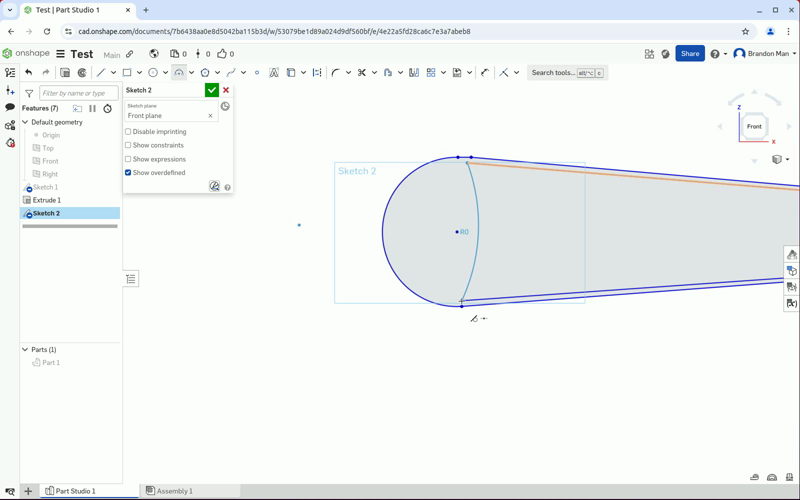
scroll(-6)
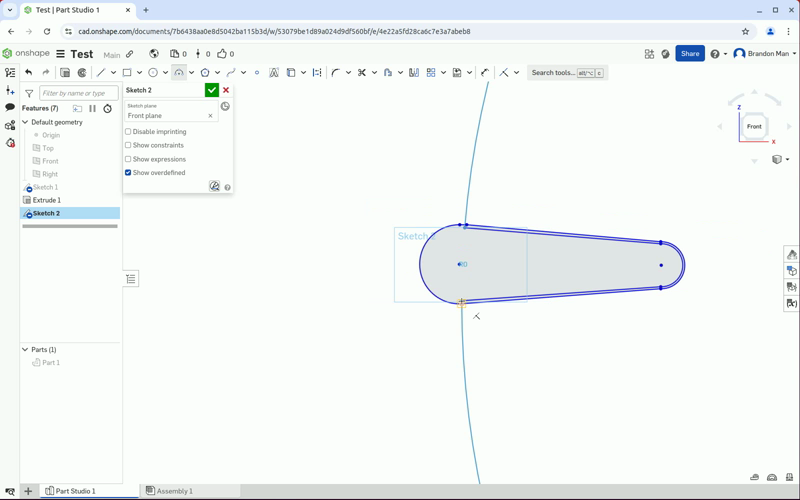
scroll(-6)
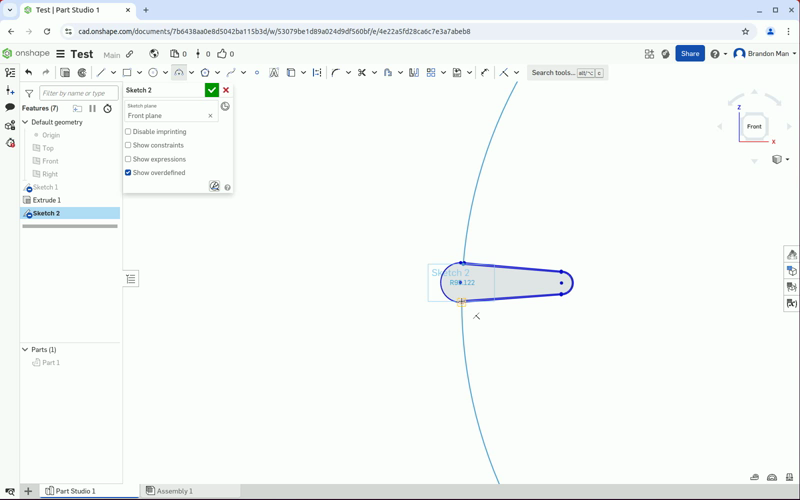
key_down(shift)
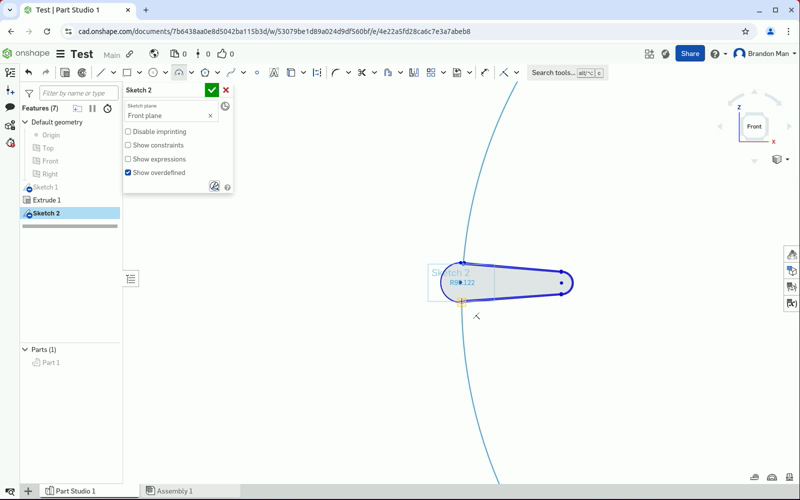
mouse_move(441, 281)
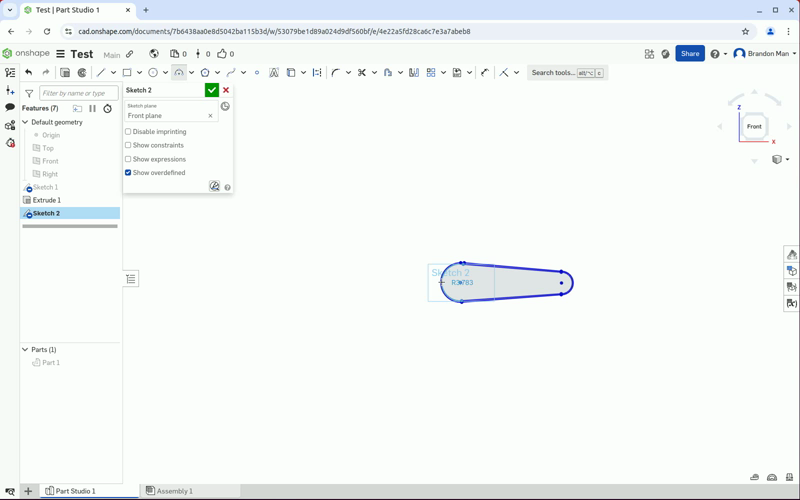
scroll(6)
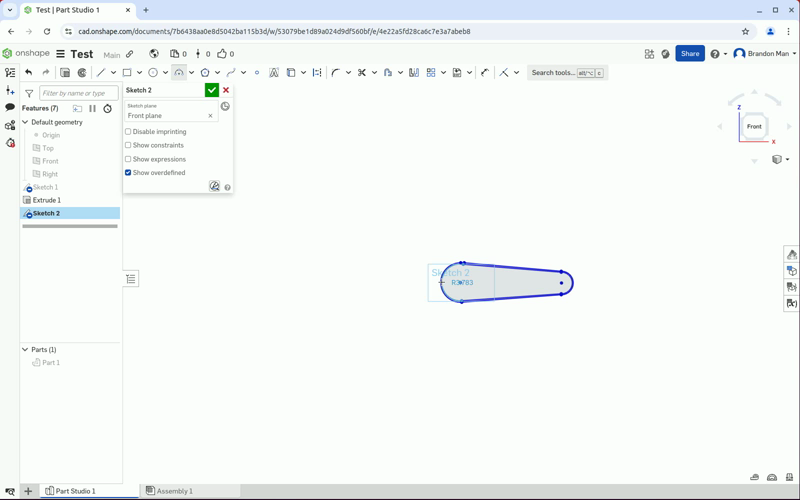
scroll(6)
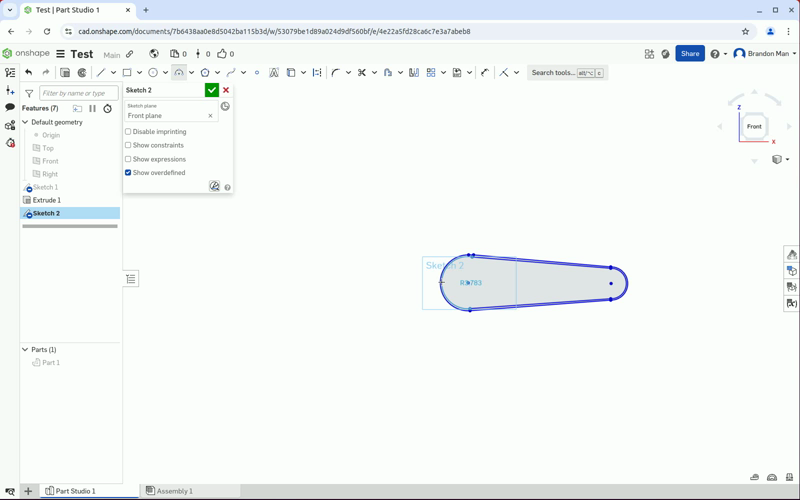
scroll(6)
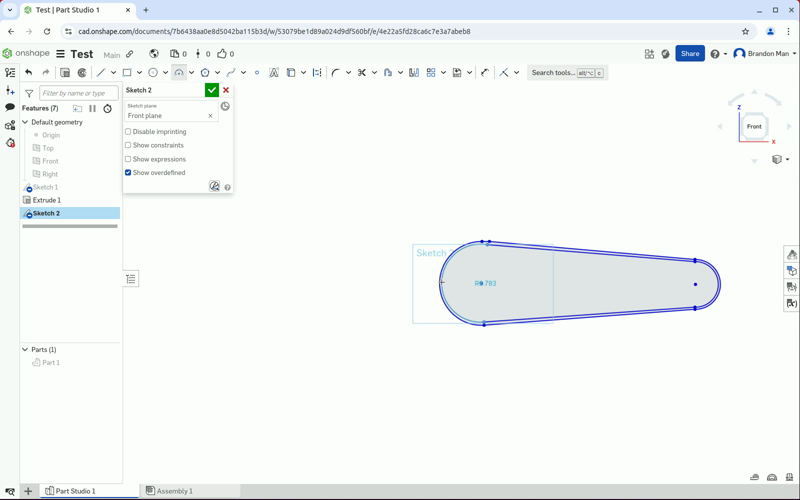
scroll(6)
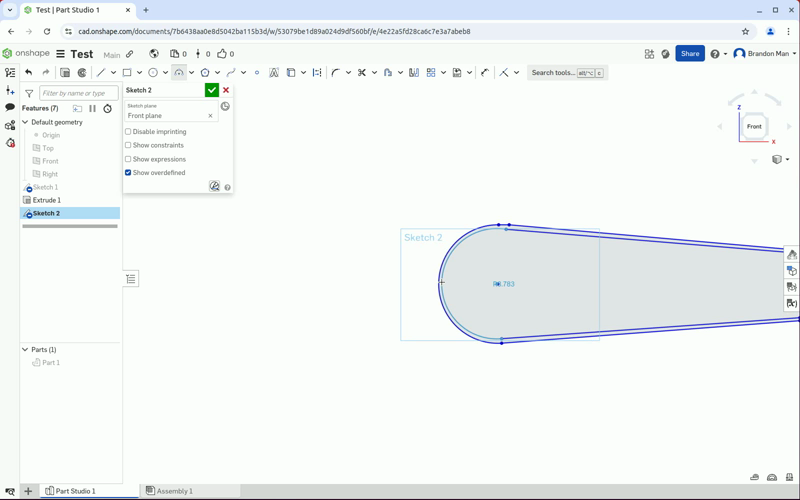
scroll(6)
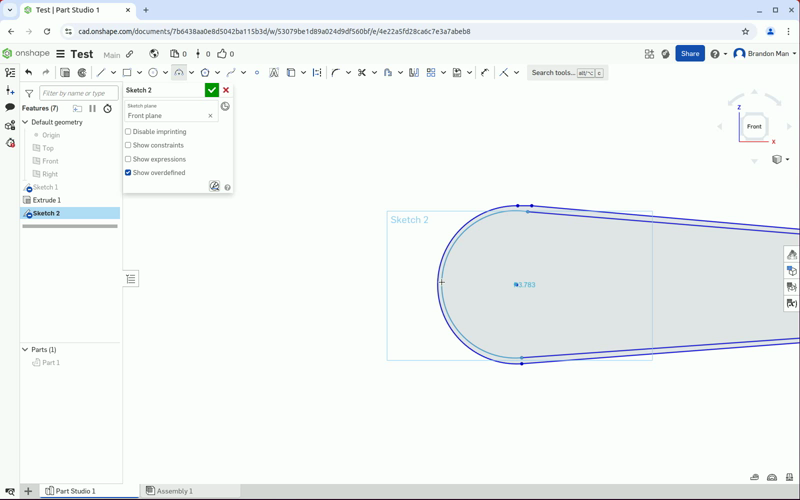
scroll(6)
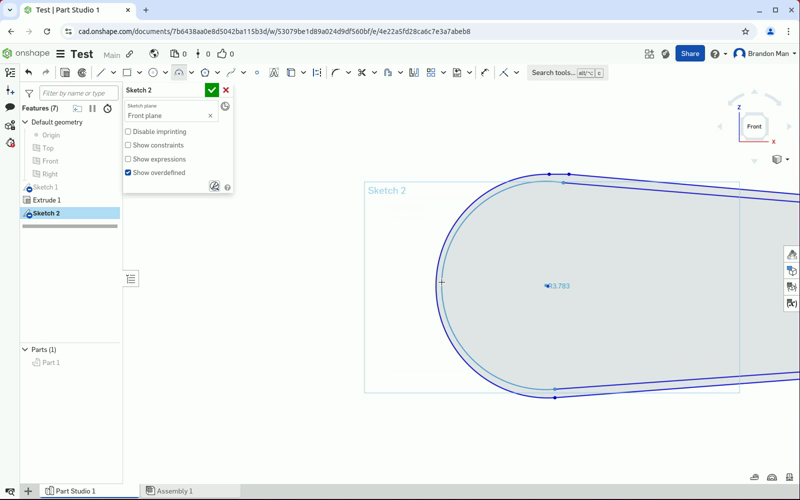
scroll(6)
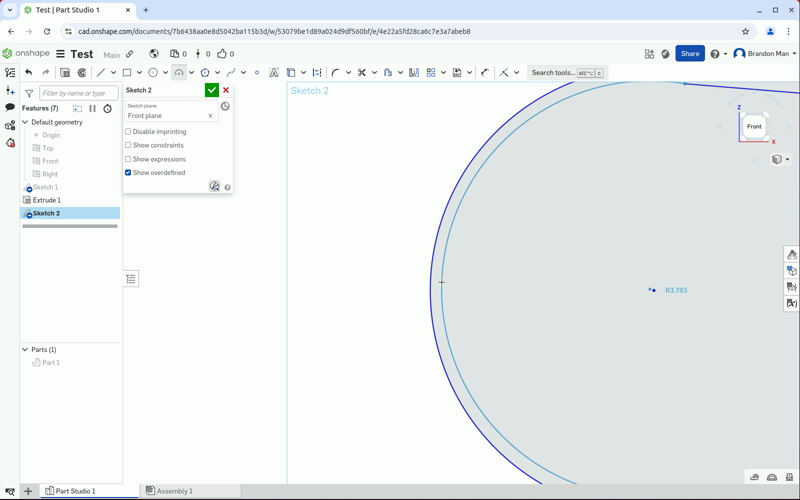
click(441, 281)
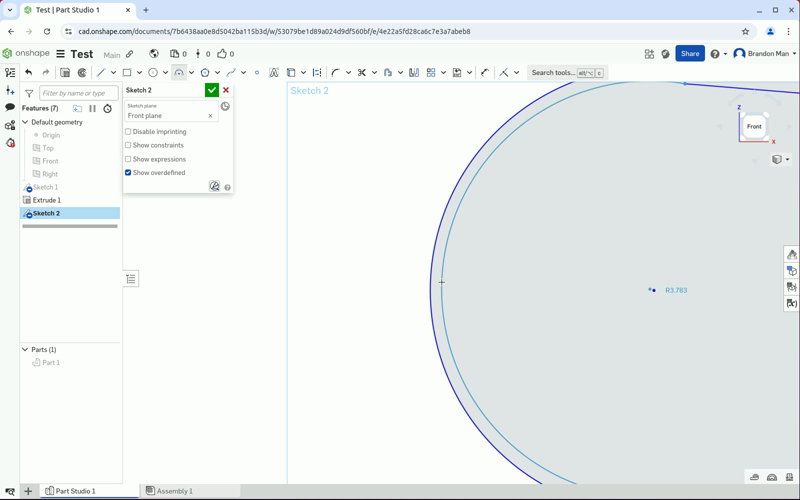
scroll(-6)
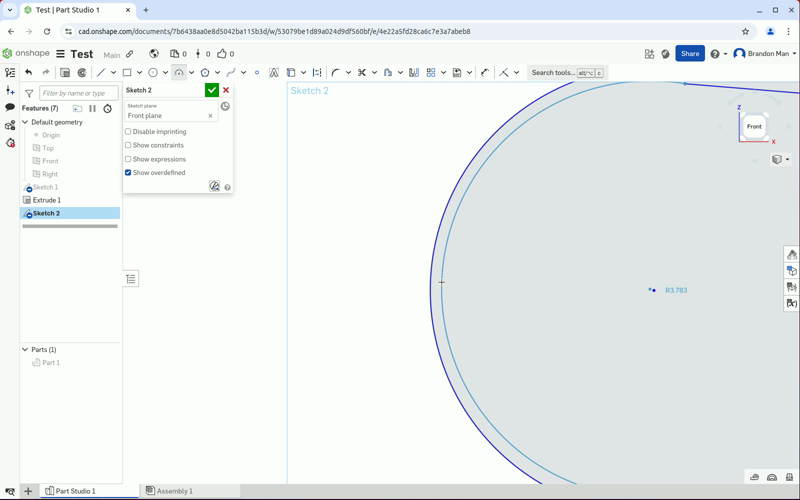
scroll(-6)
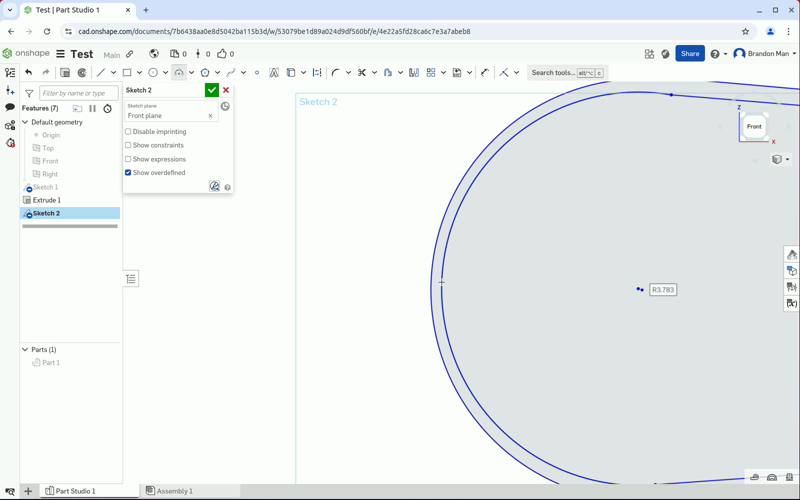
scroll(-6)
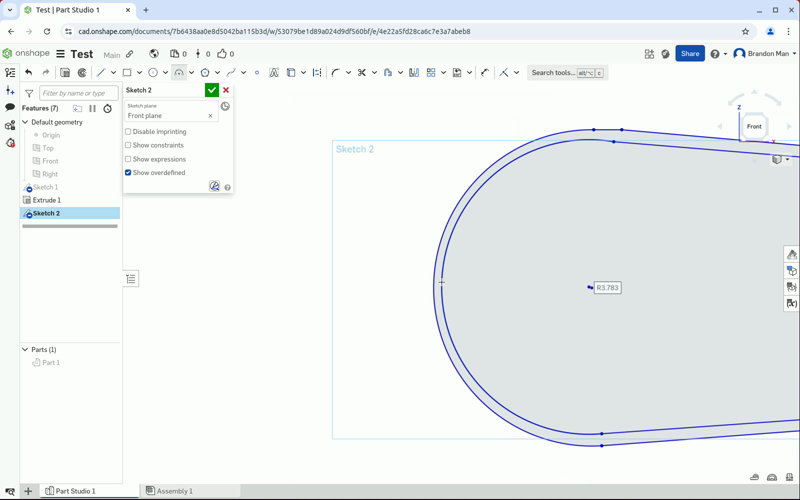
scroll(-6)
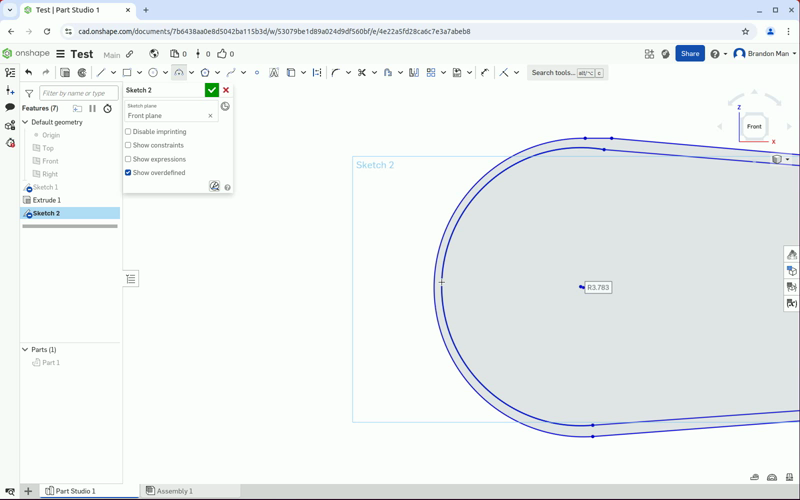
scroll(-6)
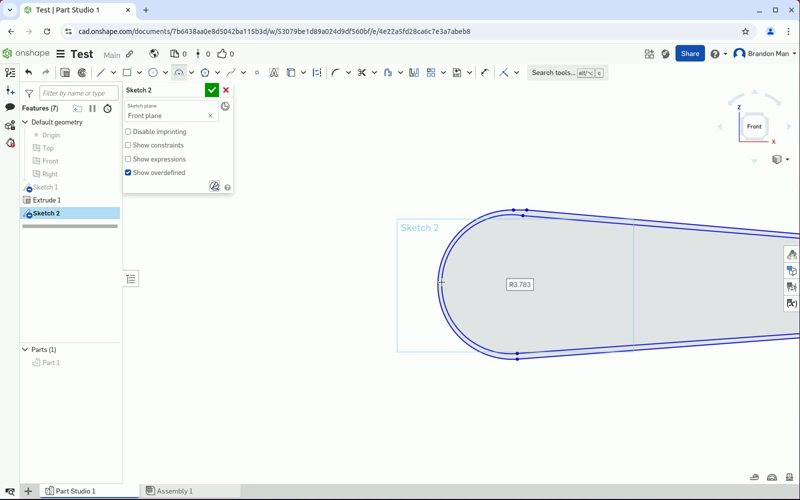
scroll(-6)
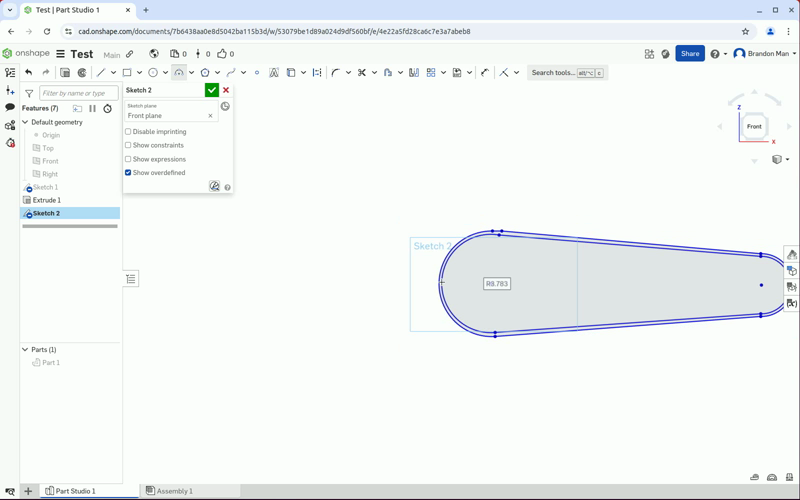
scroll(-6)
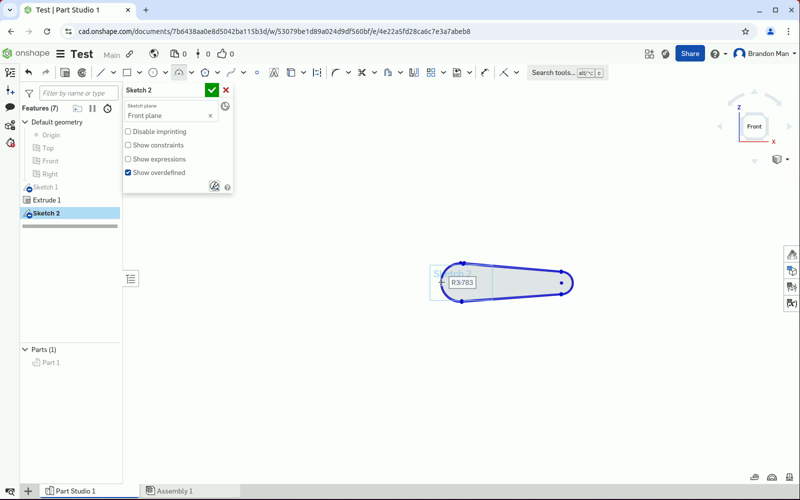
key_up(shift)
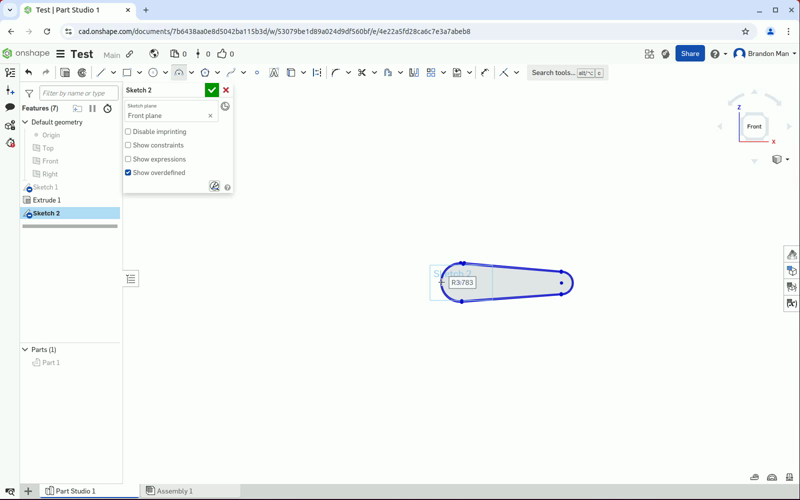
key(esc)
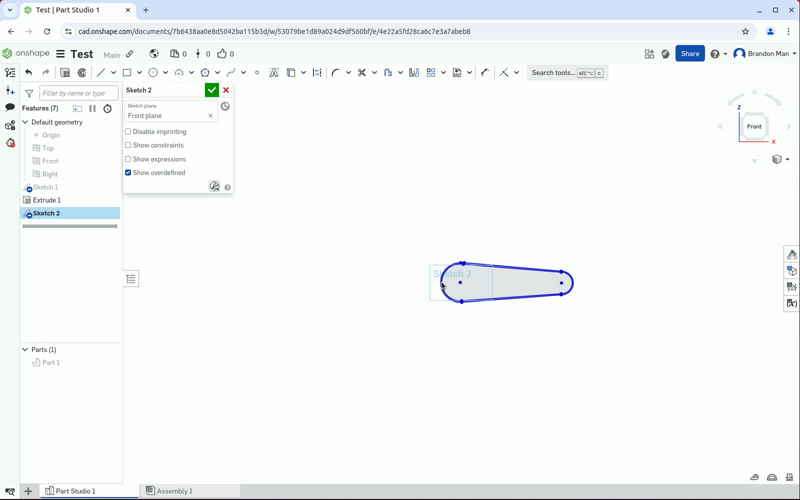
mouse_move(504, 298)
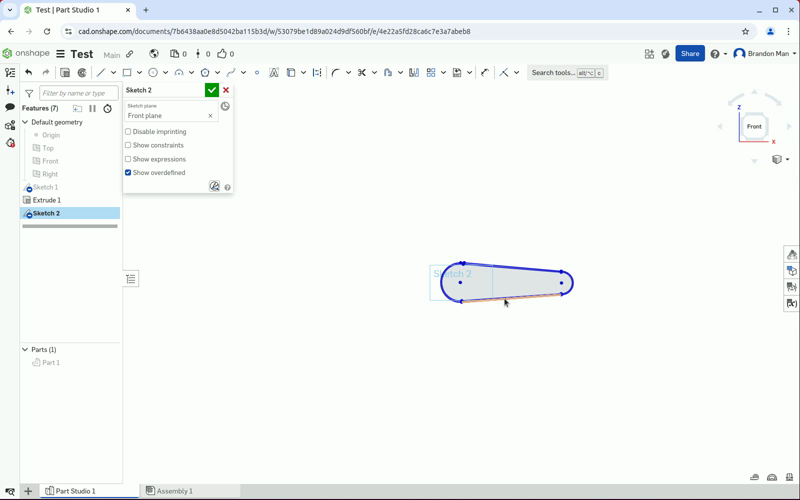
scroll(6)
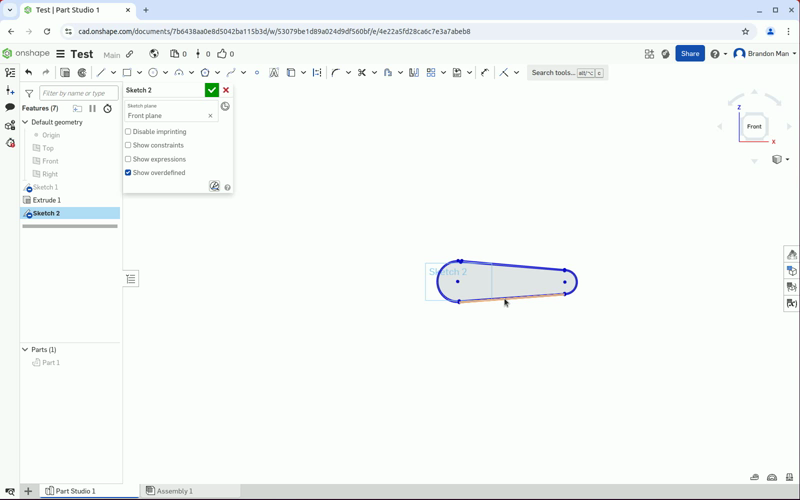
scroll(6)
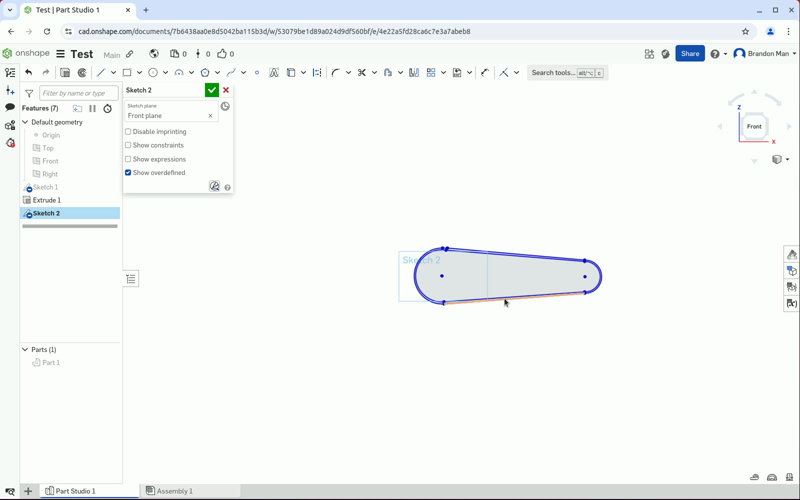
scroll(6)
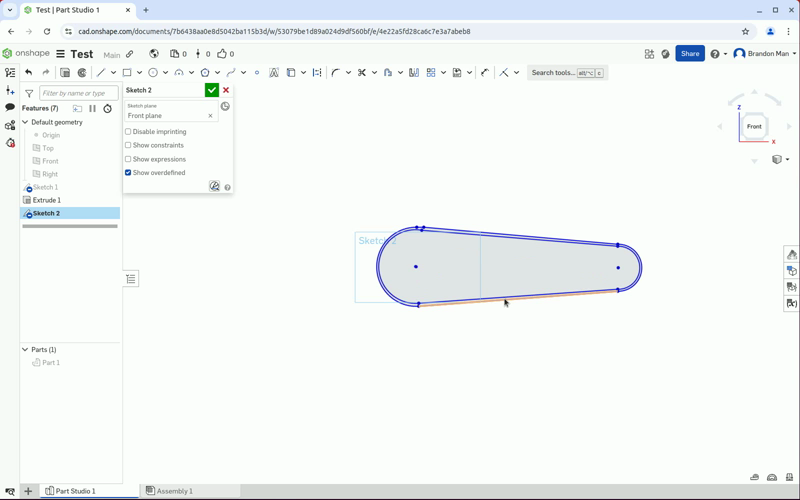
scroll(6)
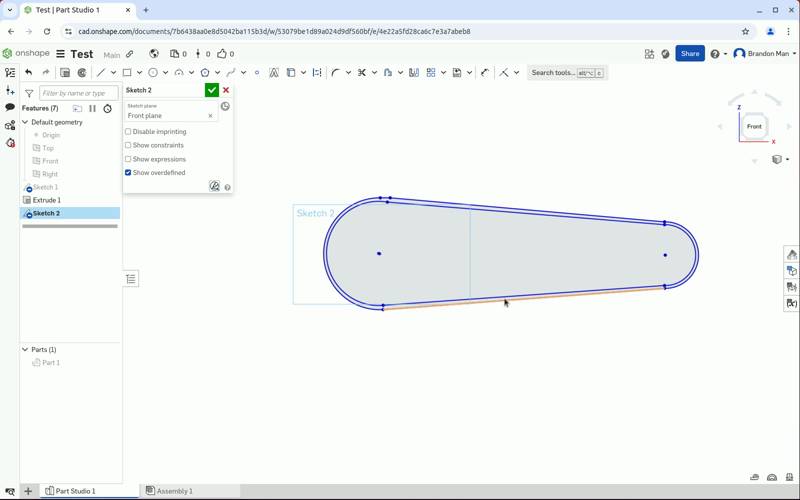
scroll(6)
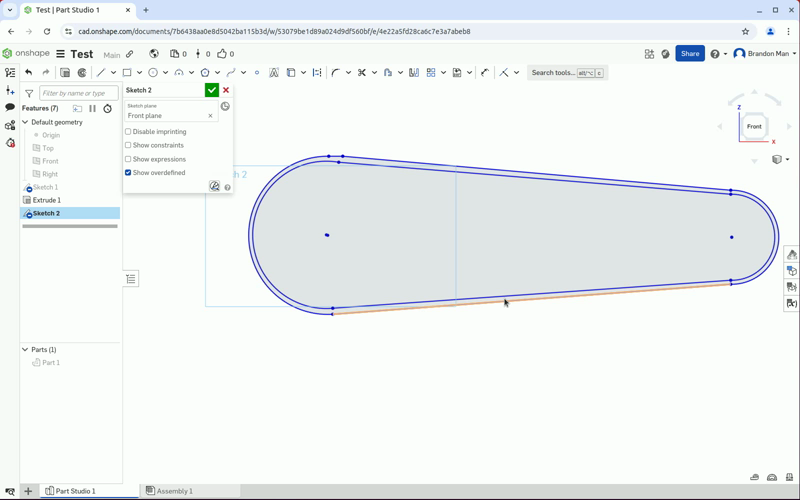
scroll(6)
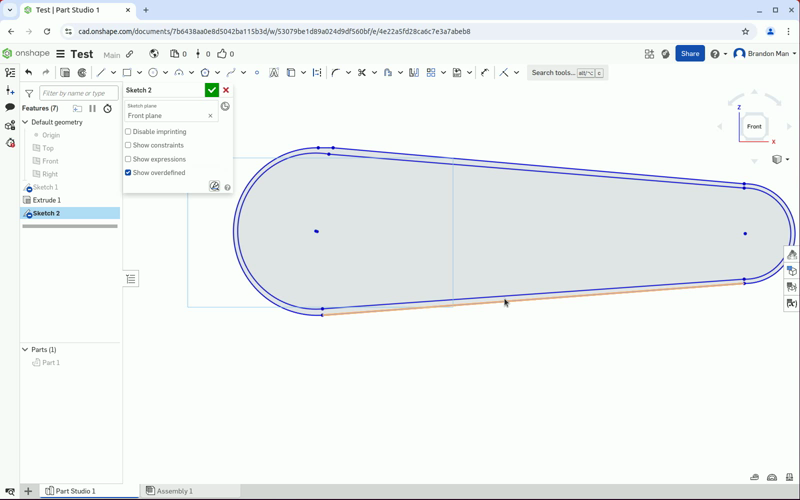
scroll(6)
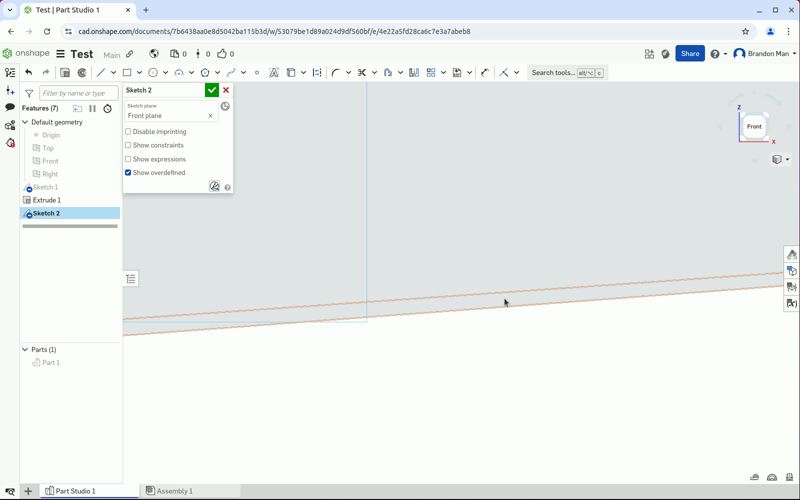
click(504, 298)
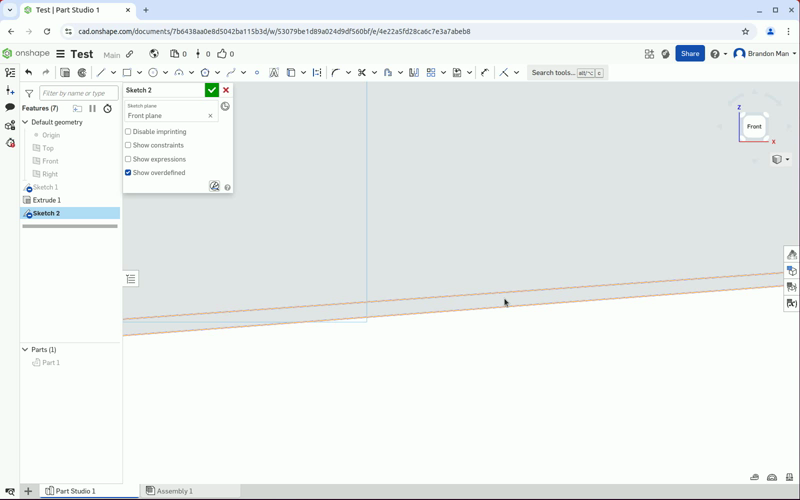
scroll(-6)
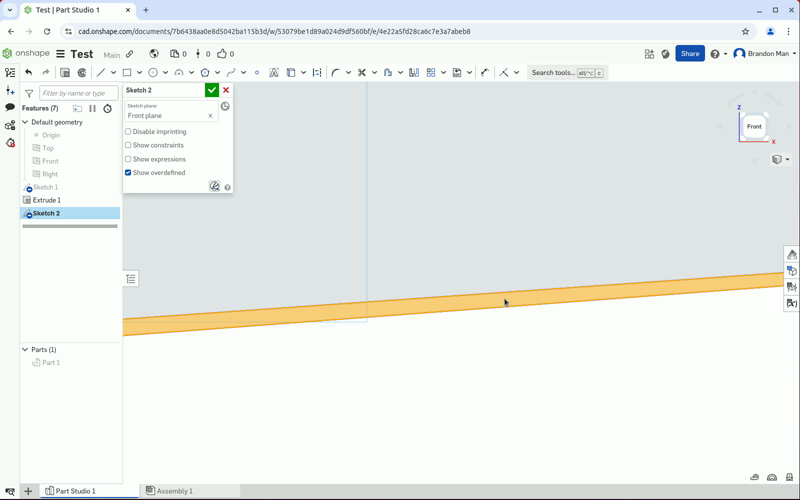
scroll(-6)
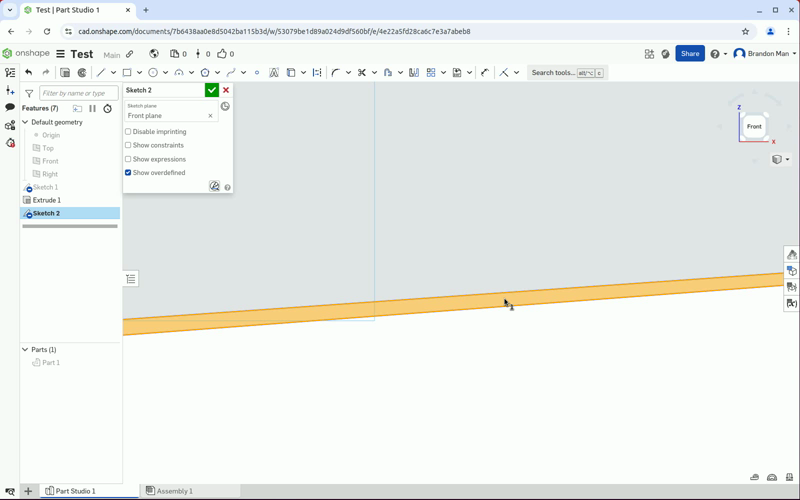
scroll(-6)
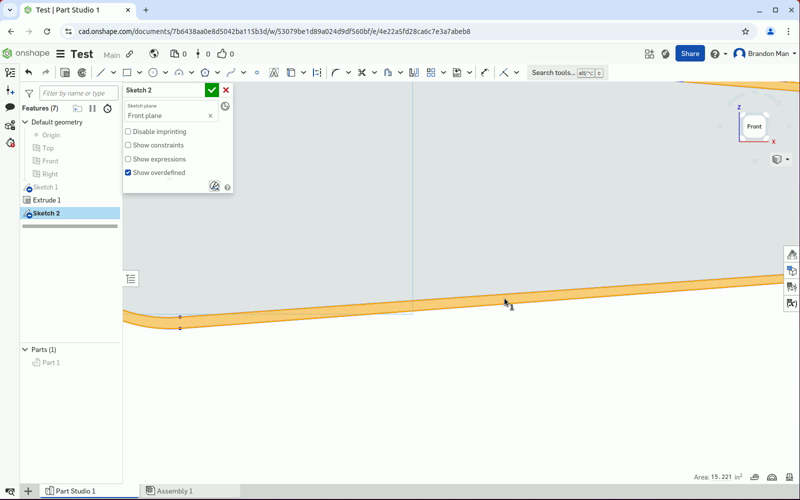
scroll(-6)
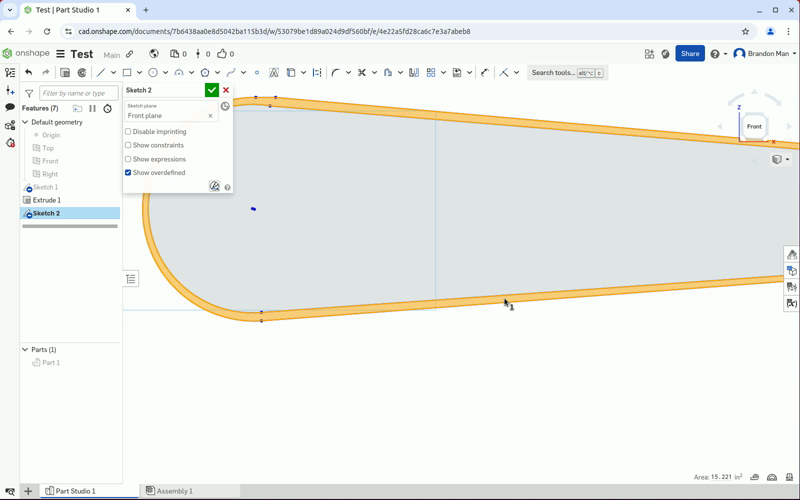
scroll(-6)
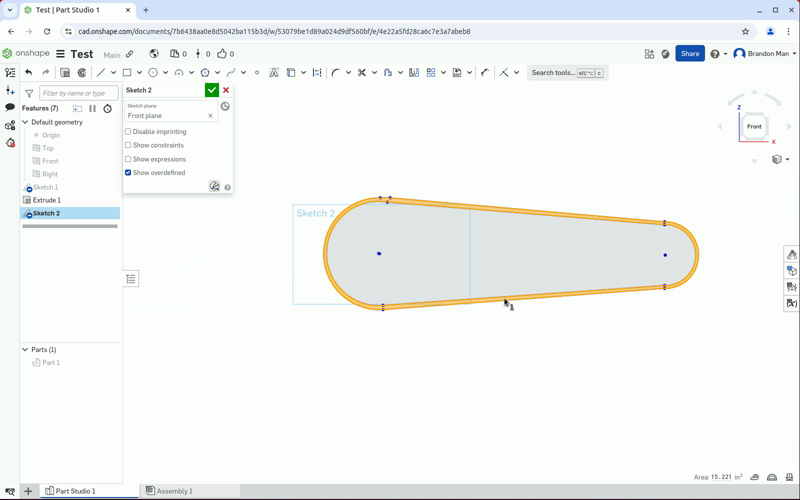
scroll(-6)
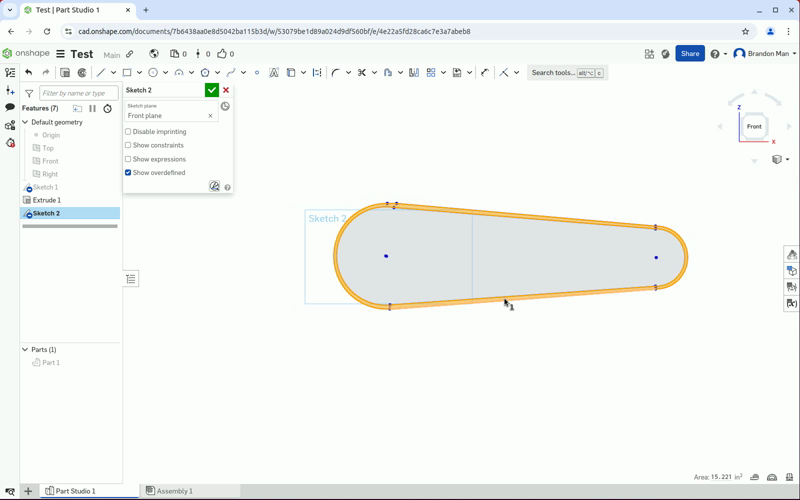
scroll(-6)
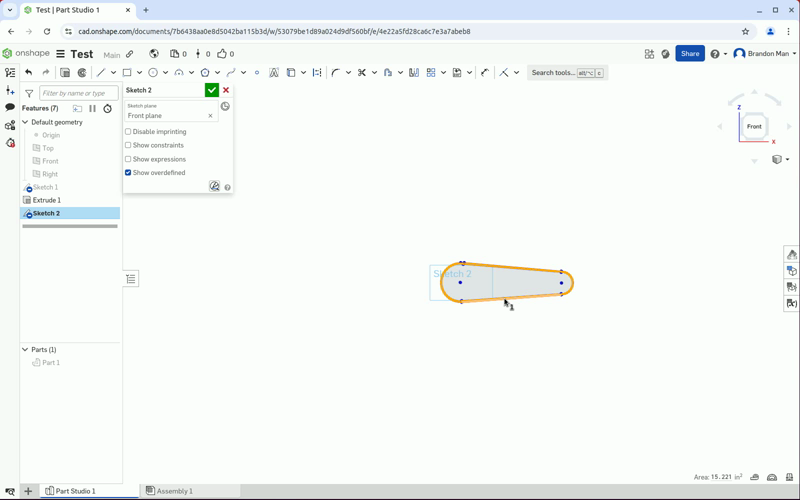
mouse_move(73, 352)
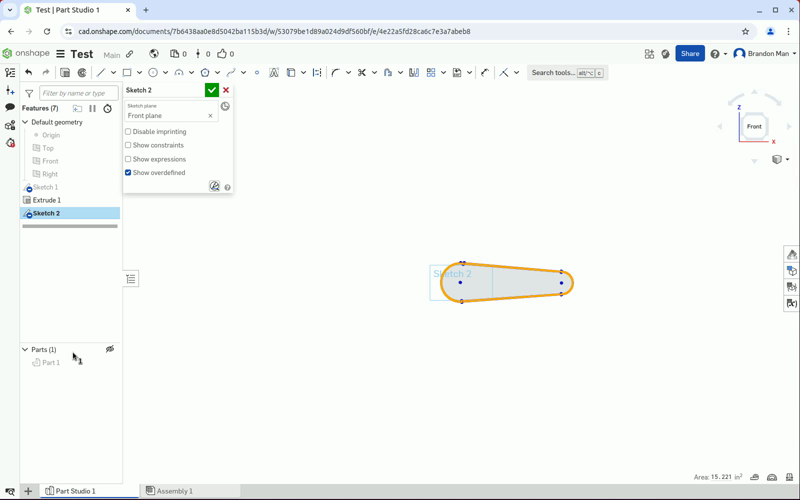
key(shift+y)
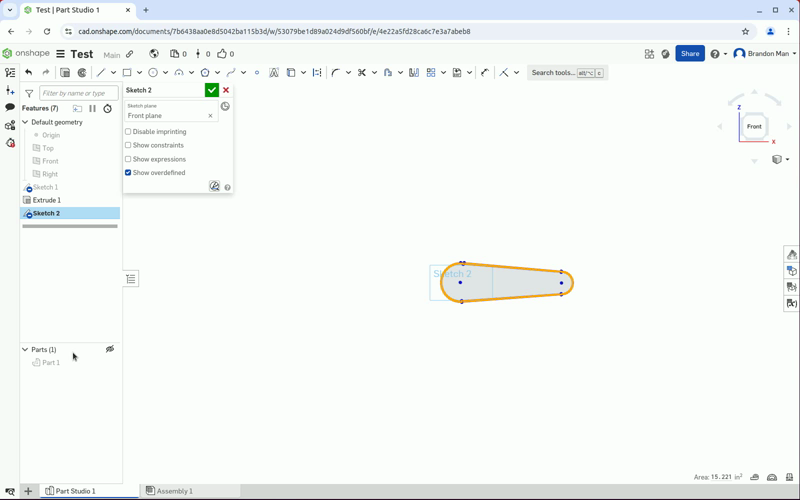
key(shift+e)
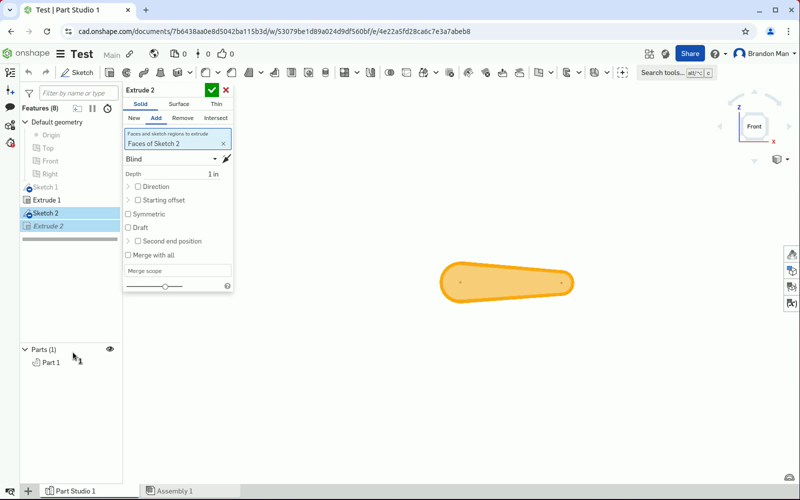
mouse_move(143, 106)
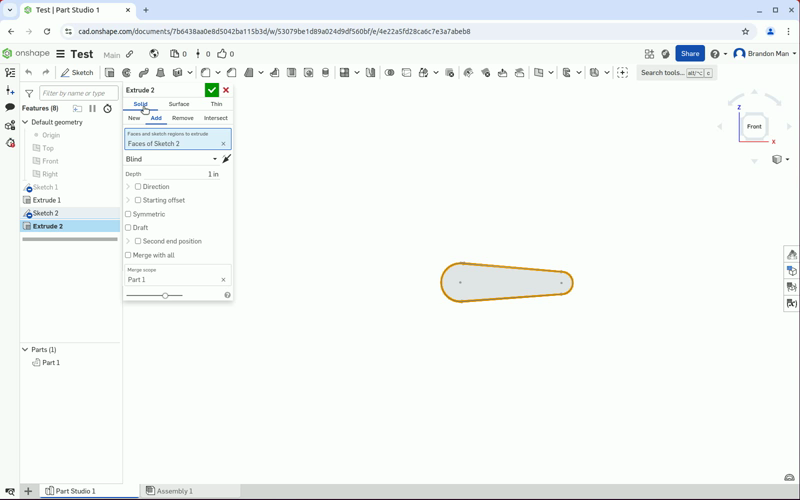
click(143, 106)
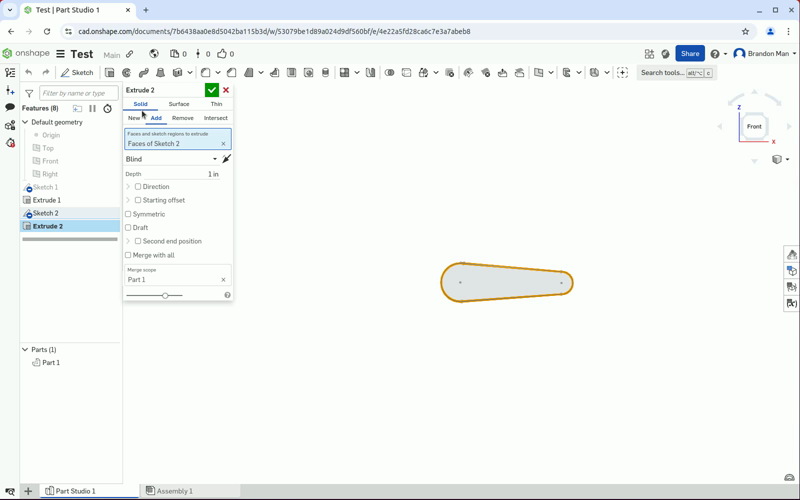
mouse_move(137, 120)
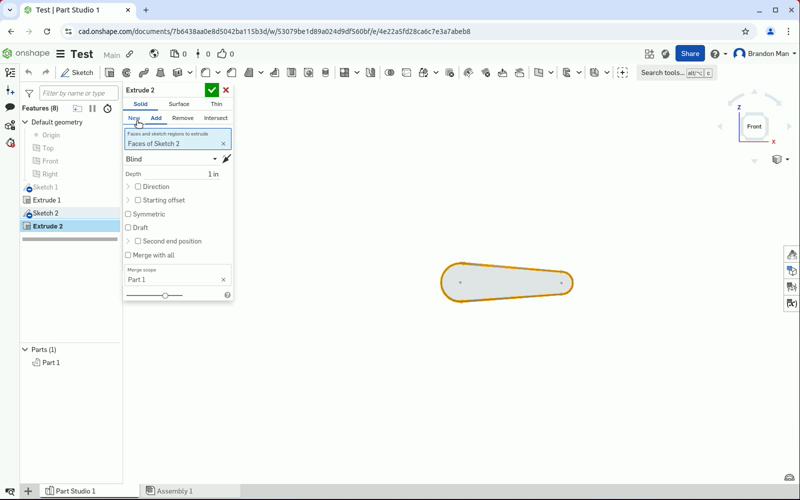
click(137, 120)
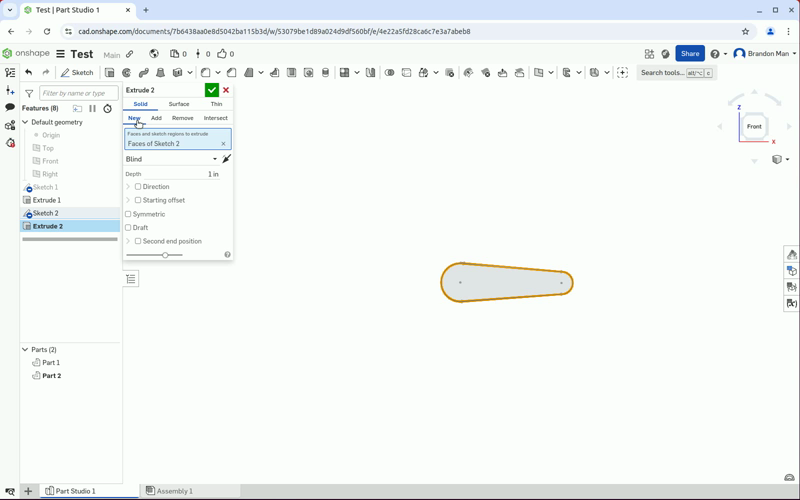
key(tab, 4)
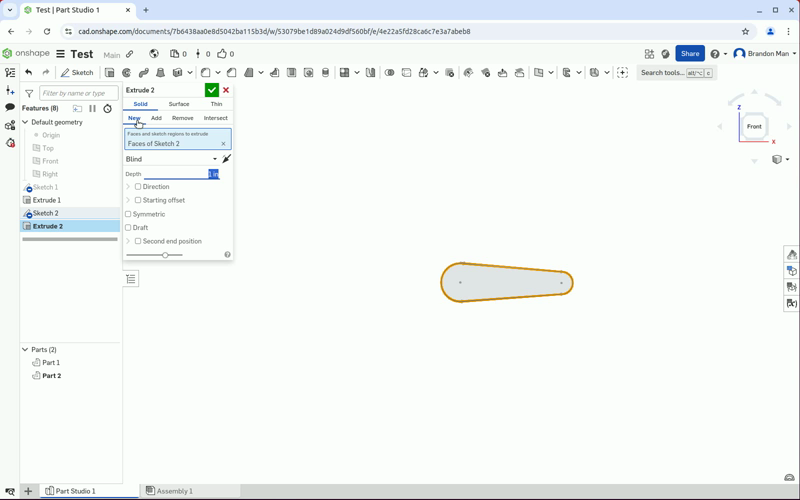
text(0.482)
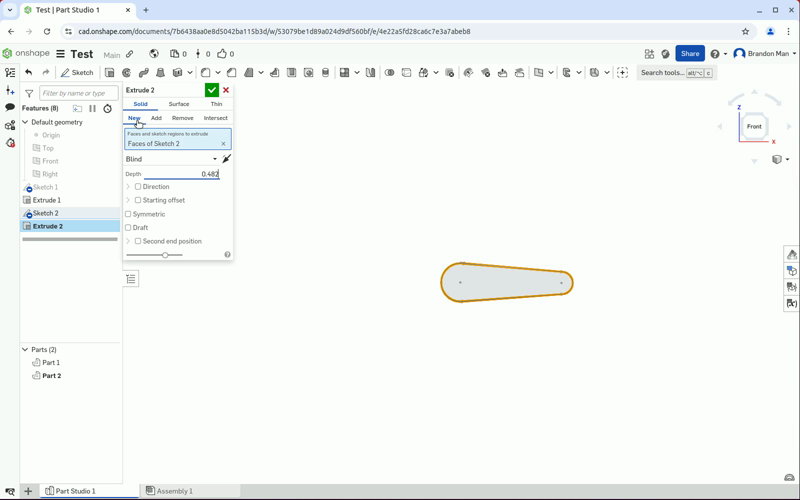
key(tab, 3)
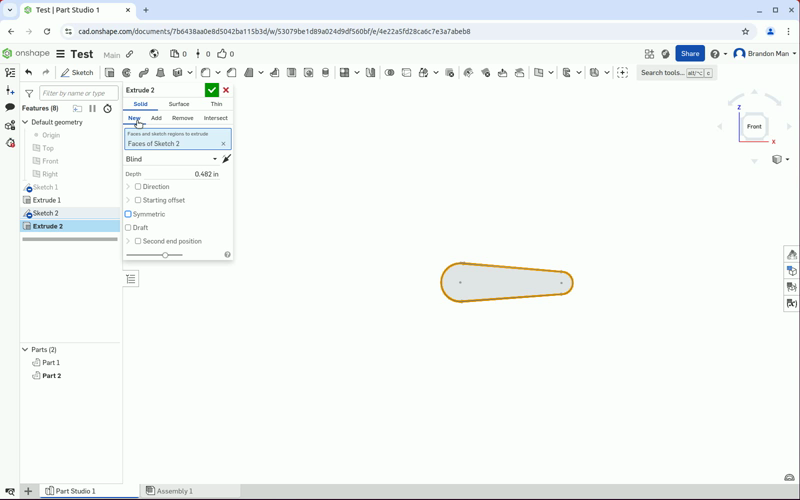
key(space)
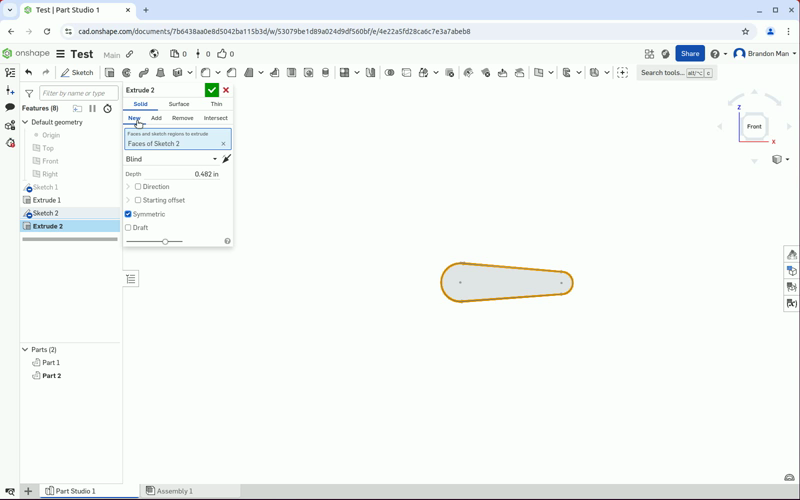
key(enter)
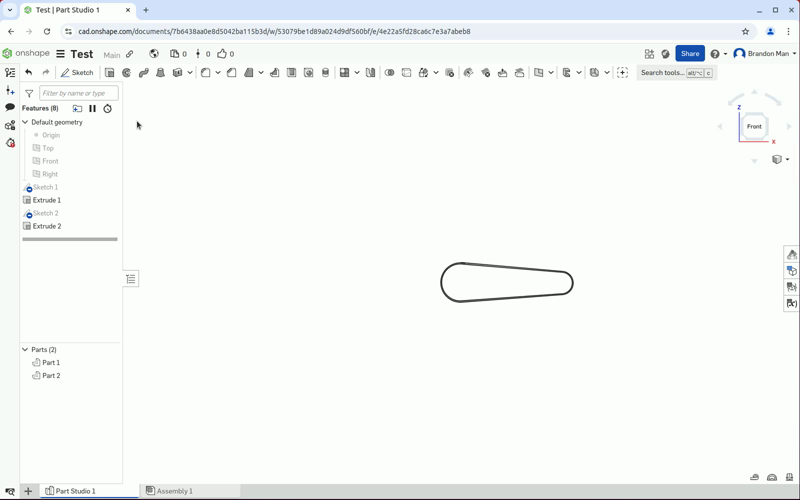
key(shift+h)
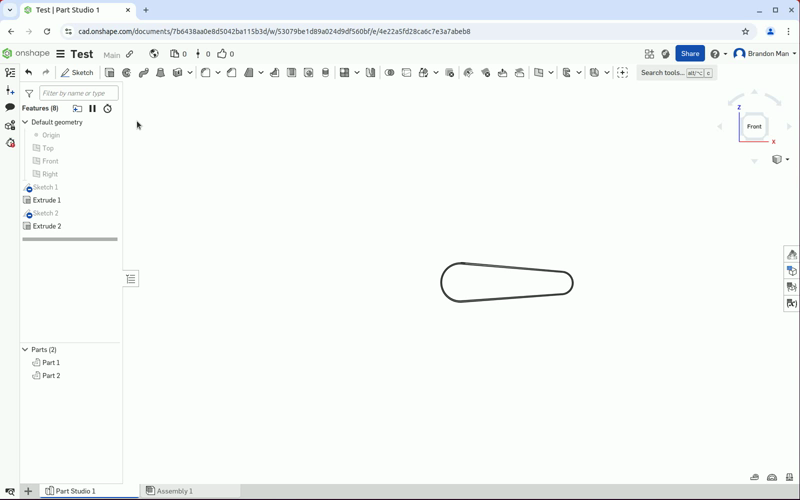
key(shift+h)
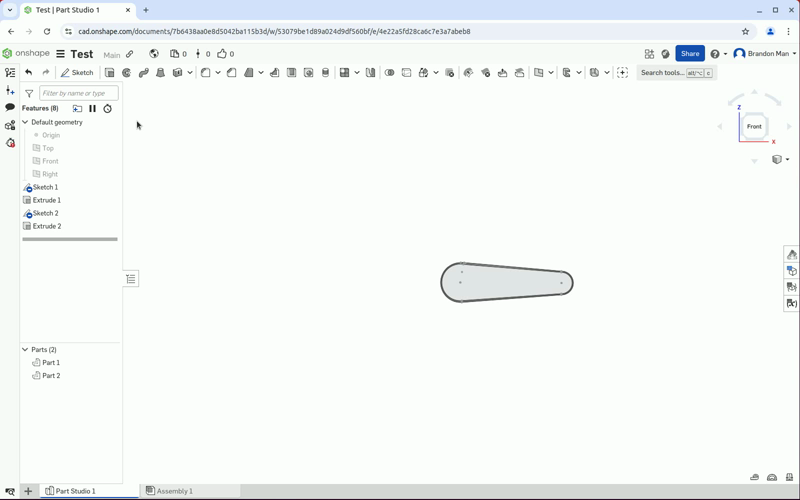
key(shift+7)
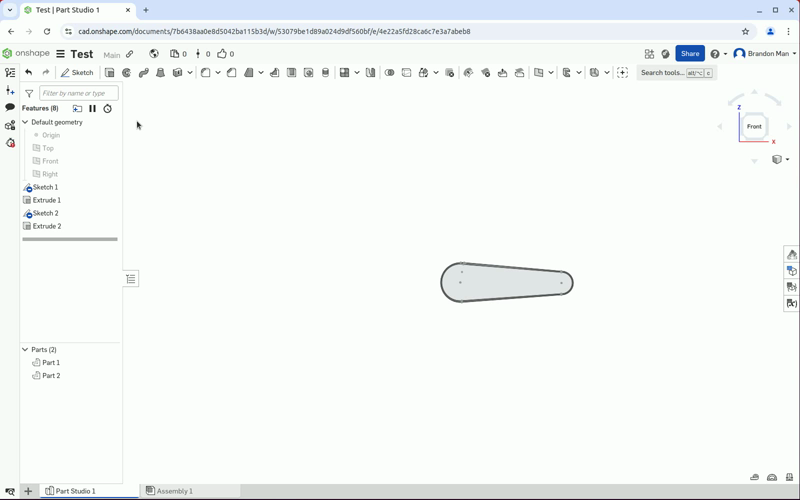
key(left, 2)
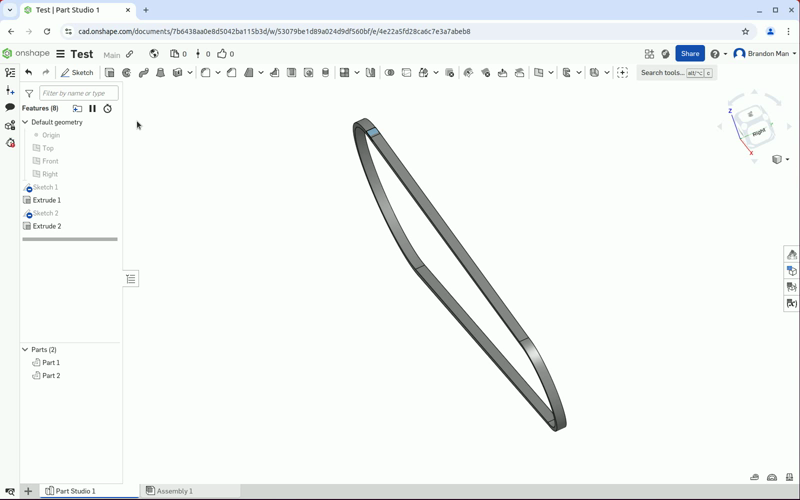
key(down, 2)
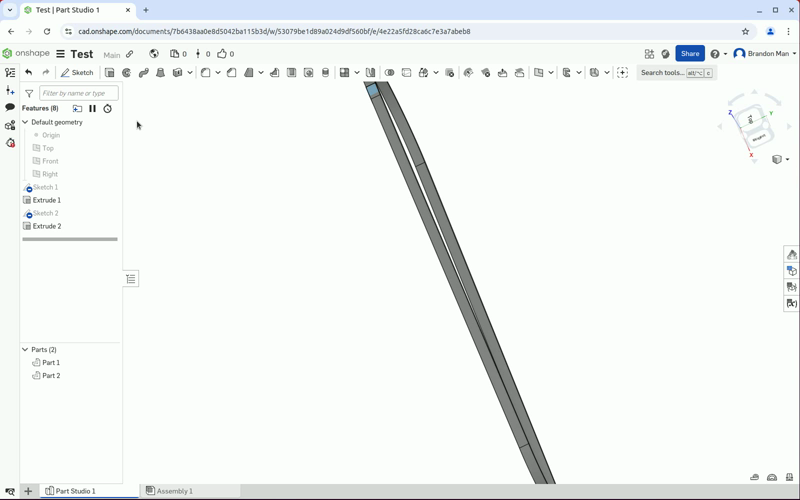
key(up, 2)
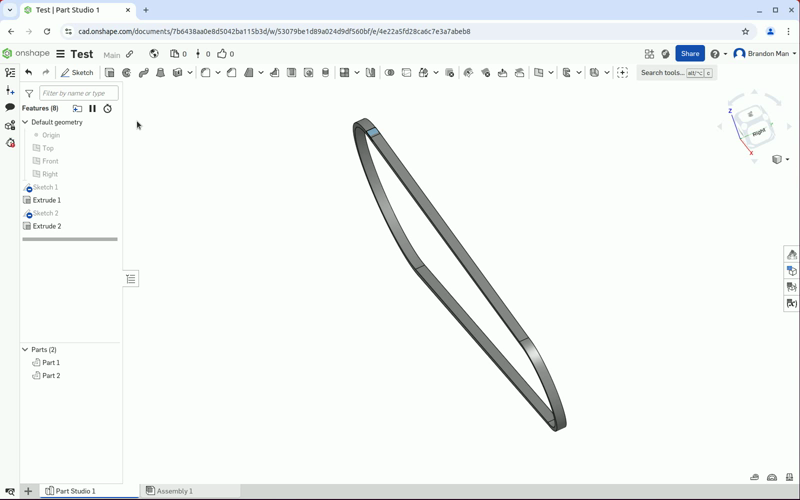
key(right, 2)
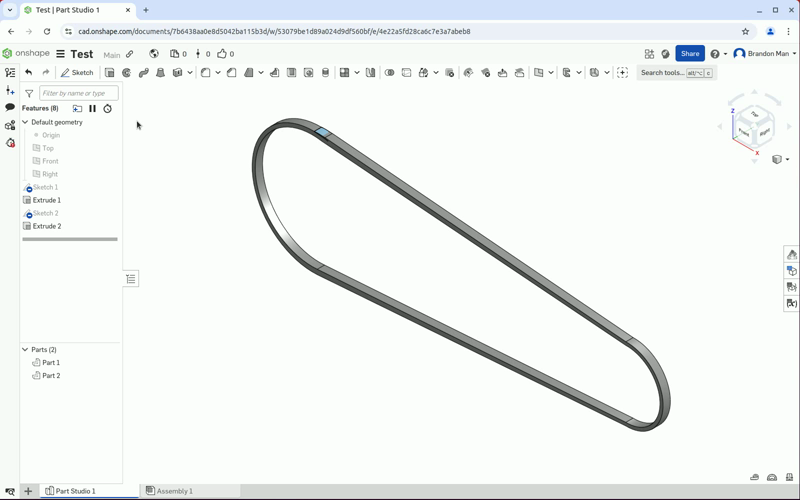
mouse_move(73, 189)
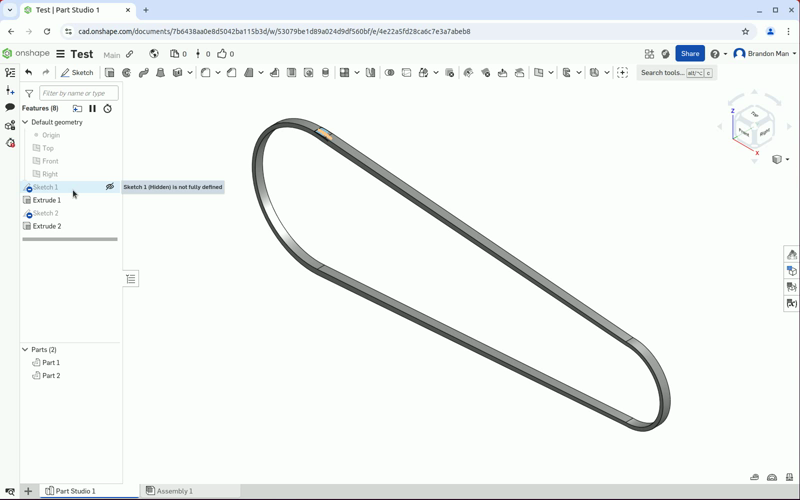
click(73, 189)